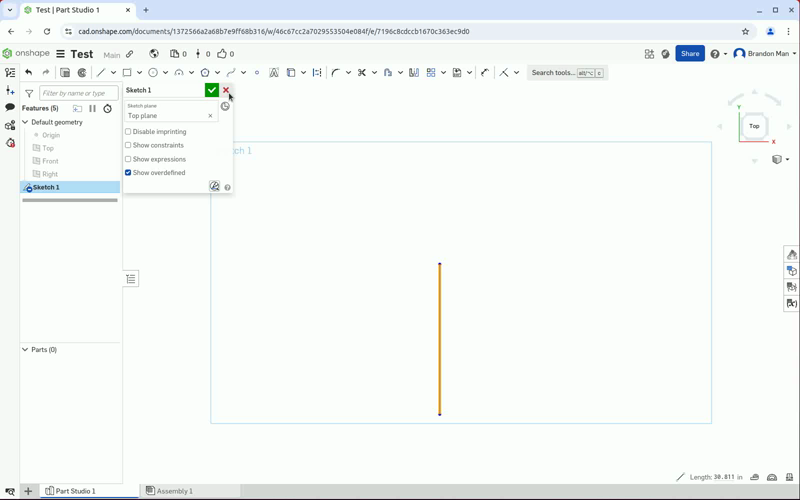
key(shift+h)
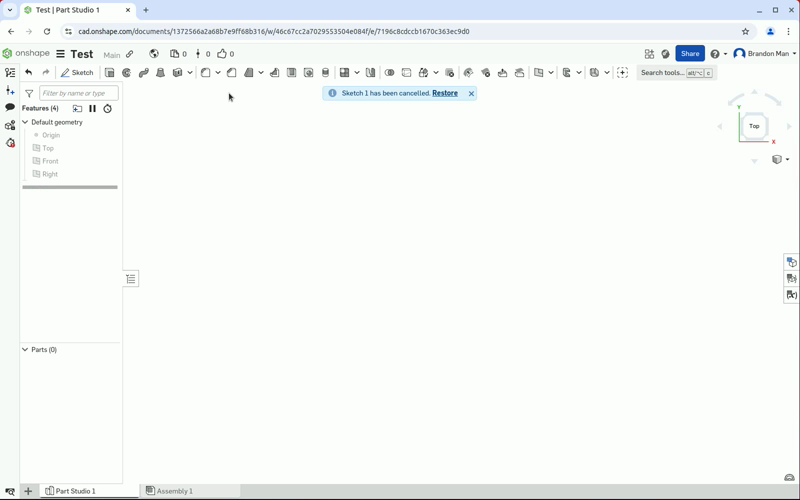
mouse_move(73, 352)
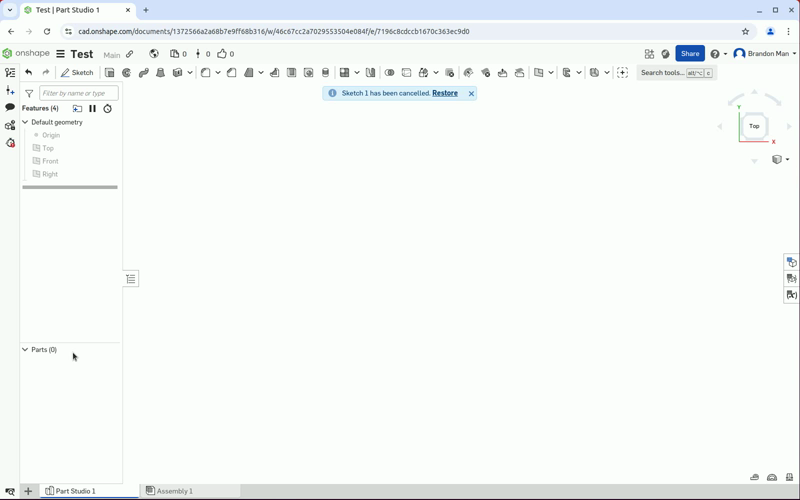
key(y)
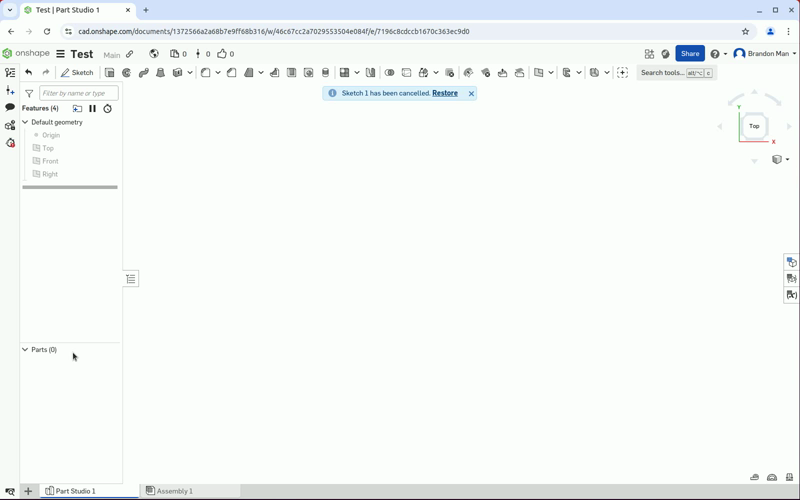
key(shift+p)
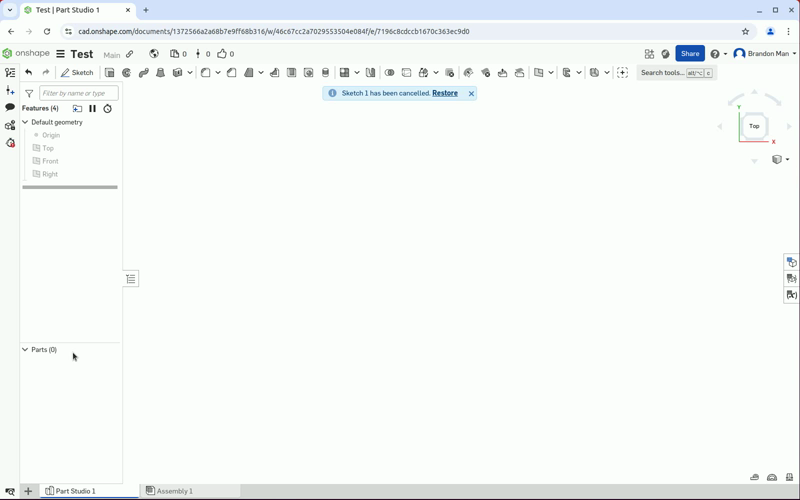
key(space)
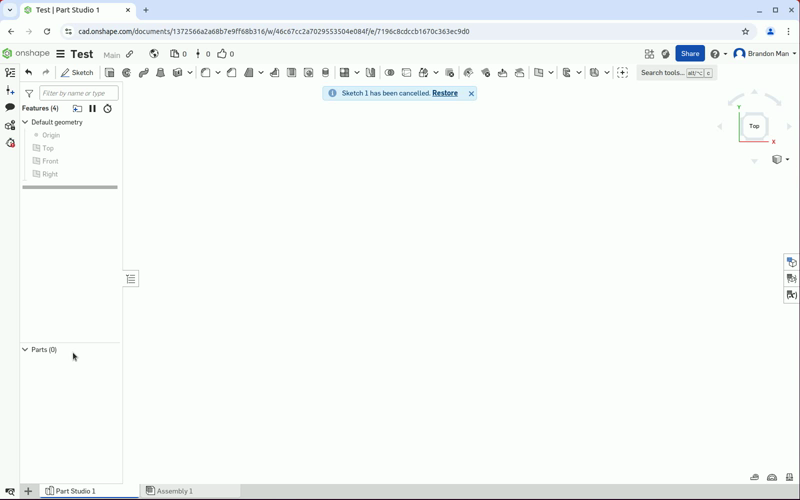
key_down(shift)
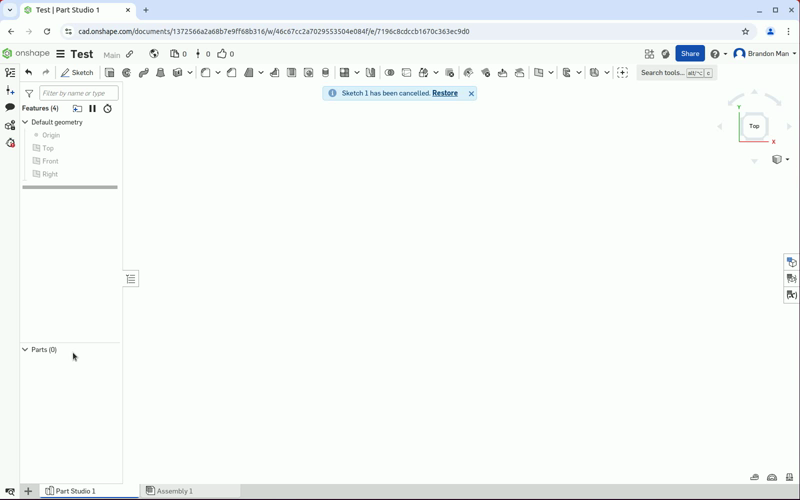
key(up)
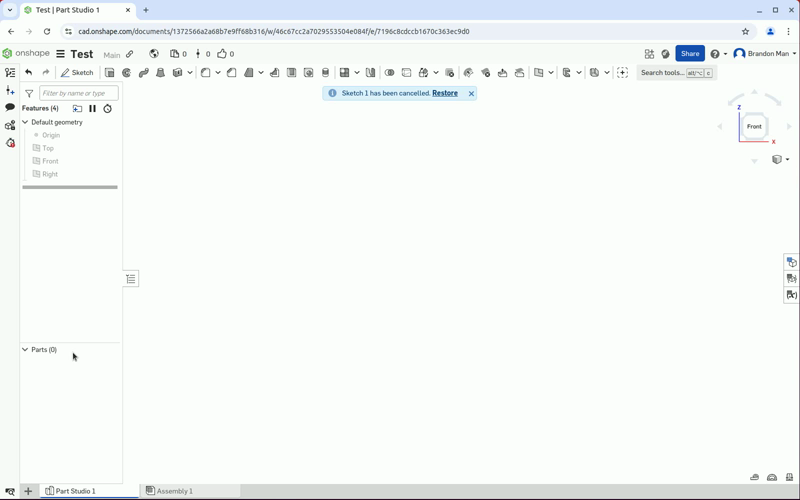
key_up(shift)
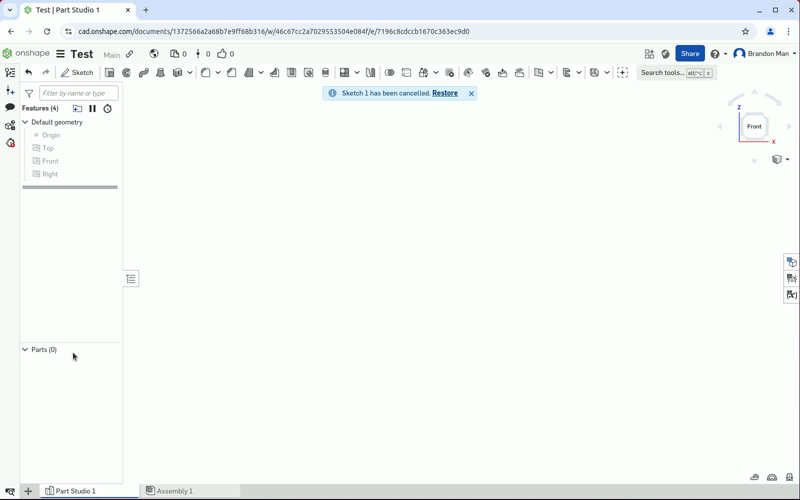
mouse_move(73, 352)
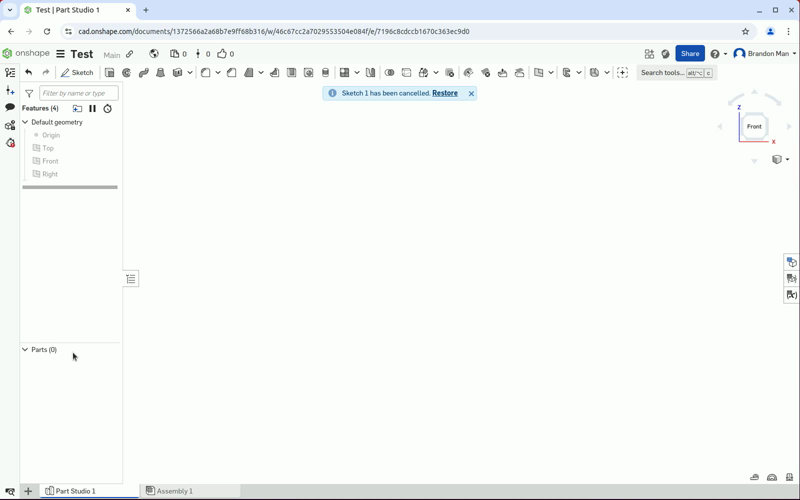
key(shift+y)
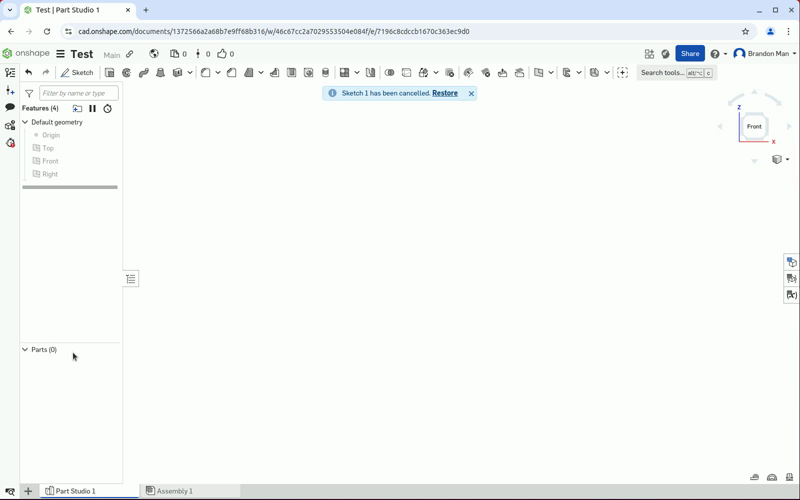
key(shift+s)
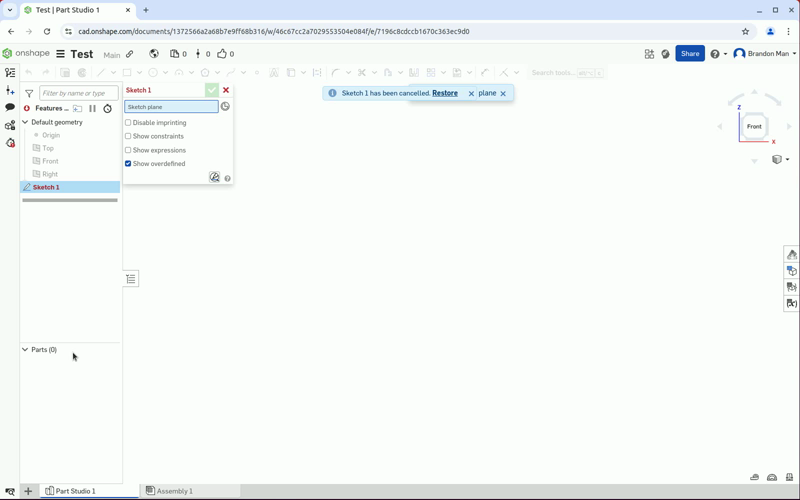
mouse_move(73, 163)
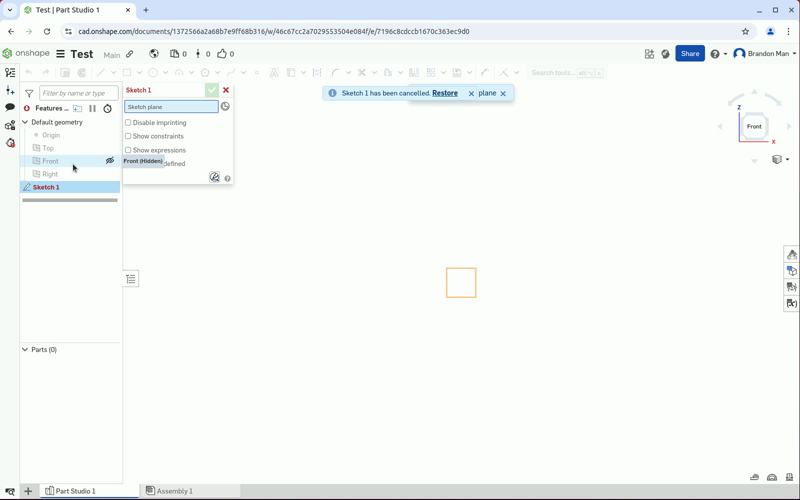
click(73, 163)
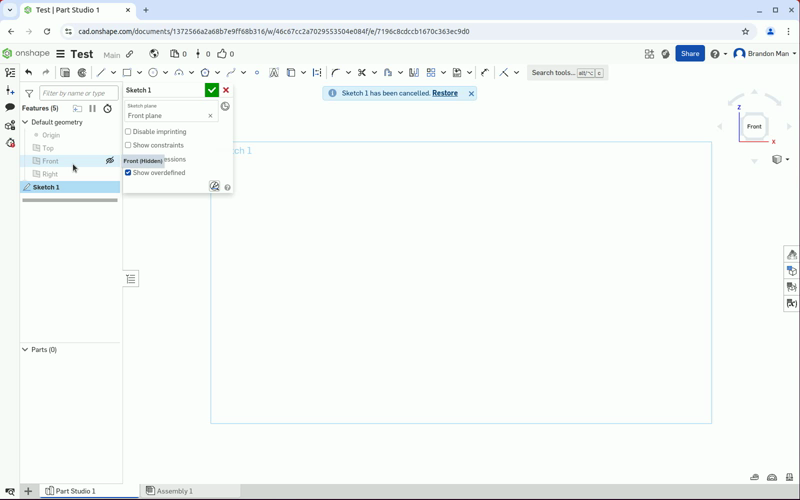
mouse_move(73, 352)
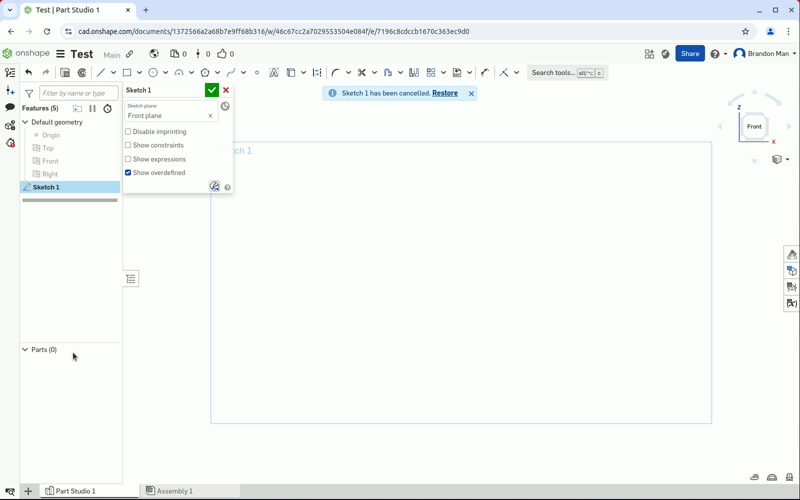
key(y)
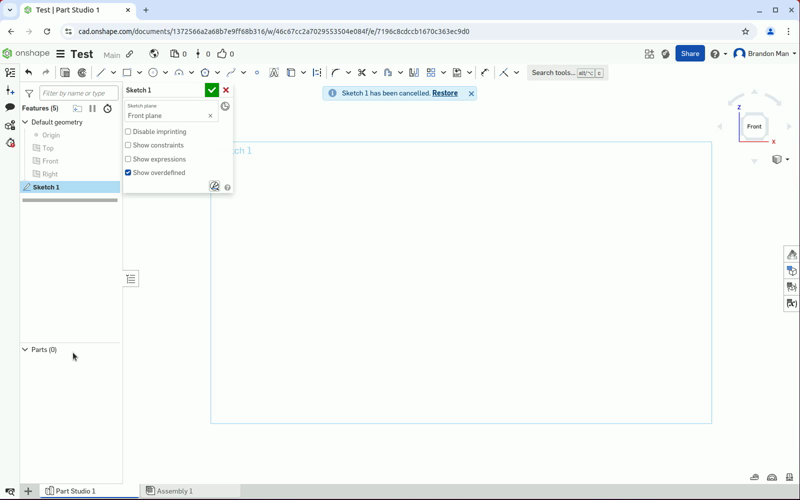
key(l)
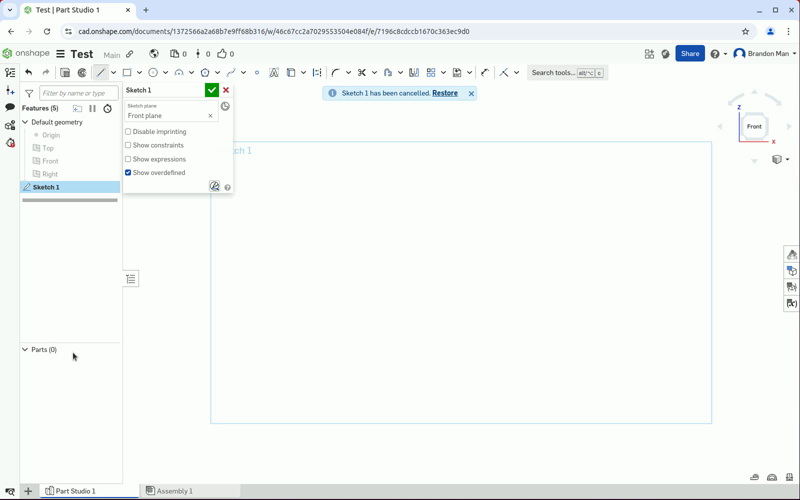
key_down(shift)
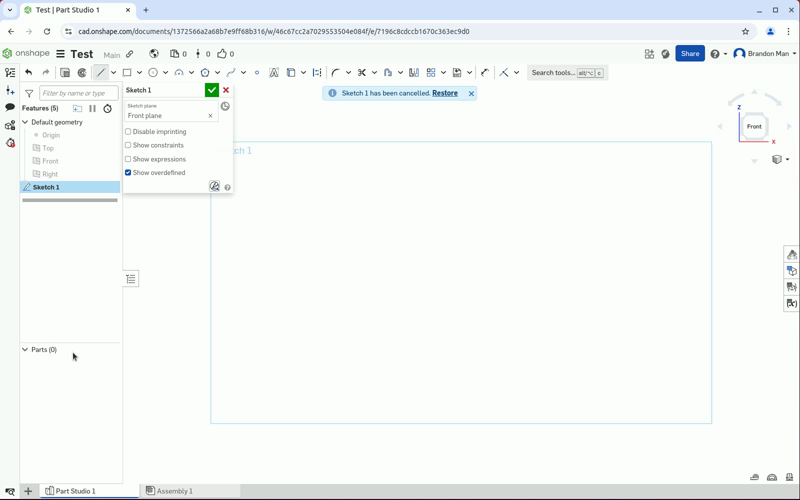
mouse_move(348, 293)
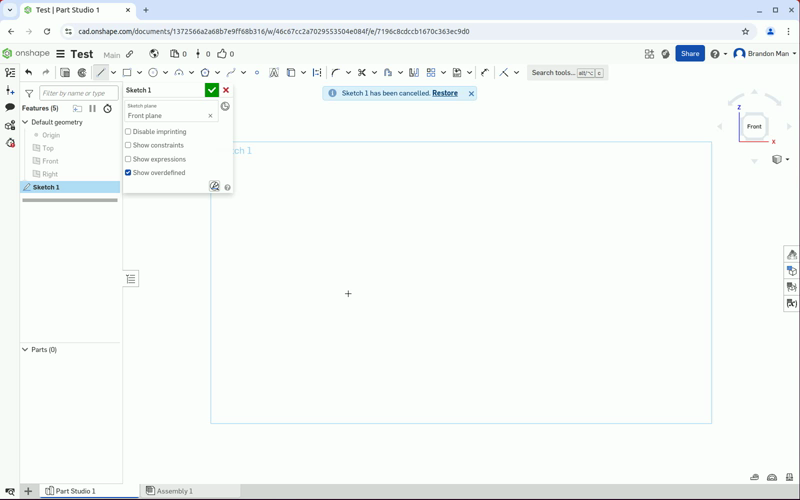
click(348, 293)
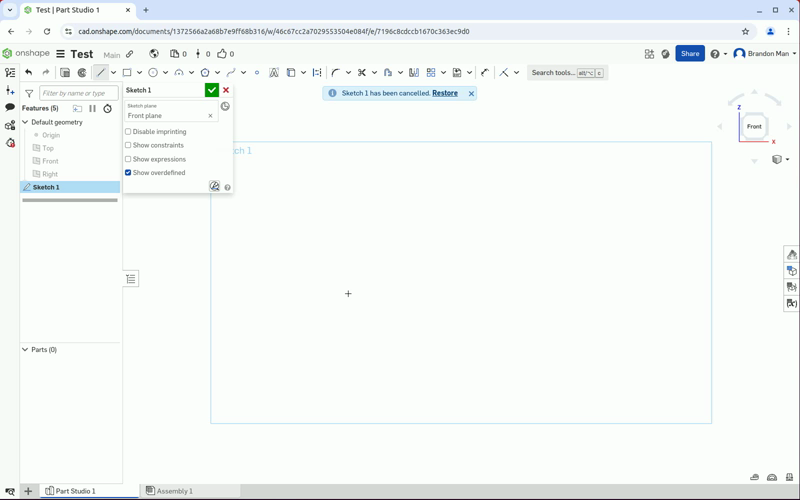
key_up(shift)
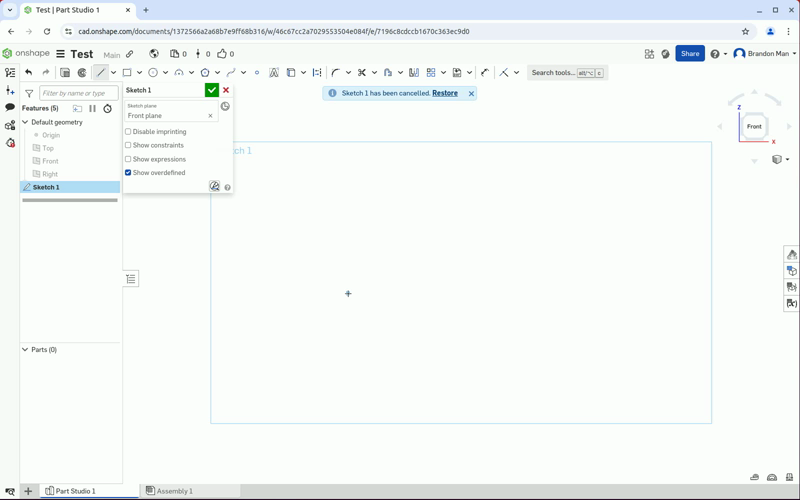
key_down(shift)
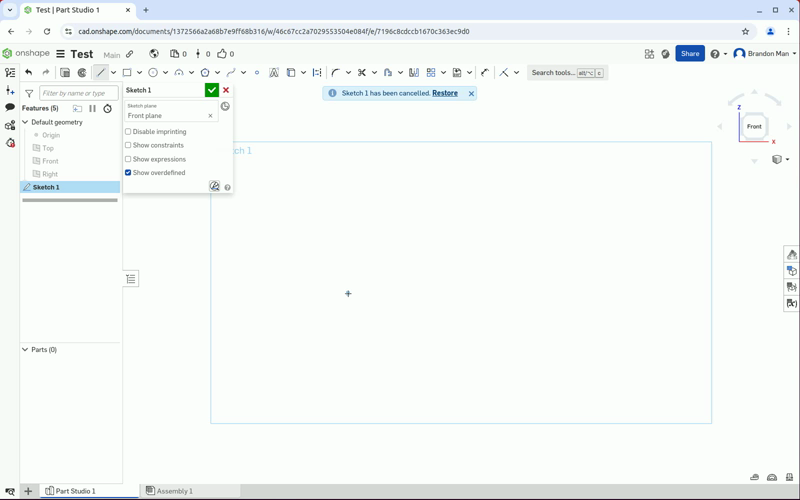
mouse_move(553, 293)
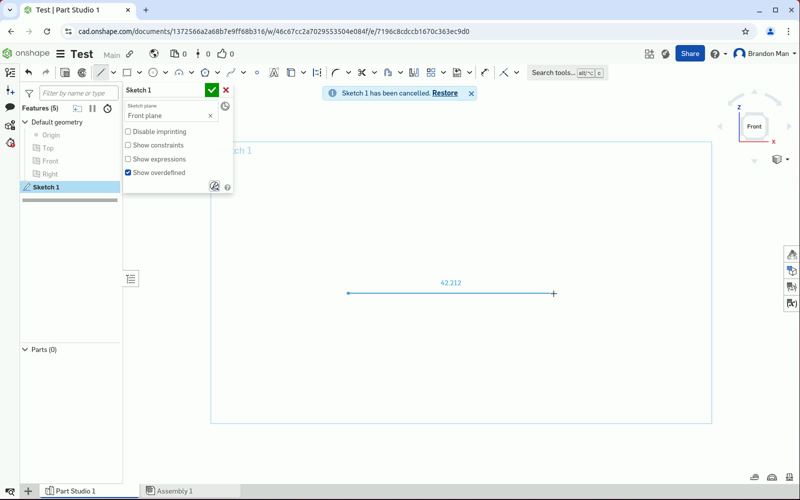
click(553, 293)
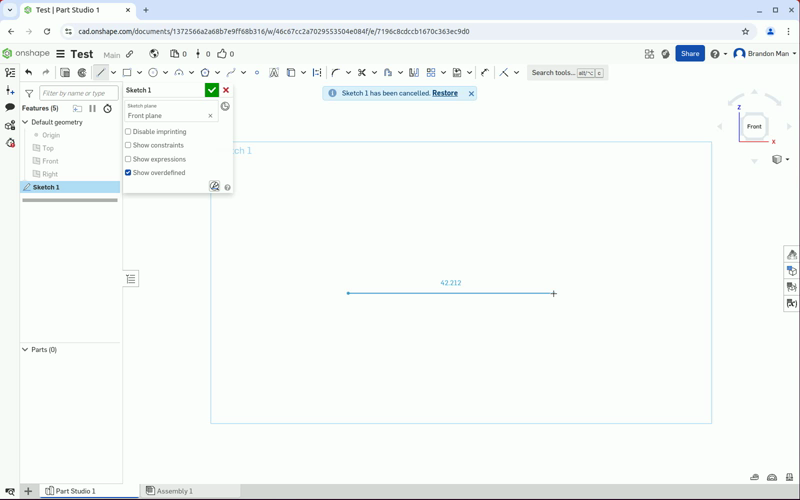
key_up(shift)
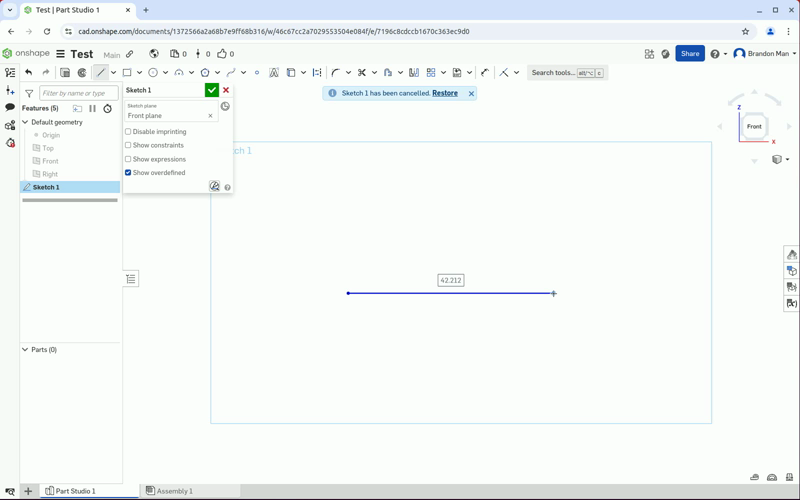
key_down(shift)
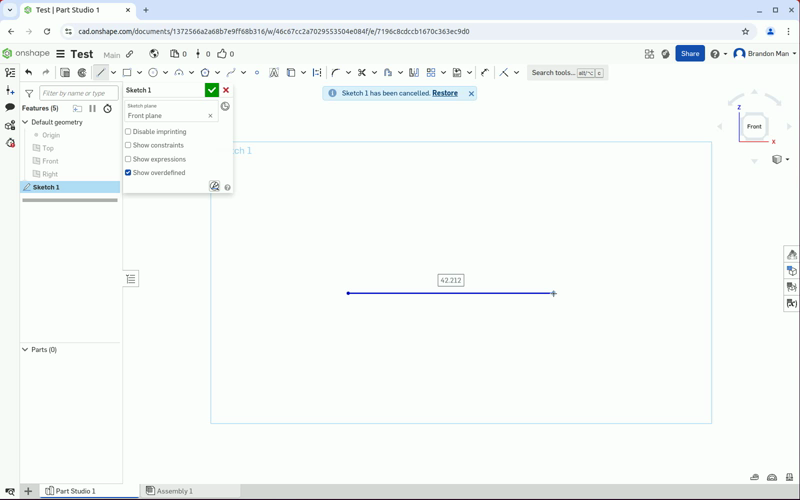
mouse_move(583, 293)
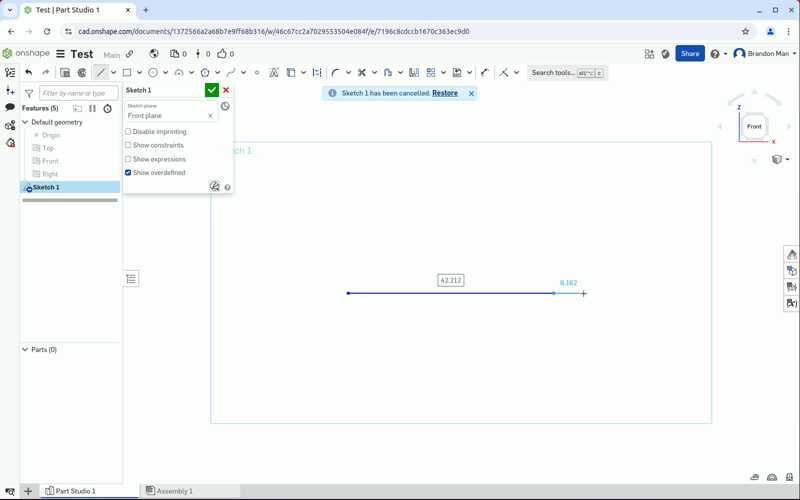
mouse_move(553, 239)
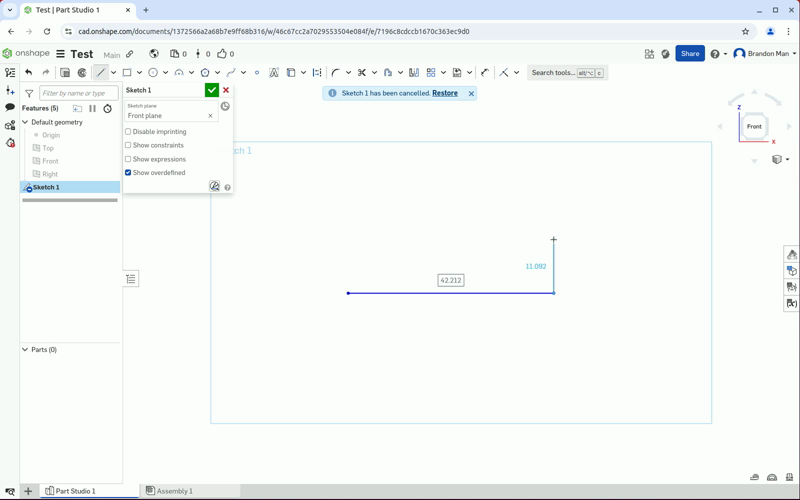
click(553, 239)
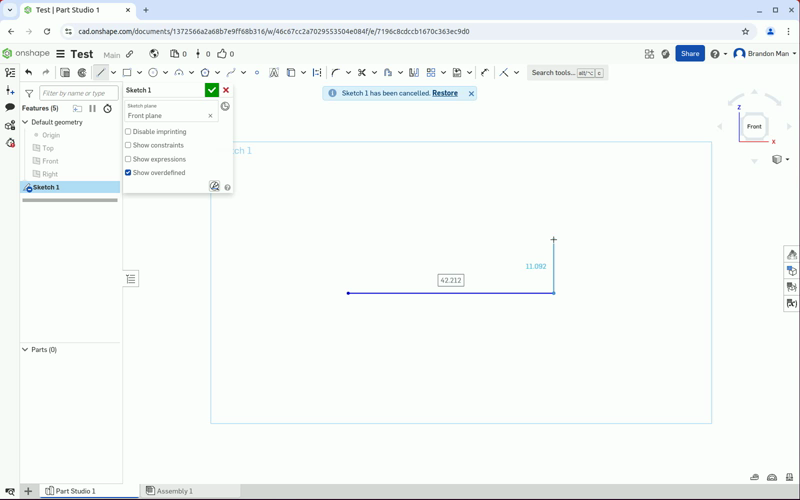
key_up(shift)
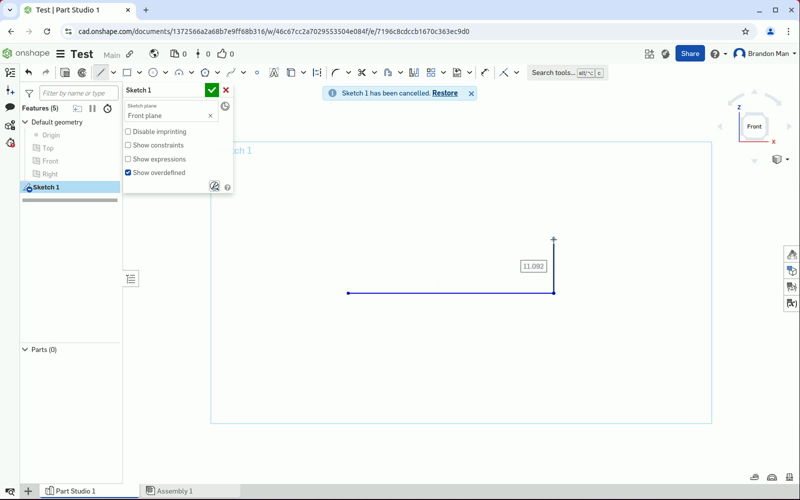
key_down(shift)
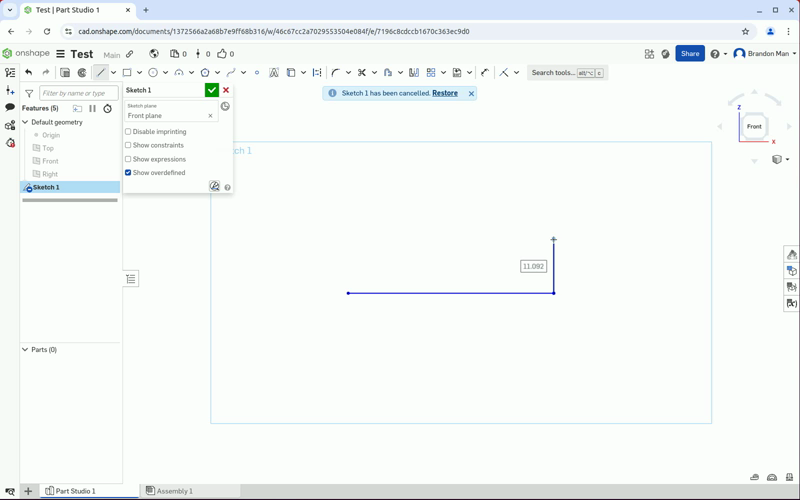
mouse_move(348, 239)
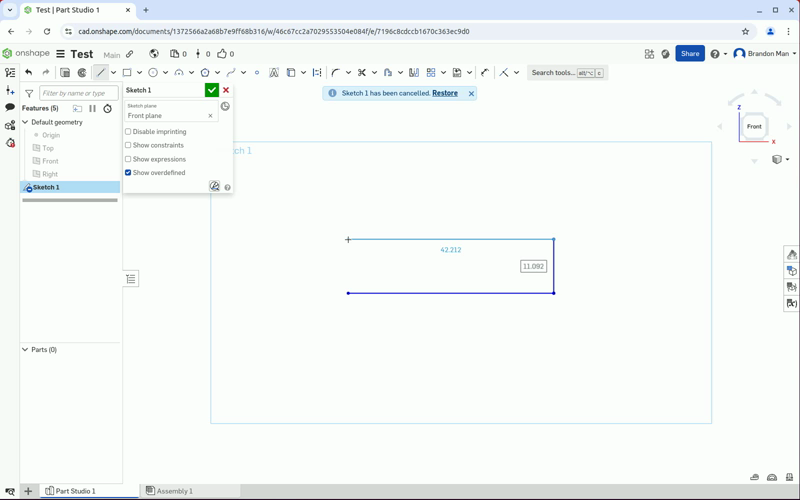
click(348, 239)
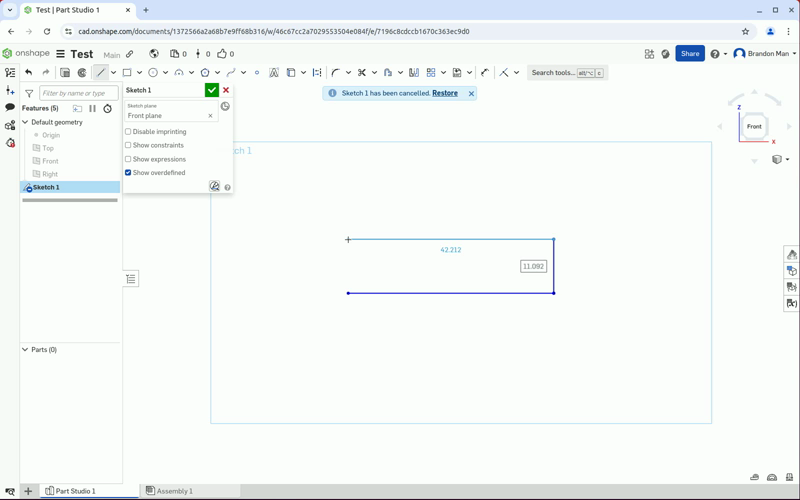
key_up(shift)
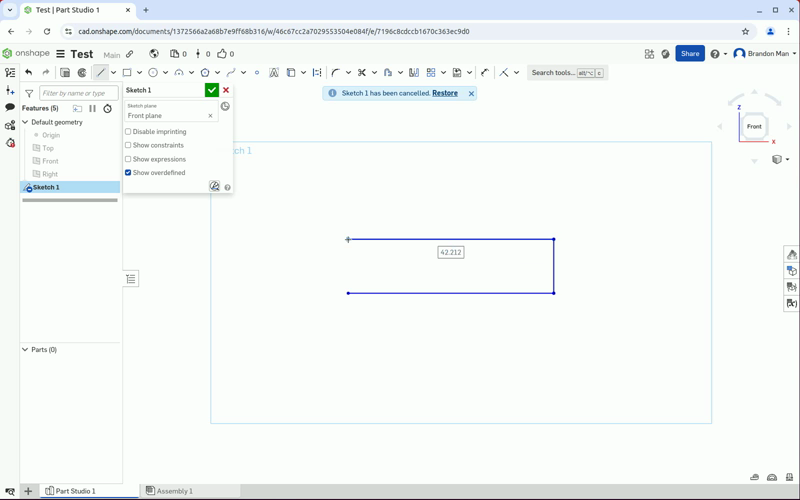
mouse_move(378, 239)
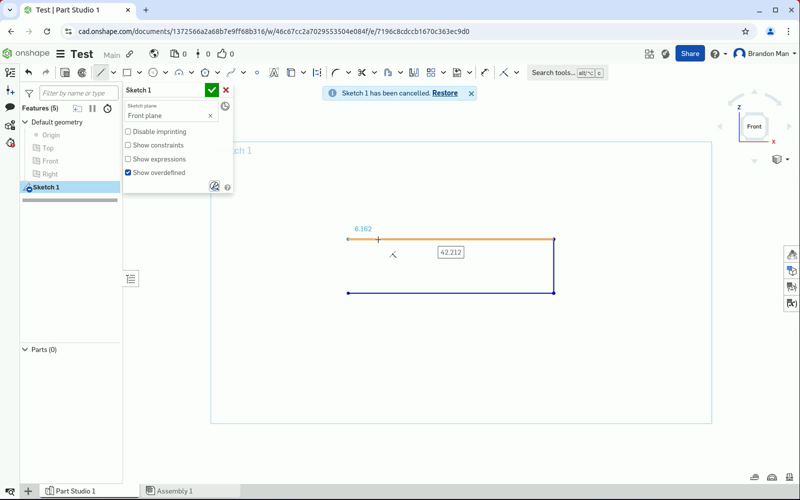
key_down(shift)
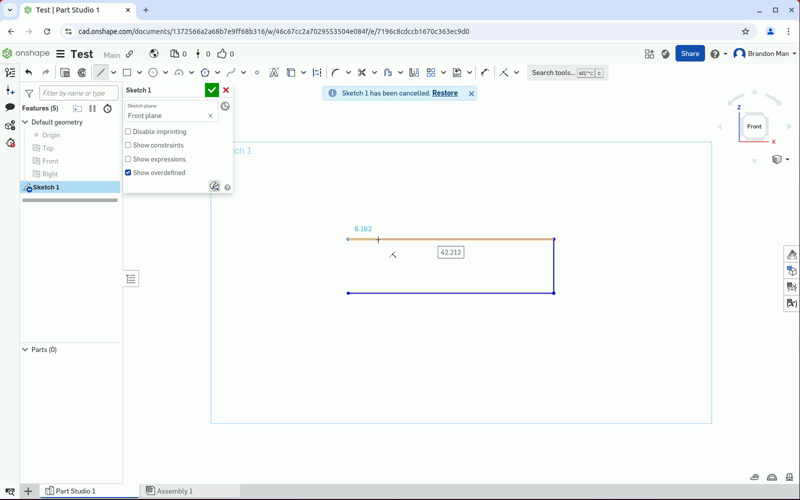
mouse_move(348, 293)
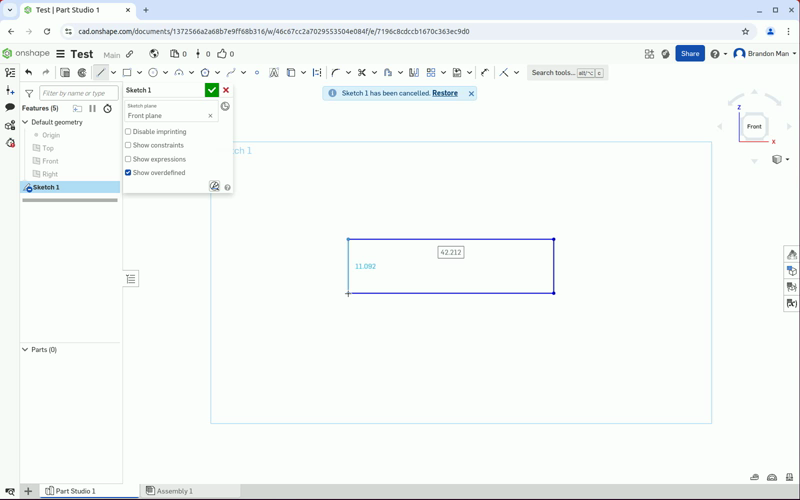
key_up(shift)
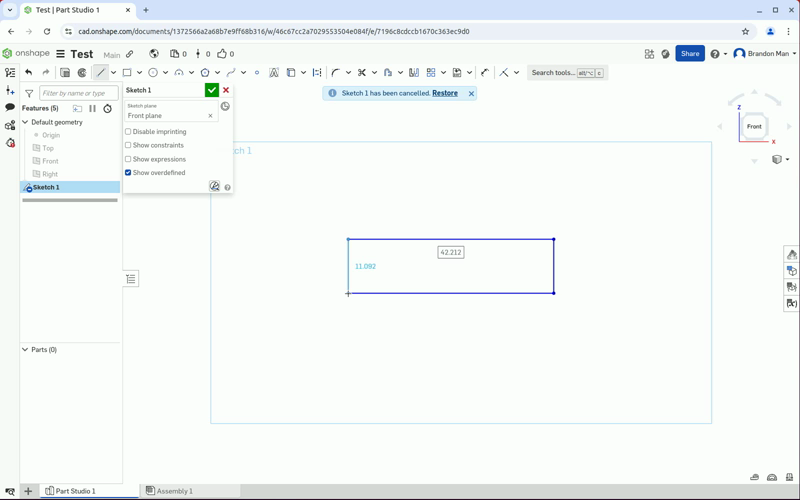
click(348, 293)
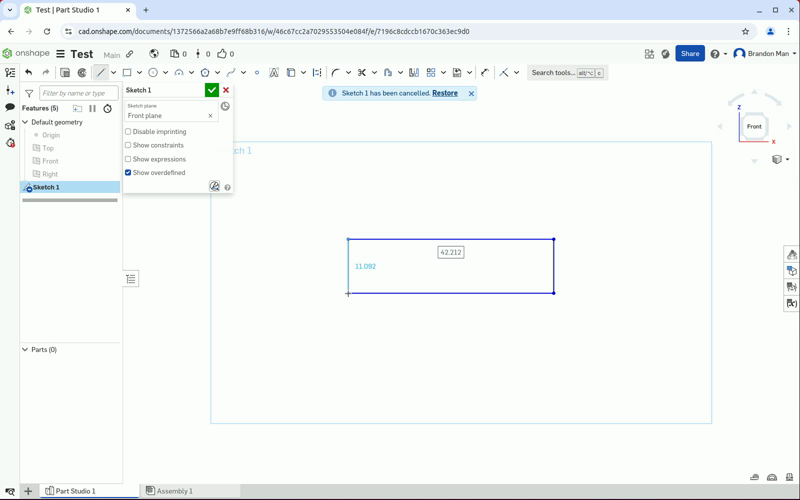
key(esc)
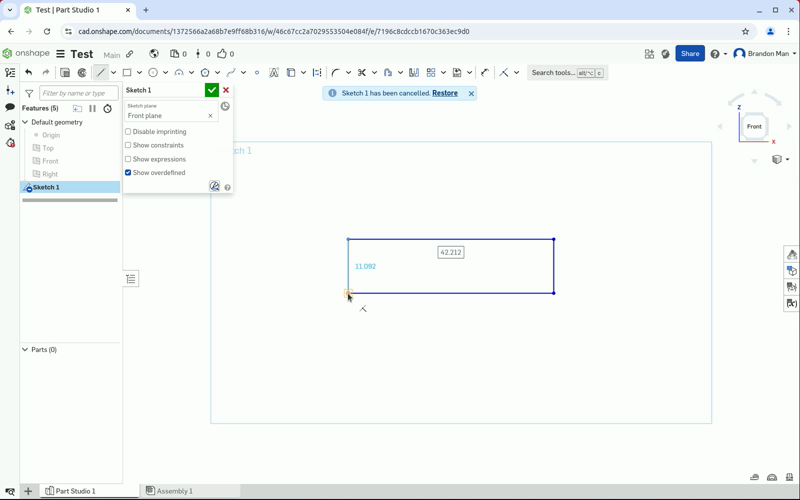
key(l)
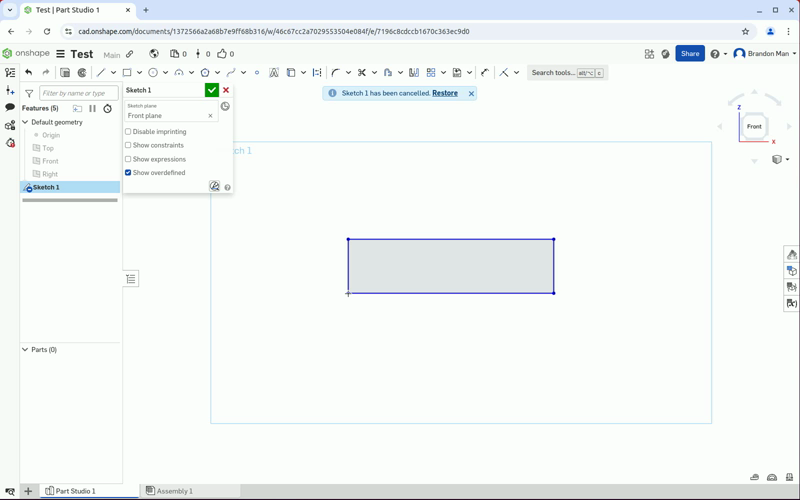
key_down(shift)
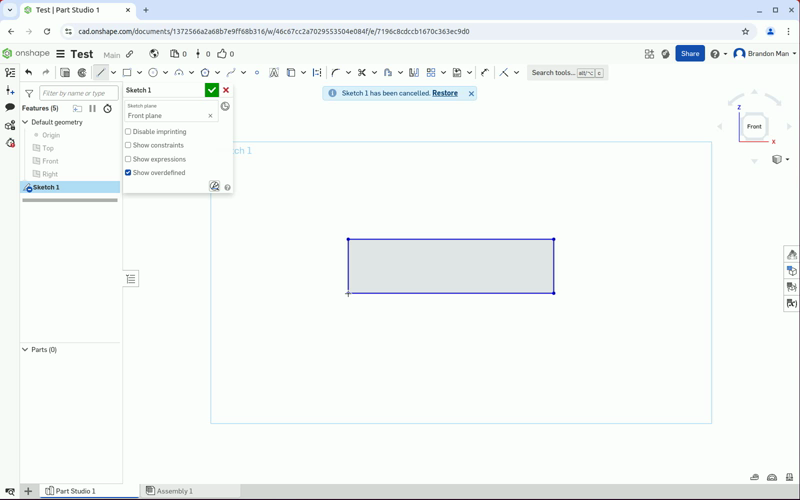
mouse_move(432, 278)
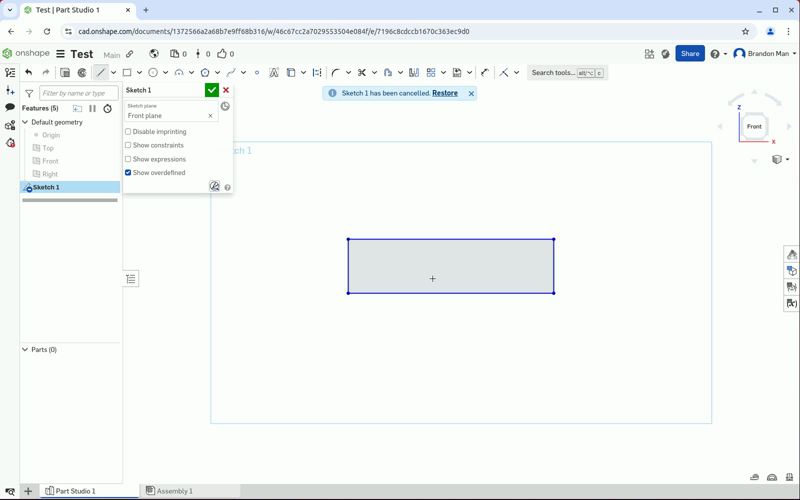
click(432, 278)
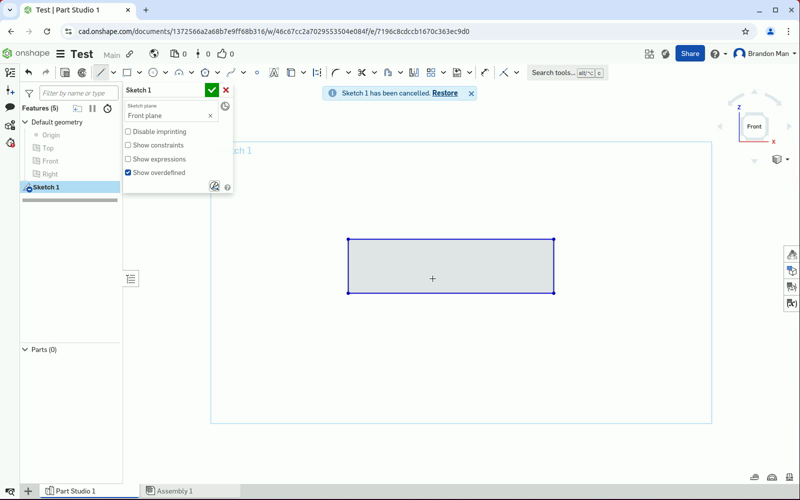
key_up(shift)
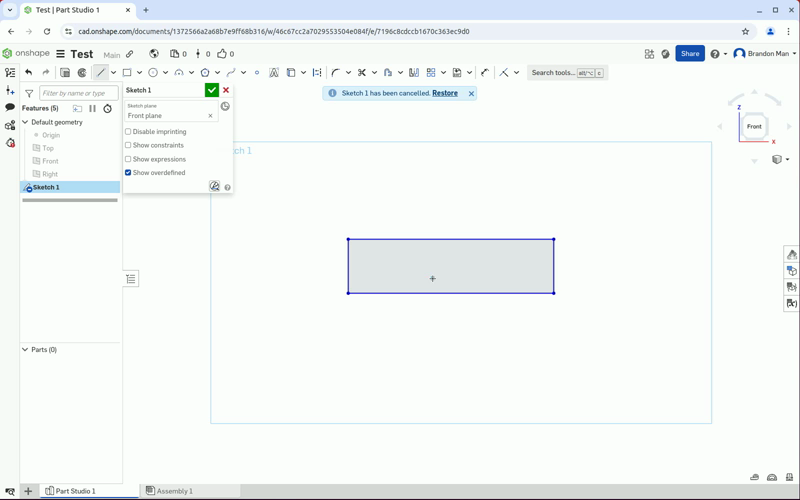
key_down(shift)
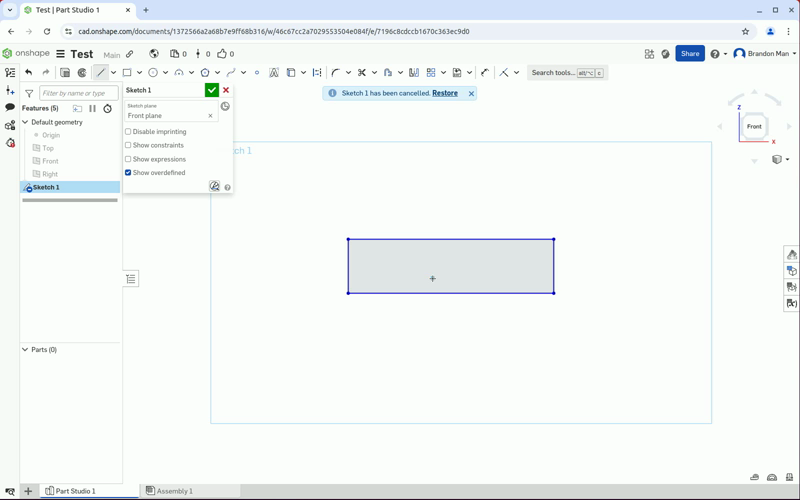
mouse_move(462, 278)
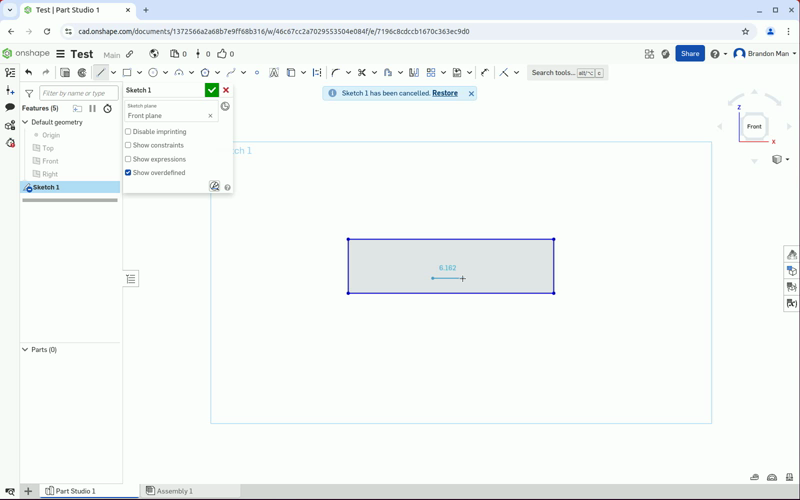
mouse_move(436, 280)
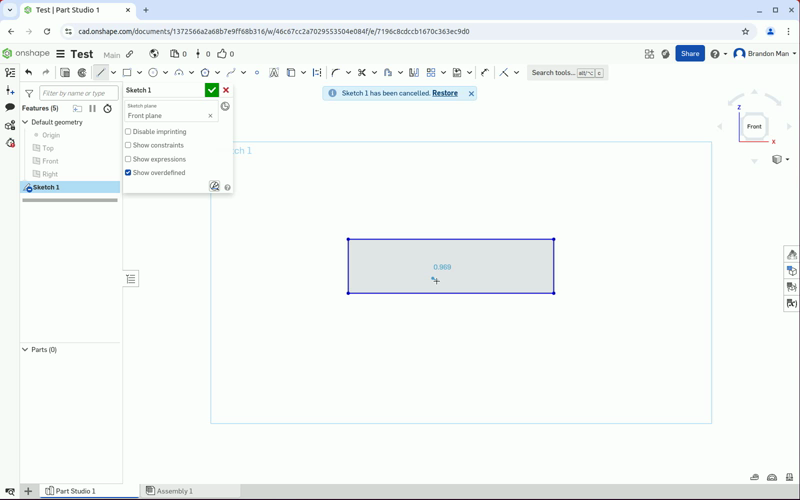
scroll(6)
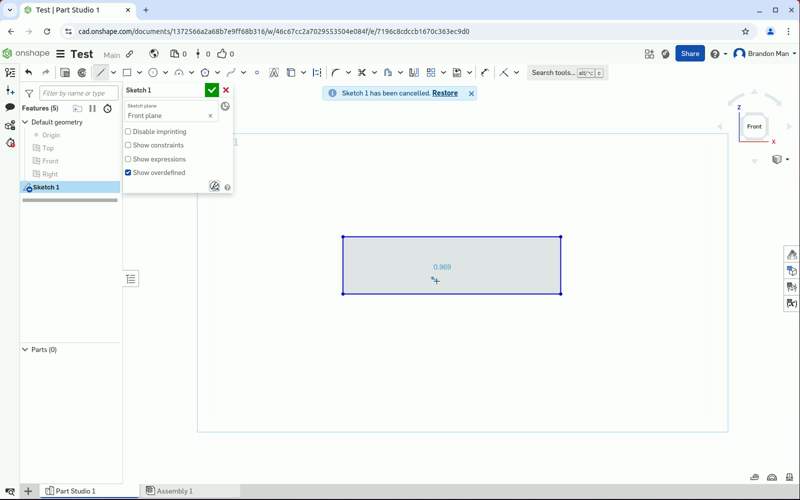
scroll(6)
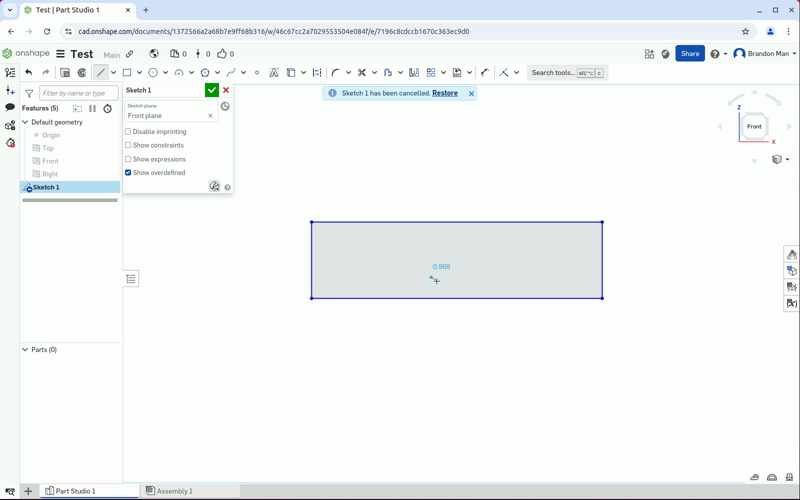
scroll(6)
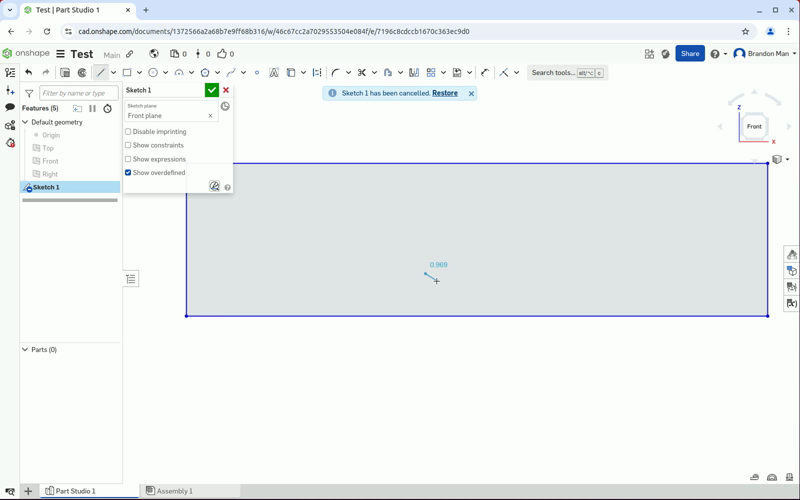
scroll(6)
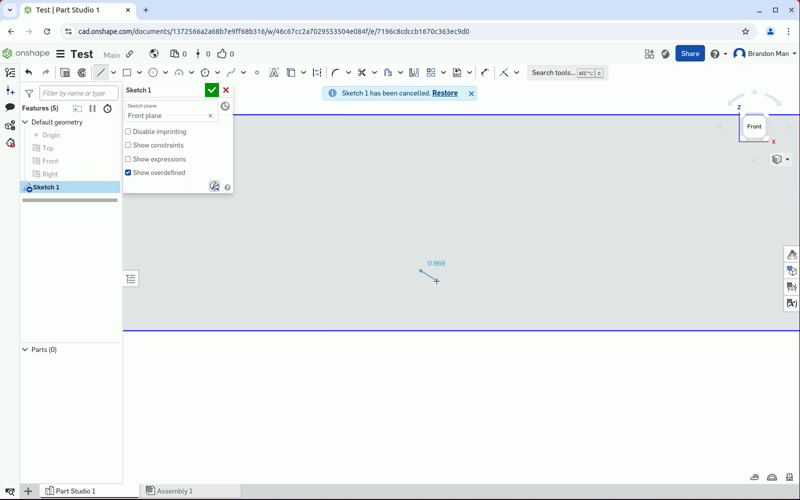
scroll(6)
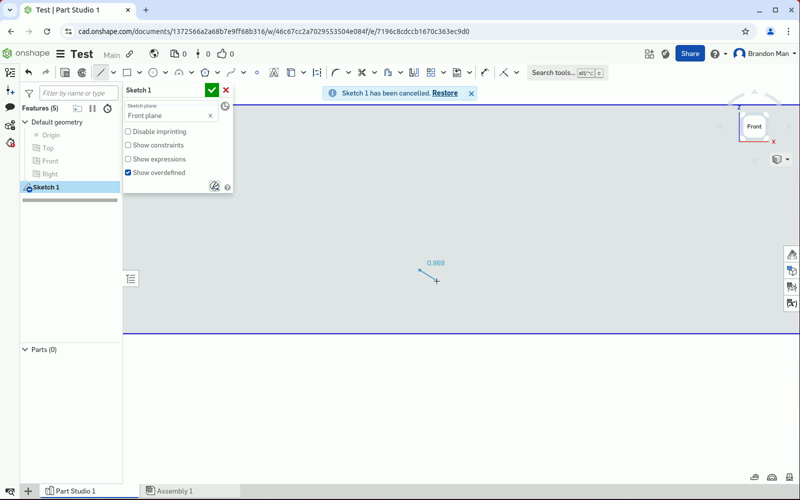
scroll(6)
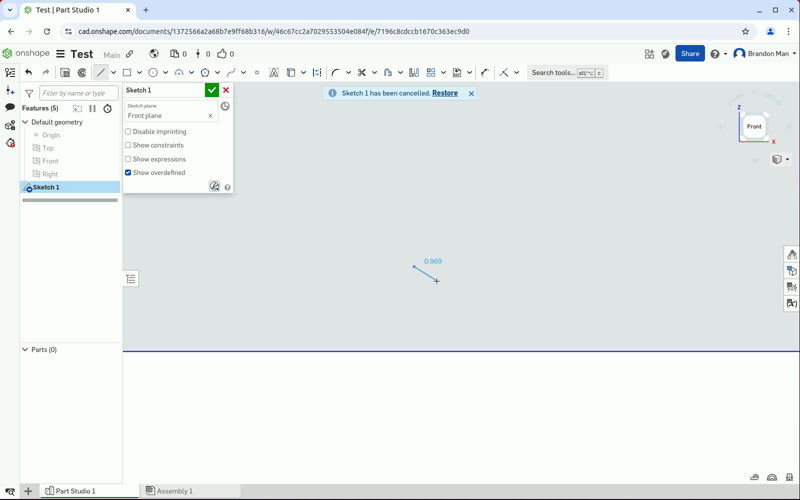
scroll(6)
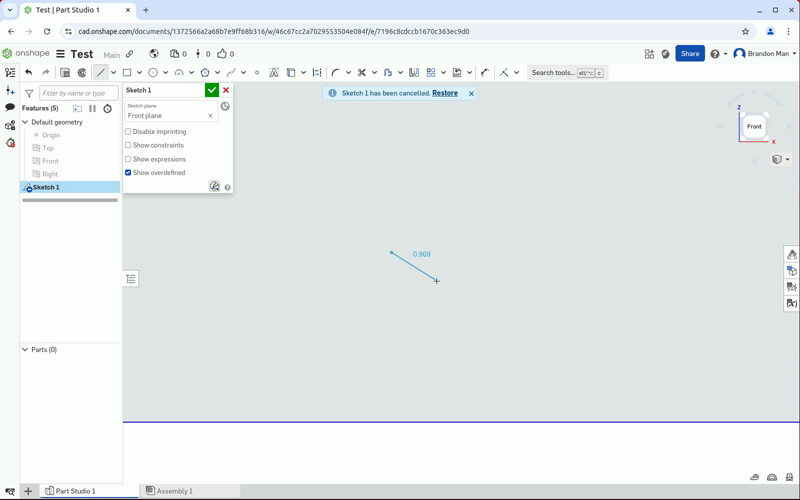
click(436, 280)
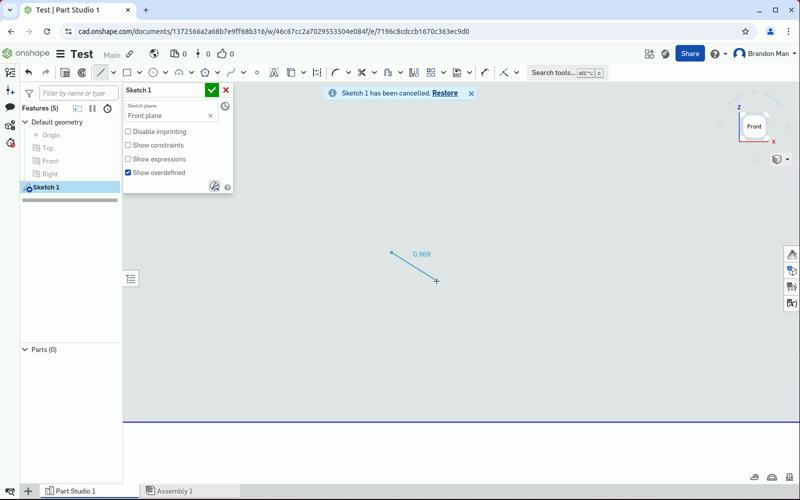
scroll(-6)
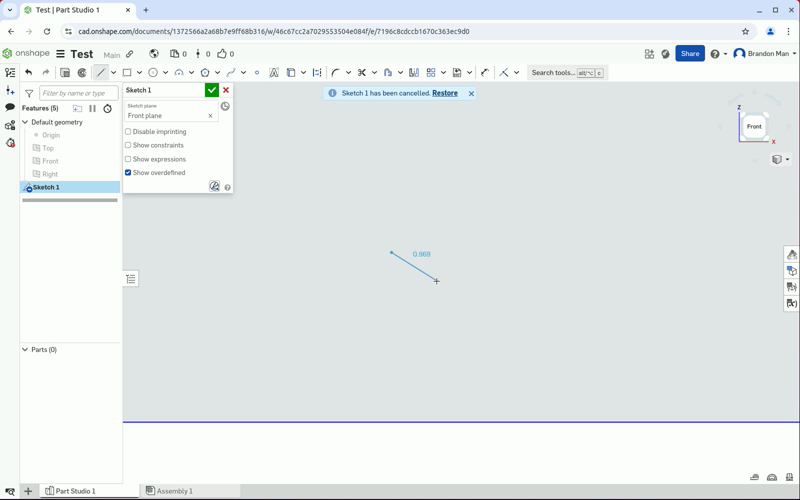
scroll(-6)
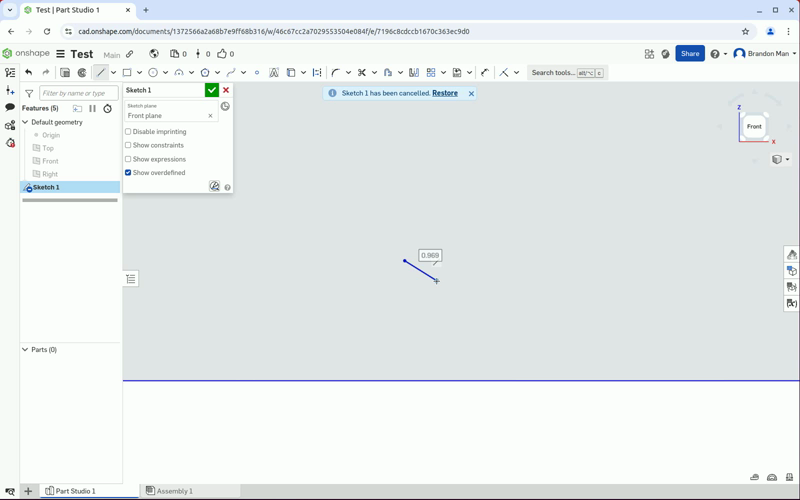
scroll(-6)
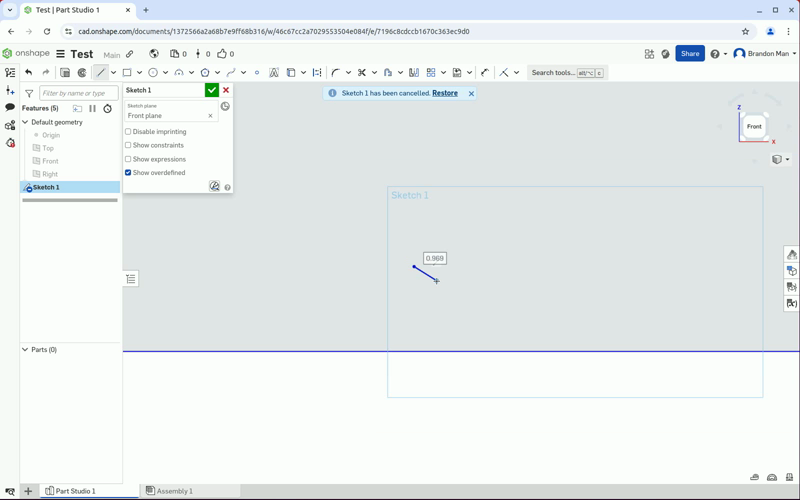
scroll(-6)
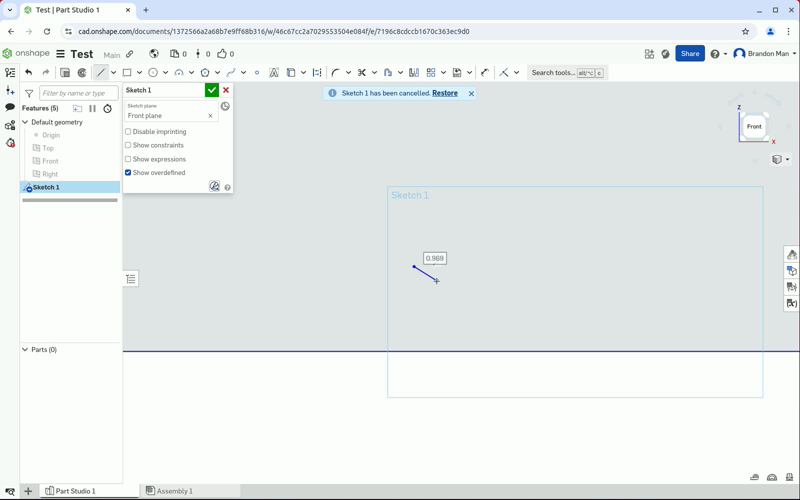
scroll(-6)
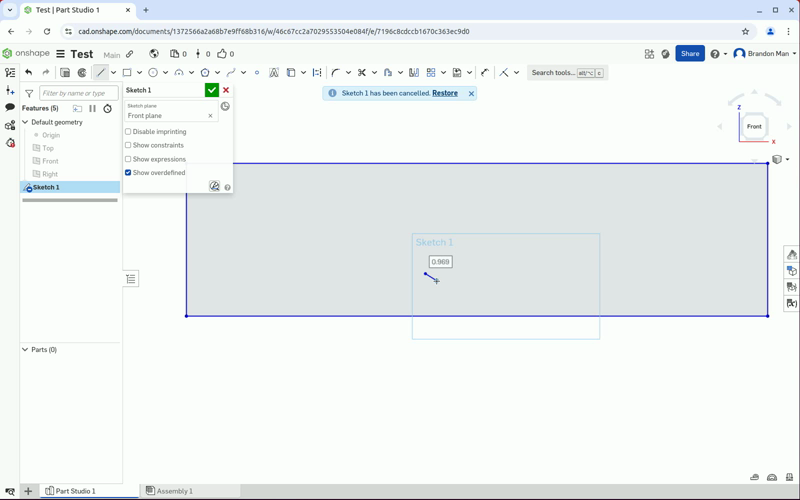
scroll(-6)
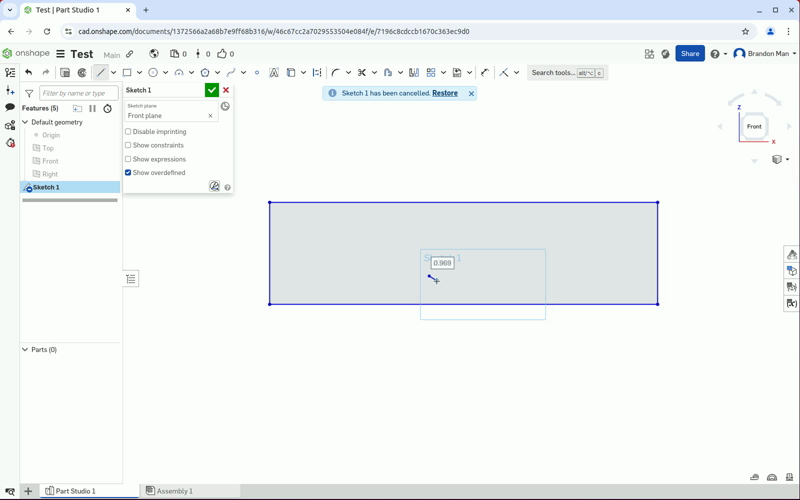
scroll(-6)
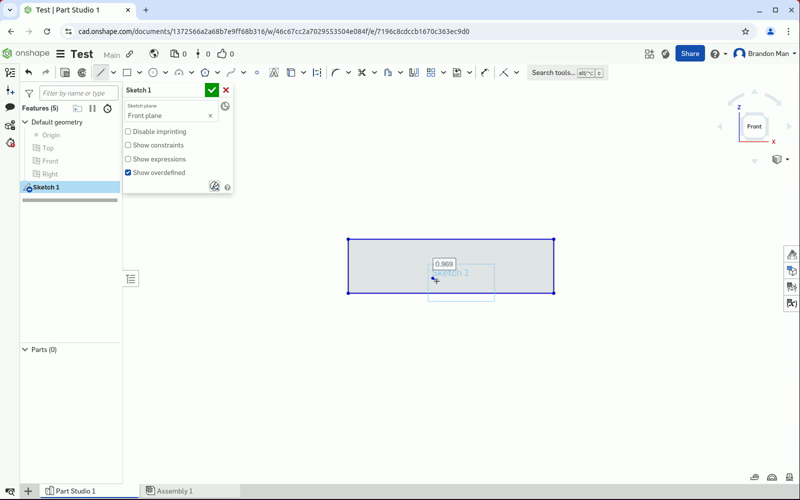
key_up(shift)
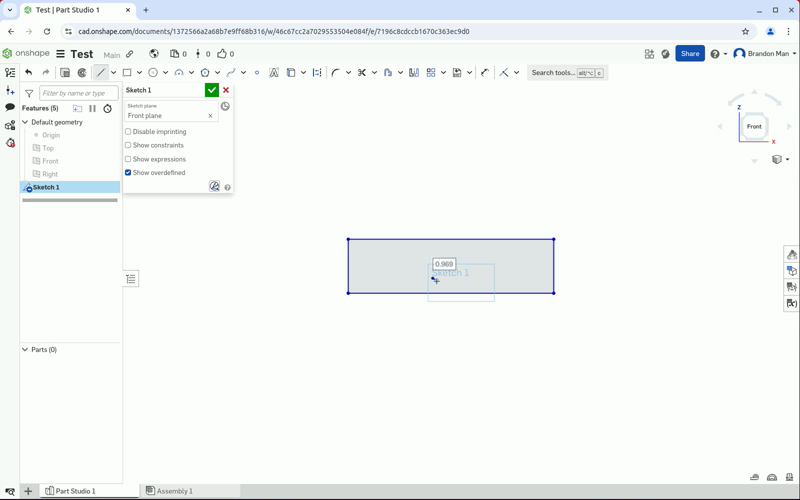
key_down(shift)
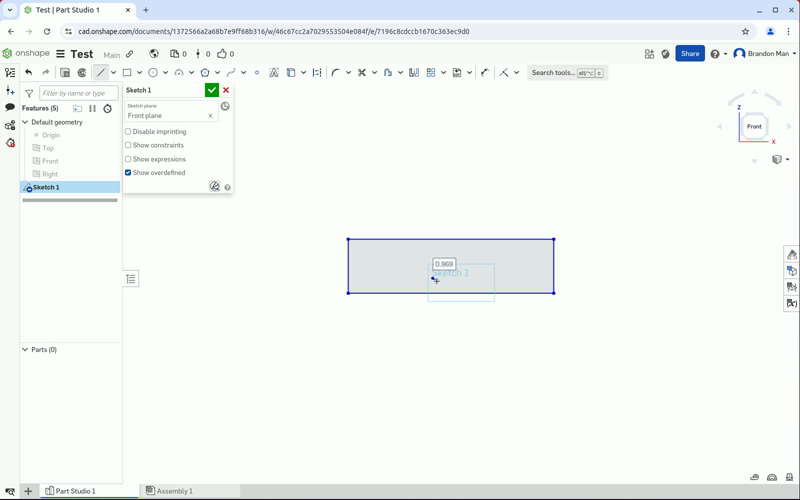
mouse_move(466, 280)
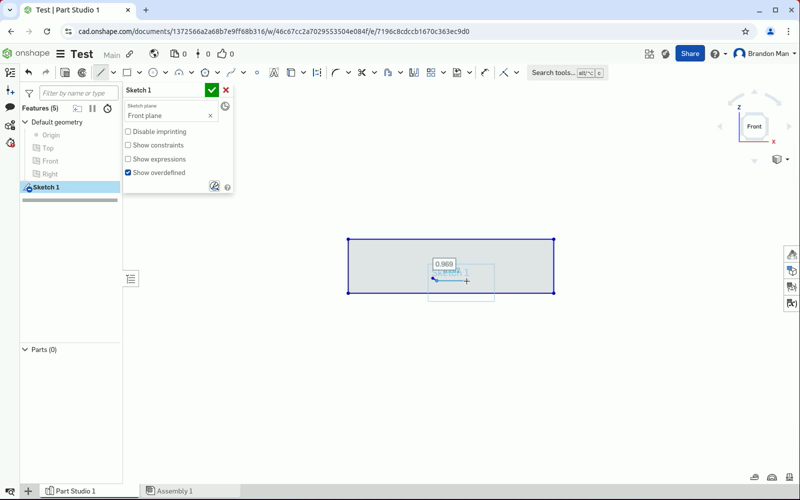
mouse_move(456, 280)
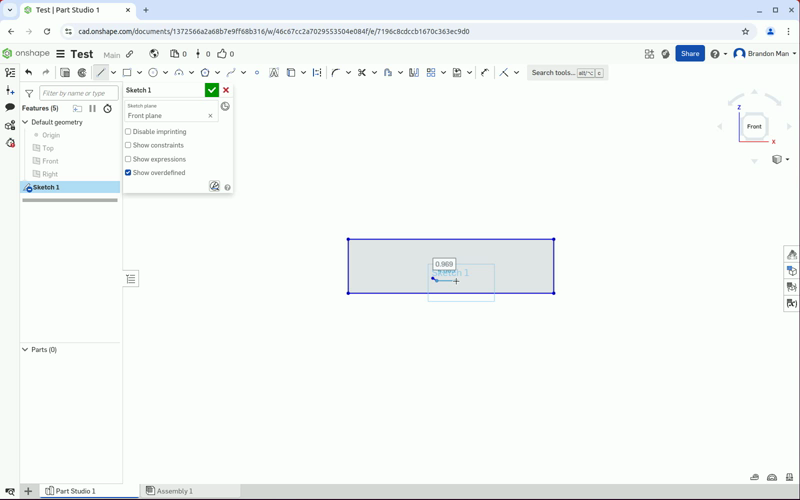
click(456, 280)
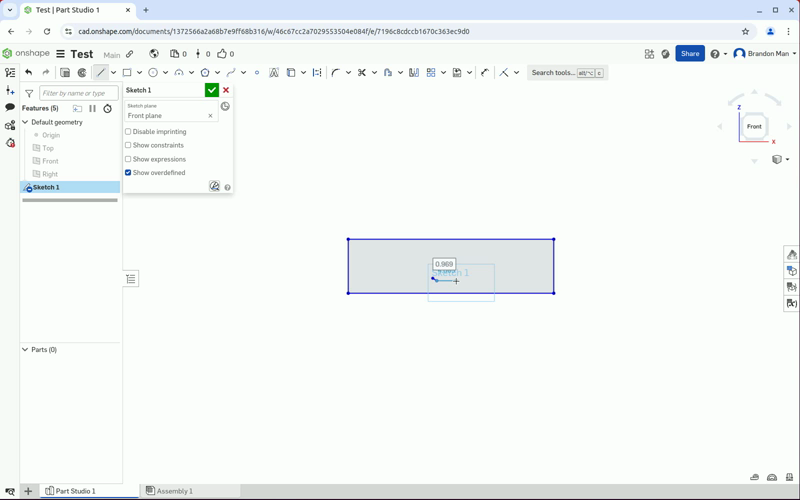
key_up(shift)
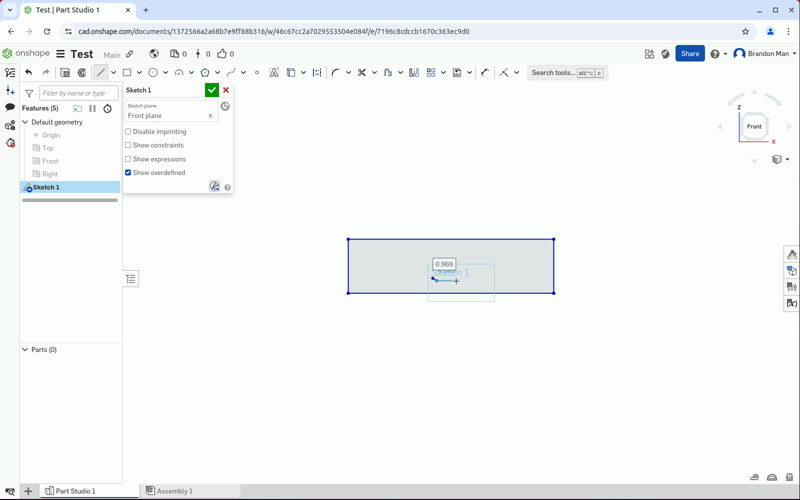
key_down(shift)
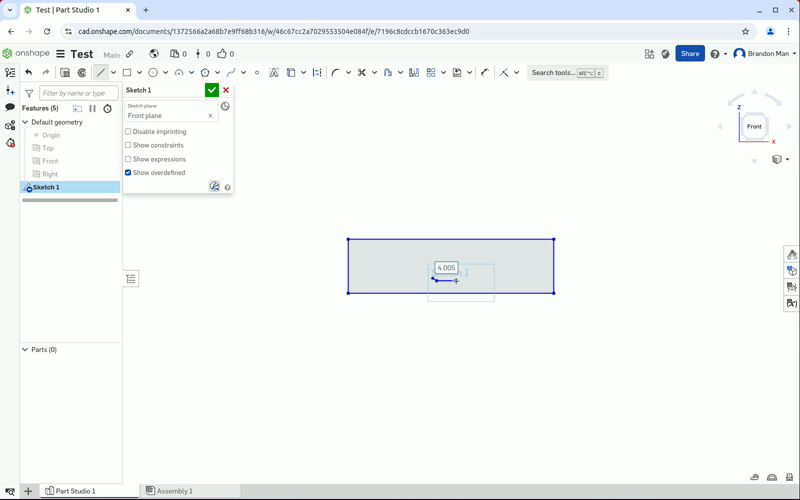
mouse_move(486, 280)
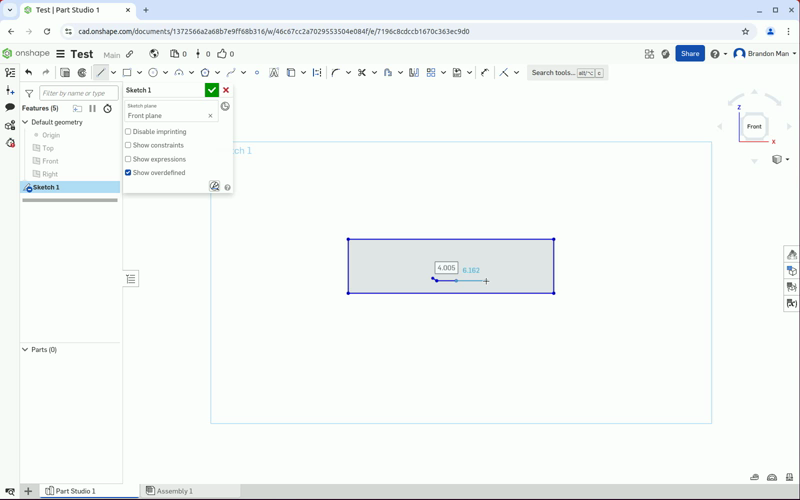
mouse_move(458, 278)
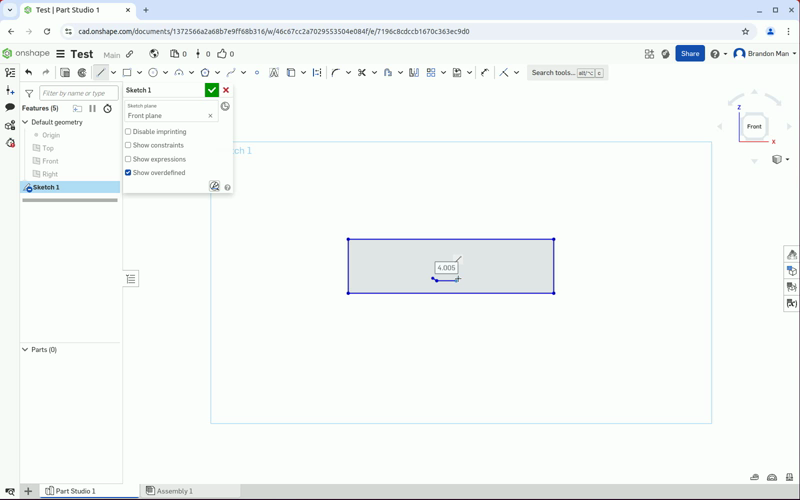
scroll(6)
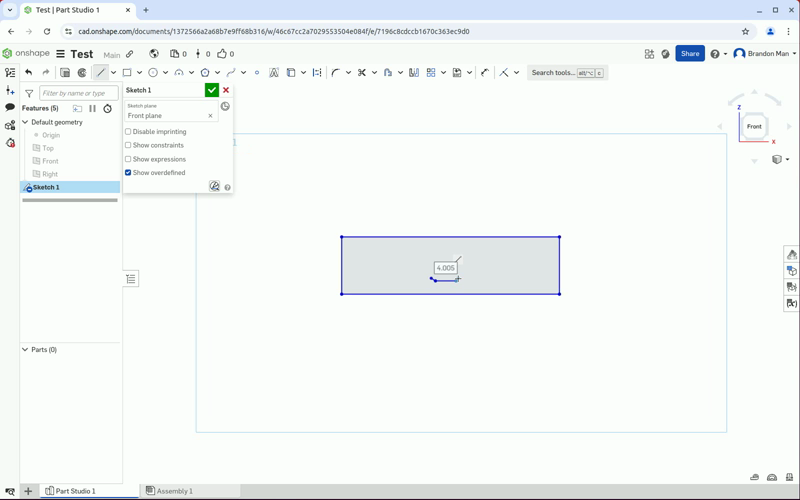
scroll(6)
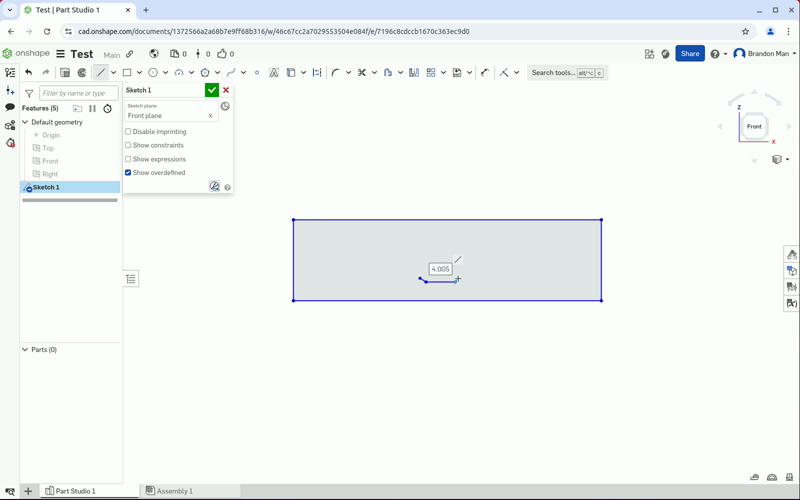
scroll(6)
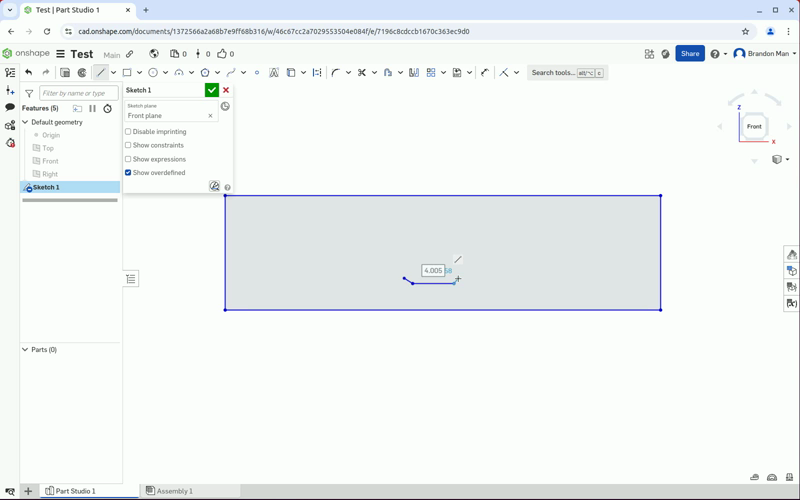
scroll(6)
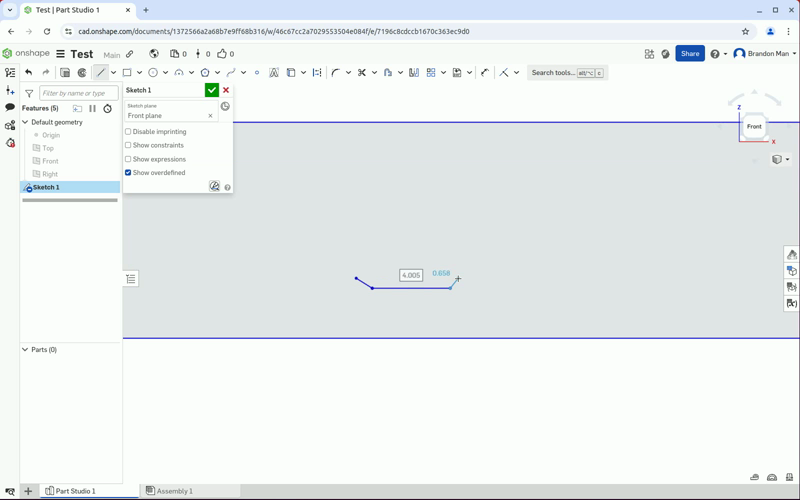
scroll(6)
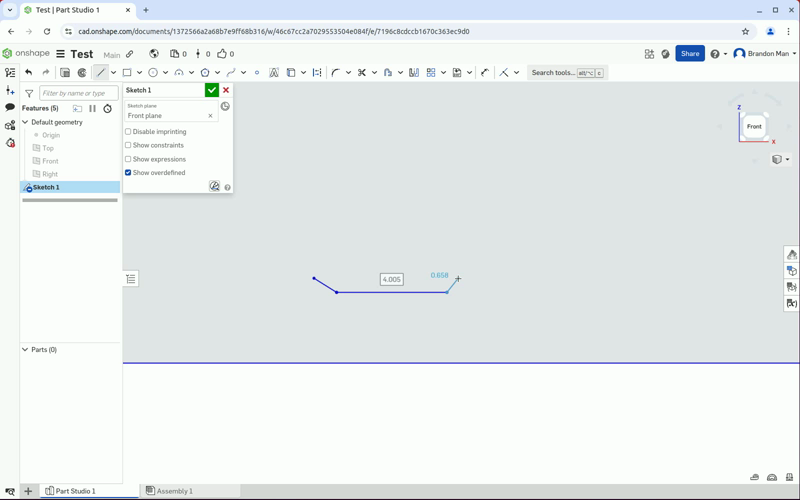
scroll(6)
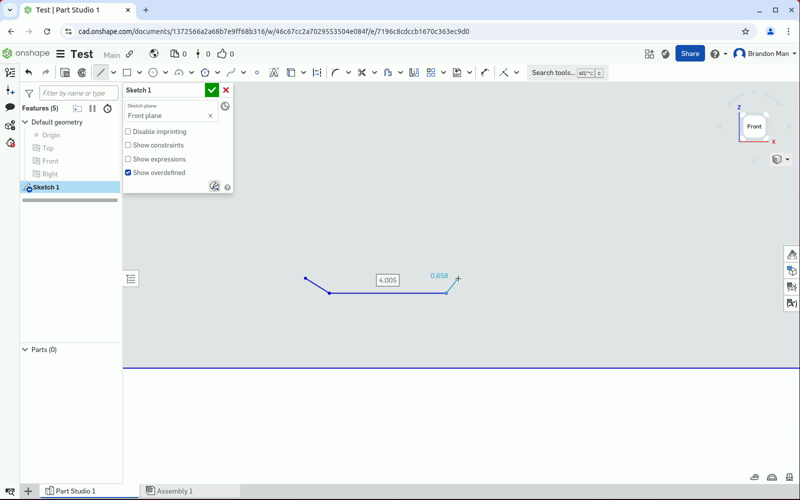
scroll(6)
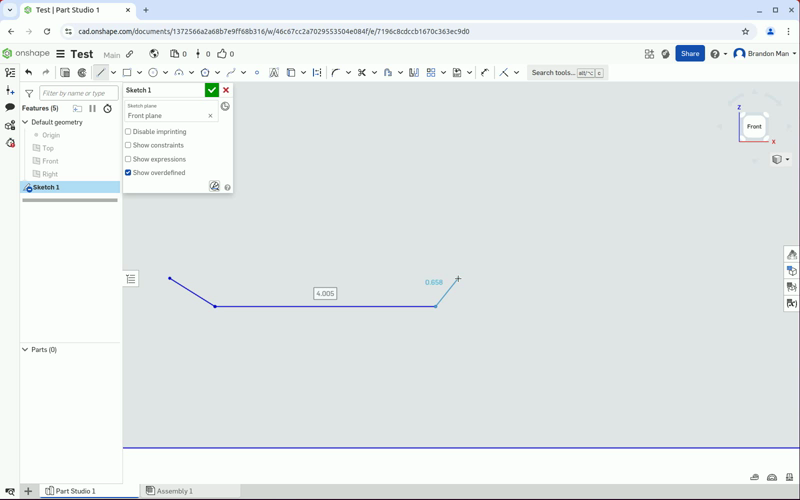
click(458, 278)
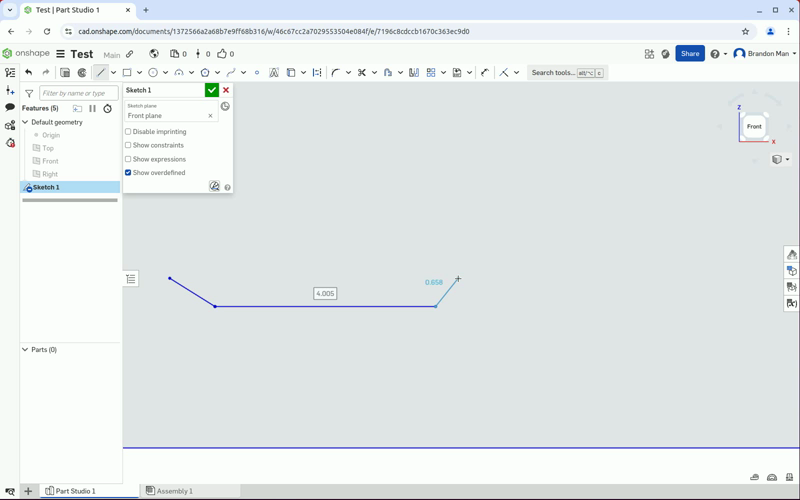
scroll(-6)
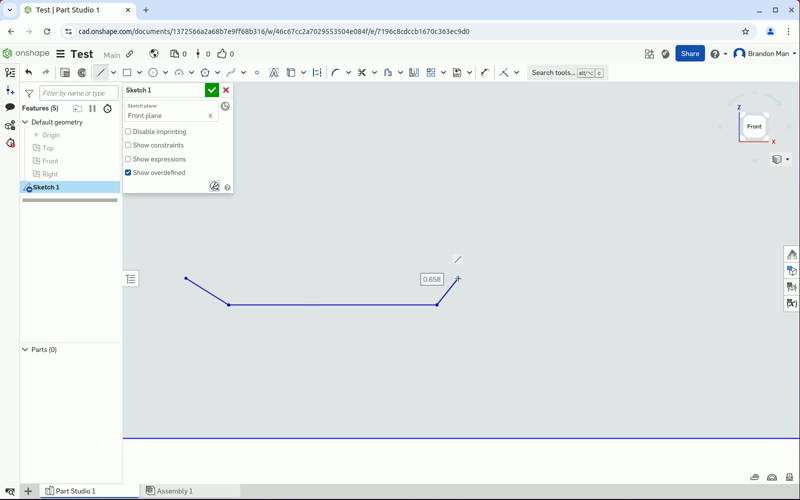
scroll(-6)
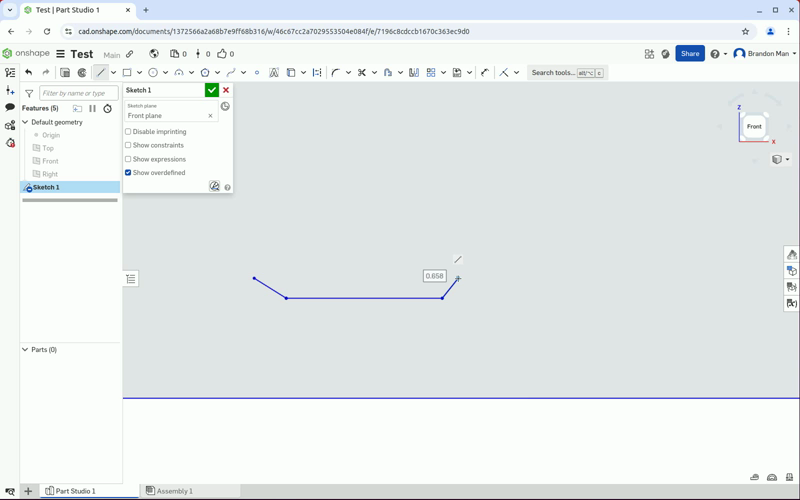
scroll(-6)
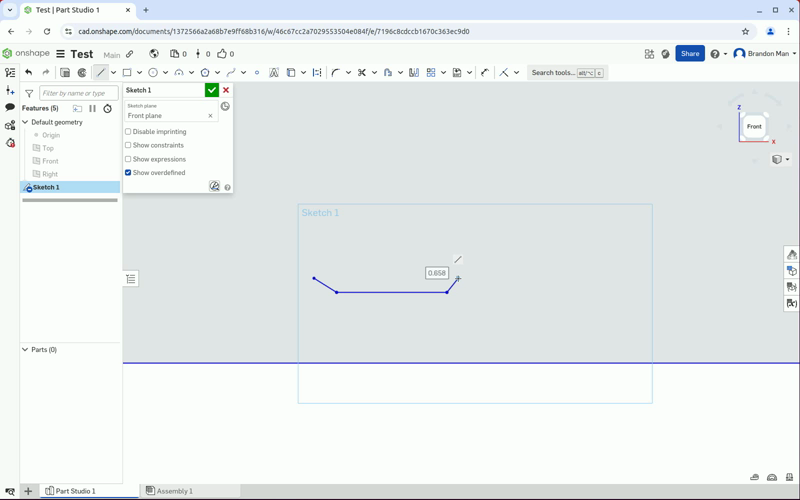
scroll(-6)
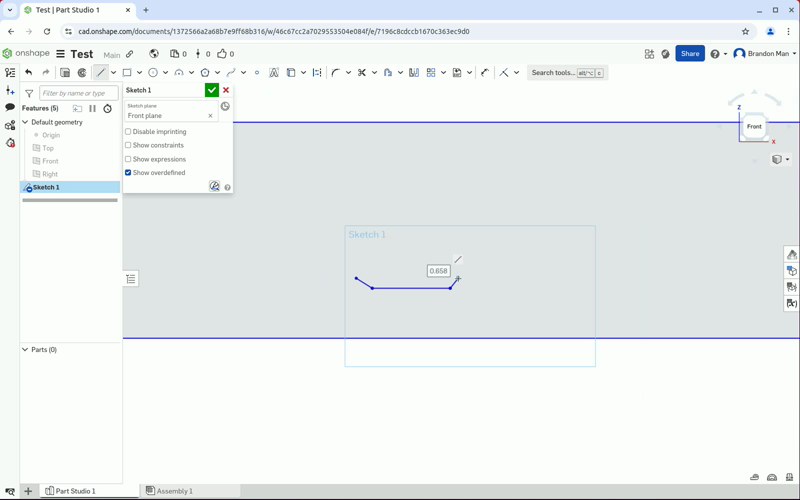
scroll(-6)
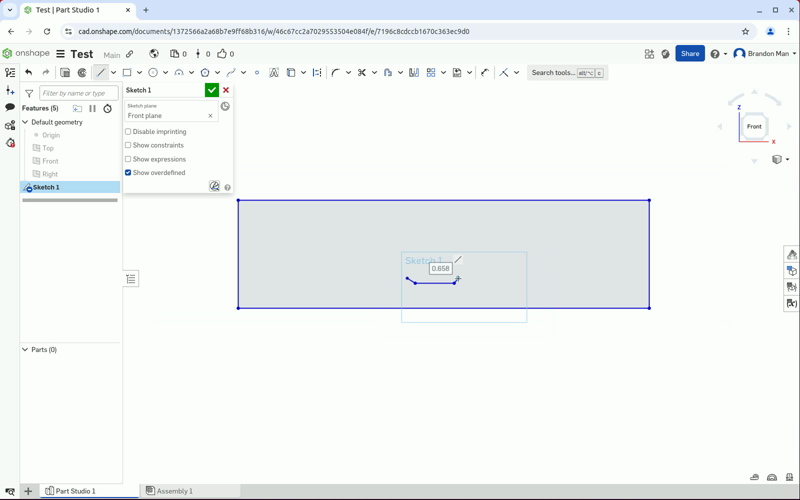
scroll(-6)
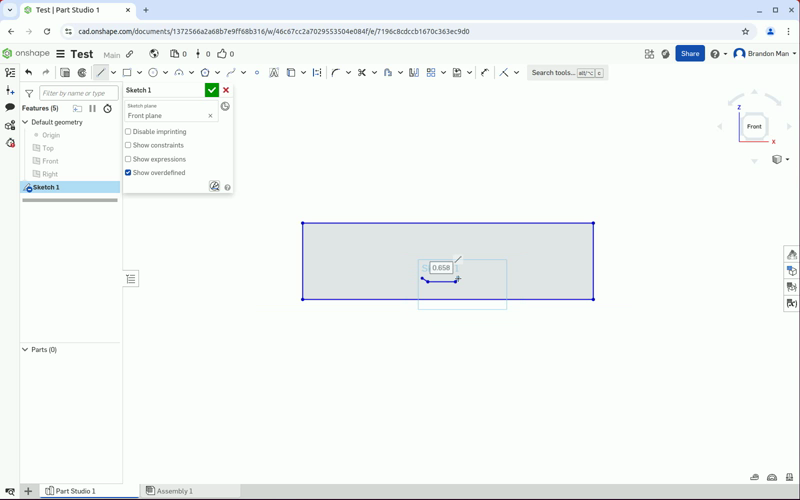
scroll(-6)
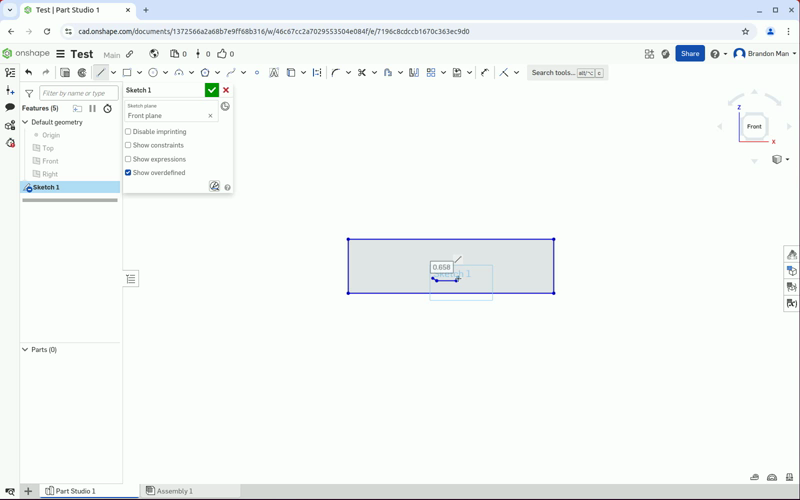
key_up(shift)
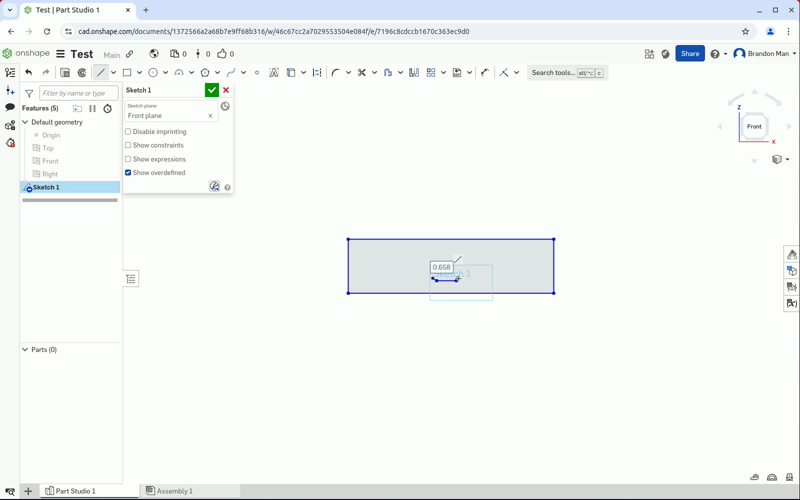
key_down(shift)
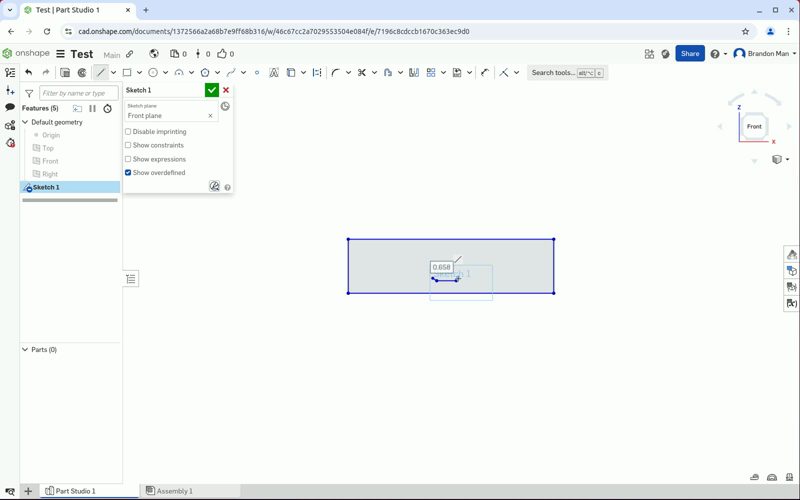
mouse_move(488, 278)
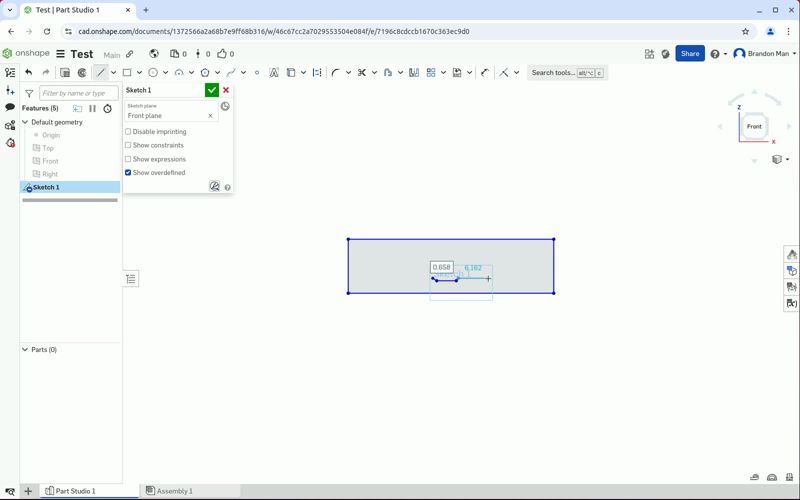
mouse_move(458, 258)
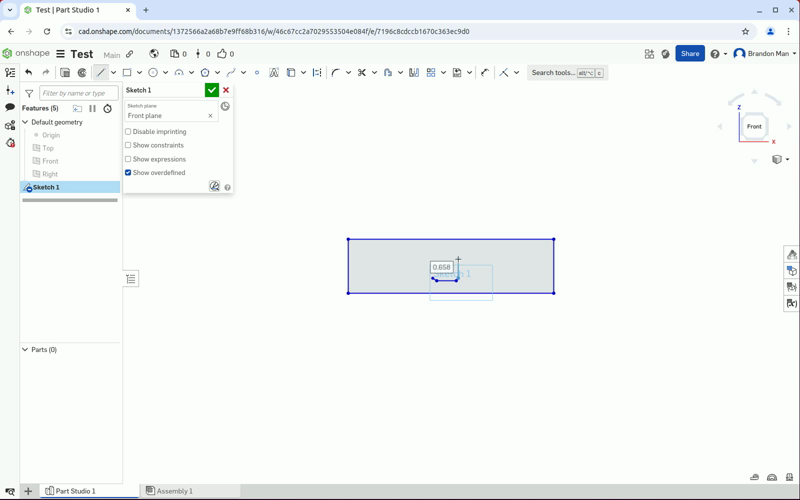
click(458, 258)
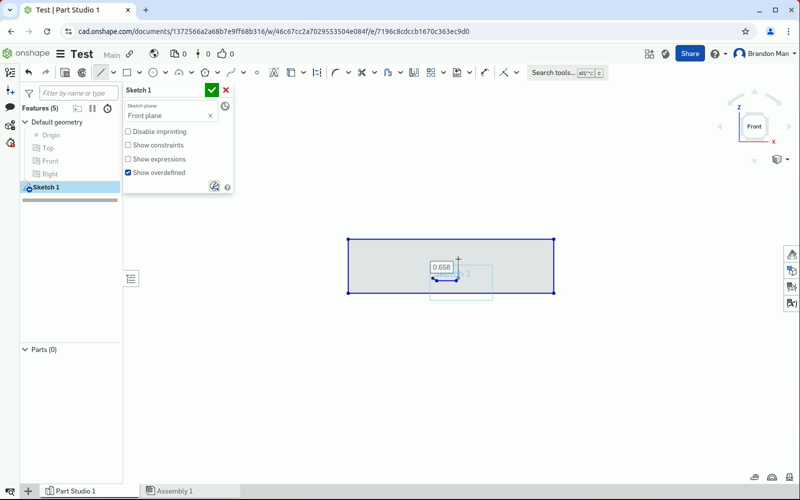
key_up(shift)
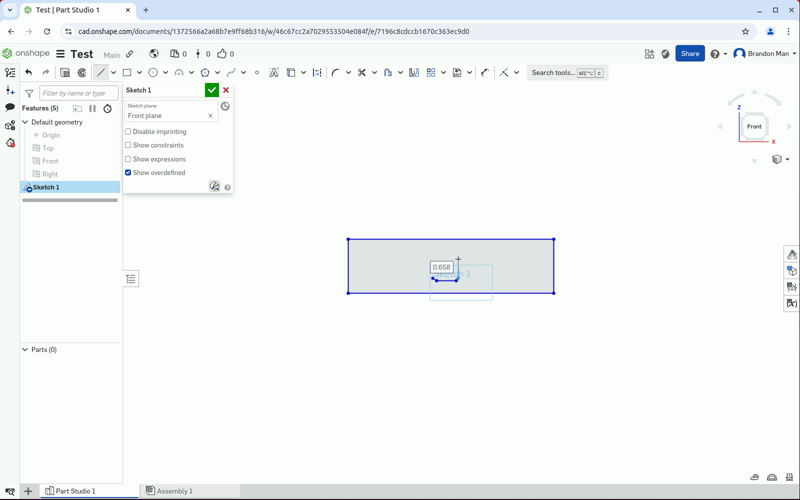
key_down(shift)
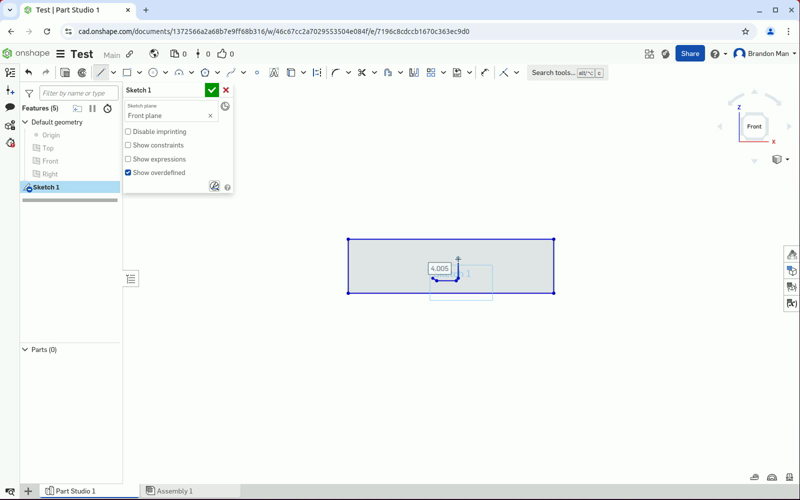
mouse_move(488, 258)
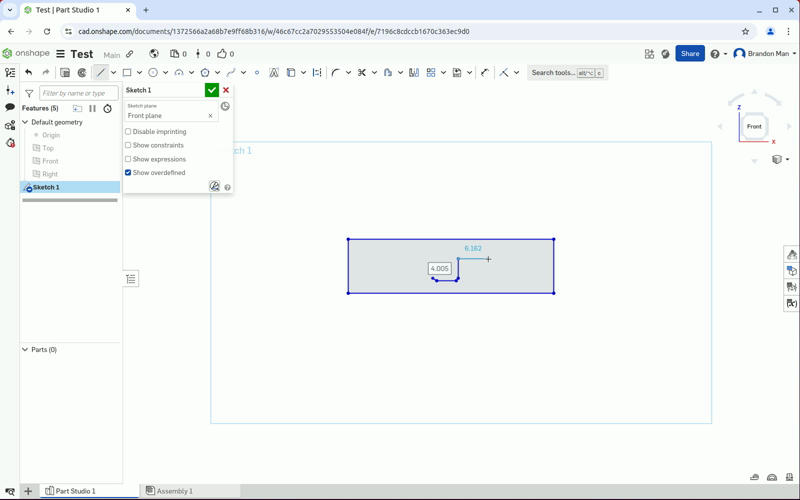
mouse_move(456, 256)
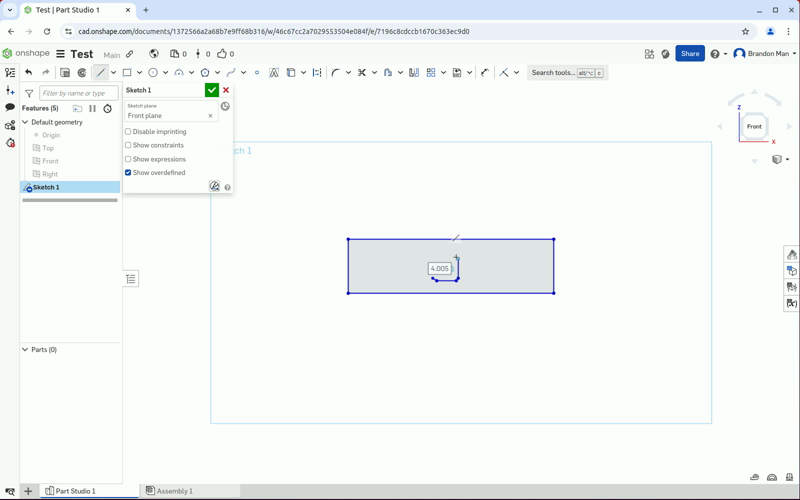
scroll(6)
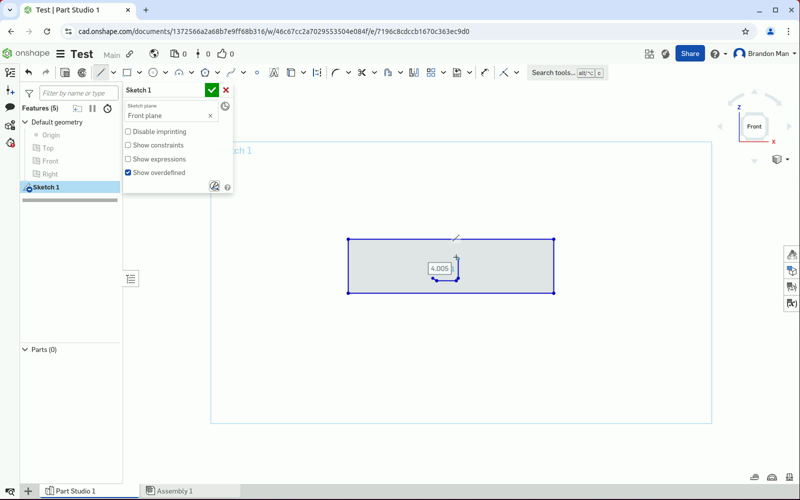
scroll(6)
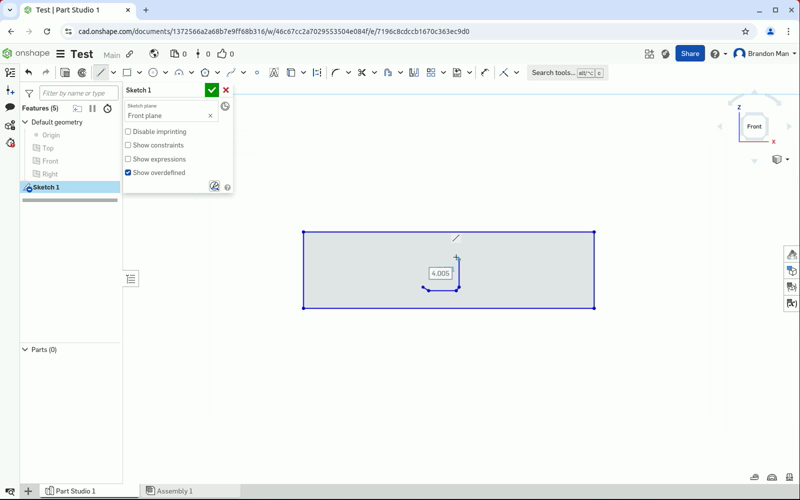
scroll(6)
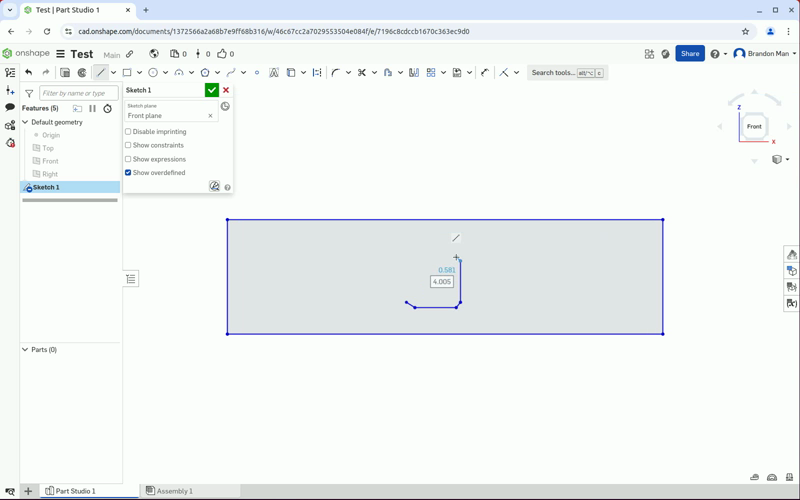
scroll(6)
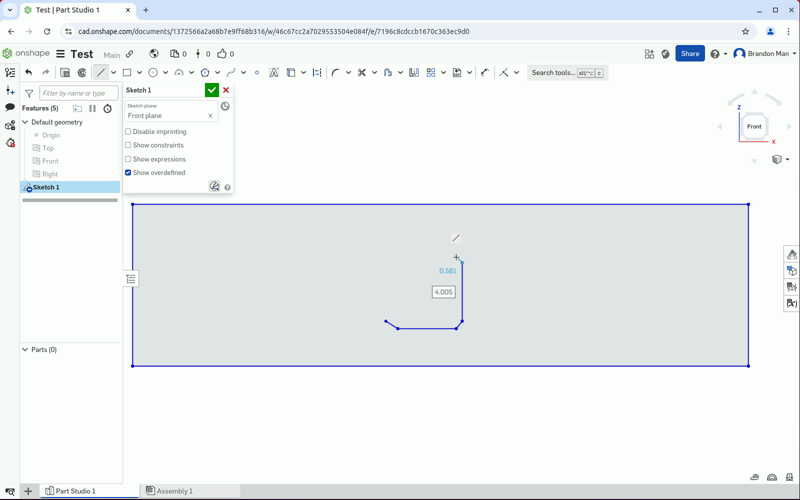
scroll(6)
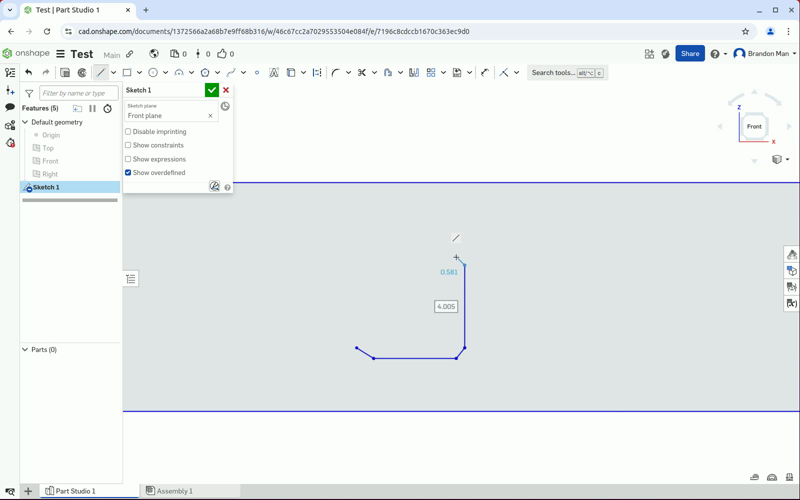
scroll(6)
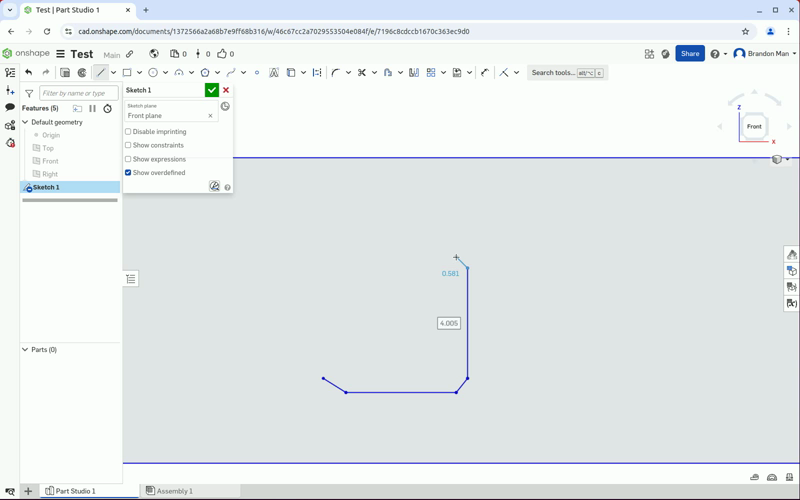
scroll(6)
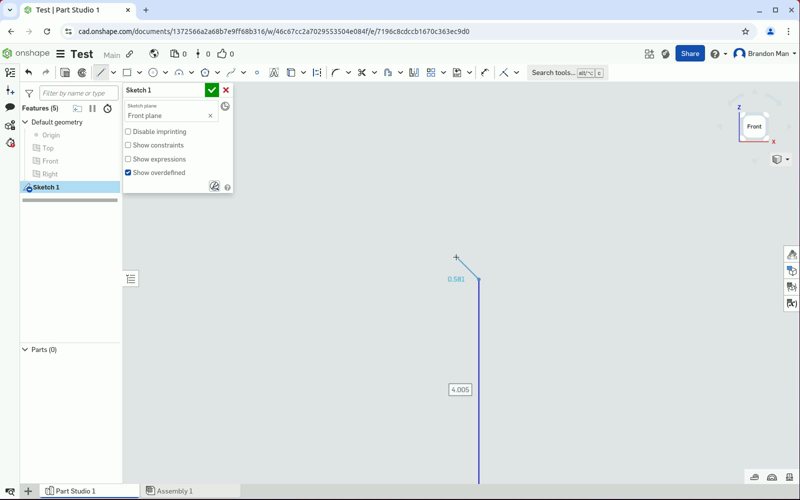
click(456, 256)
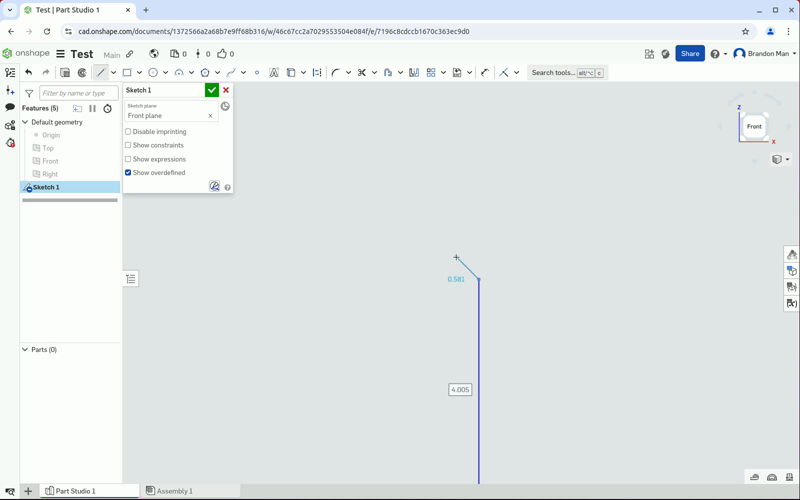
scroll(-6)
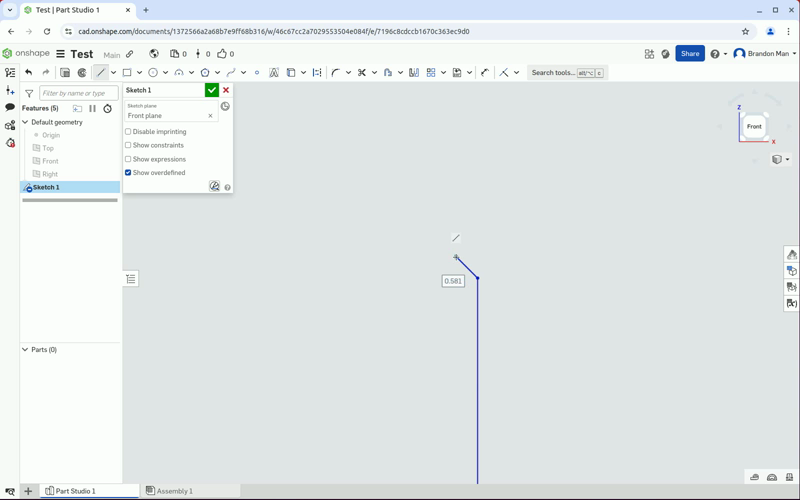
scroll(-6)
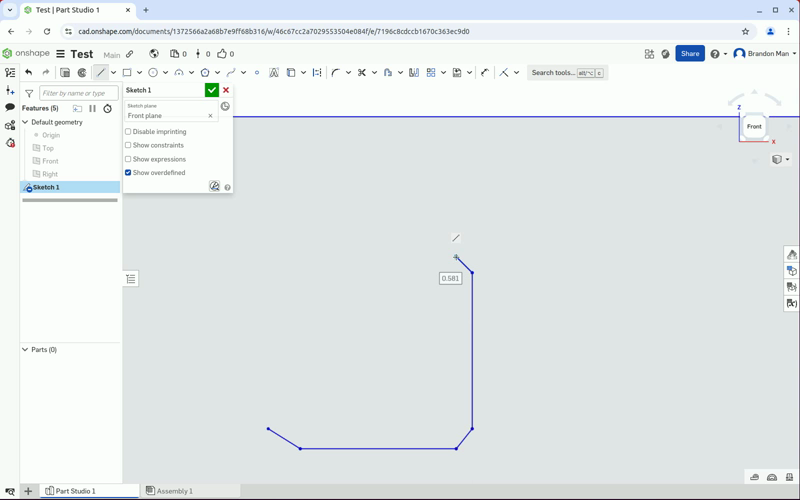
scroll(-6)
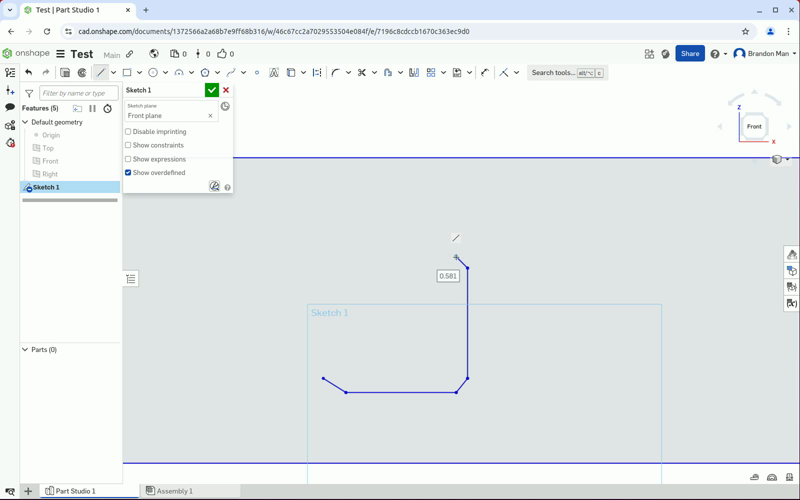
scroll(-6)
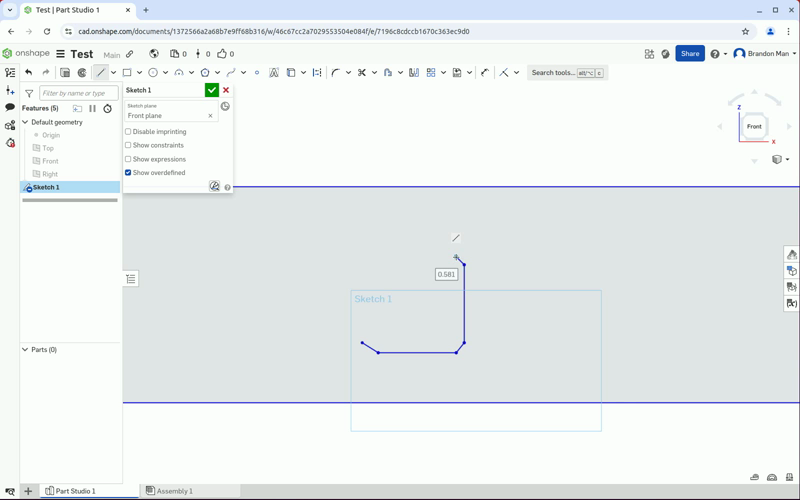
scroll(-6)
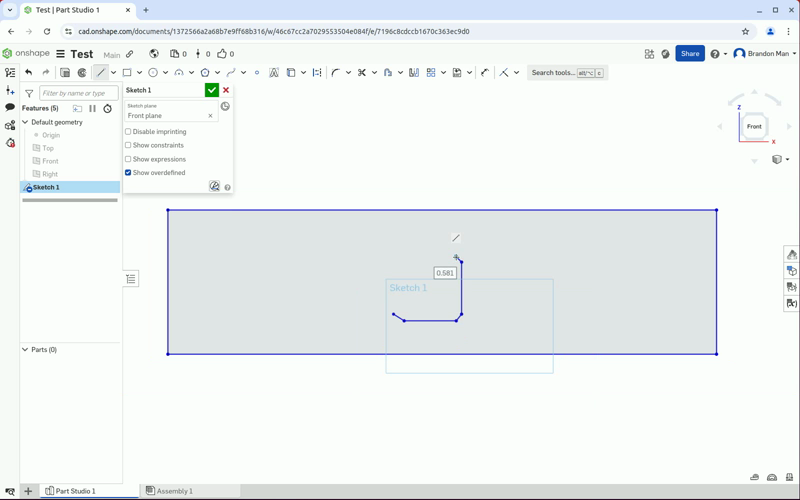
scroll(-6)
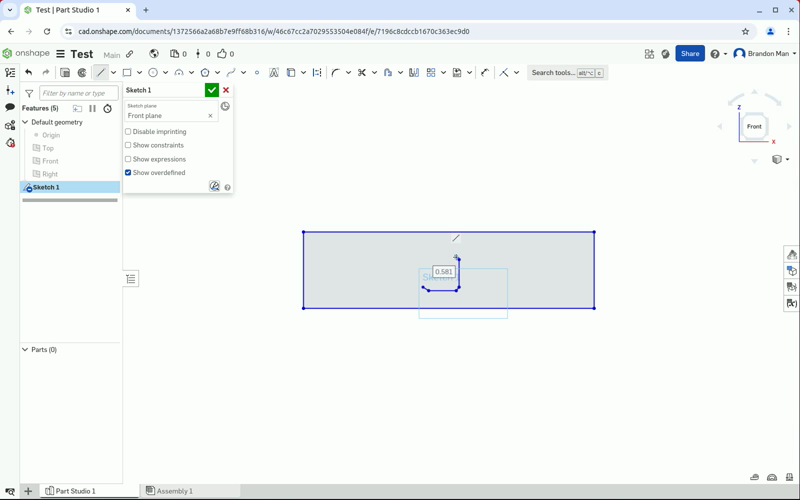
scroll(-6)
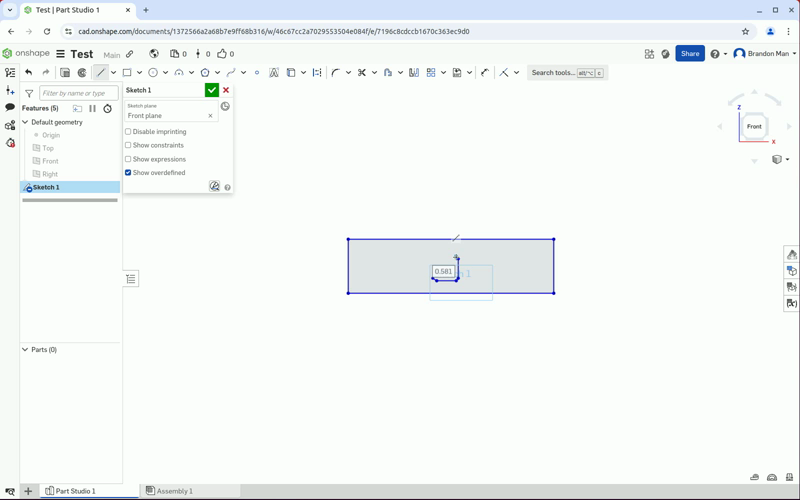
key_up(shift)
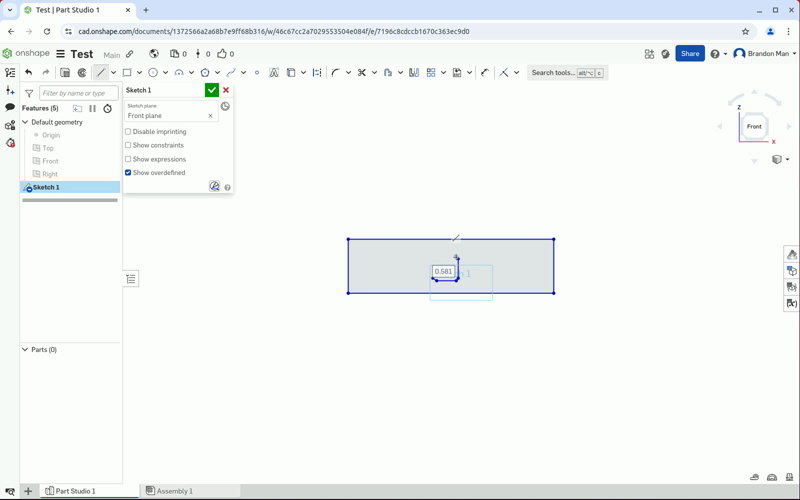
key_down(shift)
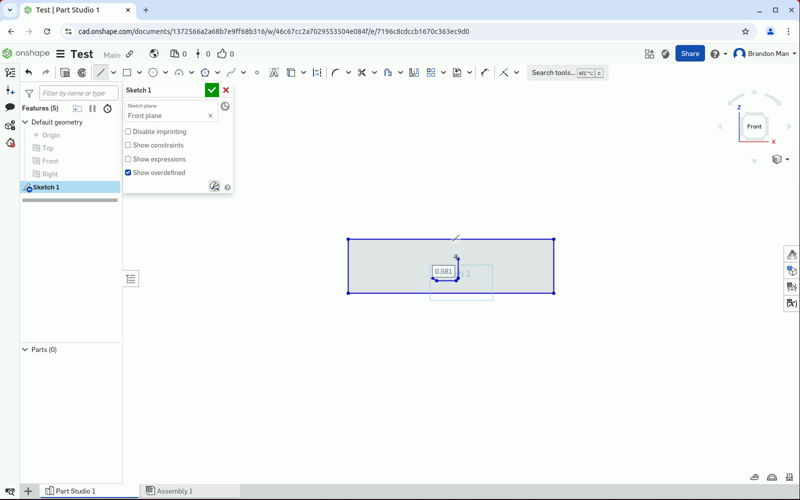
mouse_move(486, 256)
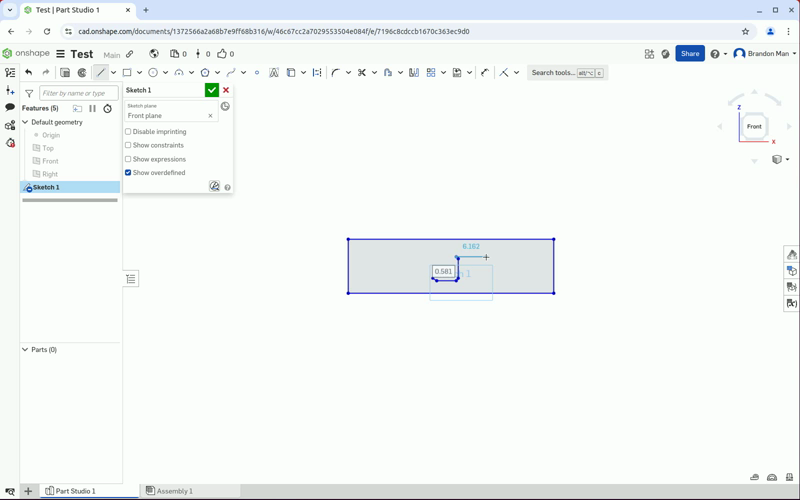
mouse_move(436, 256)
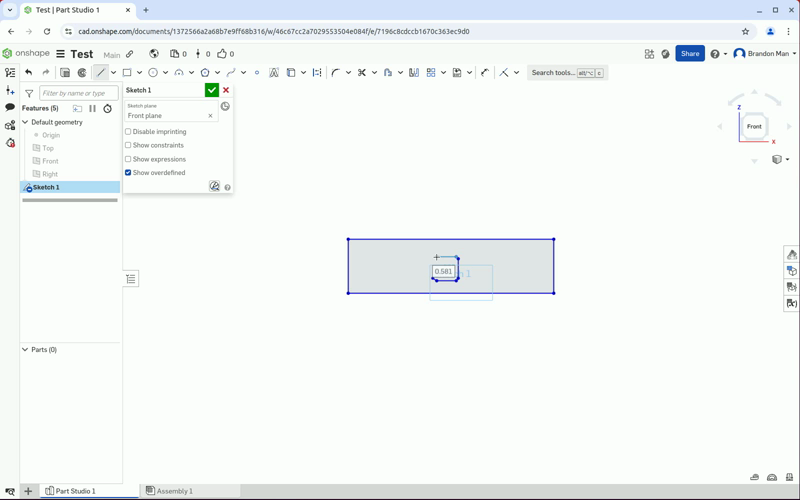
click(436, 256)
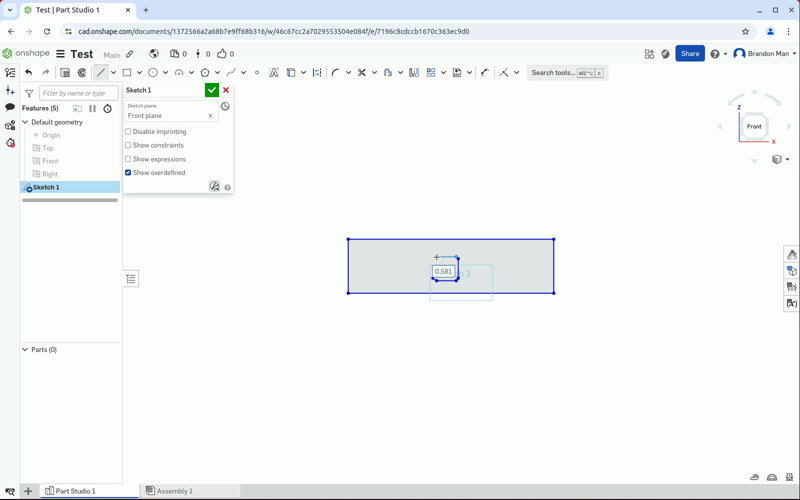
key_up(shift)
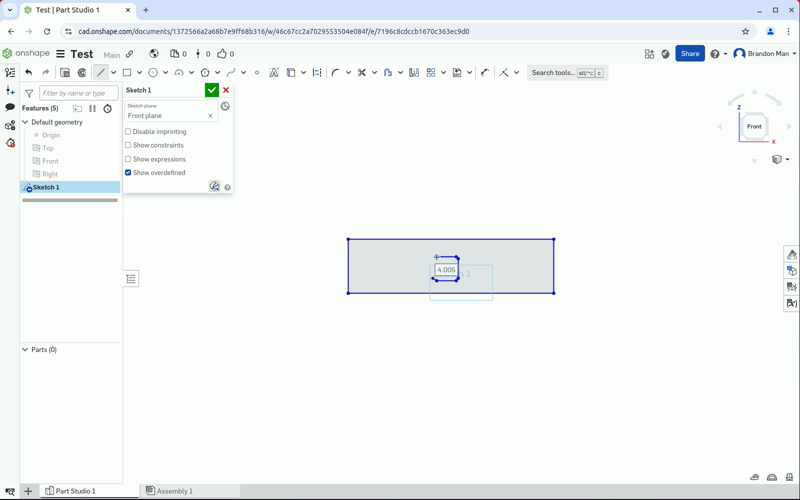
key_down(shift)
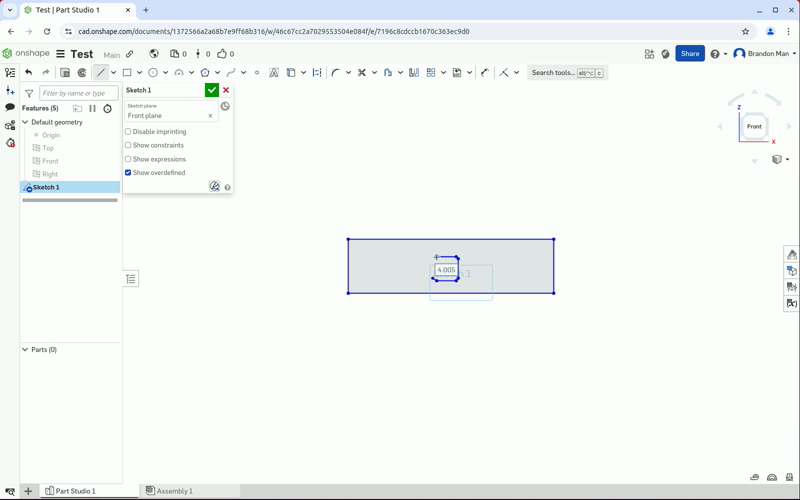
mouse_move(466, 256)
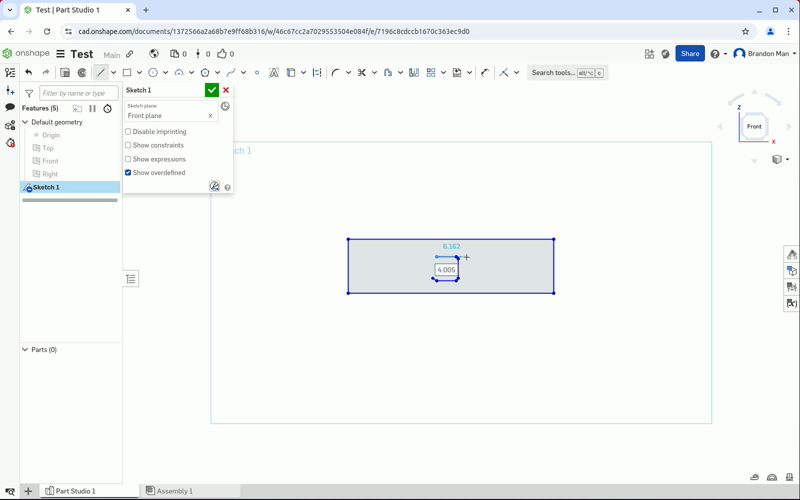
mouse_move(432, 258)
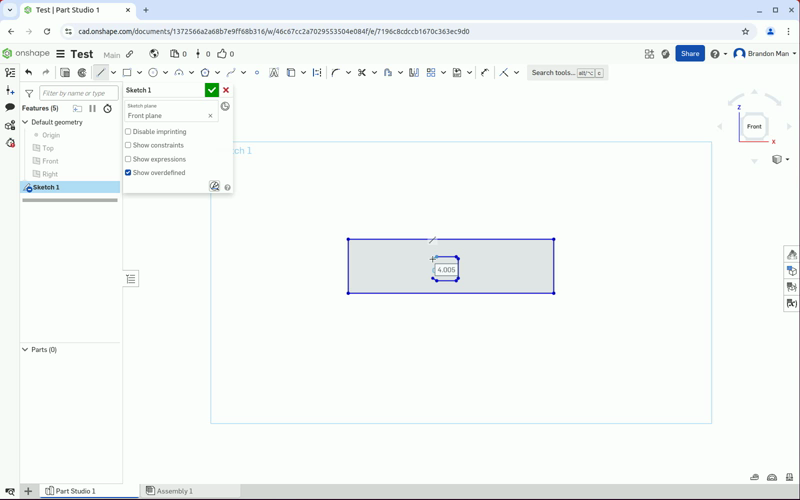
scroll(6)
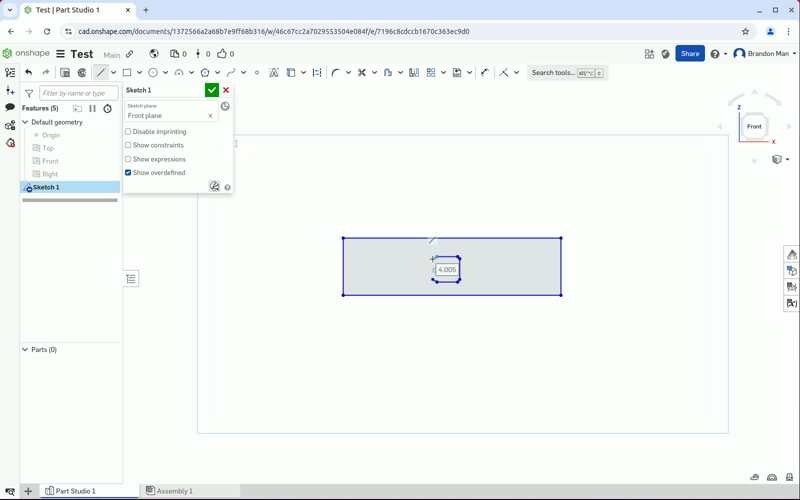
scroll(6)
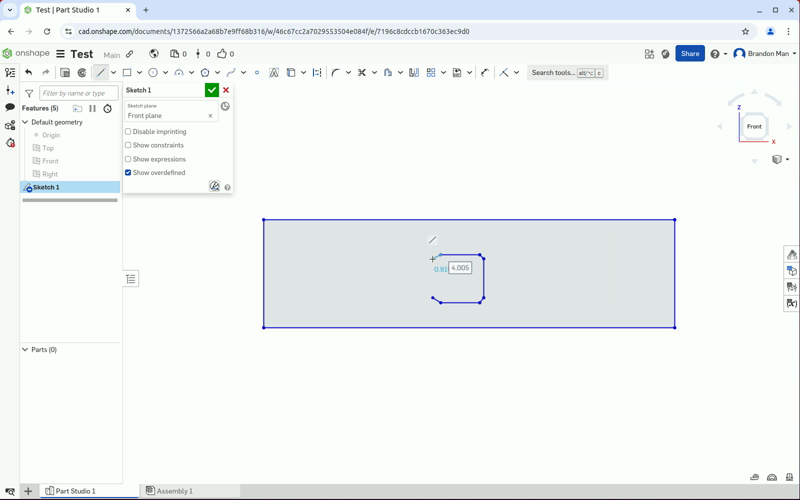
scroll(6)
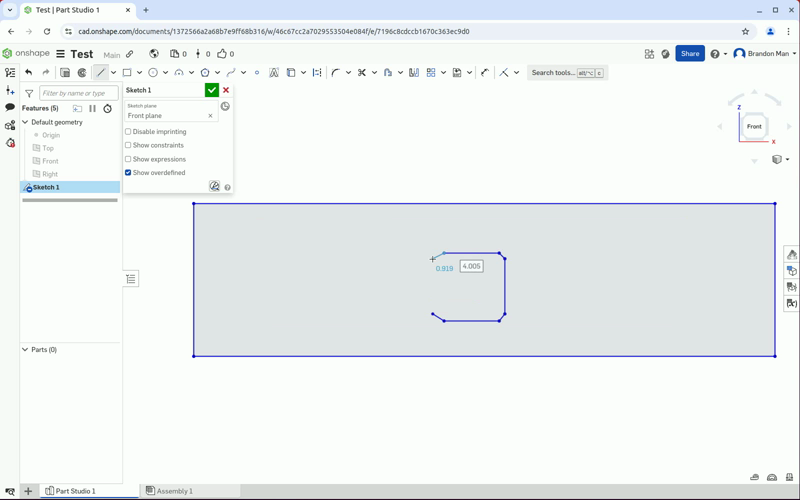
scroll(6)
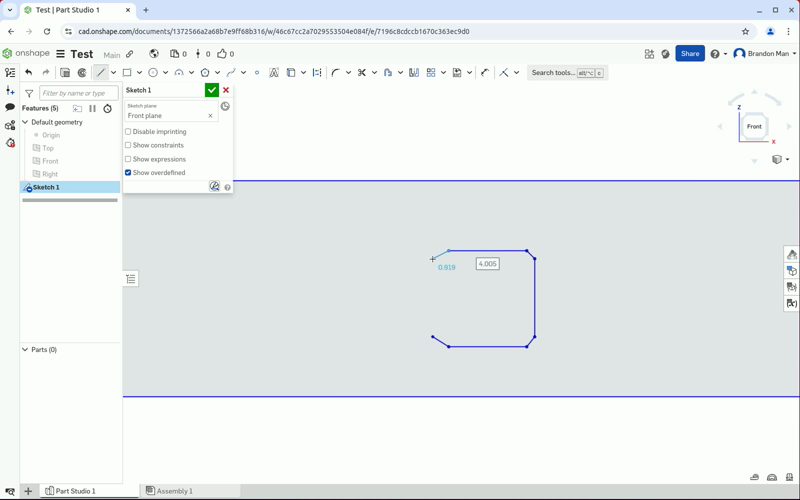
scroll(6)
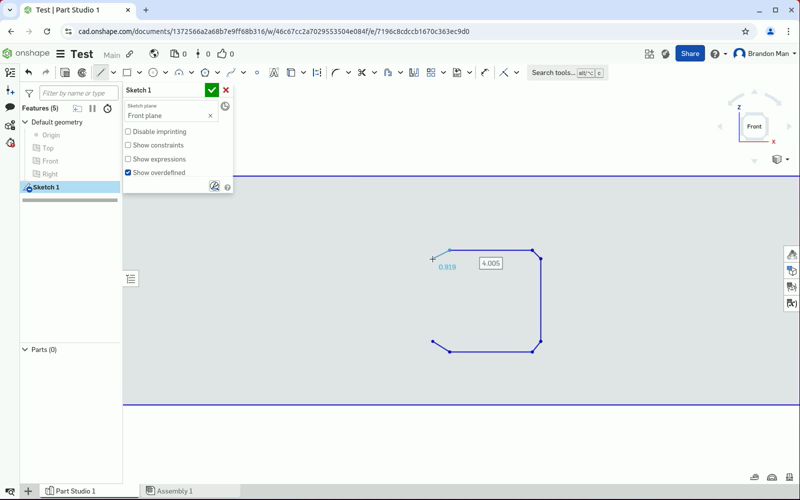
scroll(6)
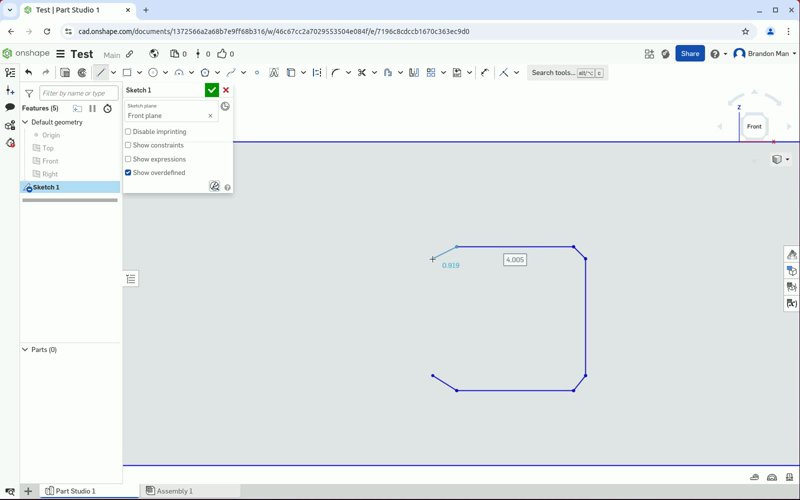
scroll(6)
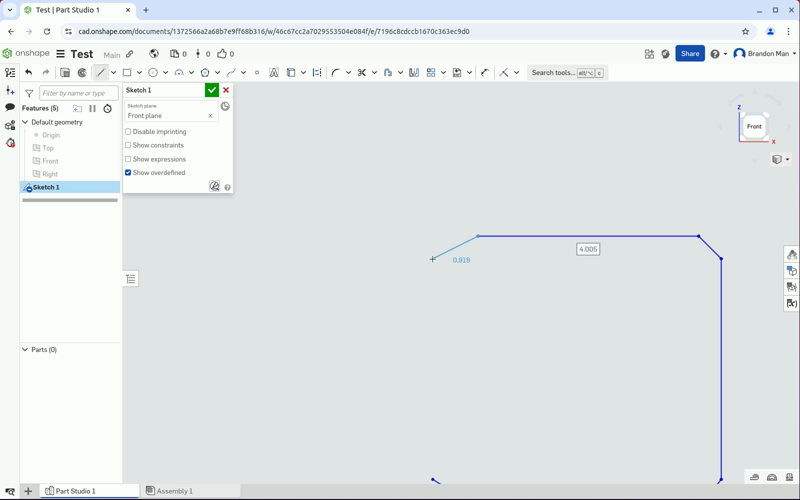
click(432, 258)
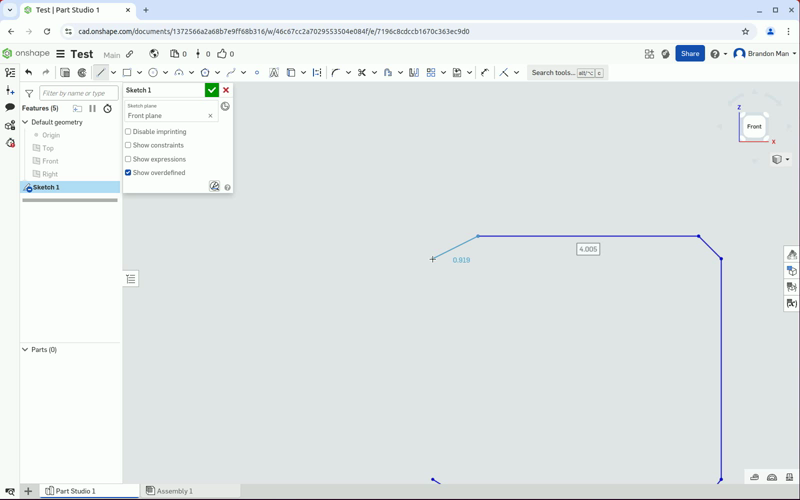
scroll(-6)
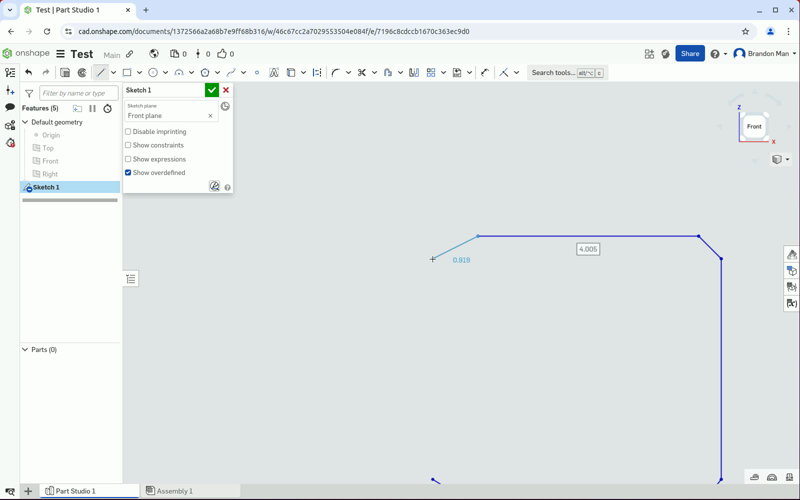
scroll(-6)
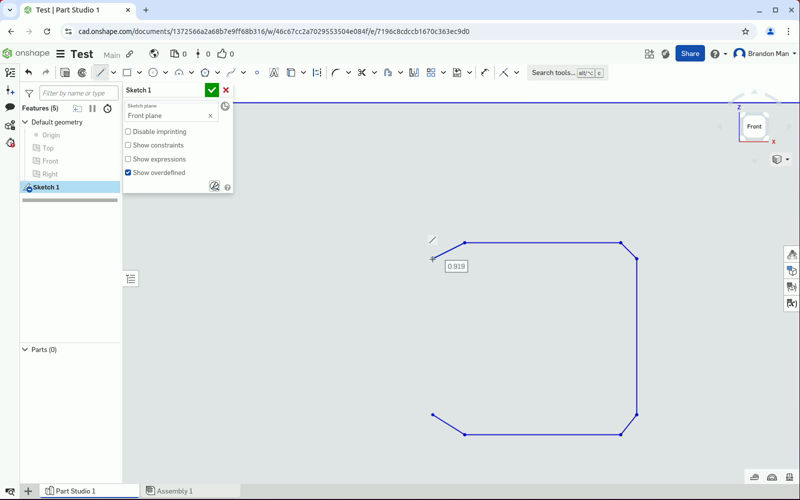
scroll(-6)
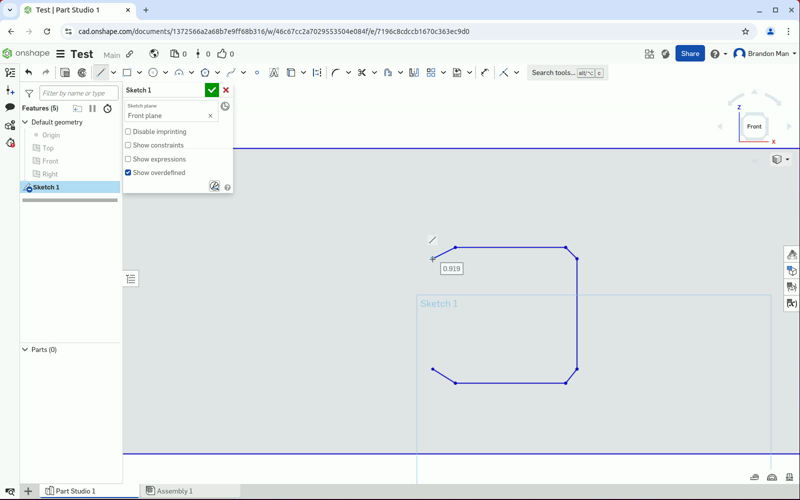
scroll(-6)
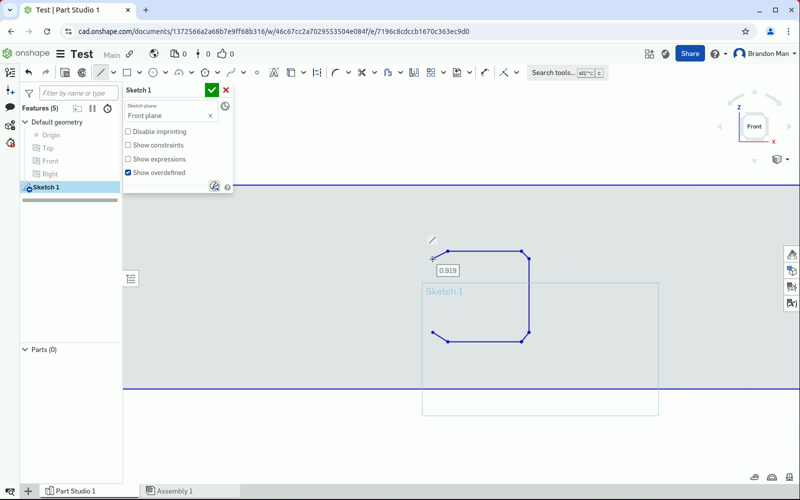
scroll(-6)
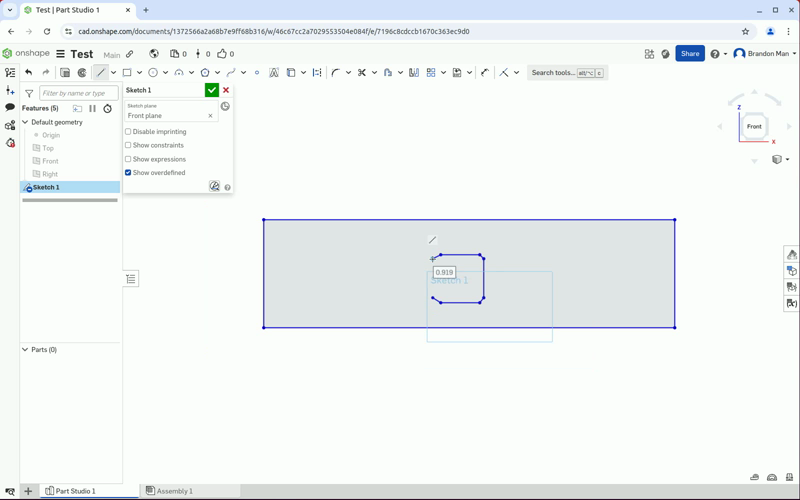
scroll(-6)
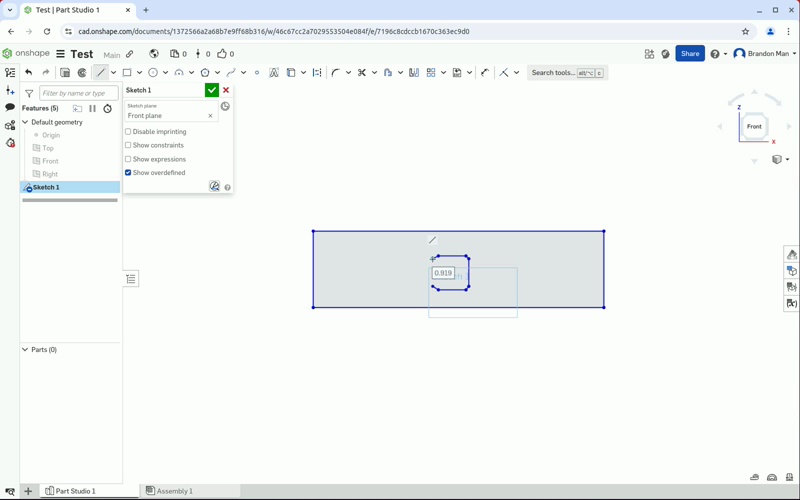
scroll(-6)
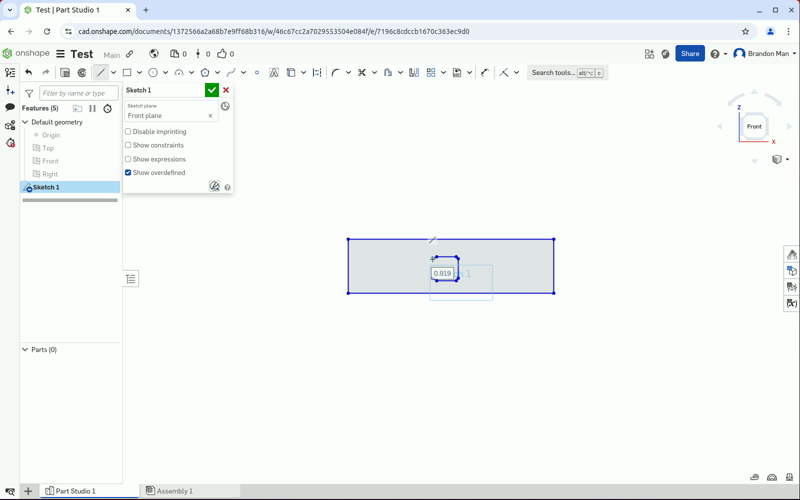
key_up(shift)
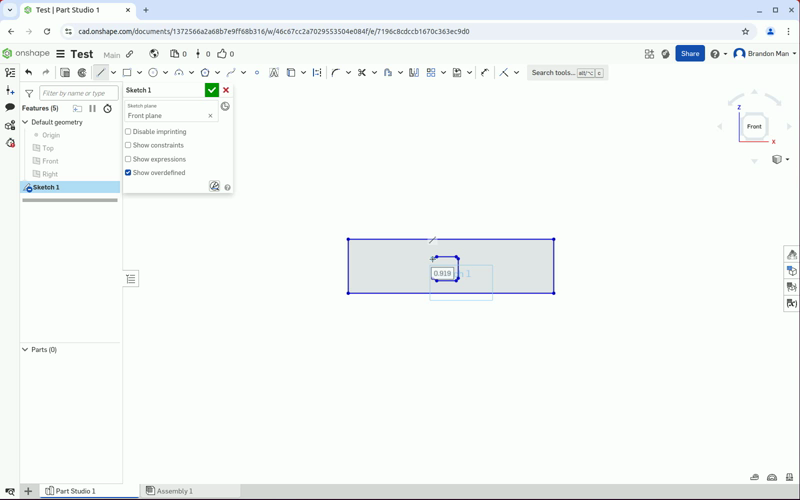
mouse_move(462, 258)
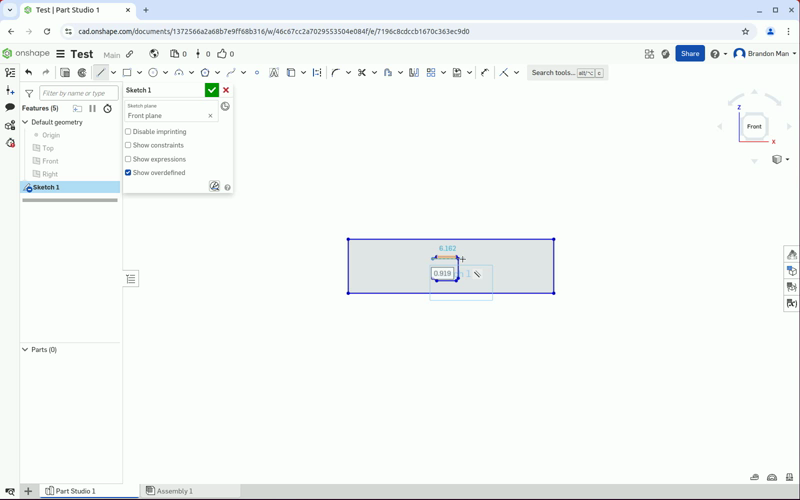
key_down(shift)
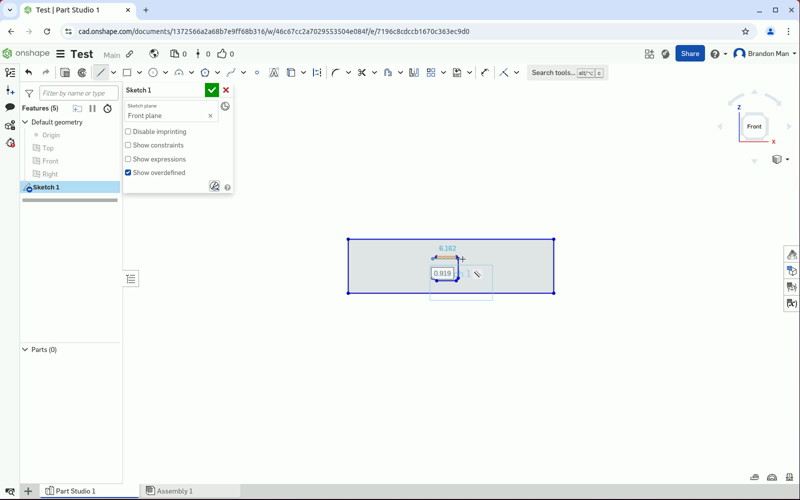
mouse_move(432, 278)
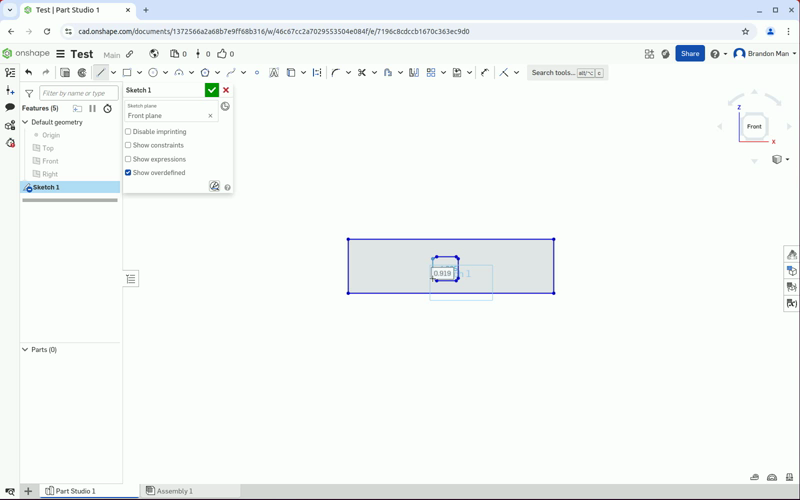
key_up(shift)
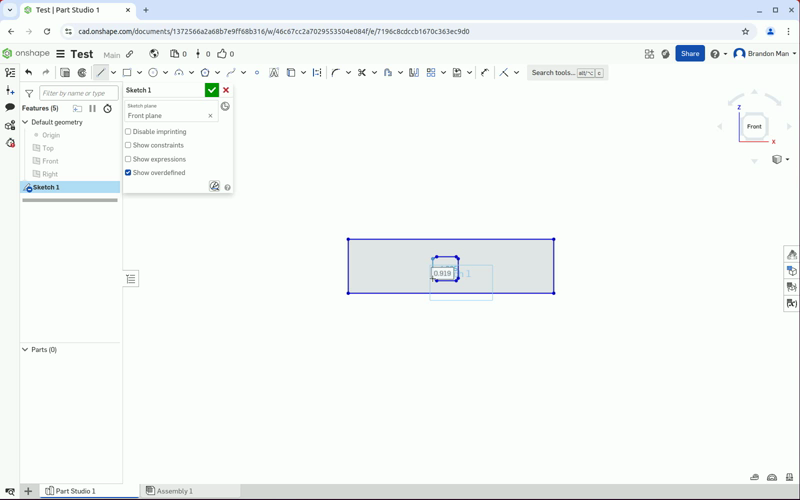
click(432, 278)
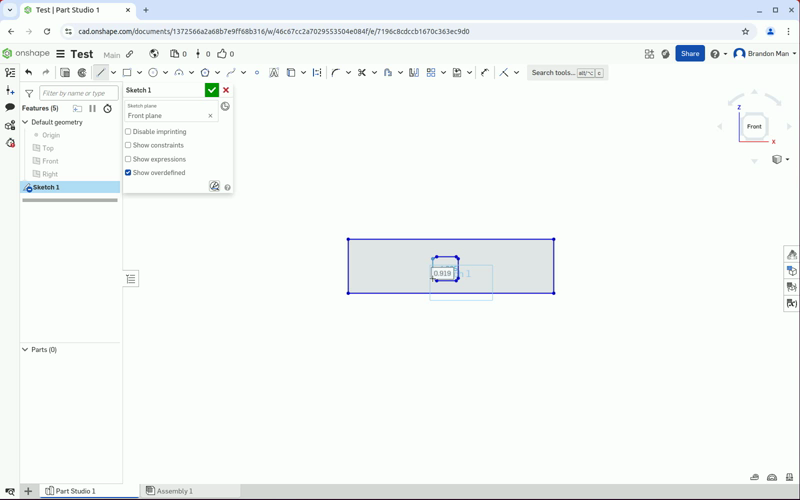
key(esc)
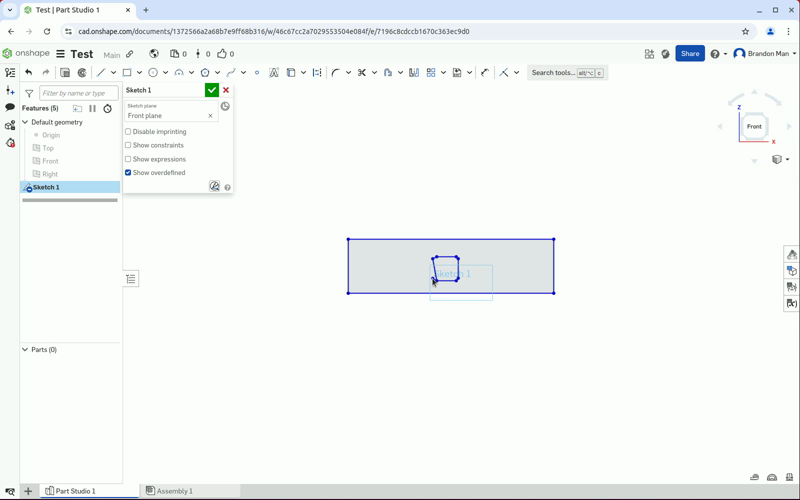
mouse_move(360, 246)
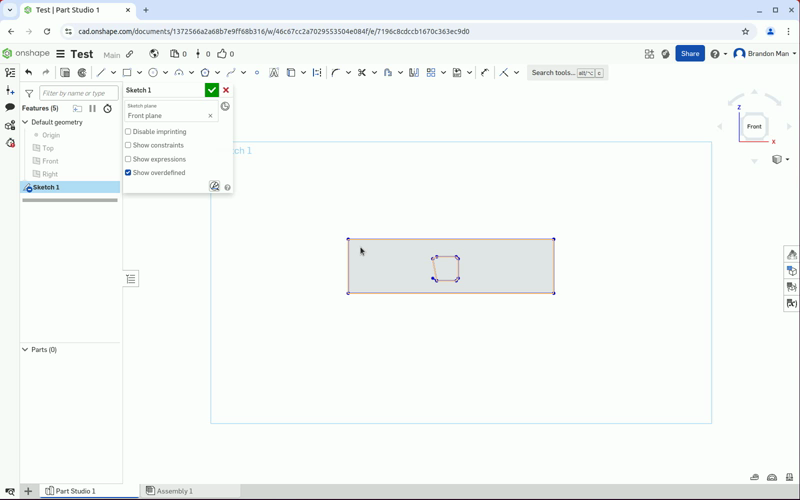
click(360, 246)
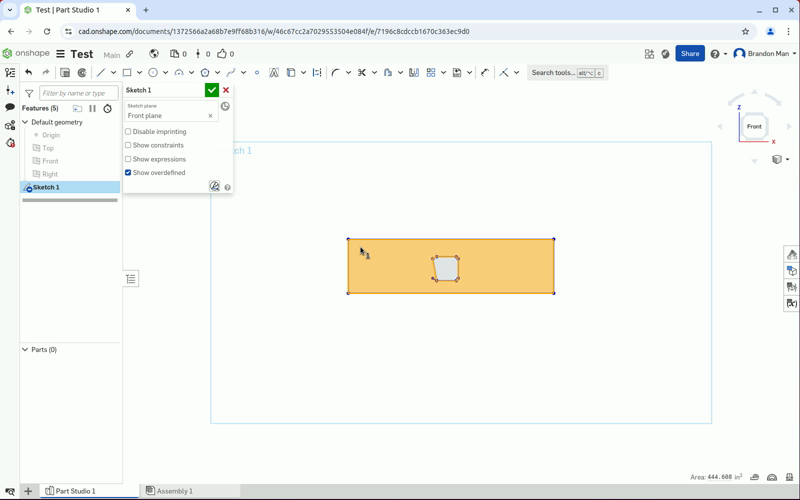
mouse_move(73, 352)
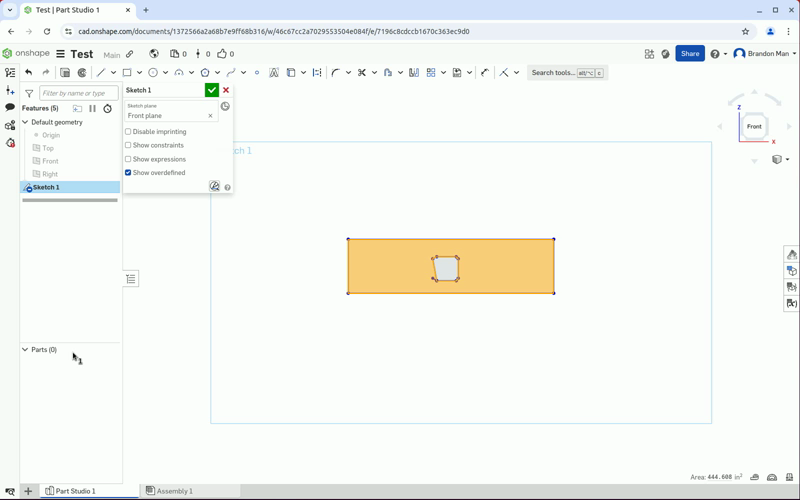
key(shift+y)
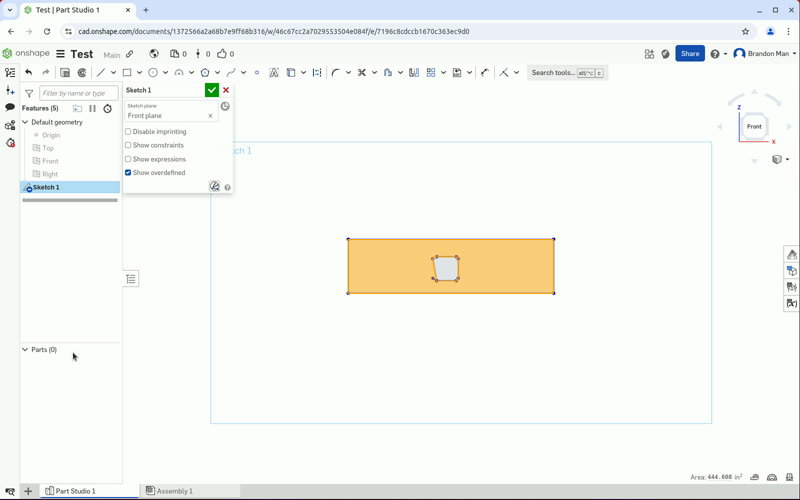
key(shift+e)
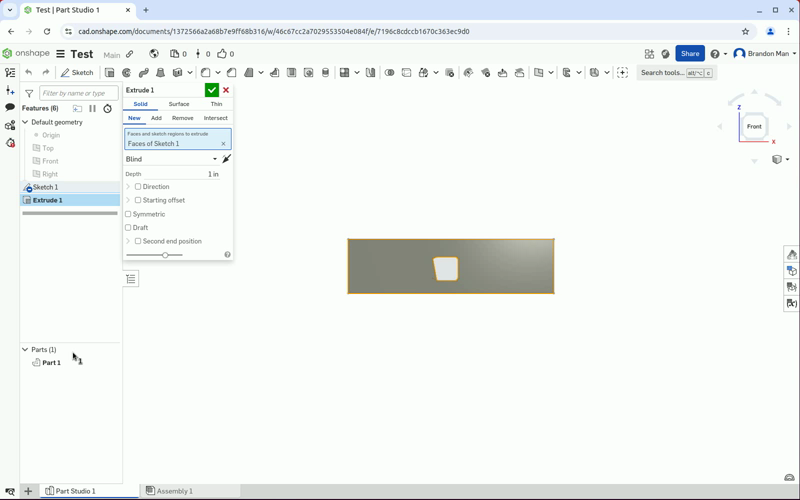
mouse_move(143, 106)
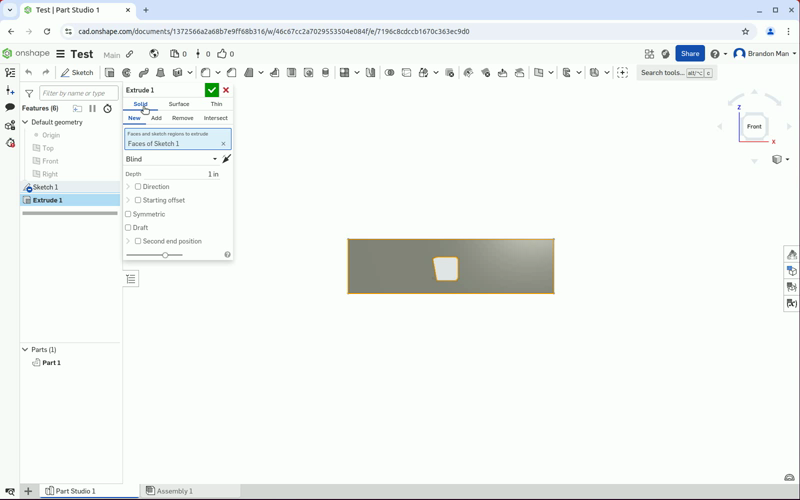
click(143, 106)
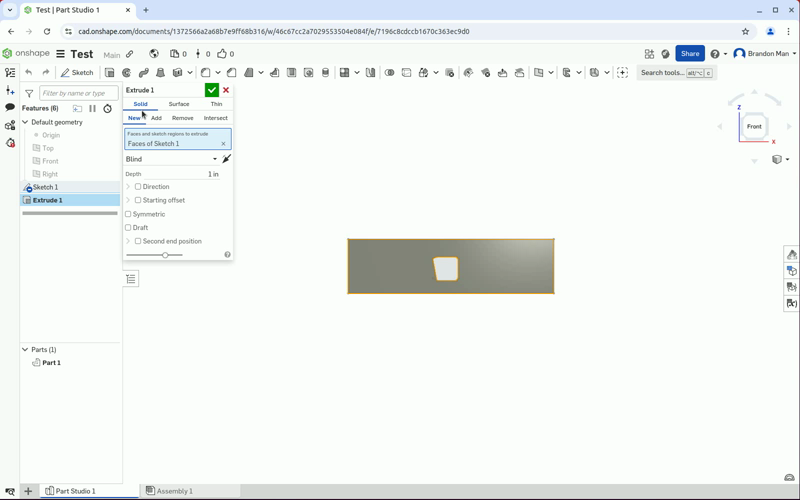
mouse_move(137, 120)
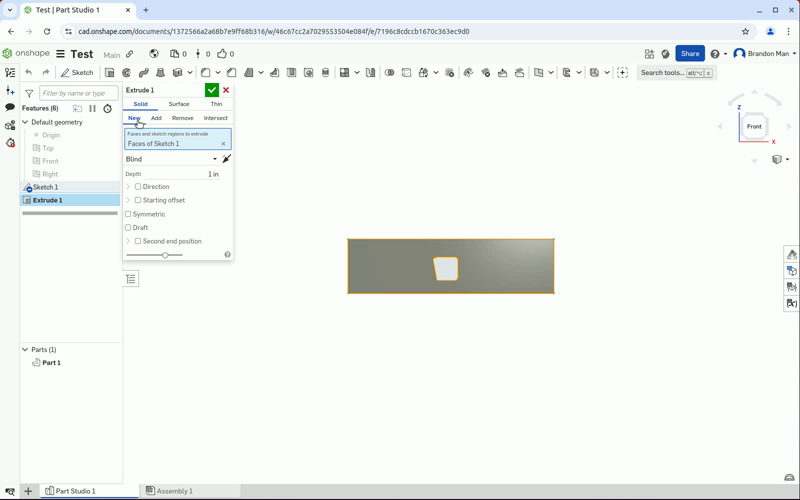
click(137, 120)
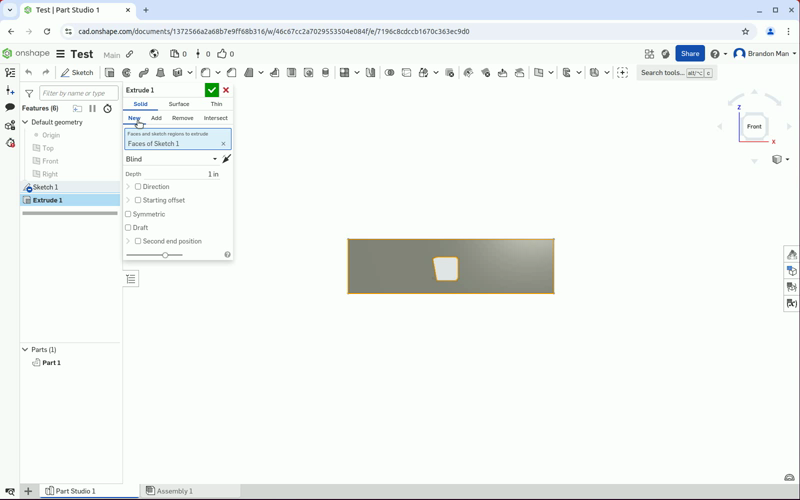
key(tab, 4)
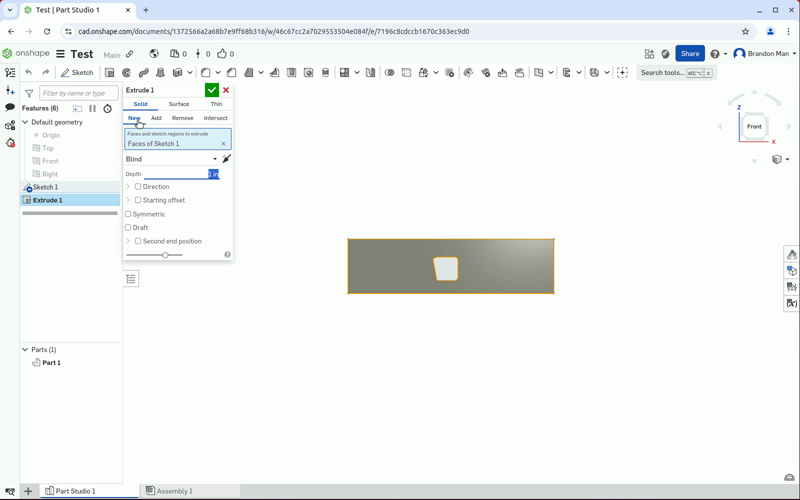
text(0.722)
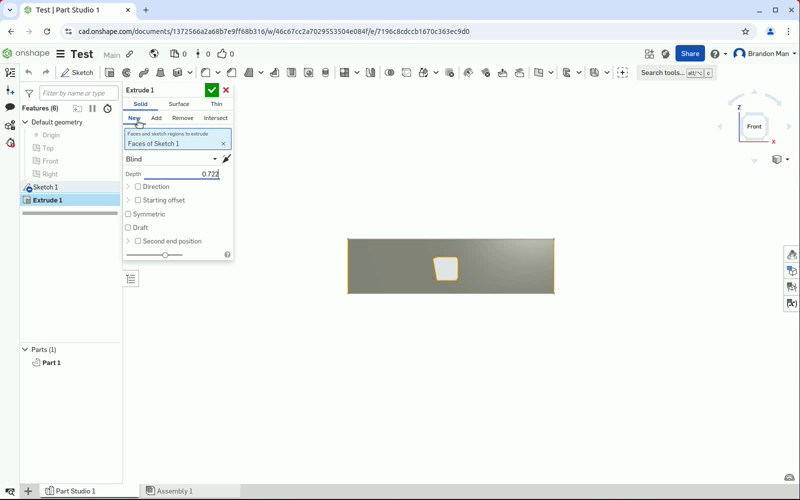
key(enter)
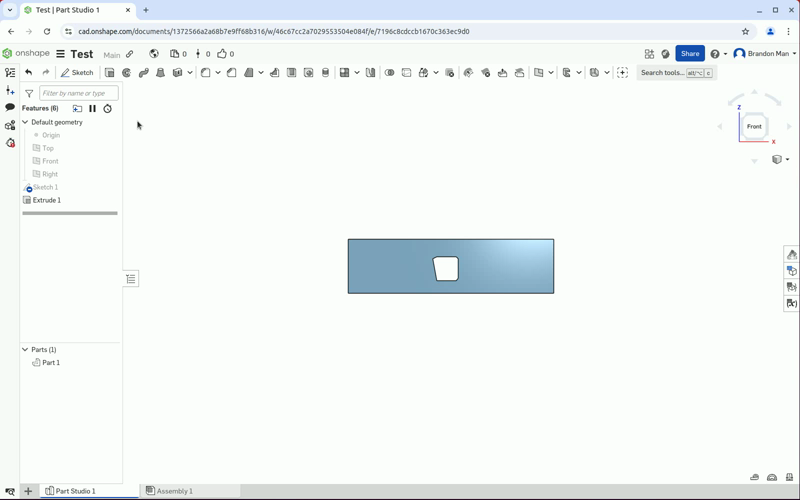
key(shift+h)
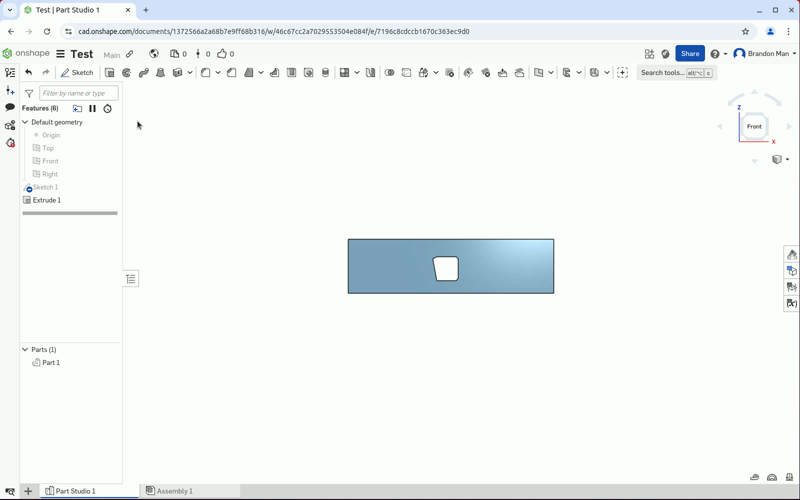
key(shift+h)
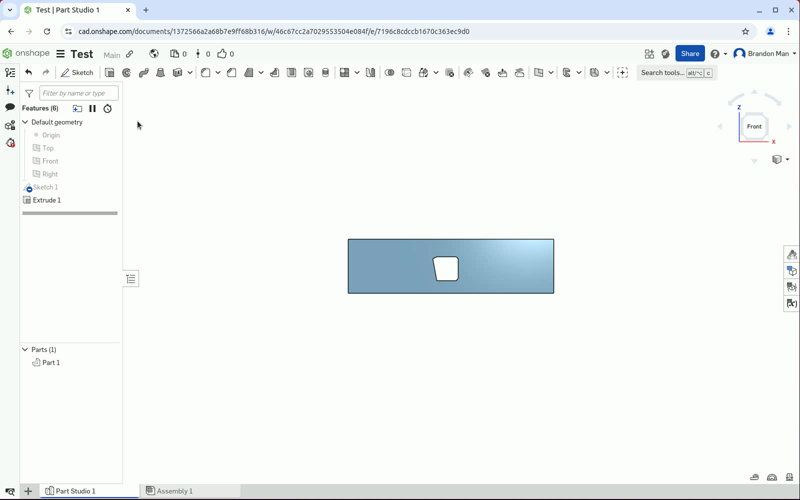
mouse_move(73, 189)
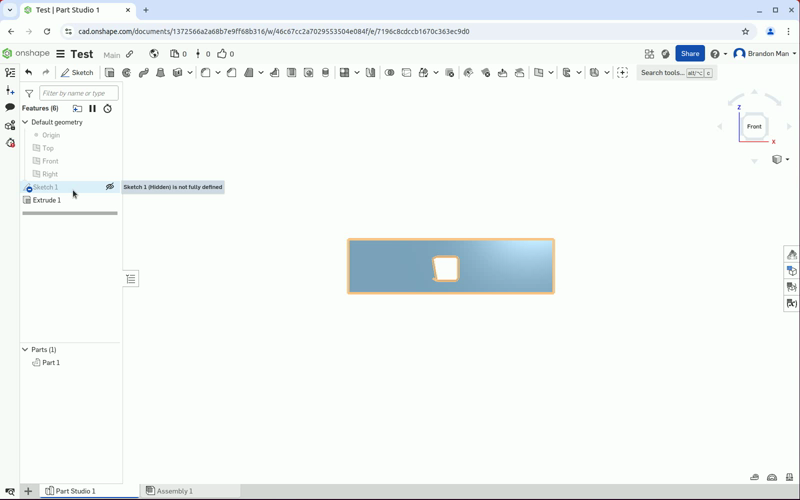
click(73, 189)
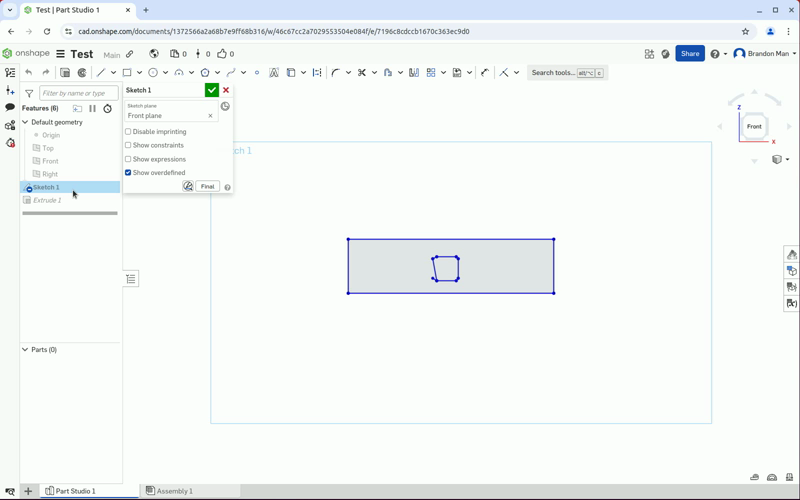
mouse_move(229, 92)
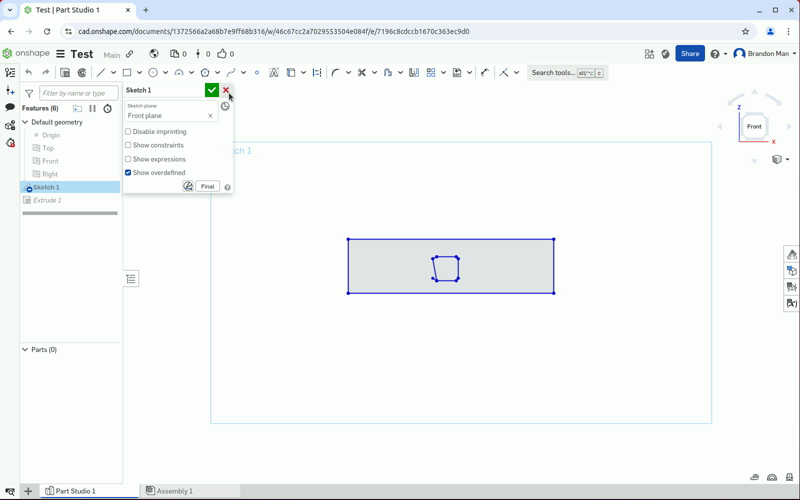
click(229, 92)
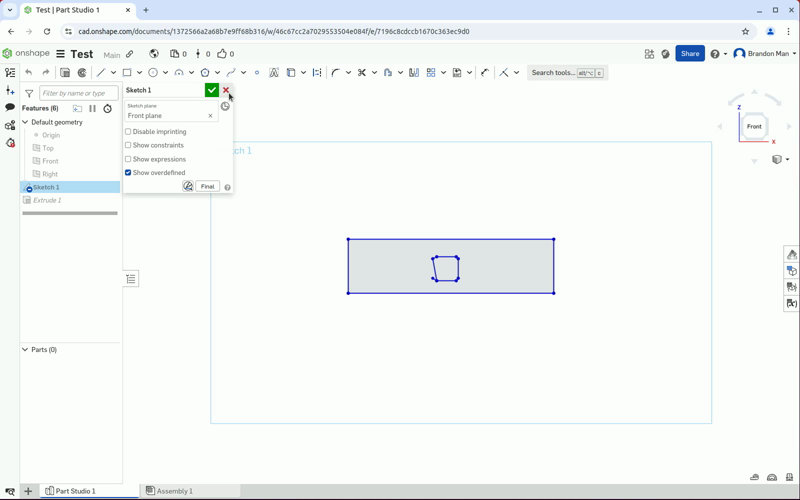
key(shift+s)
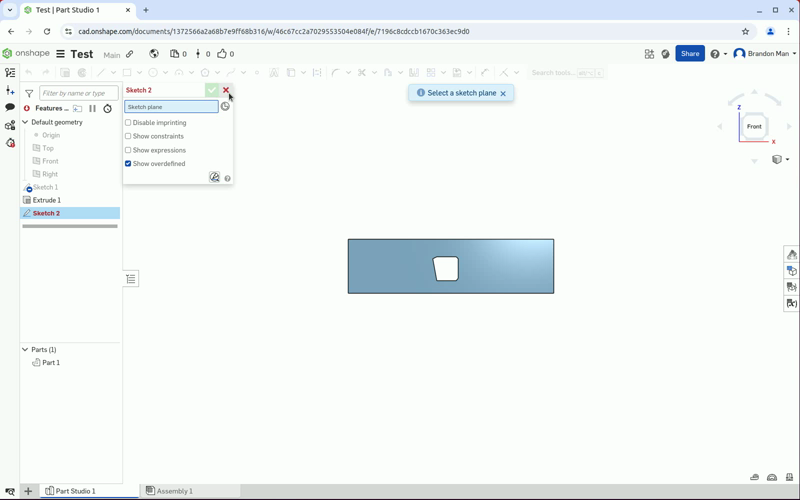
mouse_move(73, 163)
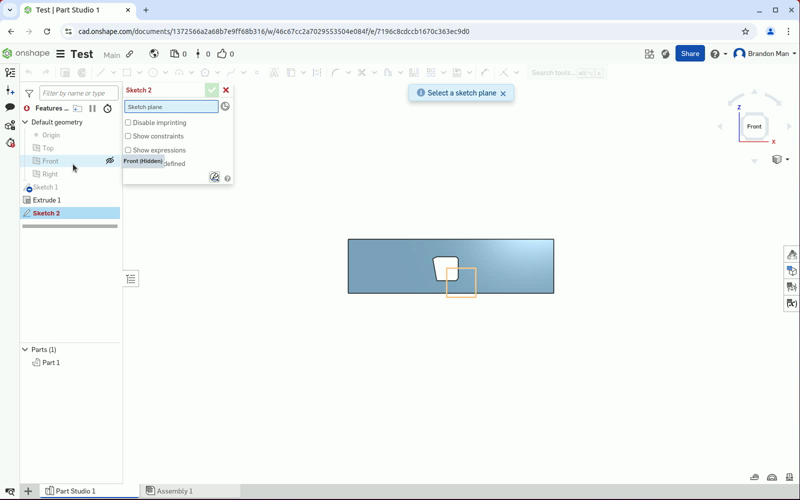
click(73, 163)
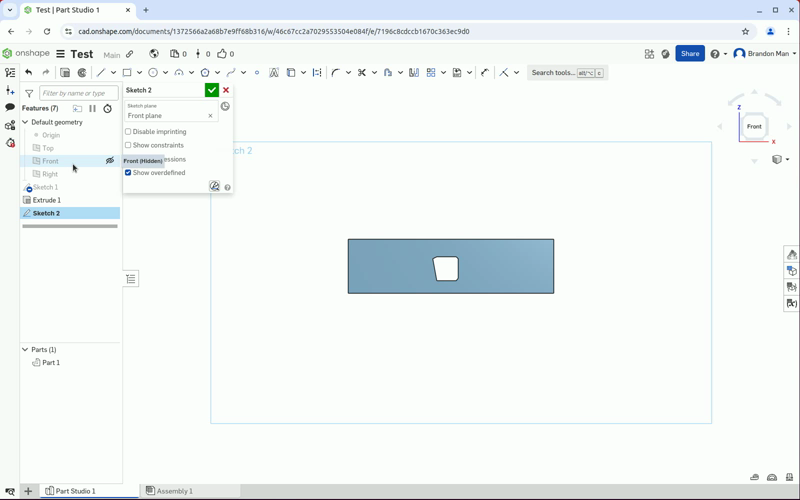
mouse_move(73, 352)
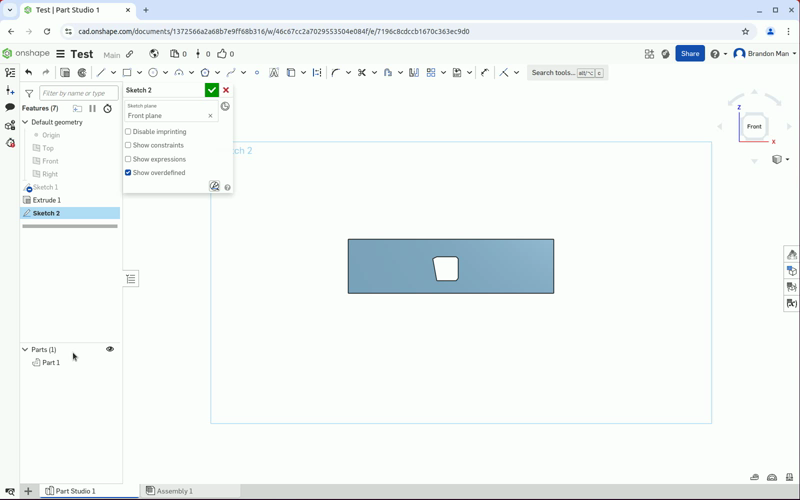
key(y)
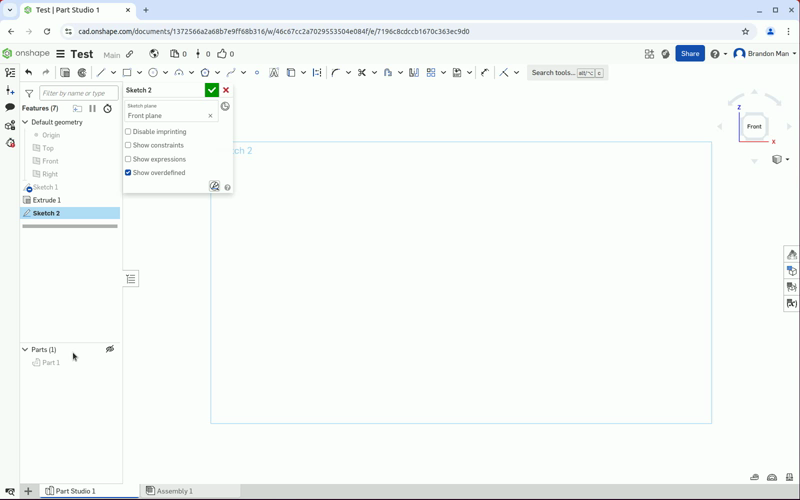
key(l)
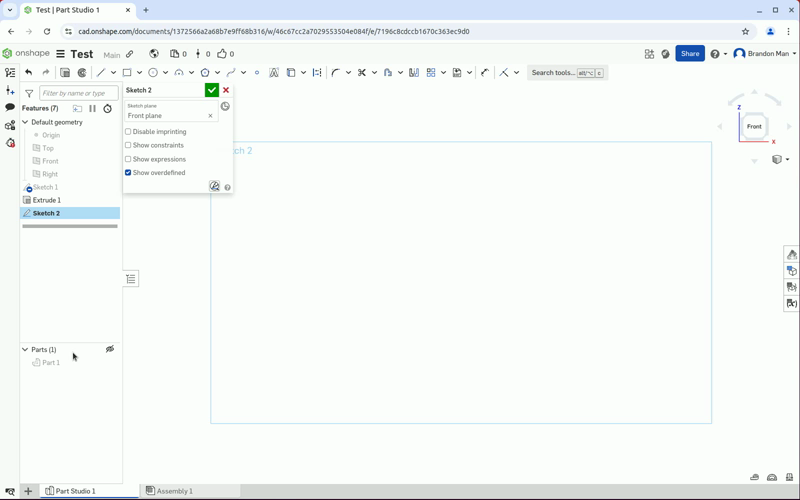
key_down(shift)
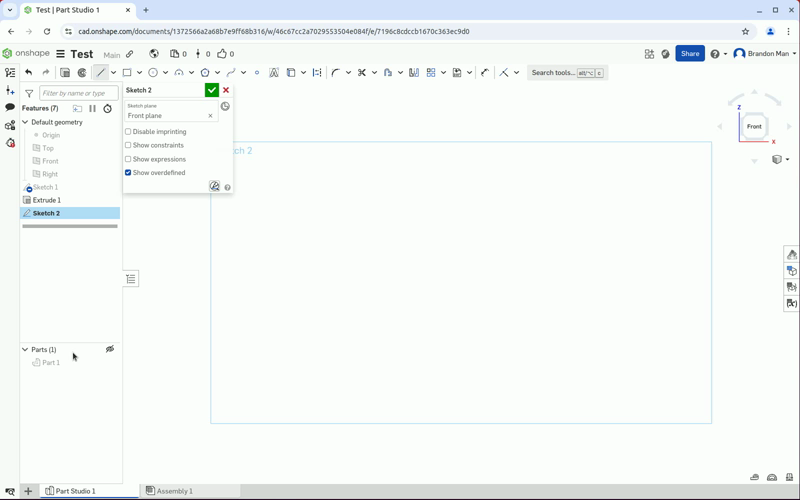
mouse_move(433, 278)
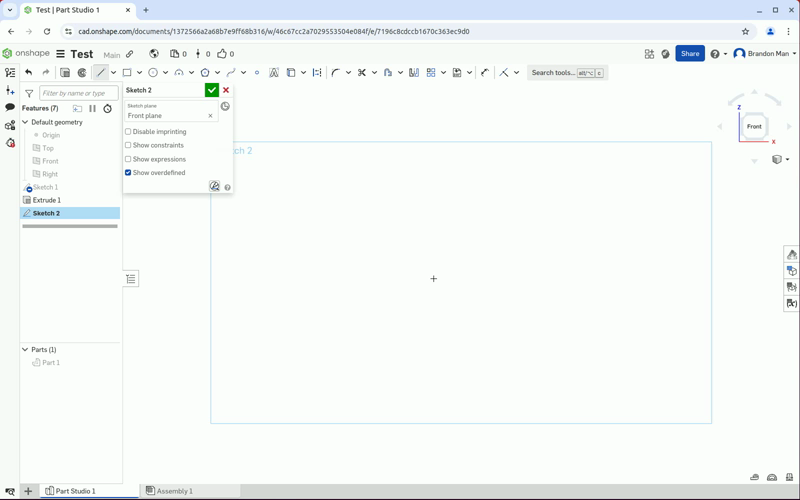
click(433, 278)
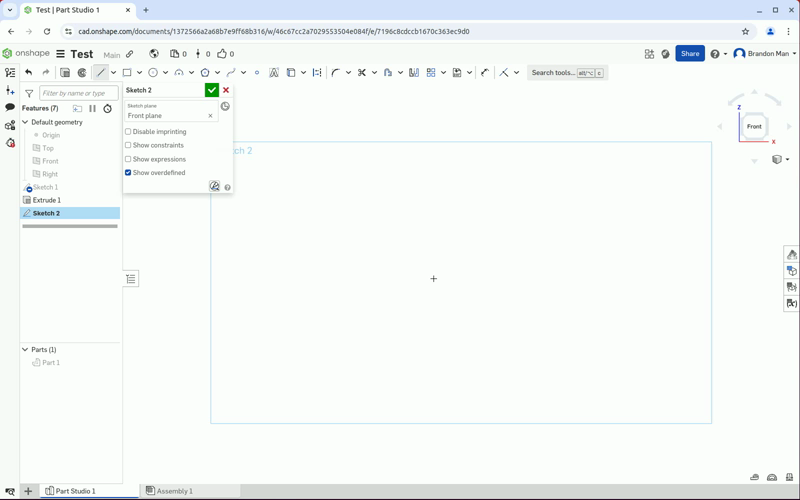
key_up(shift)
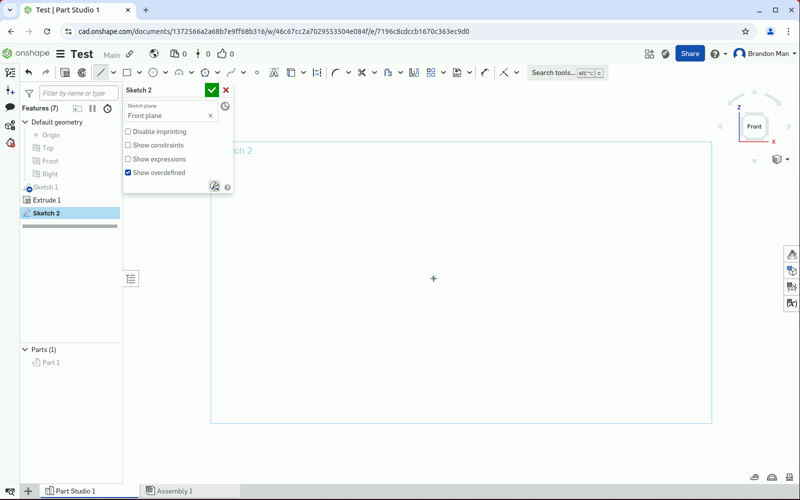
key_down(shift)
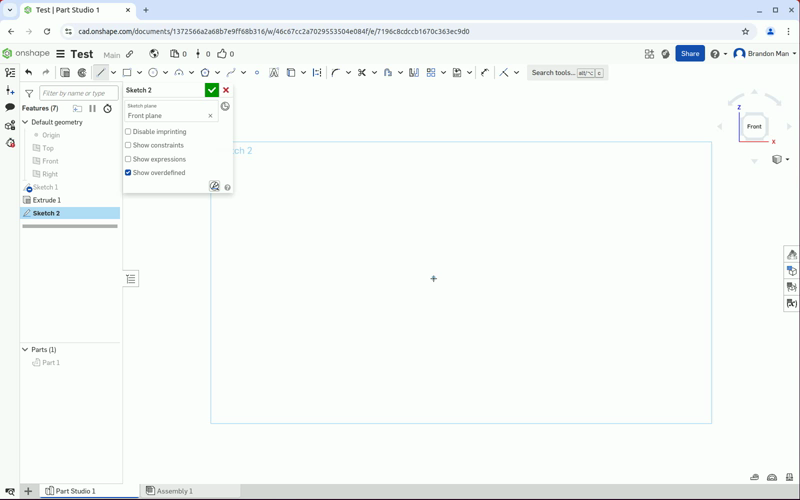
mouse_move(463, 278)
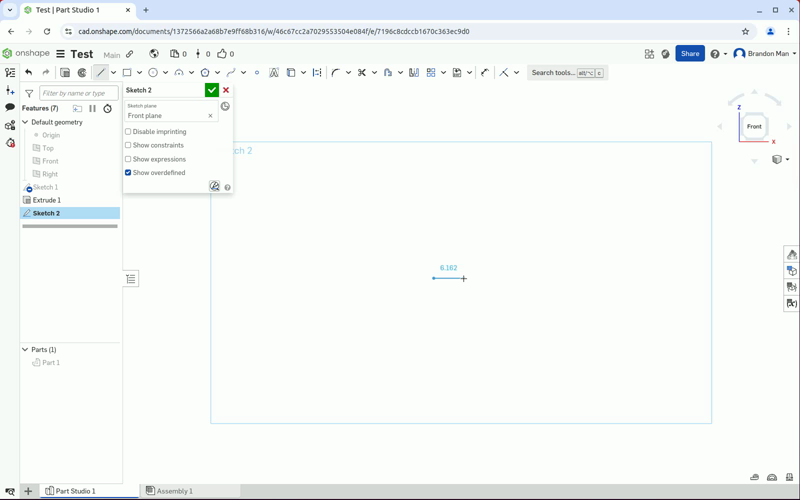
mouse_move(436, 281)
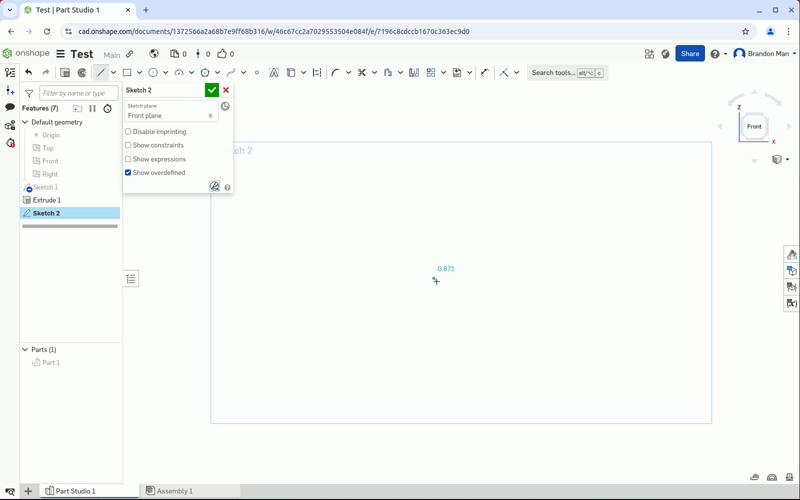
scroll(6)
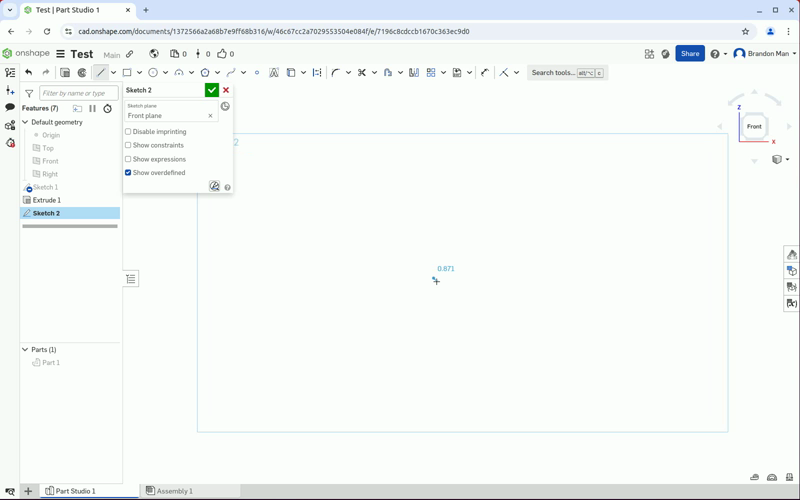
scroll(6)
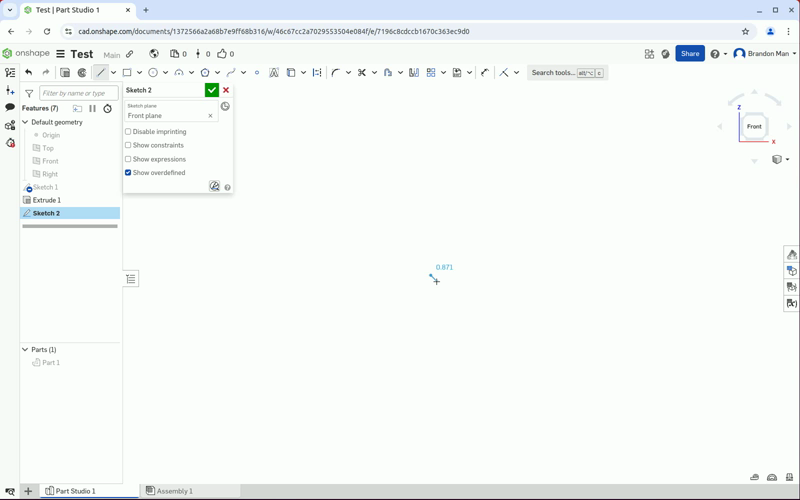
scroll(6)
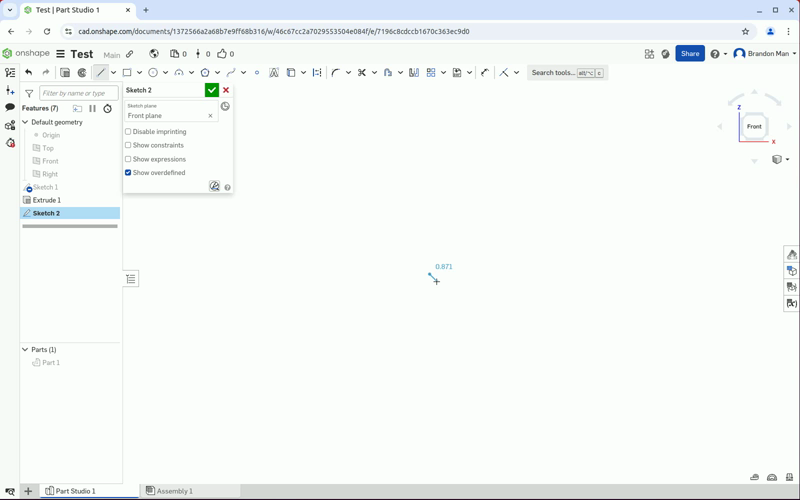
scroll(6)
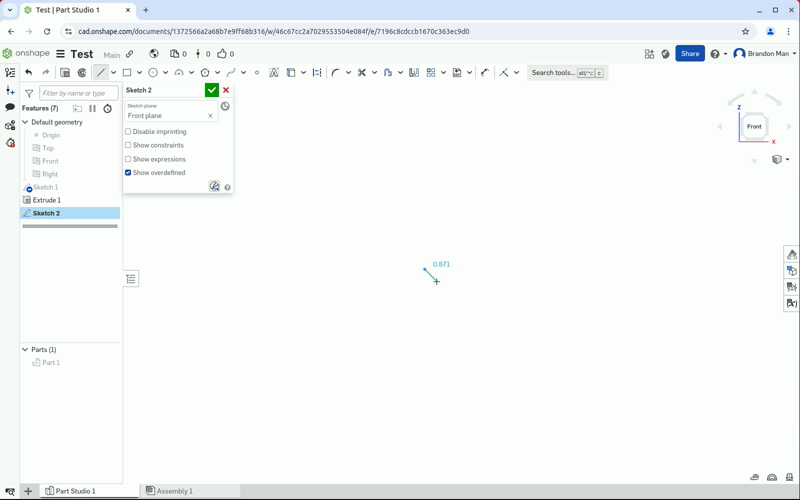
scroll(6)
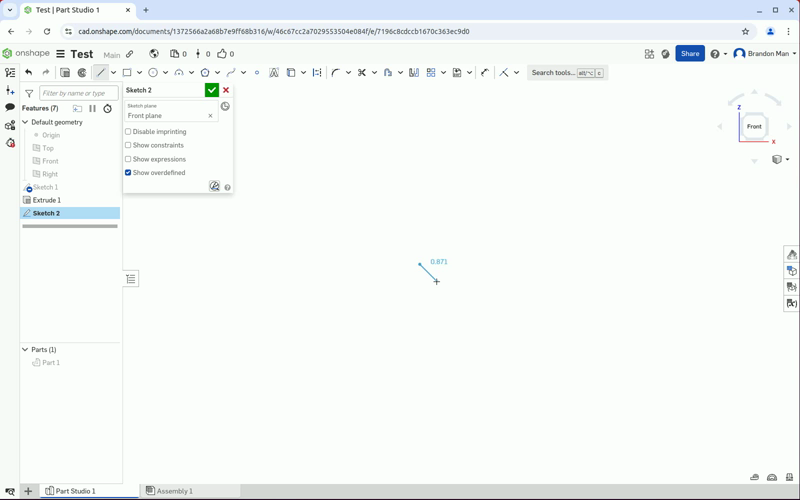
scroll(6)
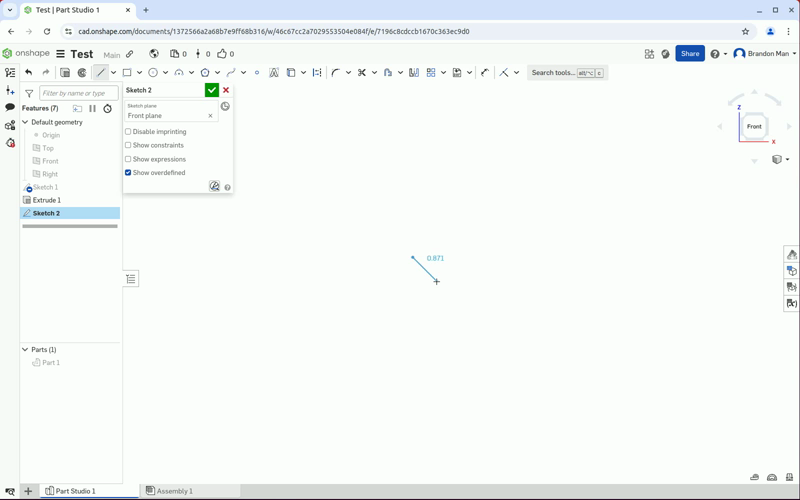
scroll(6)
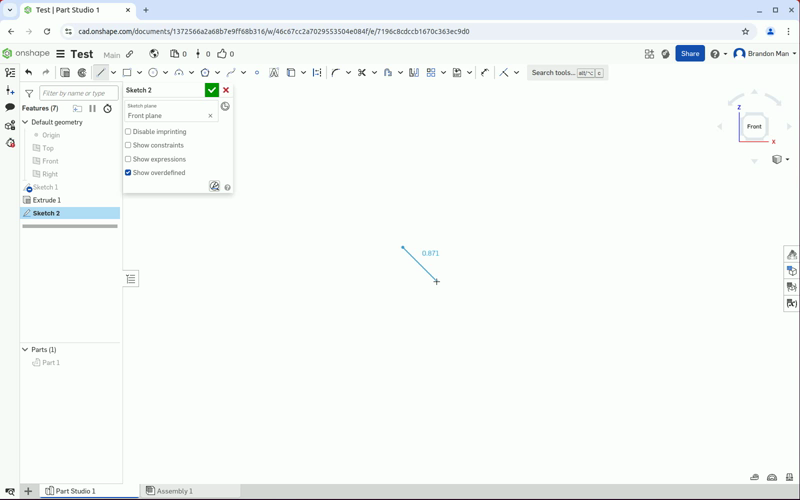
click(436, 281)
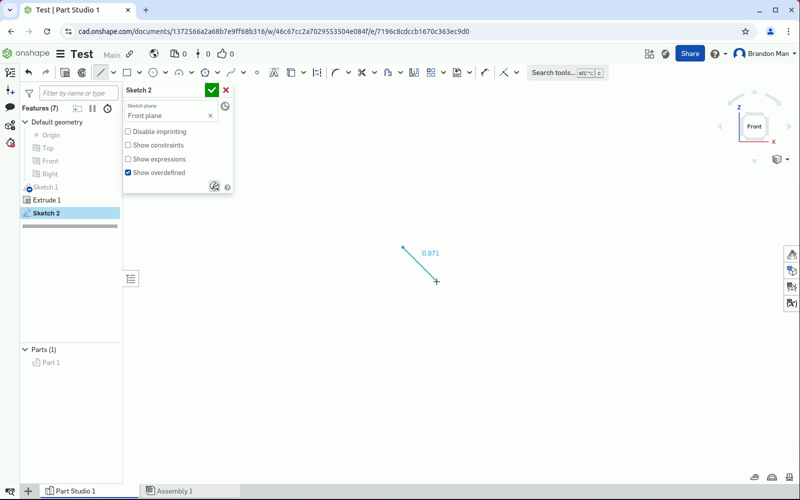
scroll(-6)
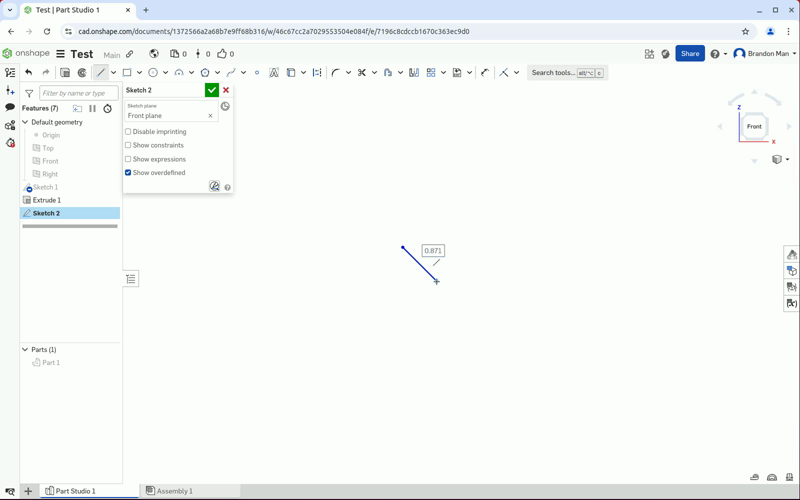
scroll(-6)
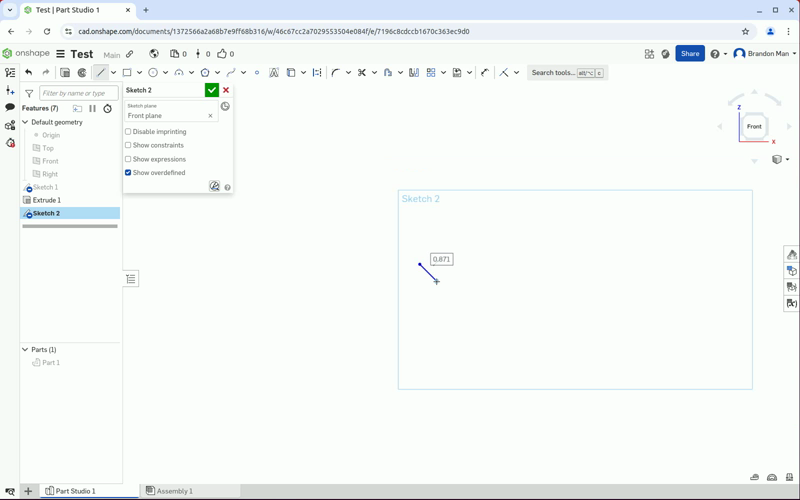
scroll(-6)
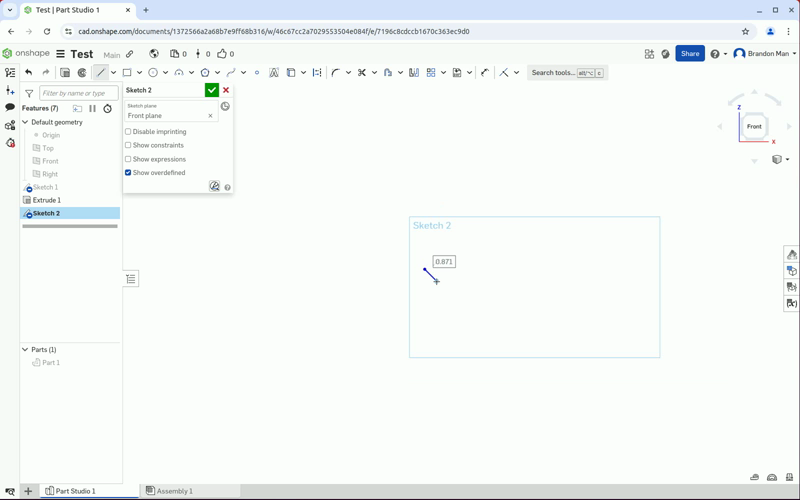
scroll(-6)
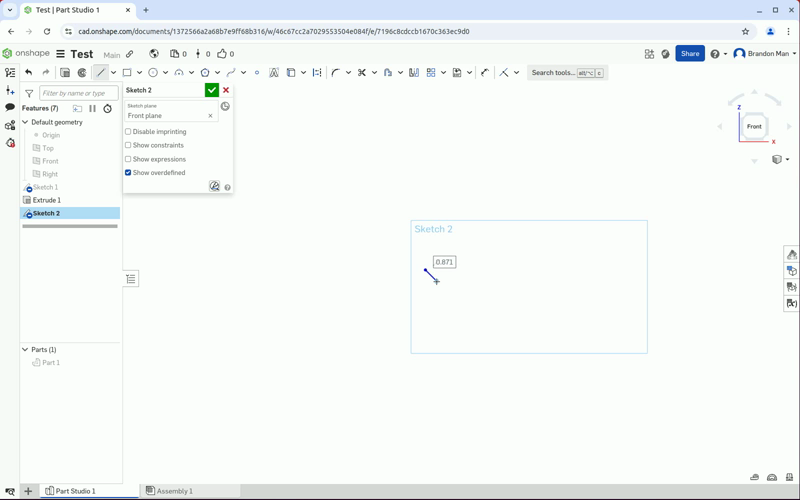
scroll(-6)
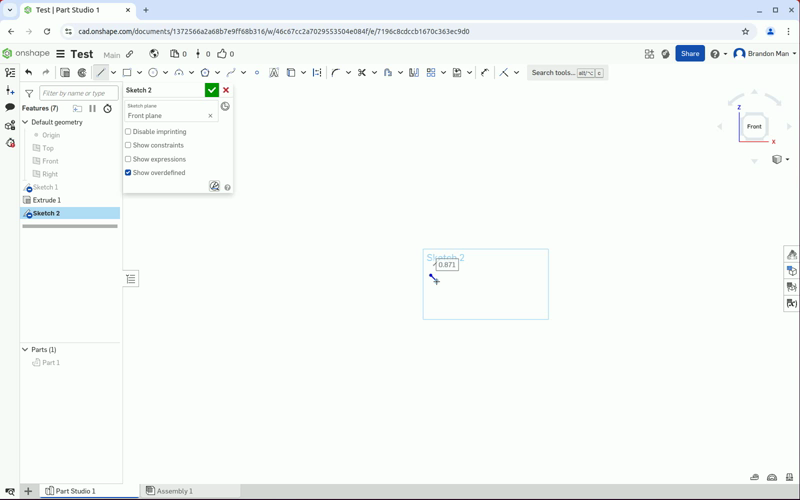
scroll(-6)
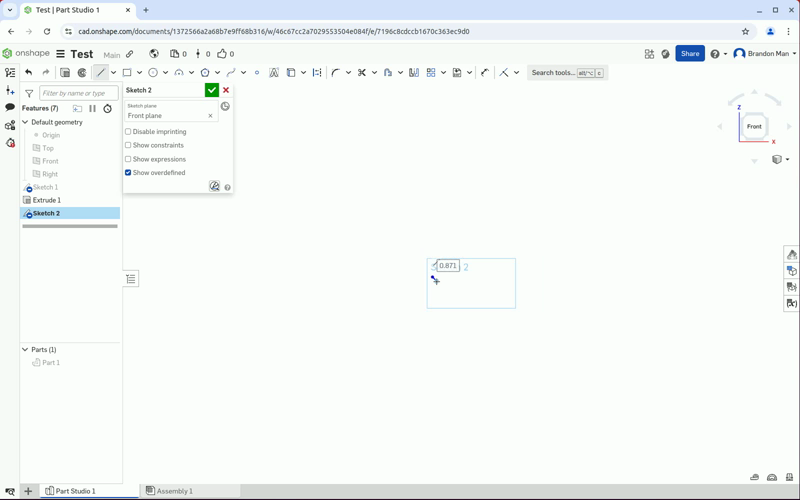
scroll(-6)
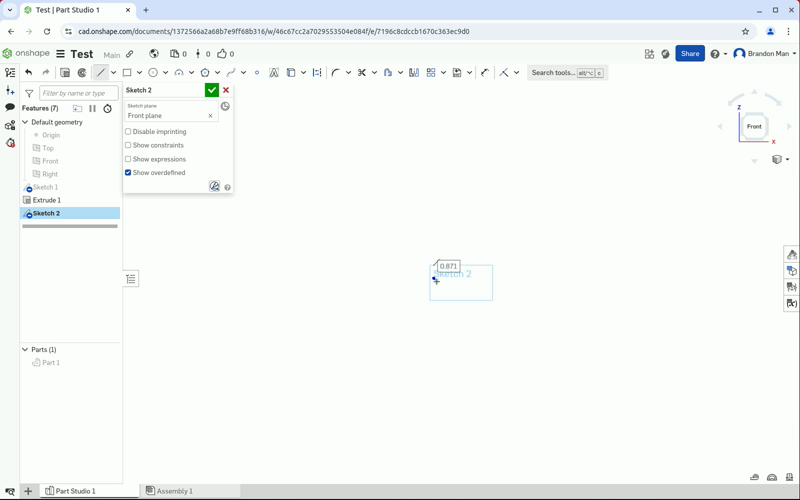
key_up(shift)
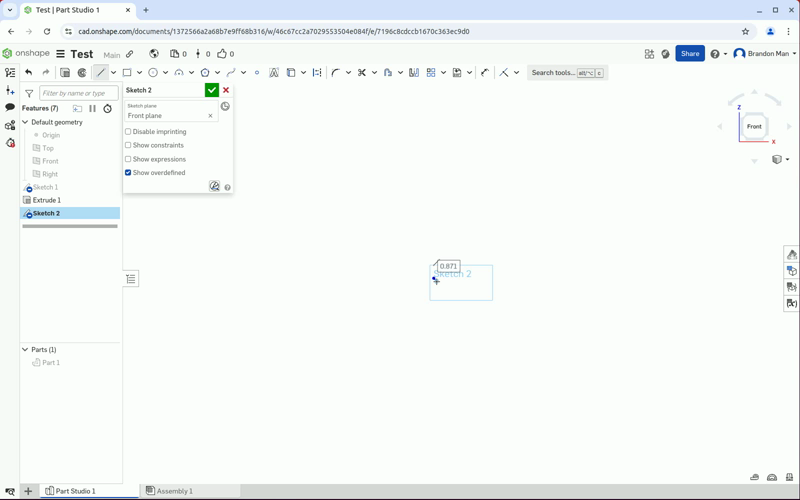
key_down(shift)
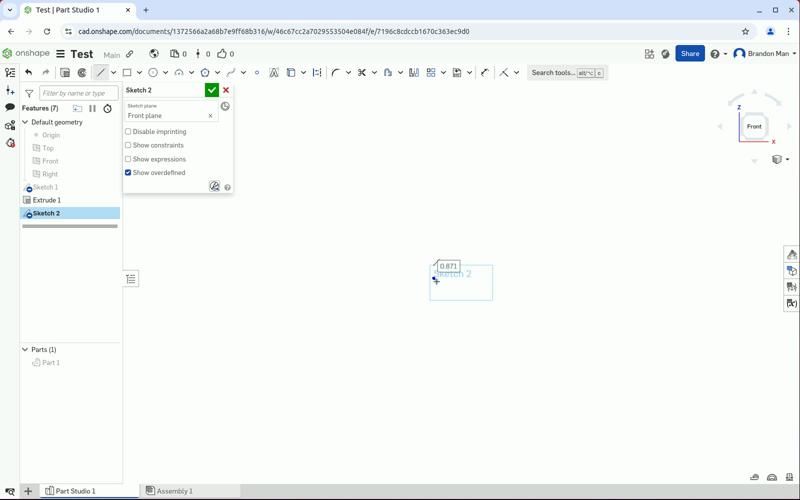
mouse_move(466, 281)
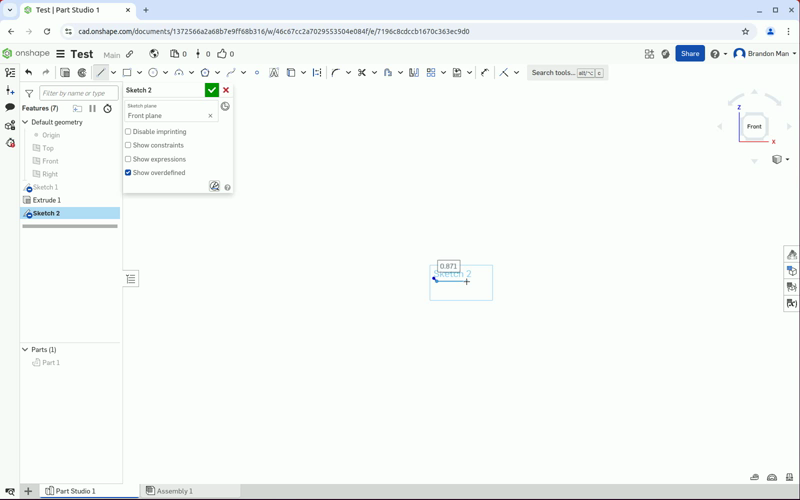
mouse_move(457, 281)
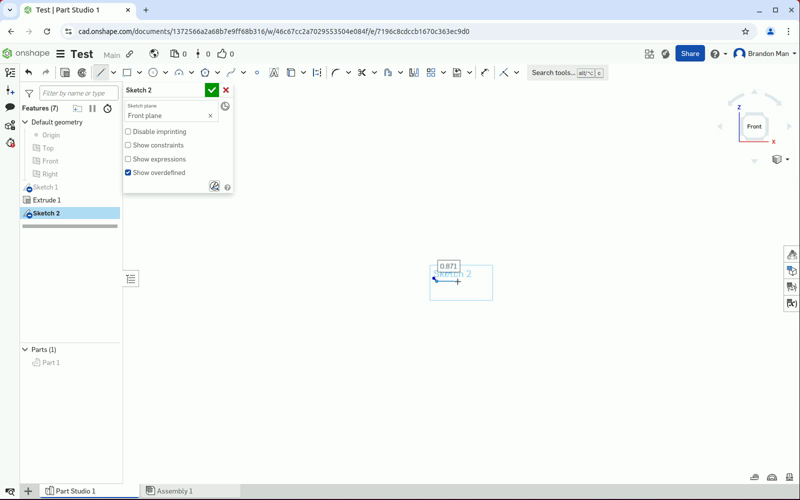
click(457, 281)
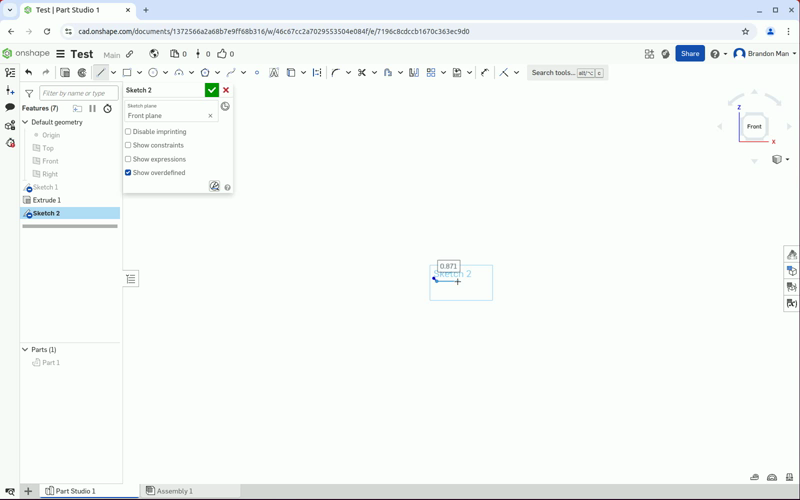
key_up(shift)
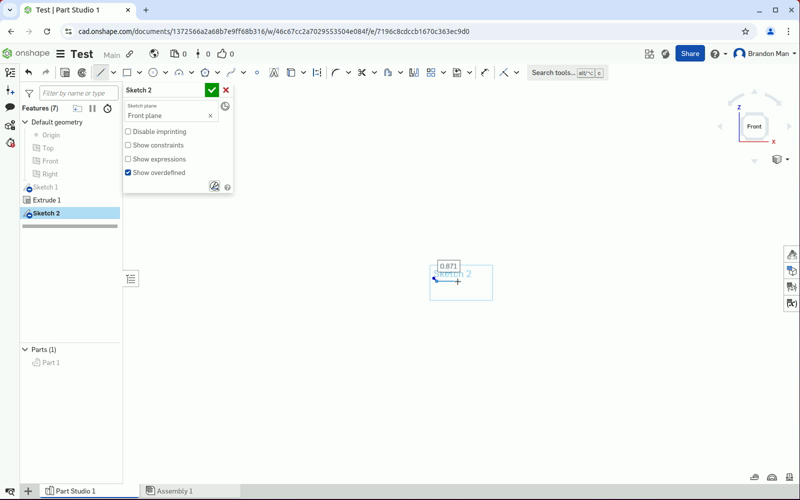
key_down(shift)
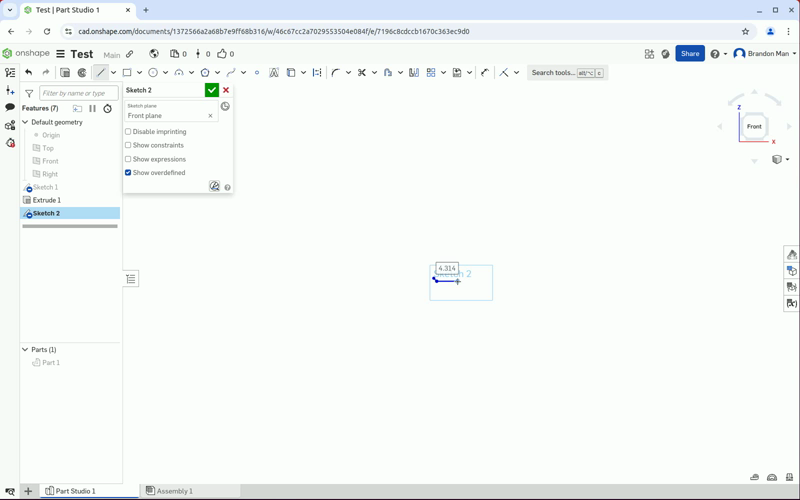
mouse_move(487, 281)
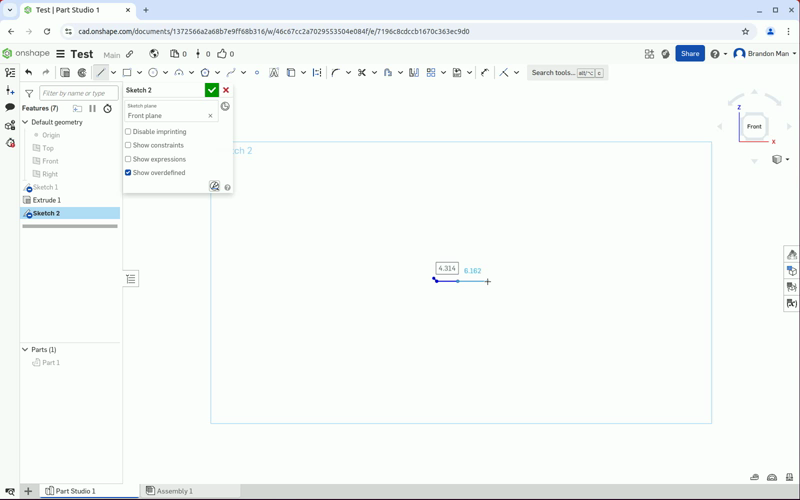
mouse_move(460, 278)
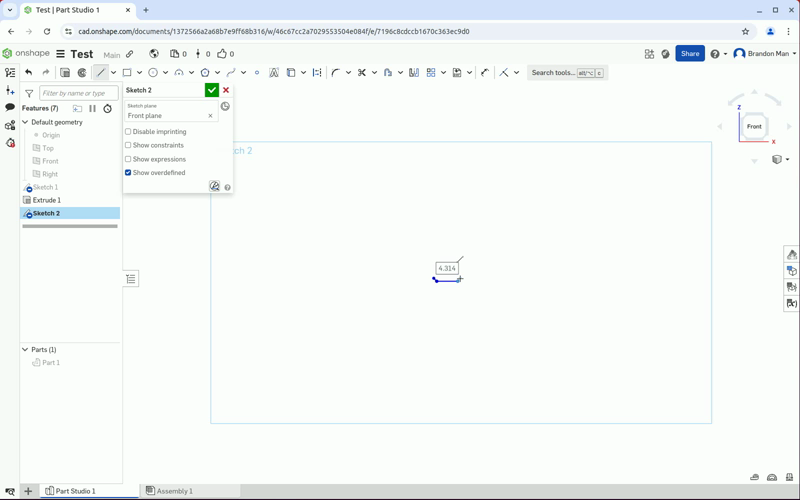
scroll(6)
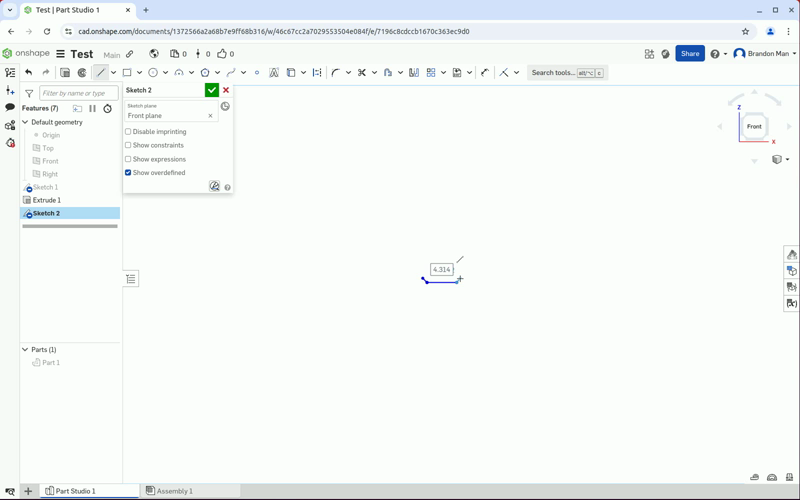
scroll(6)
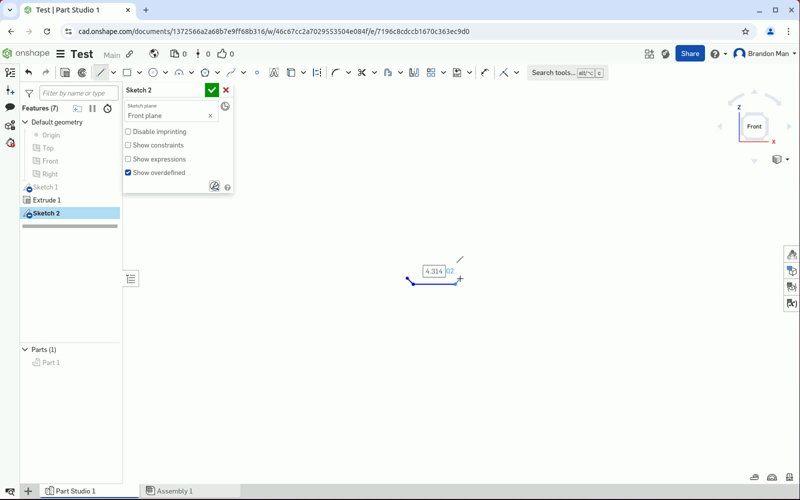
scroll(6)
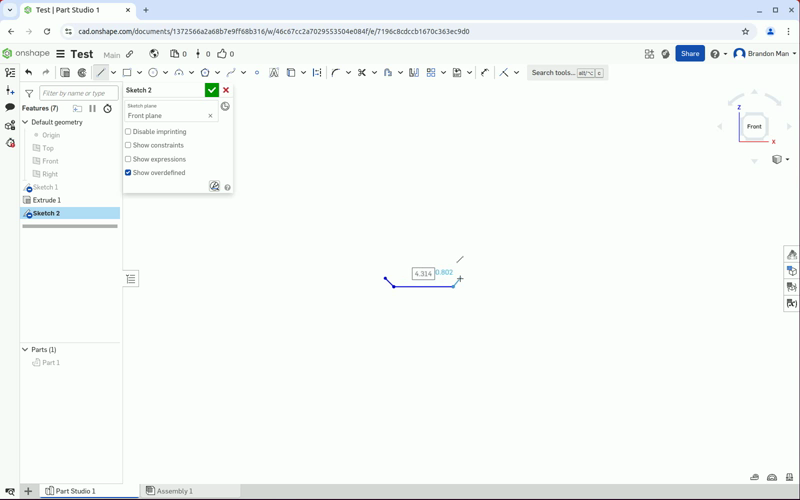
scroll(6)
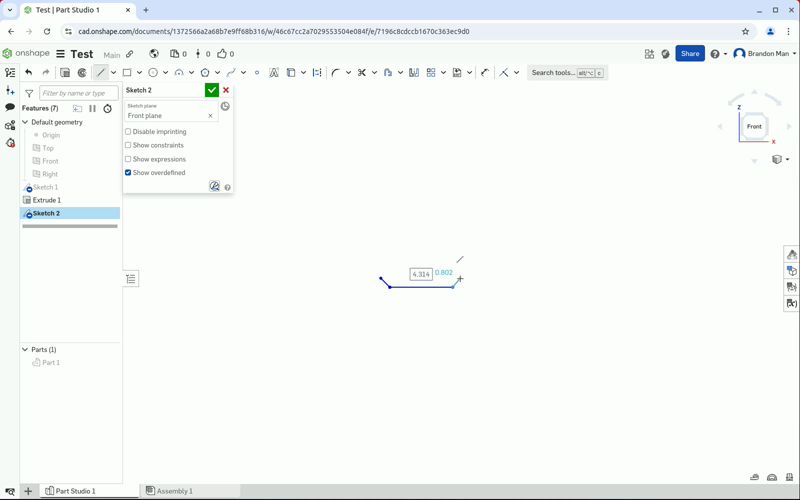
scroll(6)
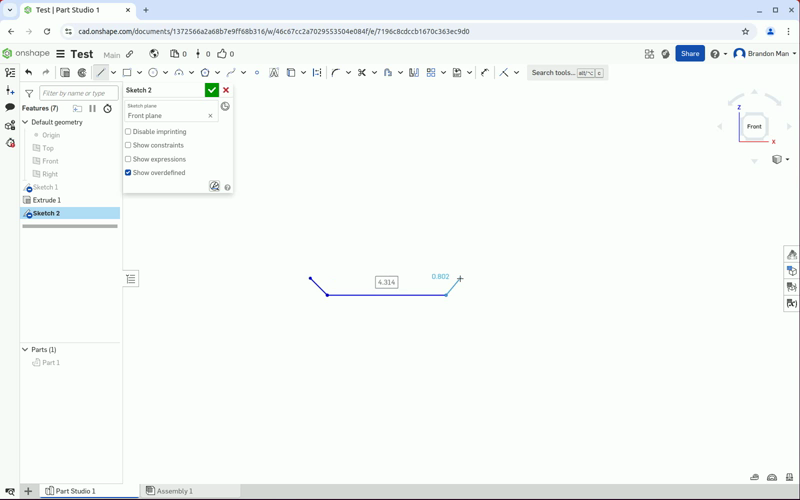
scroll(6)
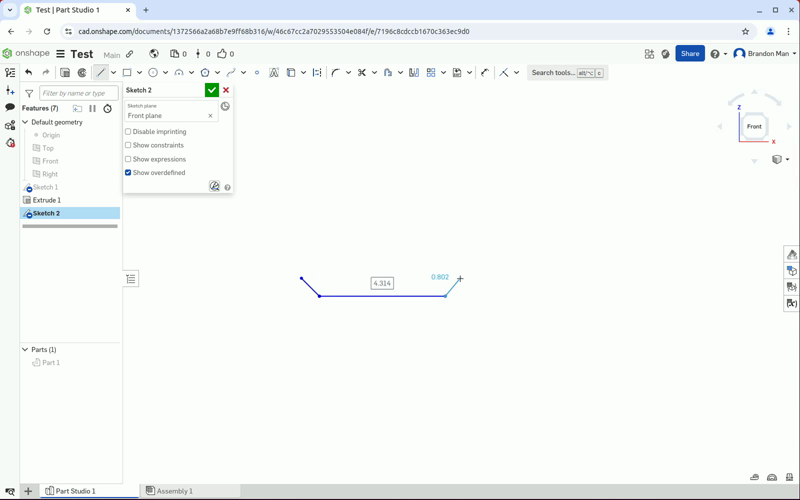
scroll(6)
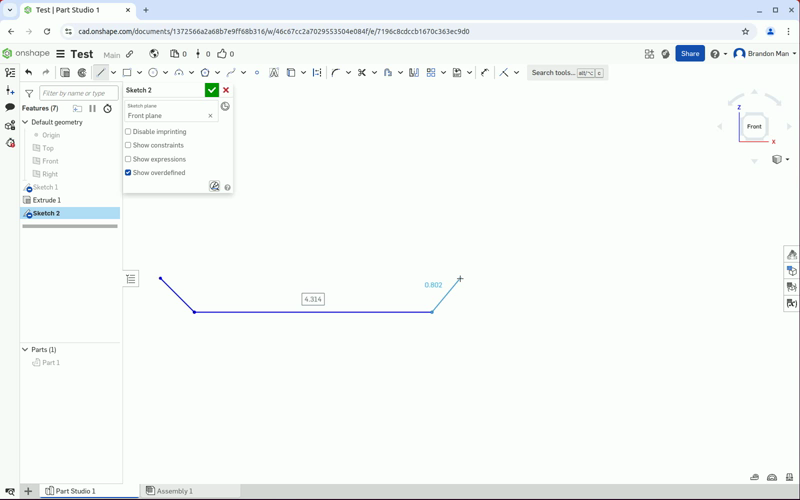
click(460, 278)
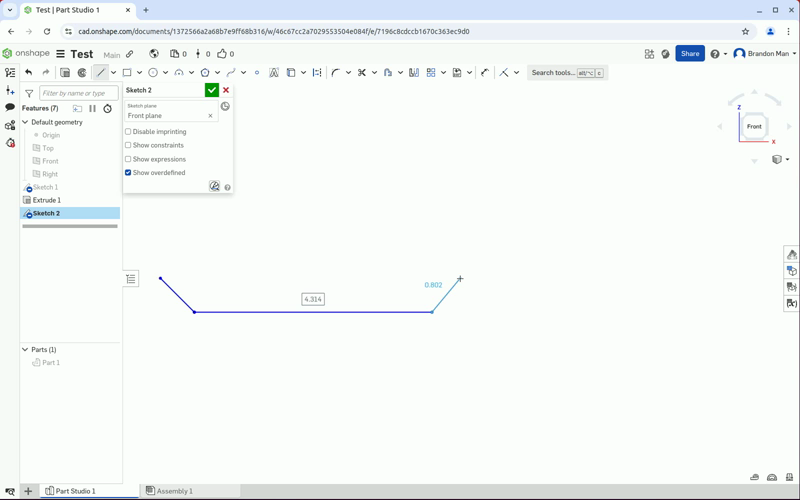
scroll(-6)
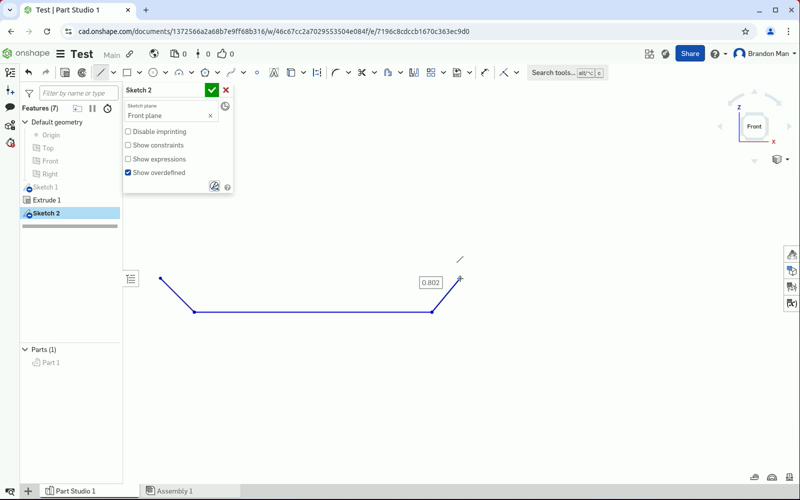
scroll(-6)
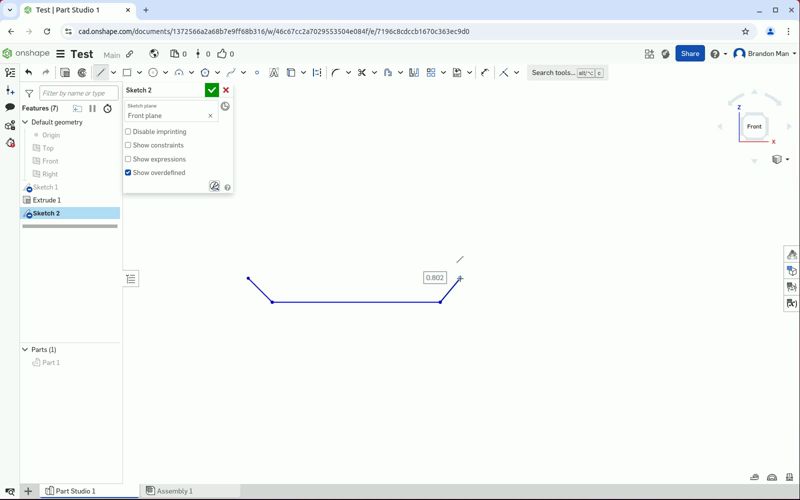
scroll(-6)
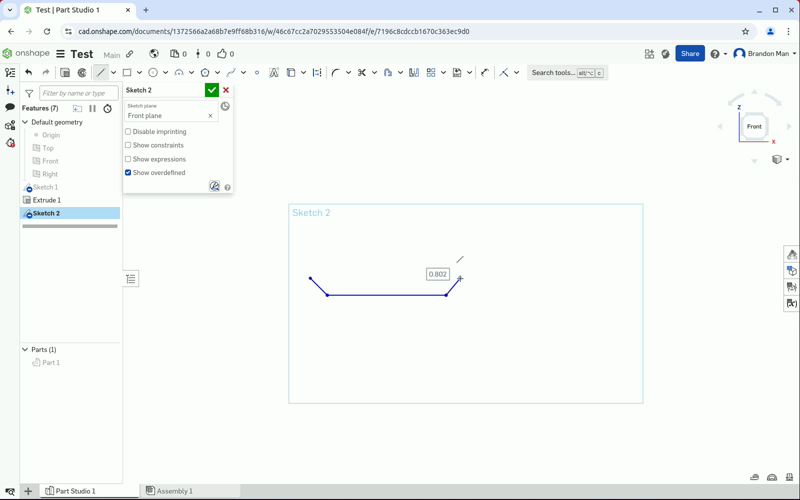
scroll(-6)
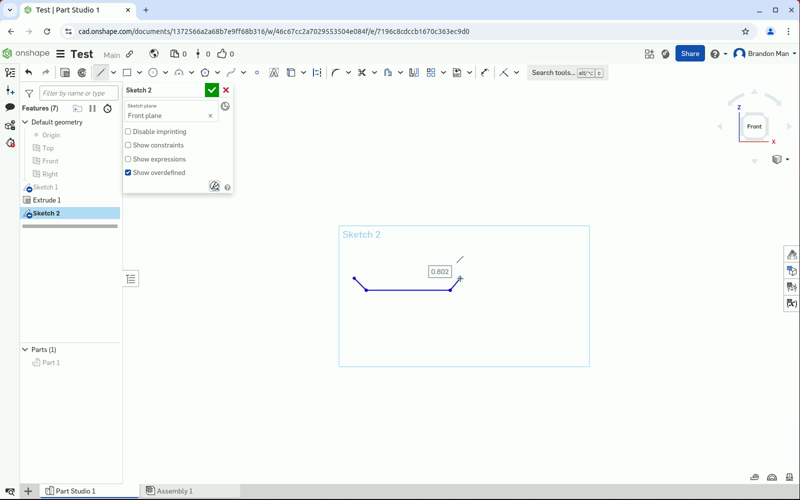
scroll(-6)
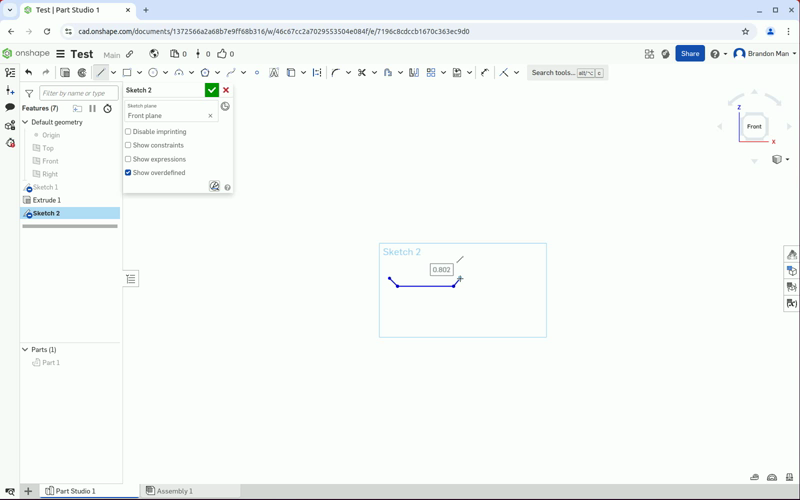
scroll(-6)
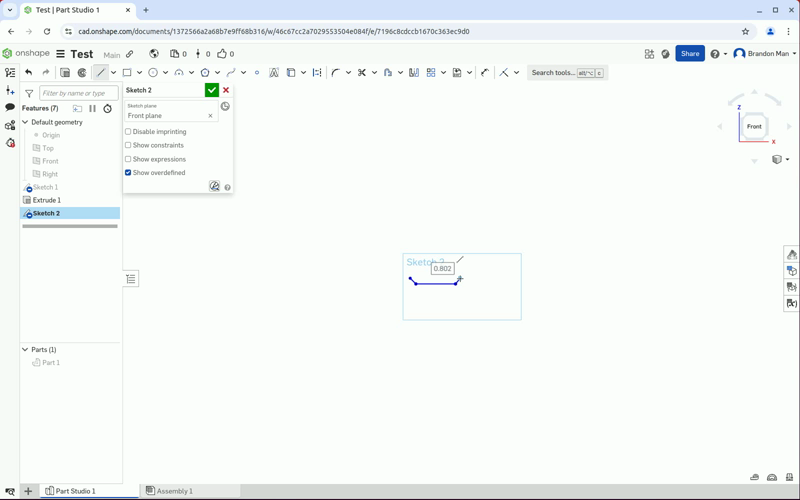
scroll(-6)
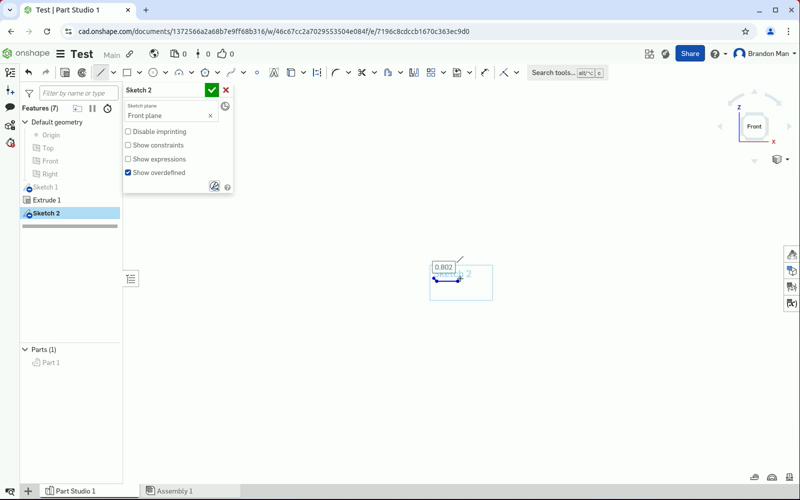
key_up(shift)
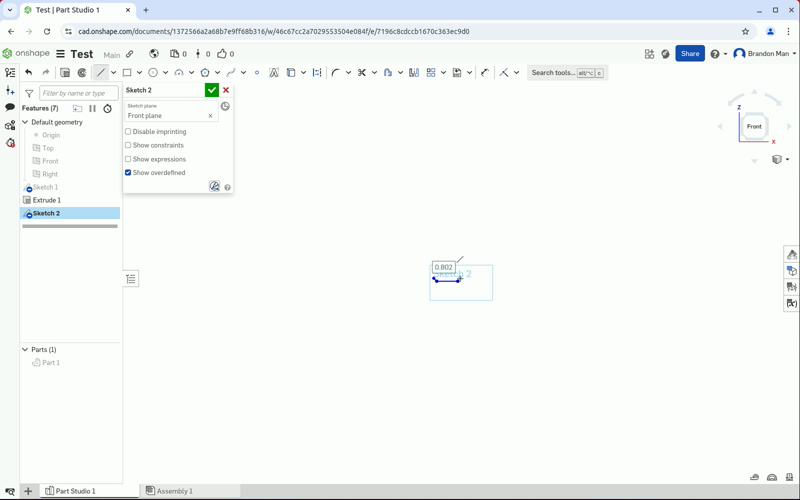
key_down(shift)
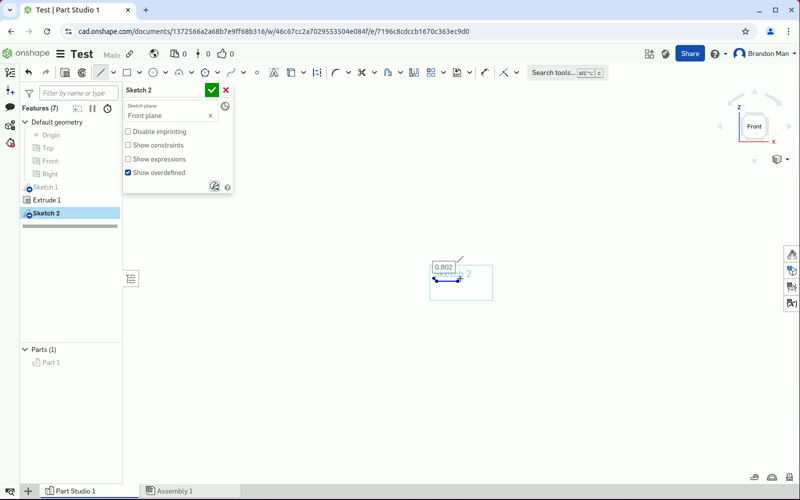
mouse_move(490, 278)
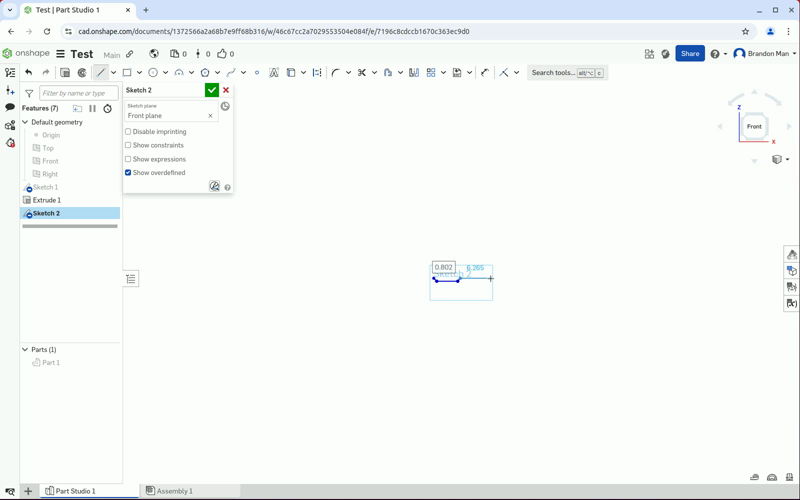
mouse_move(460, 257)
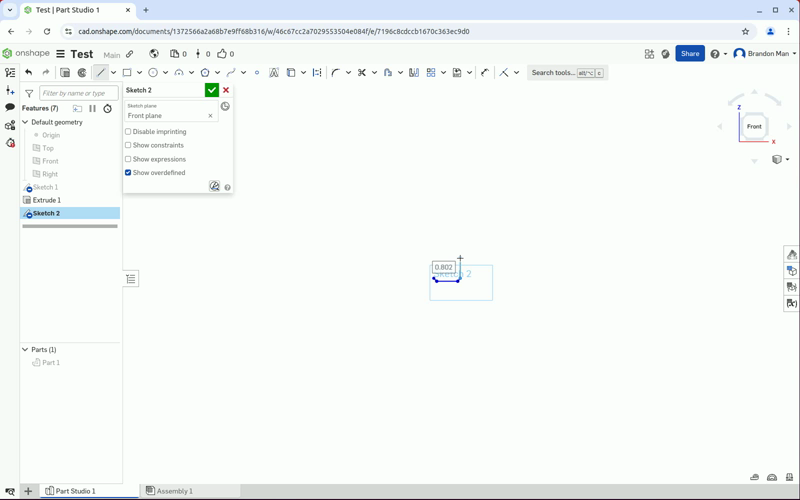
click(460, 257)
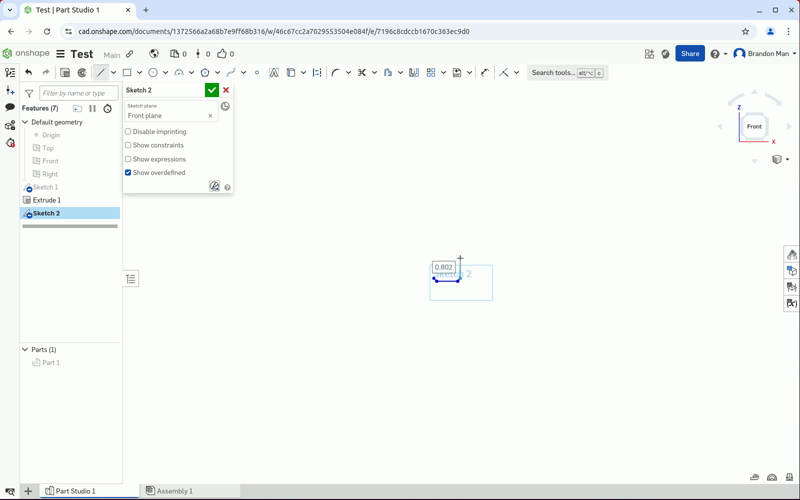
key_up(shift)
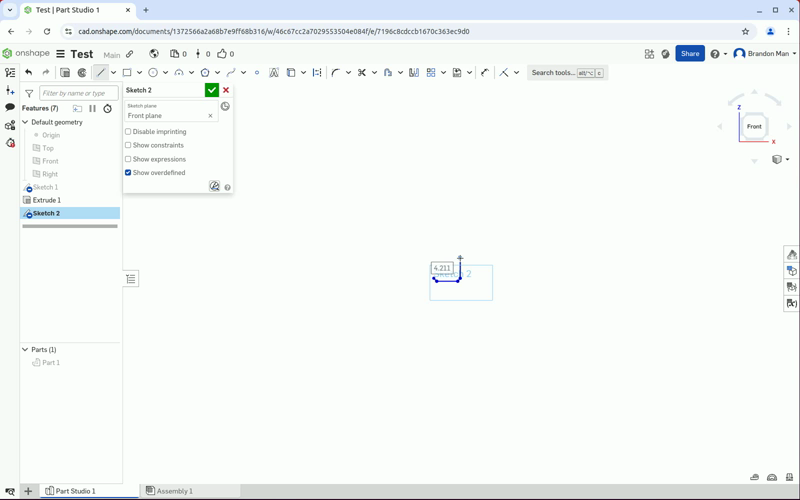
key_down(shift)
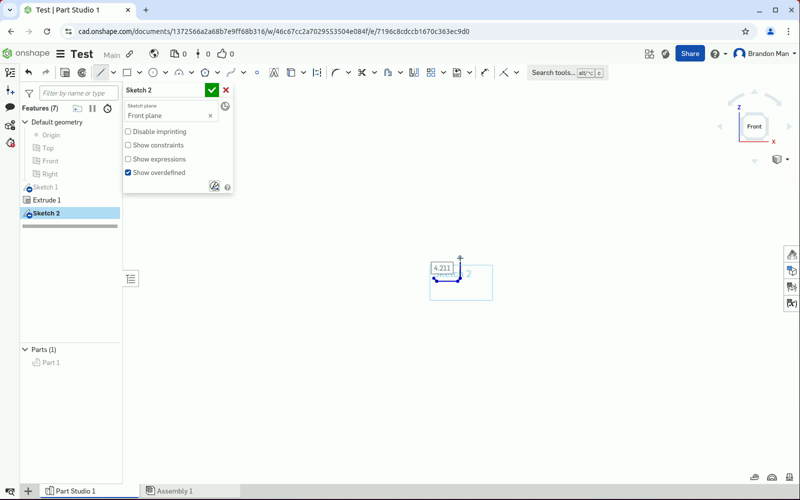
mouse_move(490, 257)
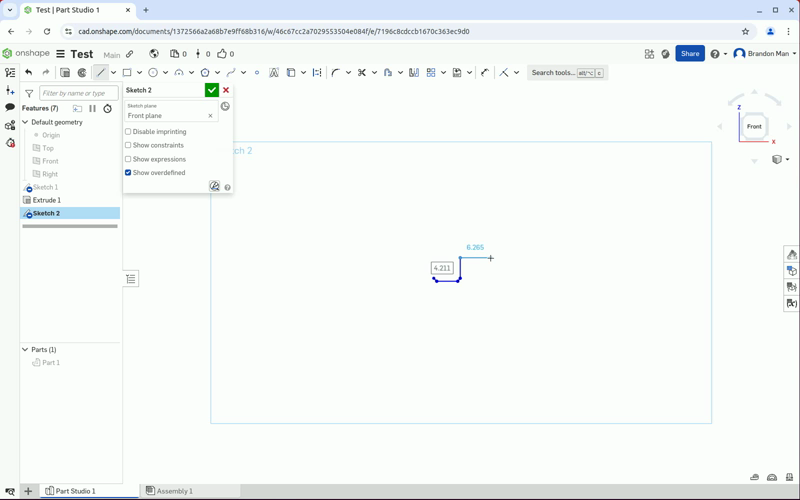
mouse_move(457, 254)
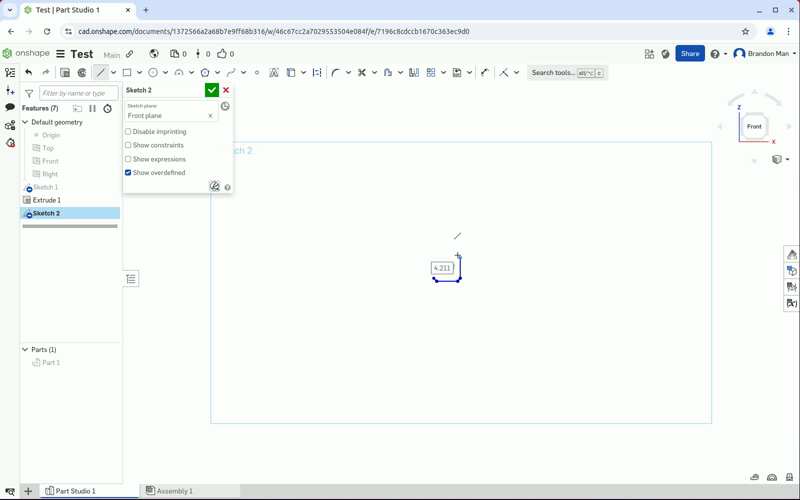
scroll(6)
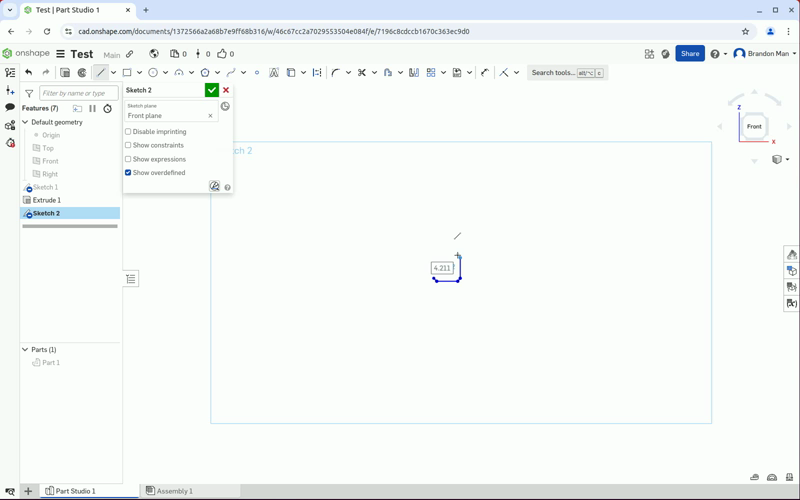
scroll(6)
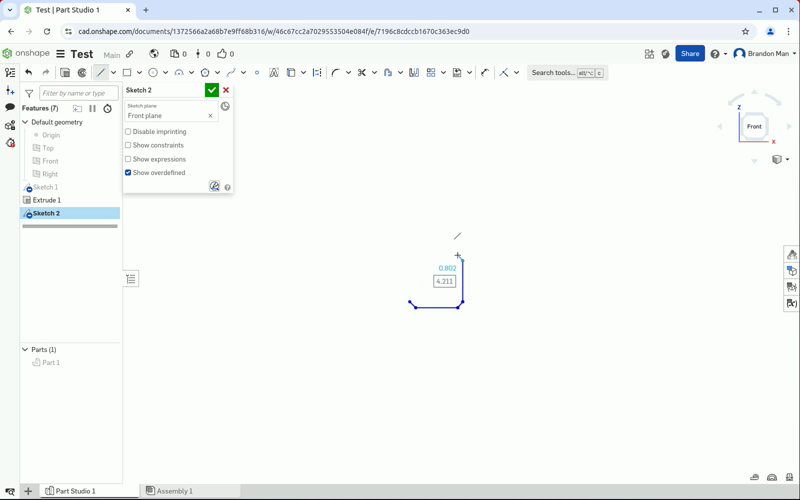
scroll(6)
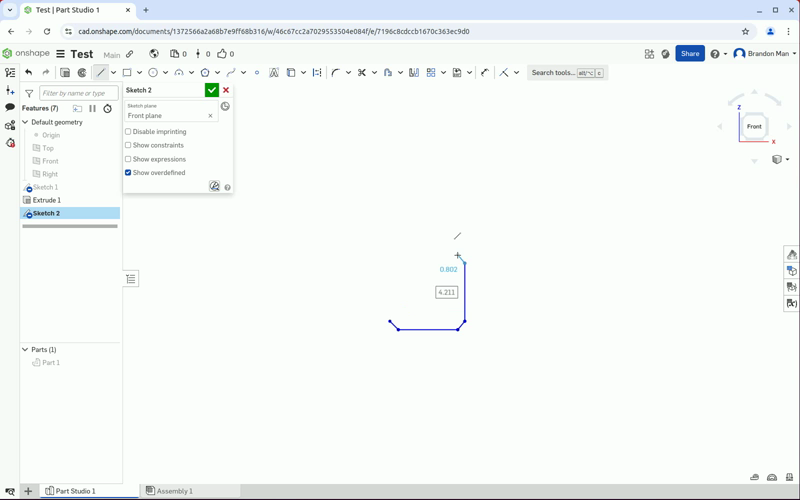
scroll(6)
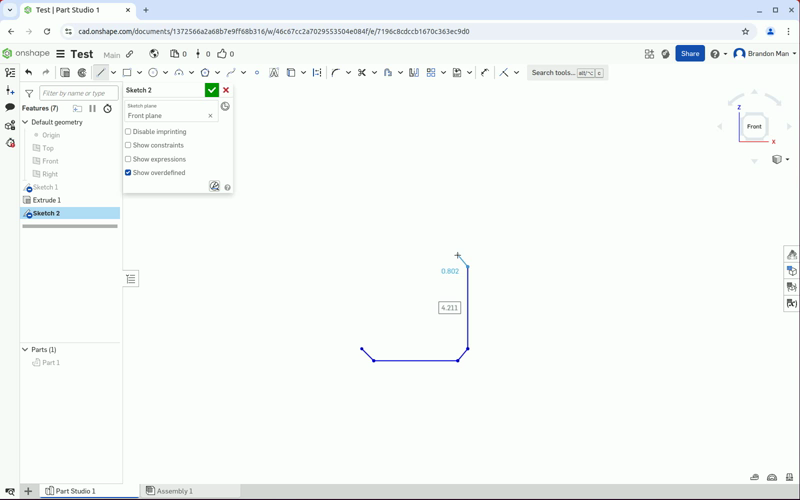
scroll(6)
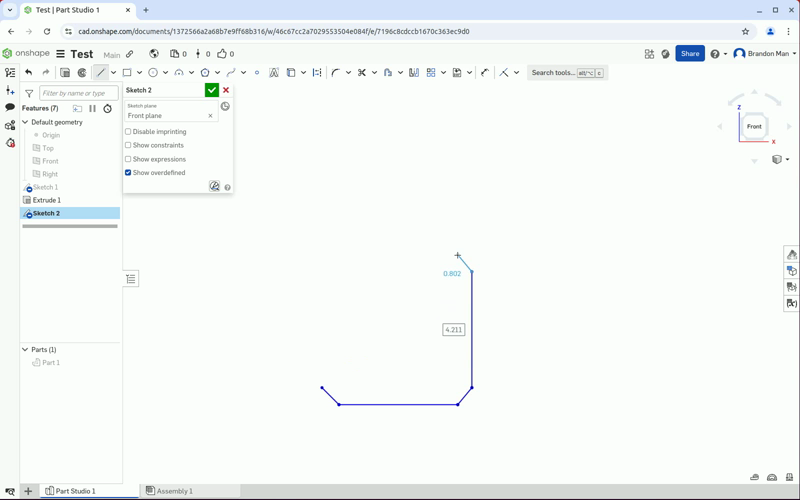
scroll(6)
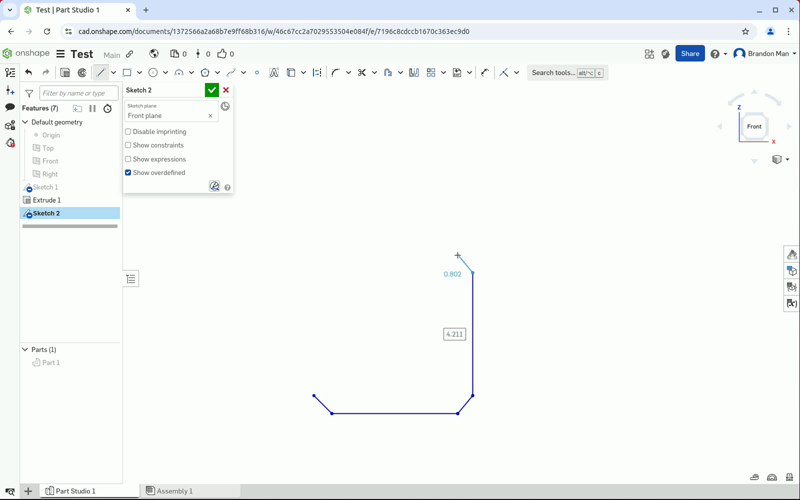
scroll(6)
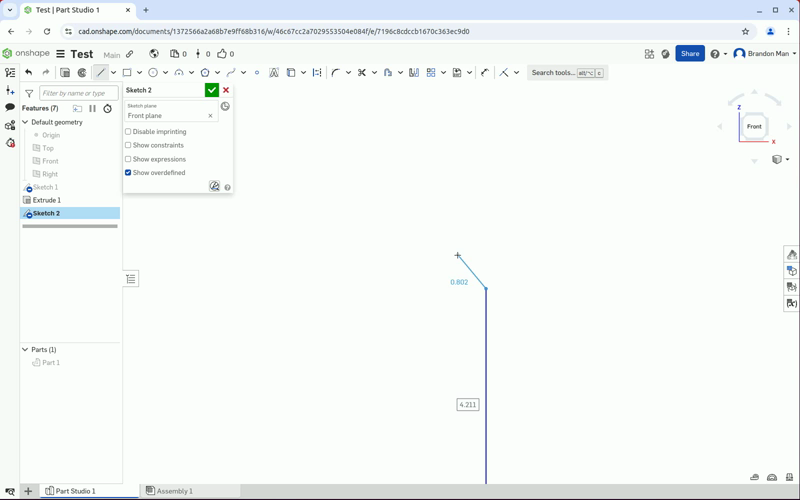
click(457, 254)
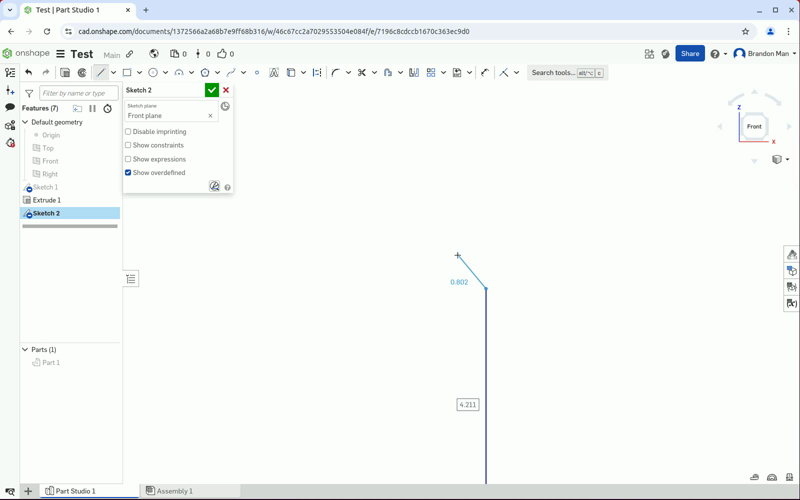
scroll(-6)
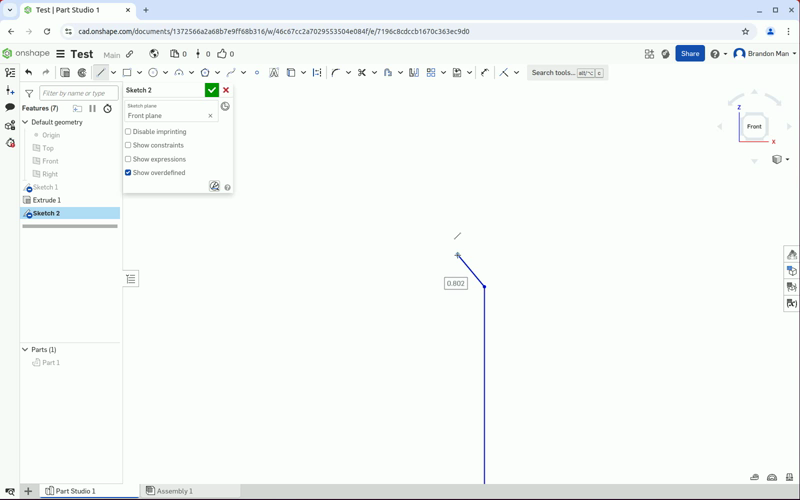
scroll(-6)
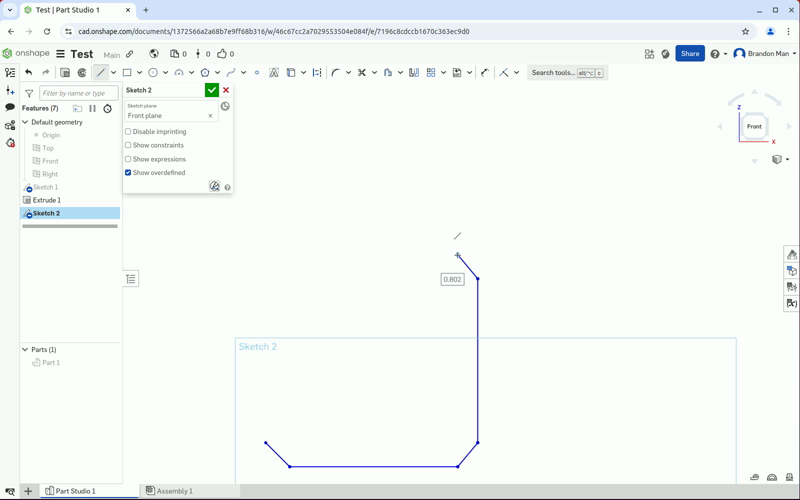
scroll(-6)
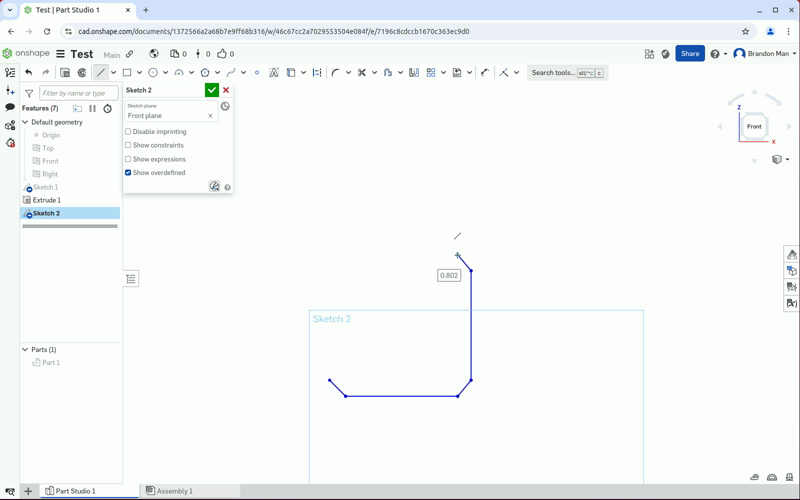
scroll(-6)
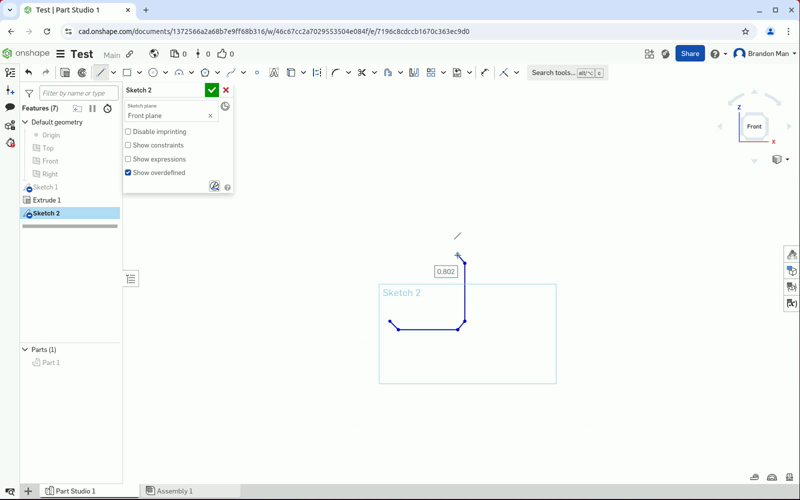
scroll(-6)
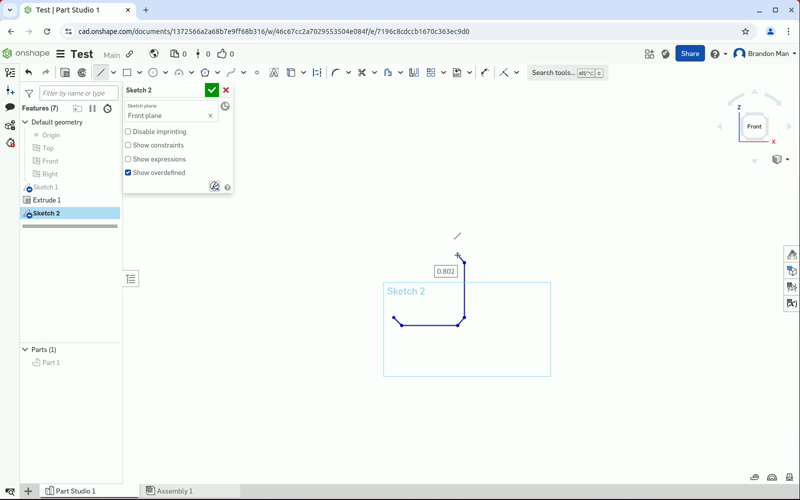
scroll(-6)
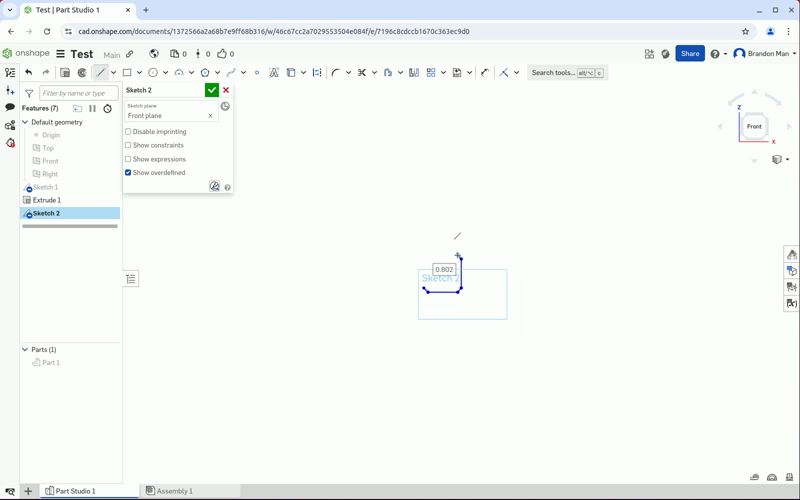
scroll(-6)
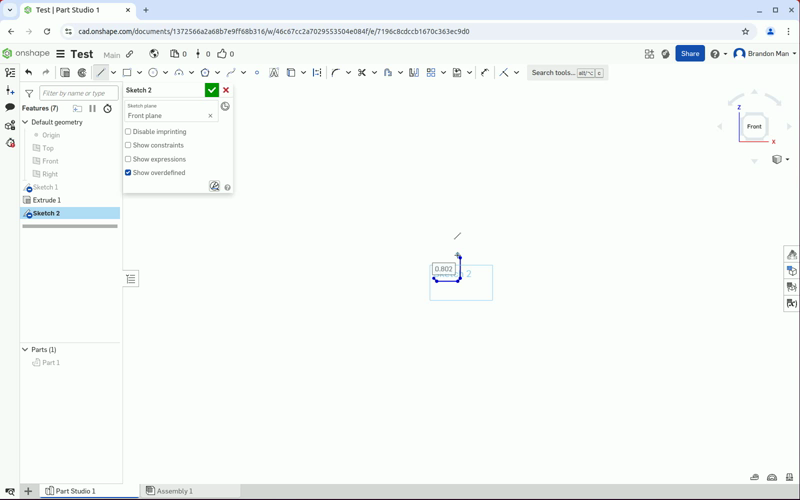
key_up(shift)
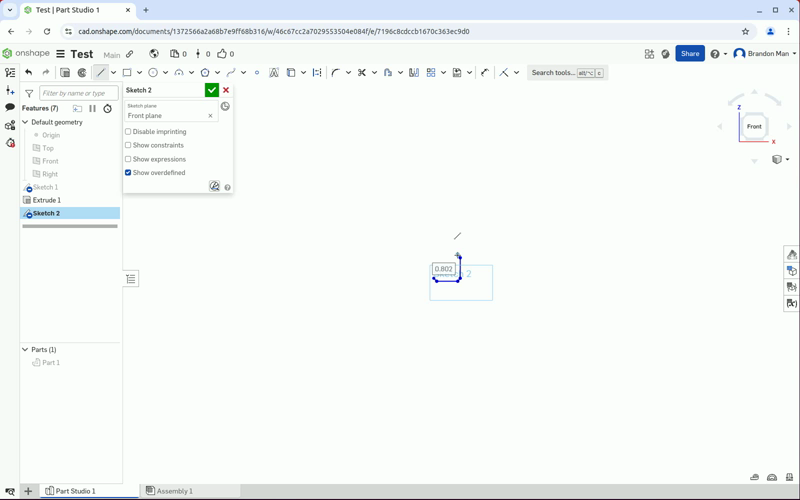
key_down(shift)
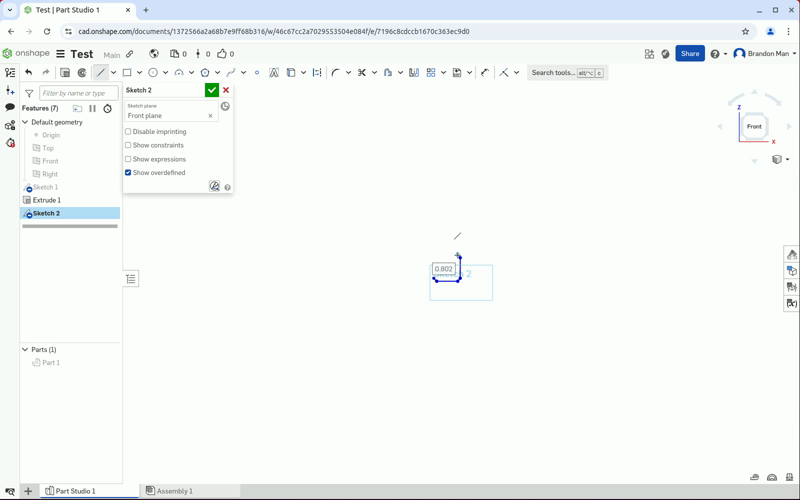
mouse_move(487, 254)
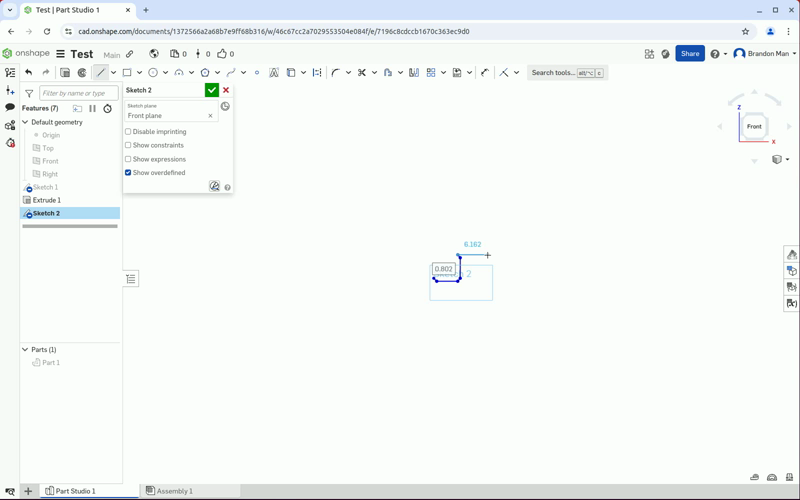
mouse_move(436, 254)
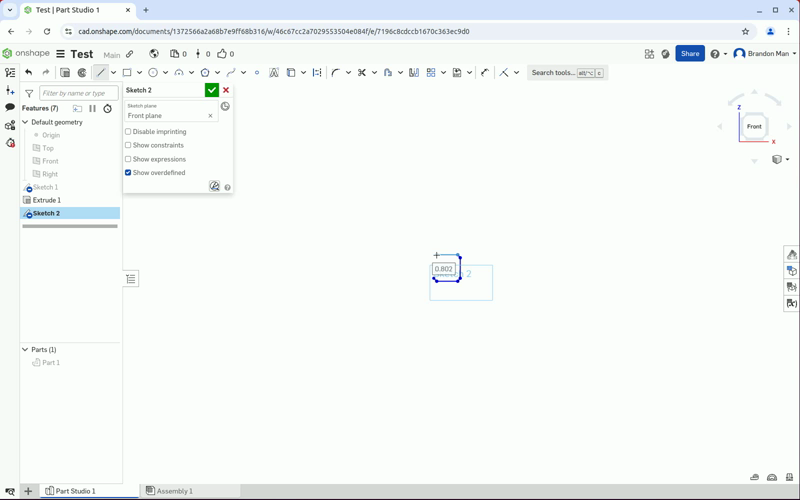
click(436, 254)
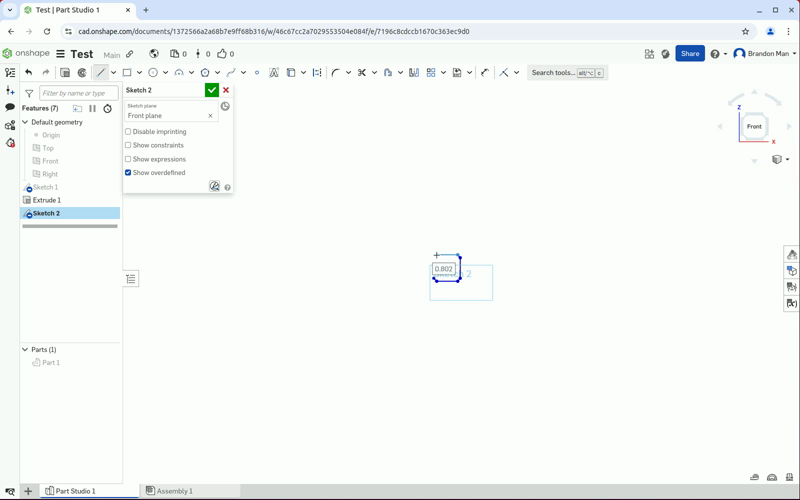
key_up(shift)
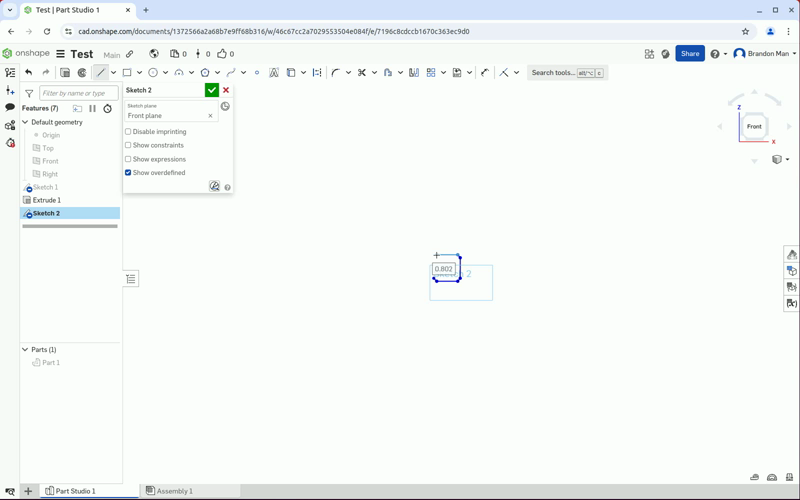
key_down(shift)
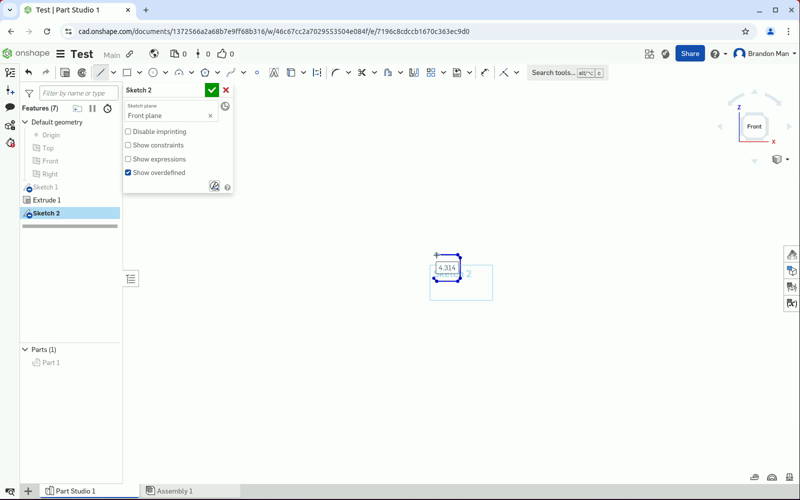
mouse_move(466, 254)
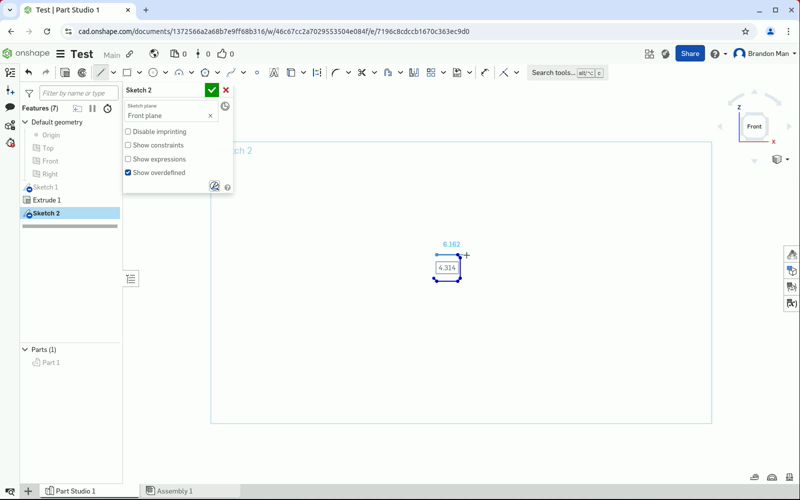
mouse_move(433, 257)
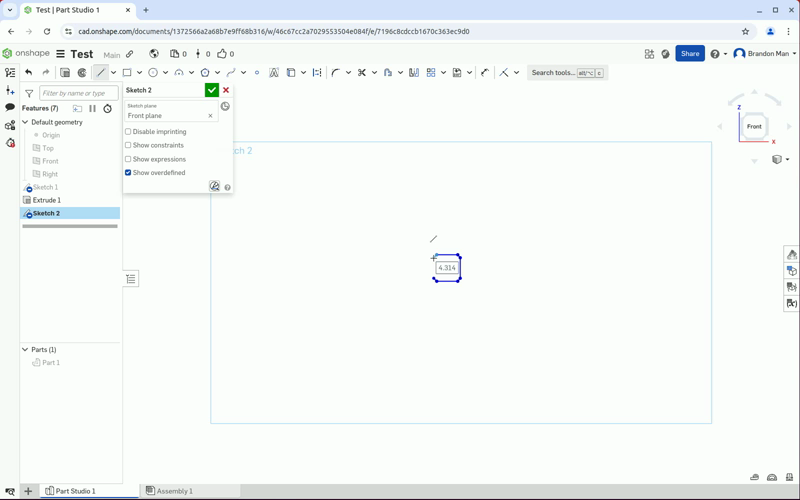
scroll(6)
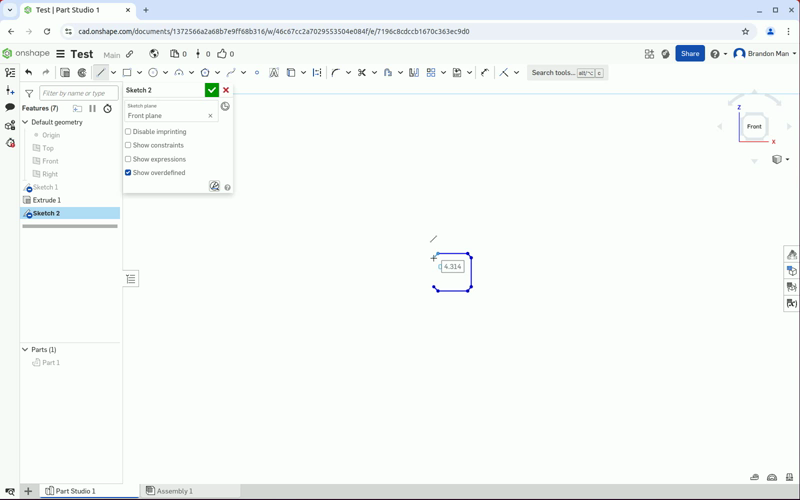
scroll(6)
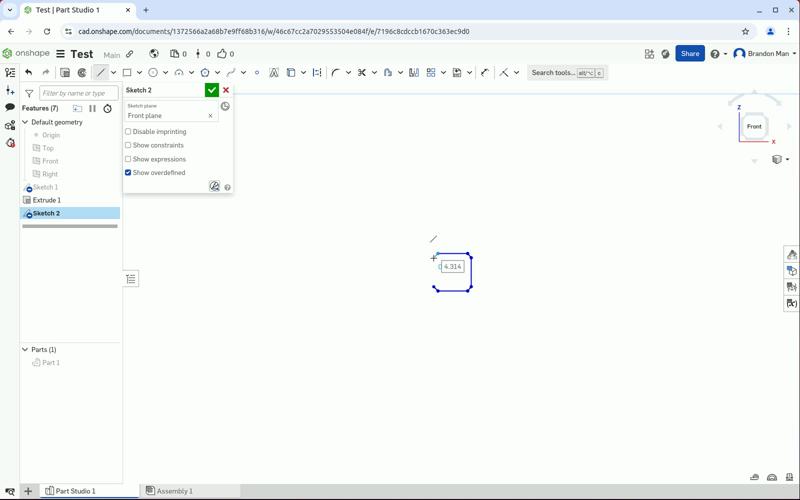
scroll(6)
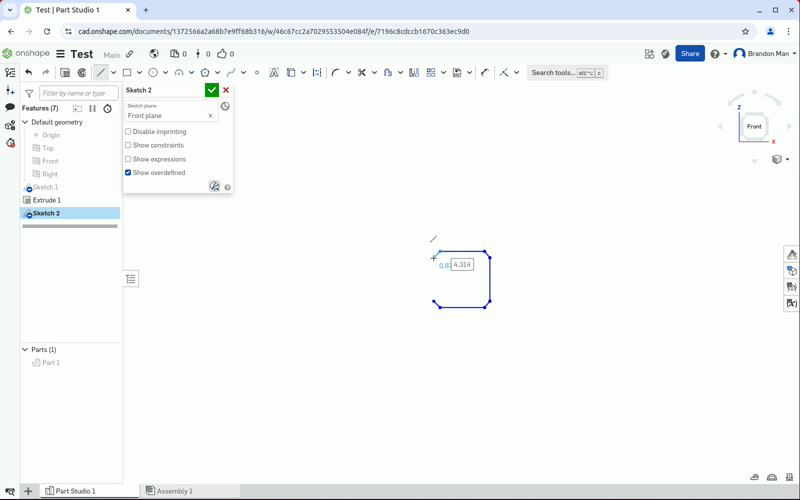
scroll(6)
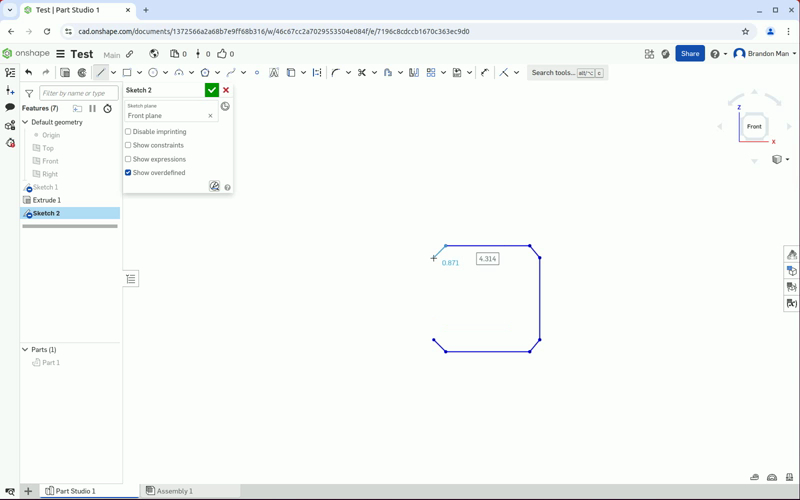
scroll(6)
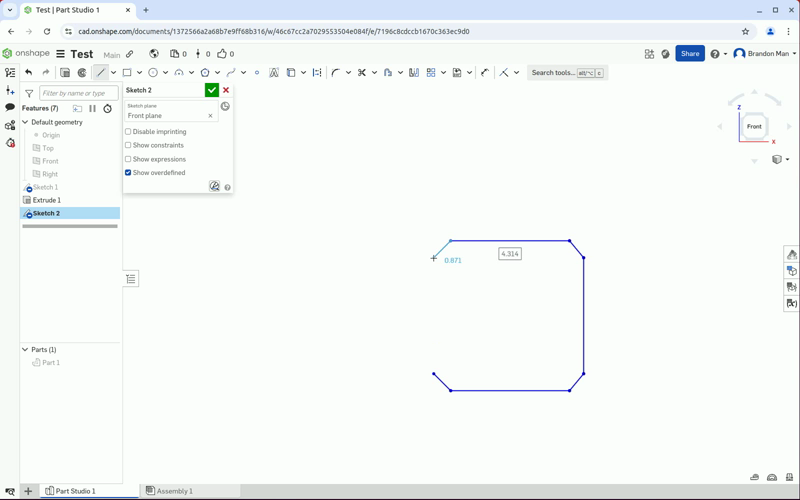
scroll(6)
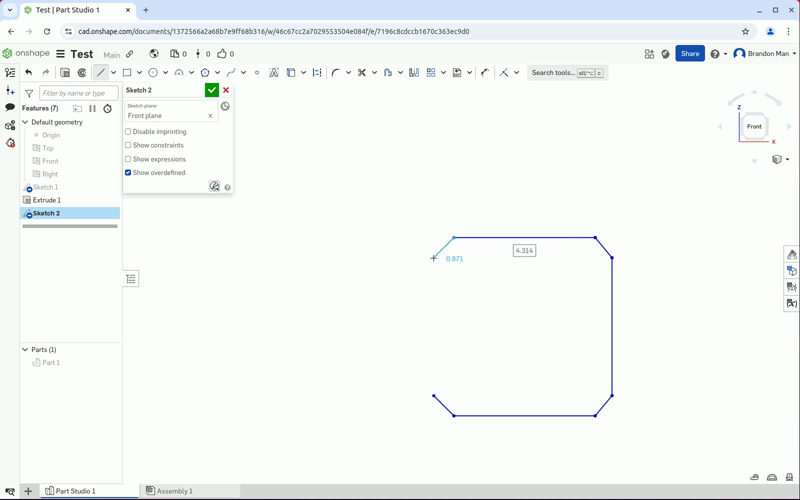
scroll(6)
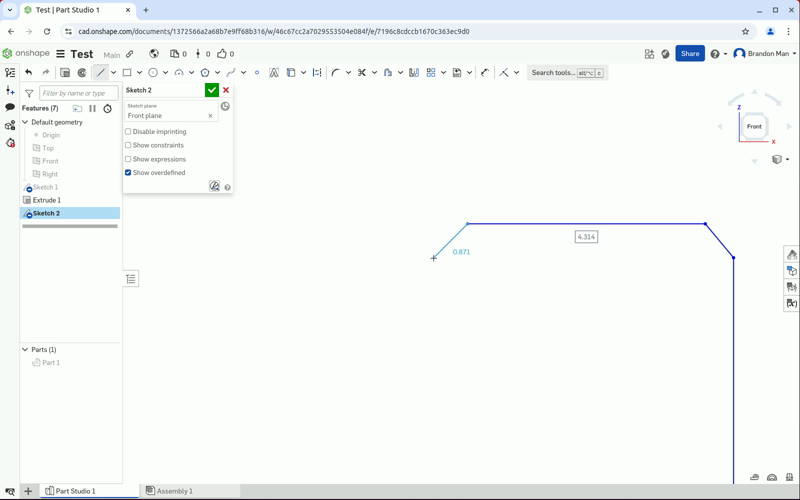
click(433, 257)
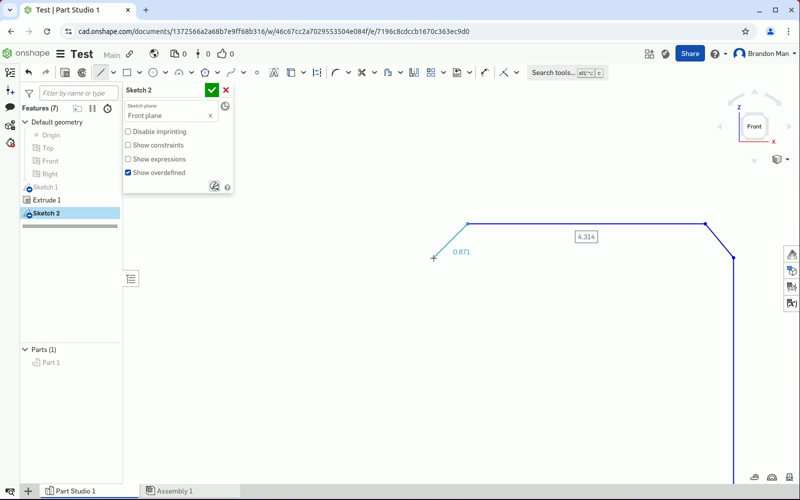
scroll(-6)
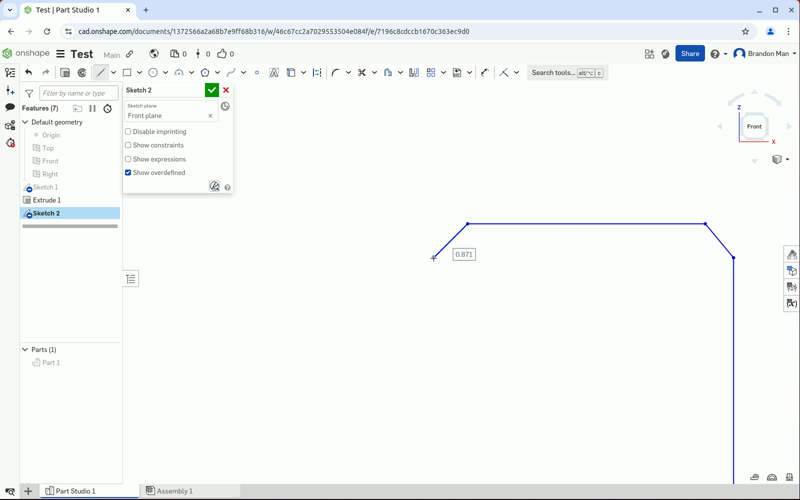
scroll(-6)
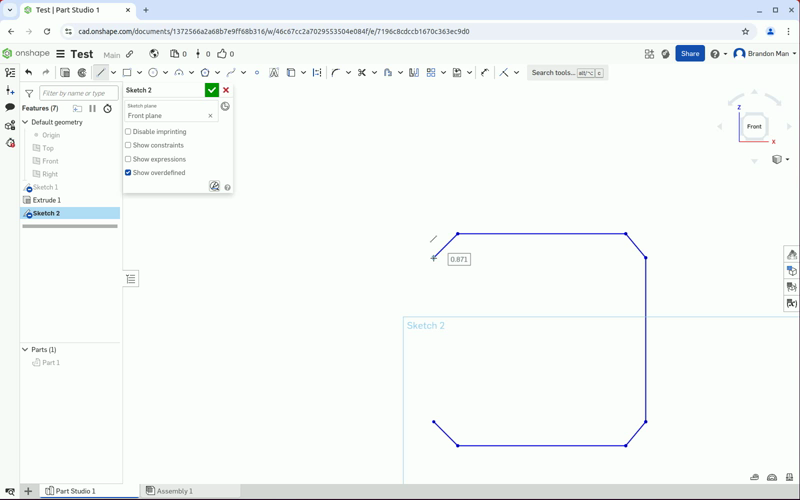
scroll(-6)
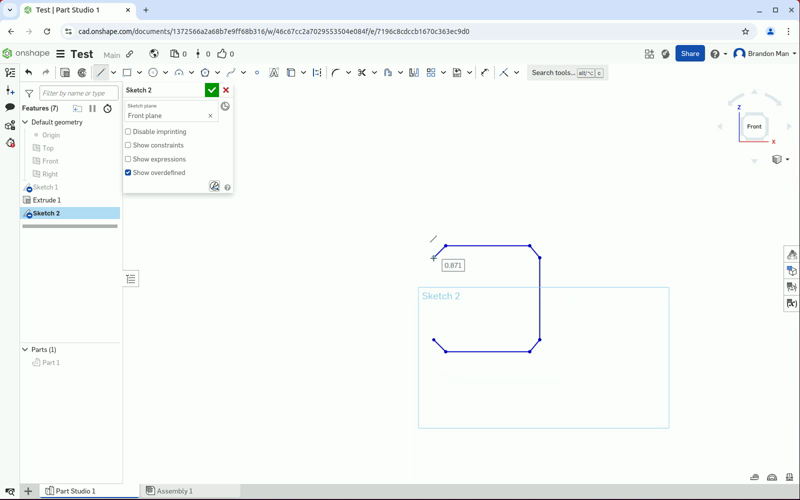
scroll(-6)
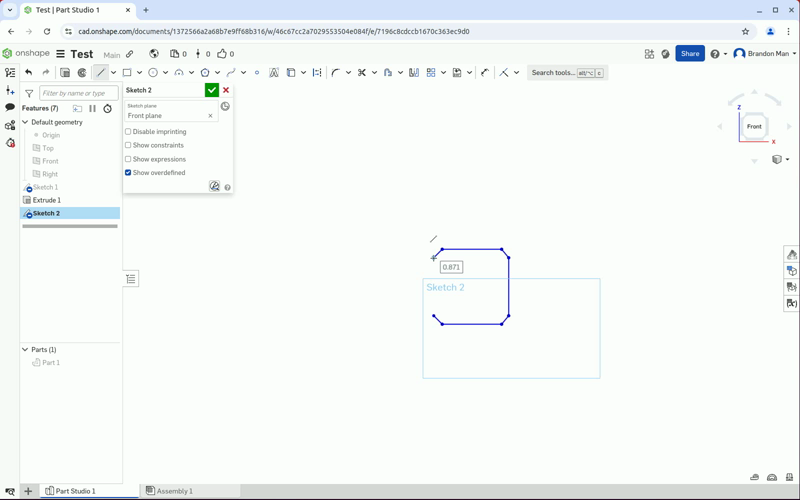
scroll(-6)
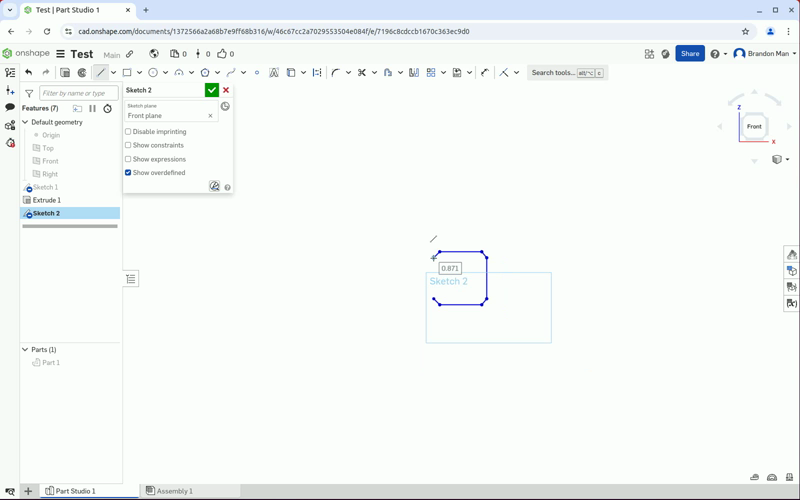
scroll(-6)
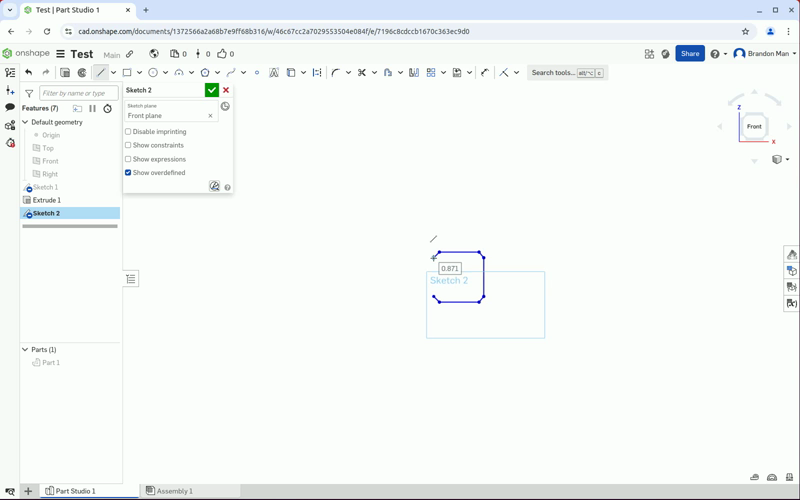
scroll(-6)
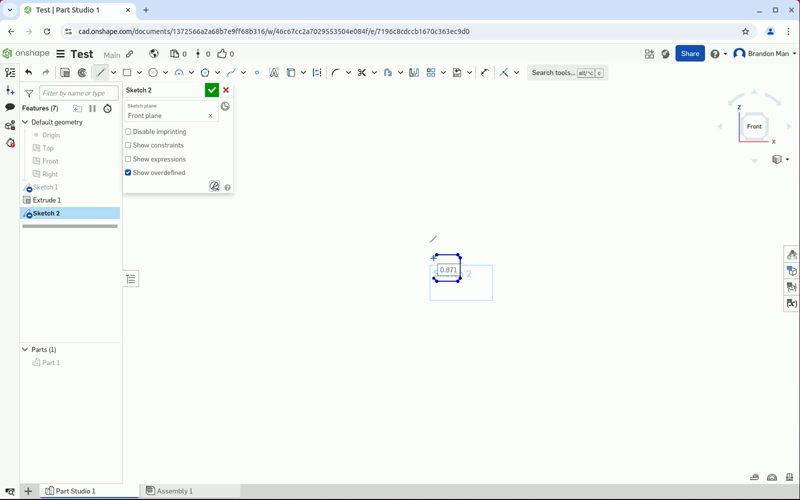
key_up(shift)
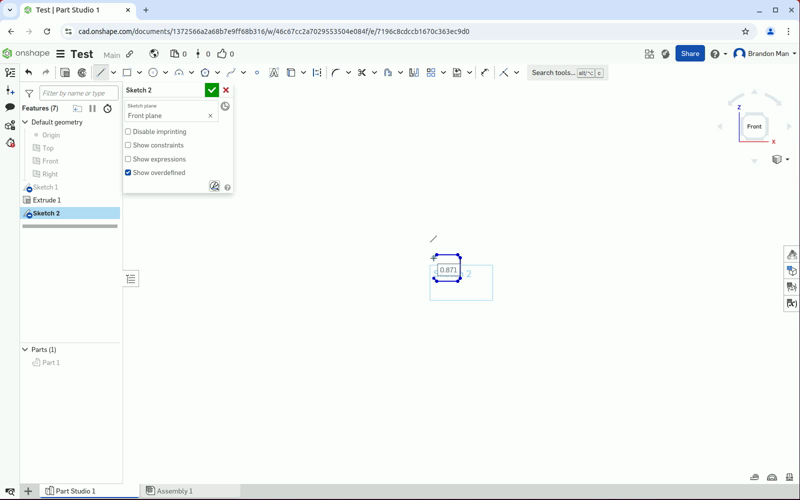
mouse_move(463, 257)
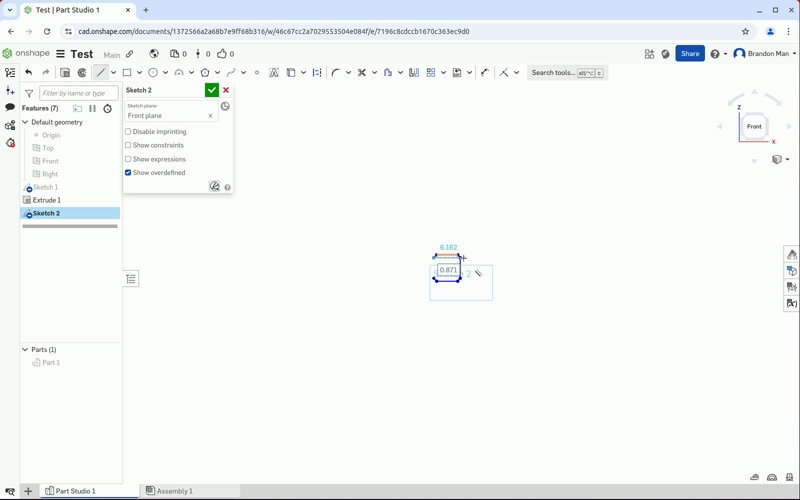
key_down(shift)
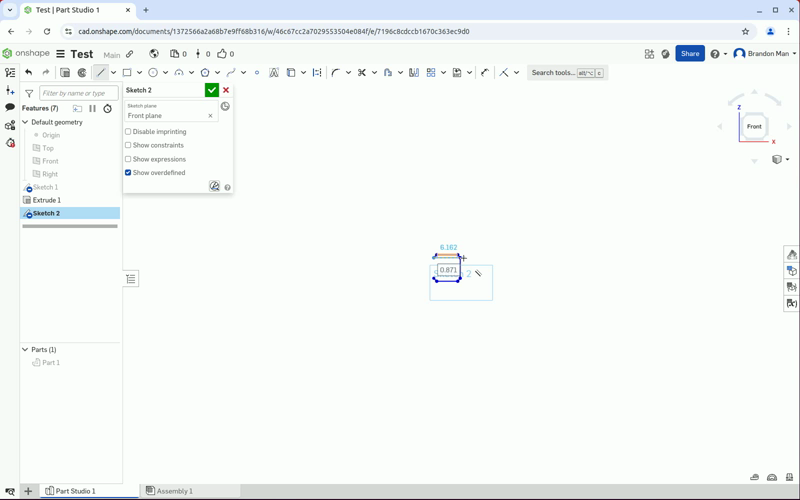
mouse_move(433, 278)
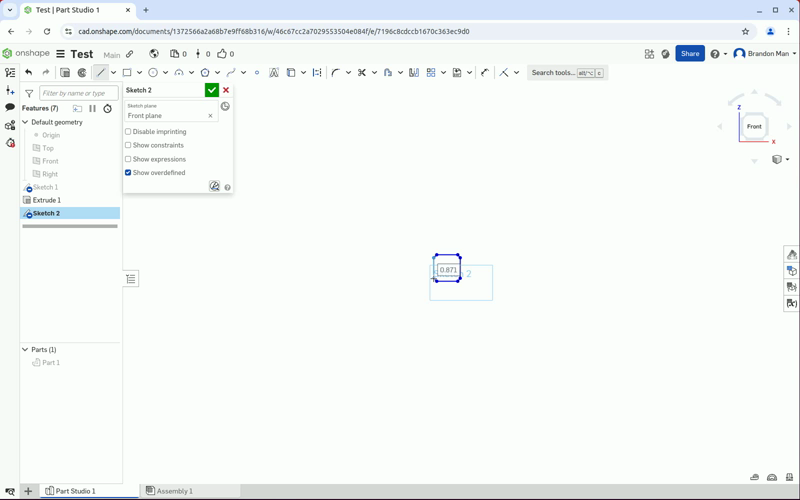
scroll(6)
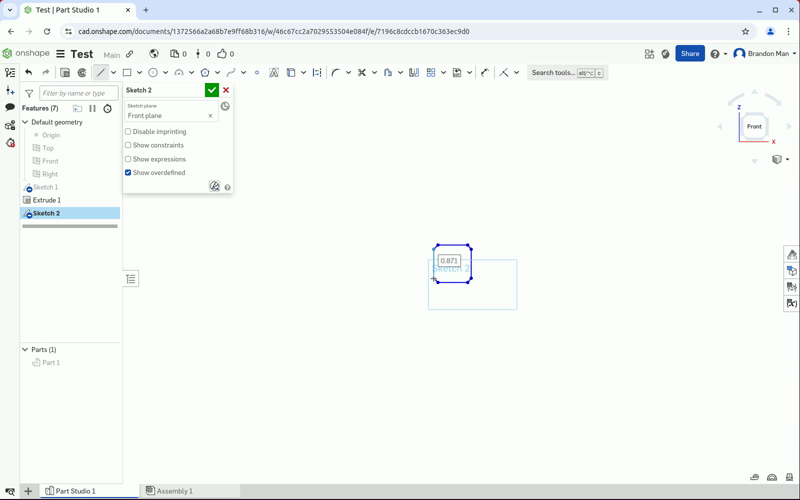
scroll(6)
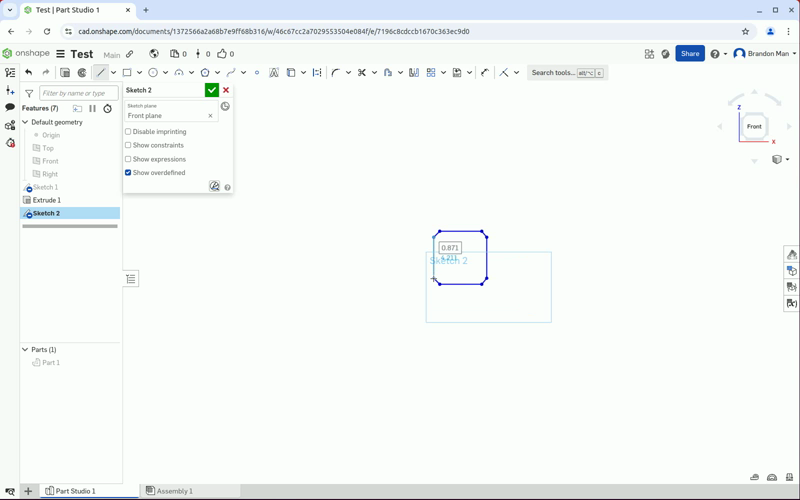
scroll(6)
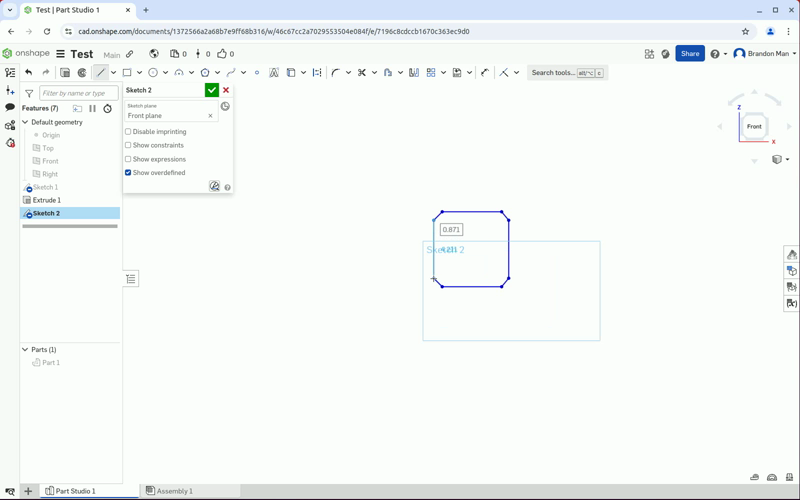
scroll(6)
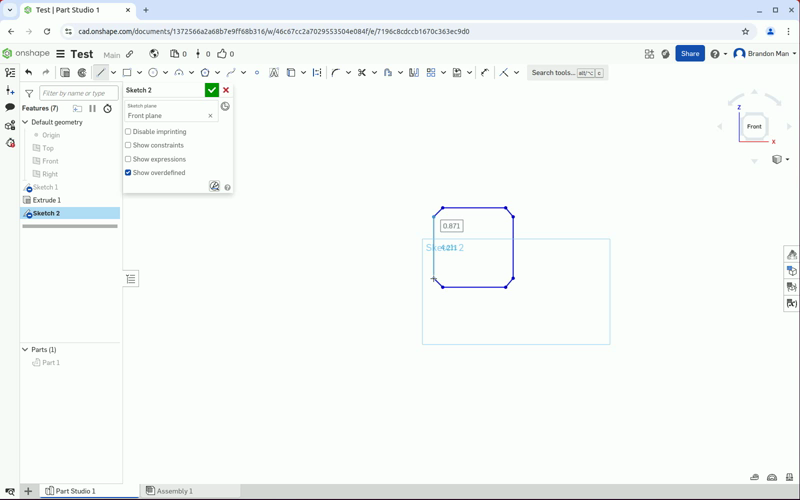
scroll(6)
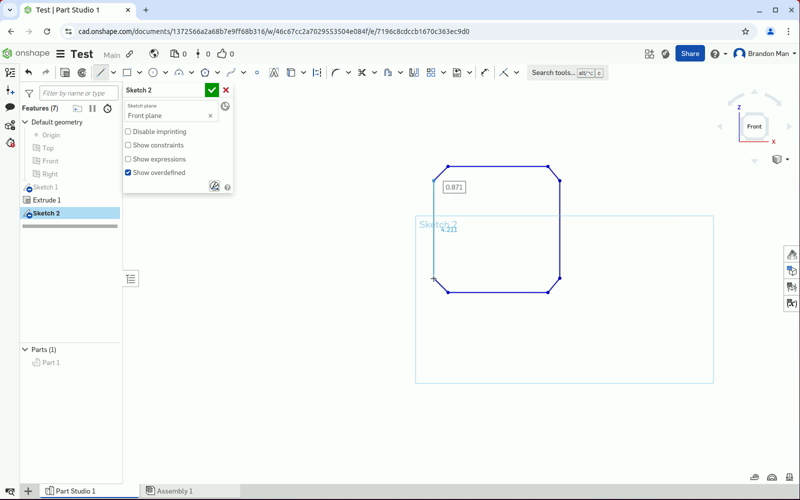
scroll(6)
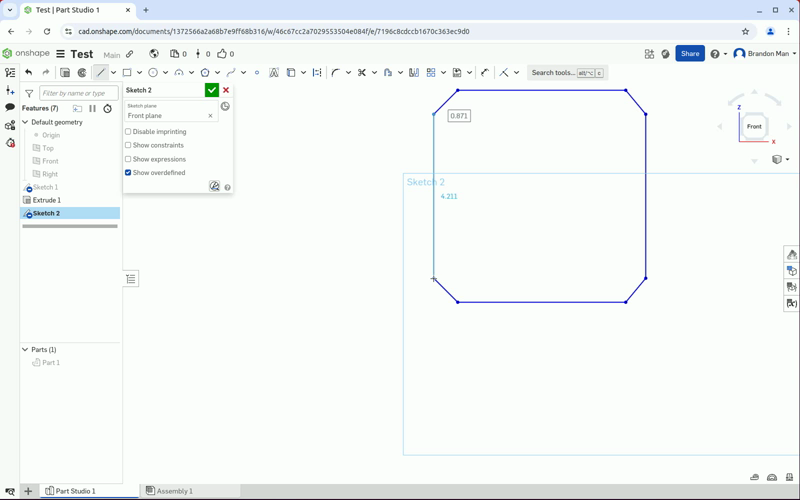
scroll(6)
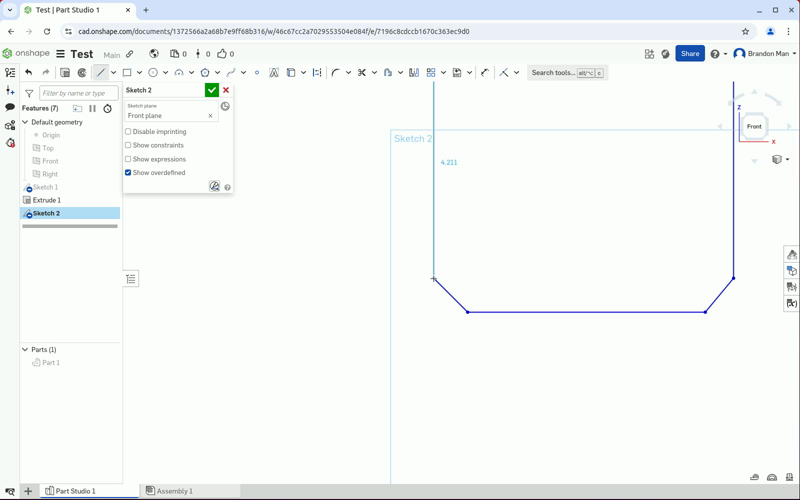
key_up(shift)
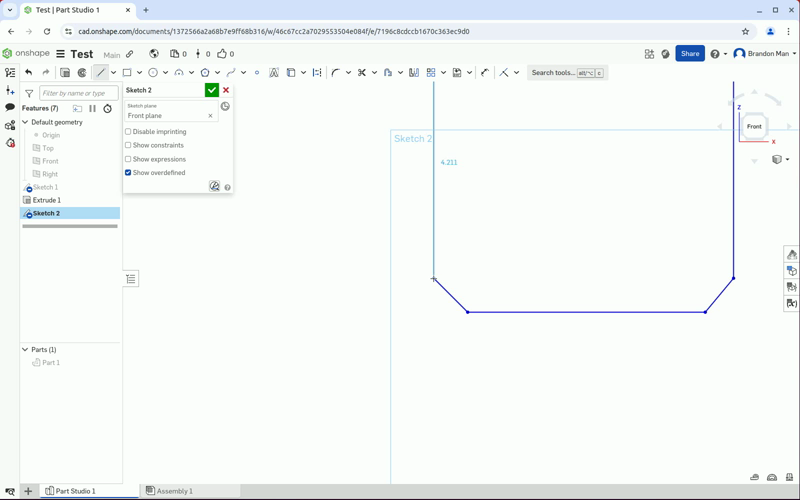
click(433, 278)
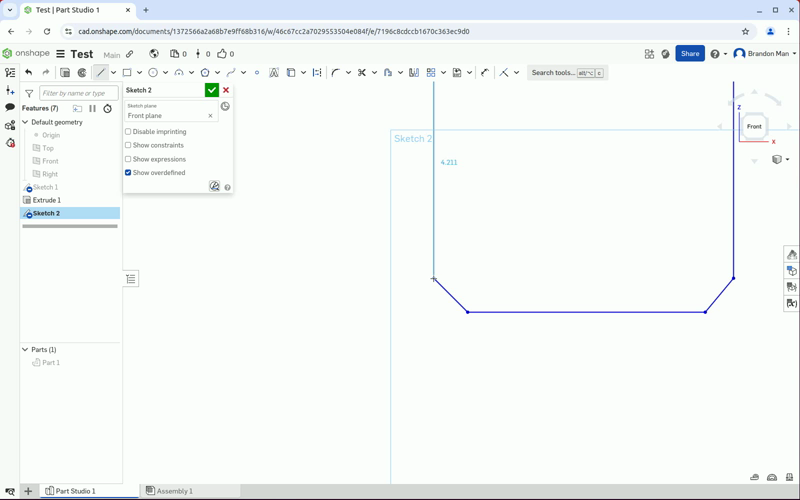
scroll(-6)
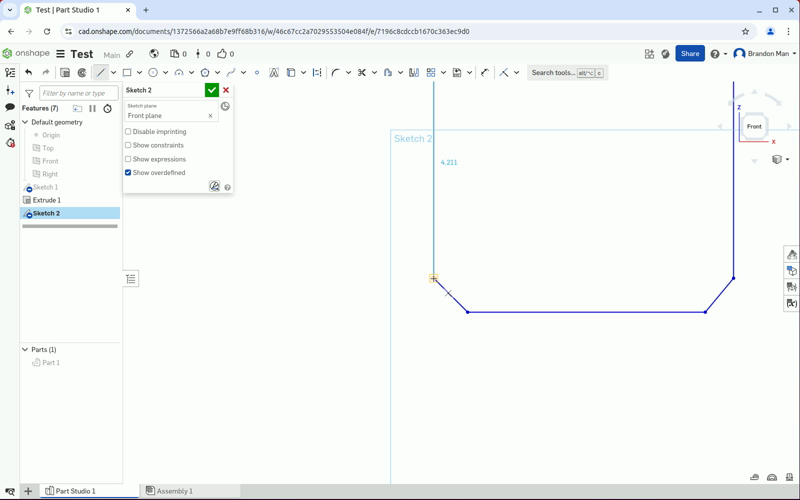
scroll(-6)
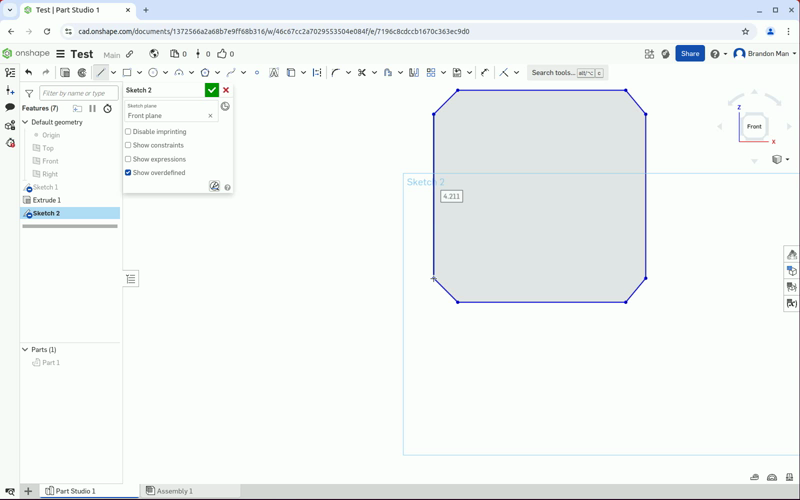
scroll(-6)
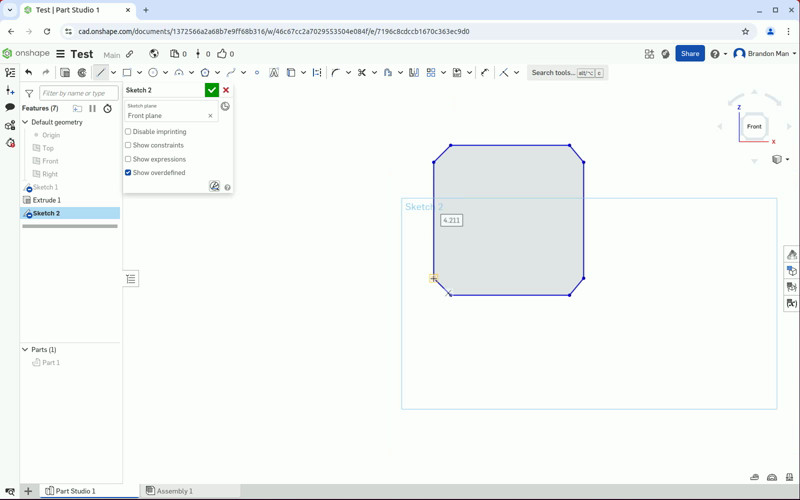
scroll(-6)
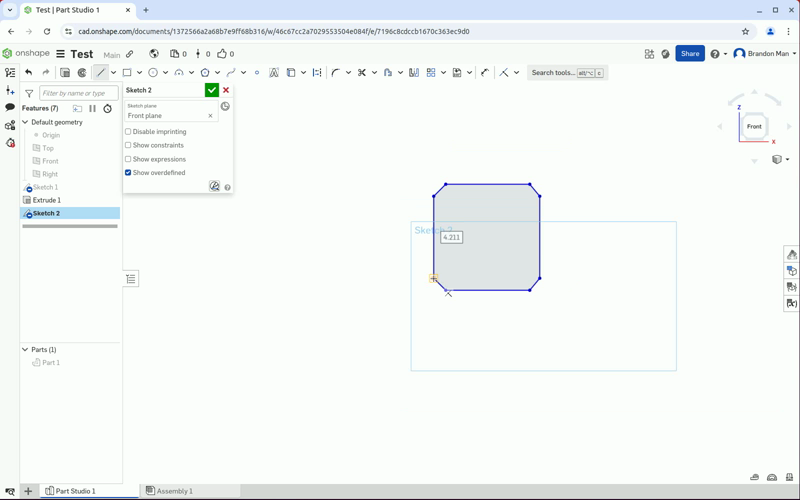
scroll(-6)
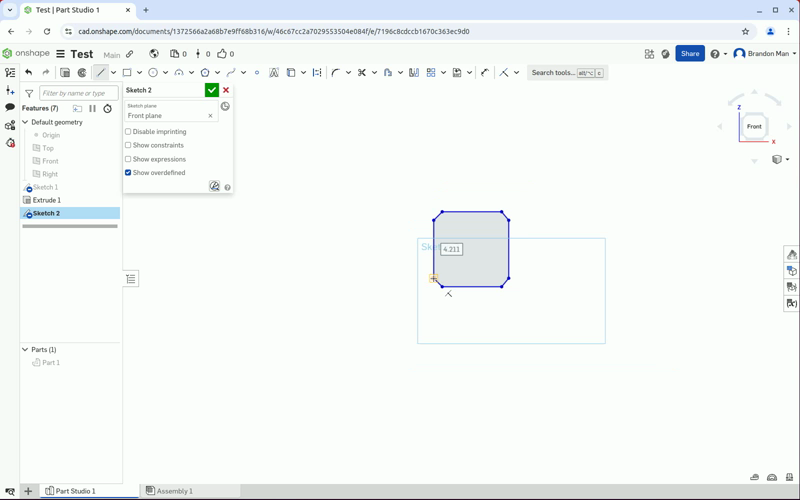
scroll(-6)
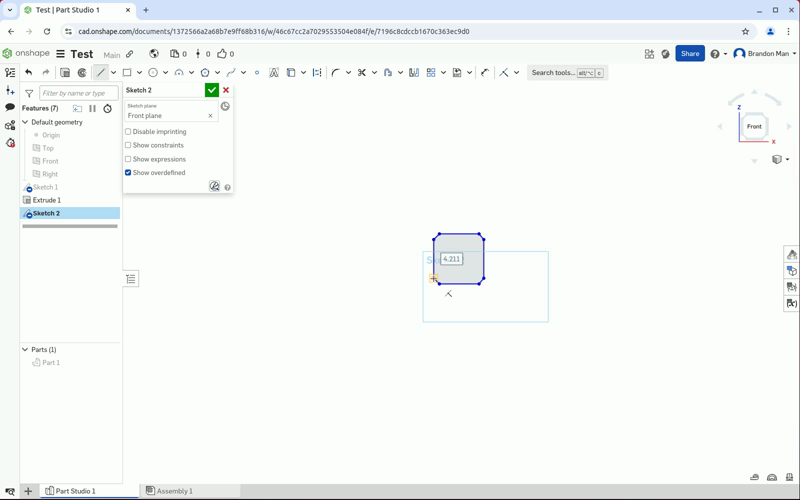
scroll(-6)
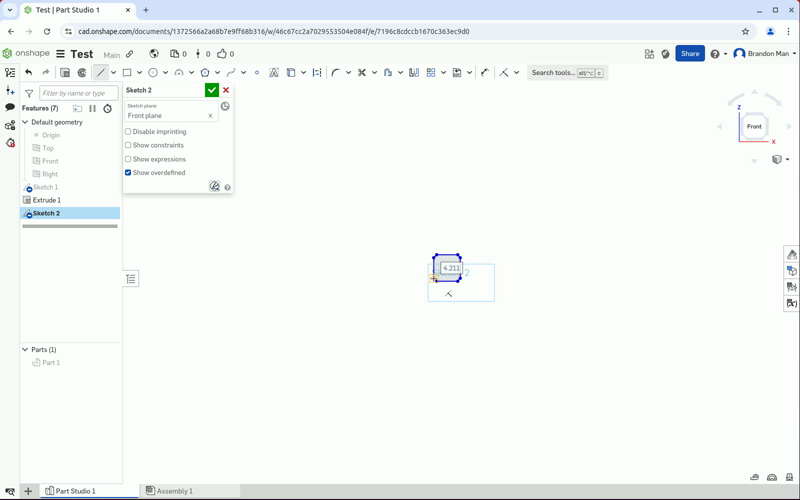
key(esc)
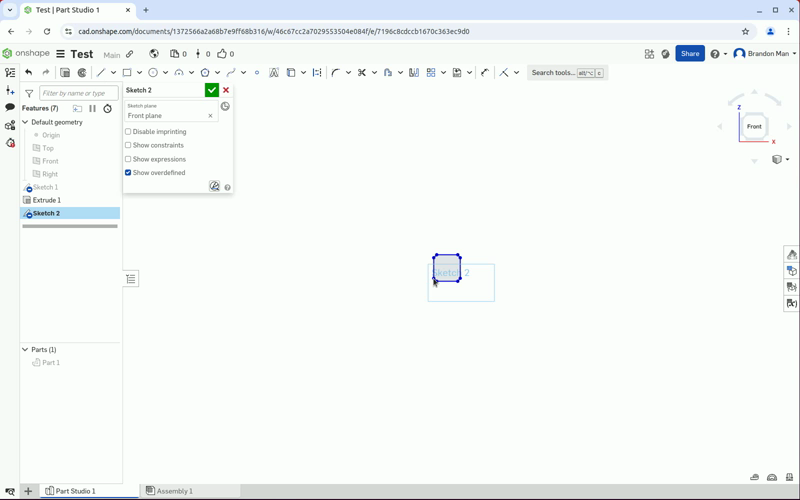
key(c)
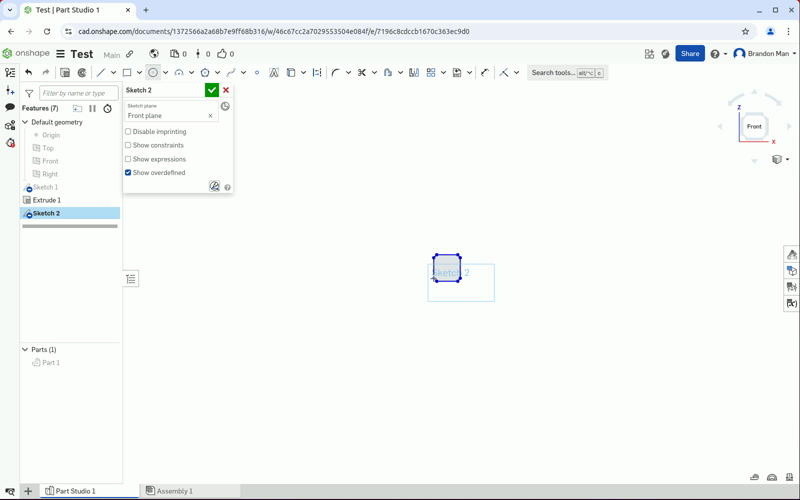
key_down(shift)
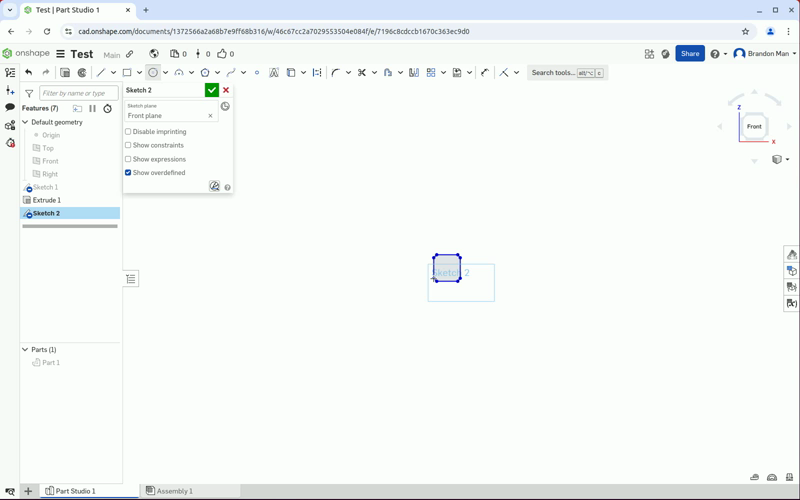
mouse_move(437, 278)
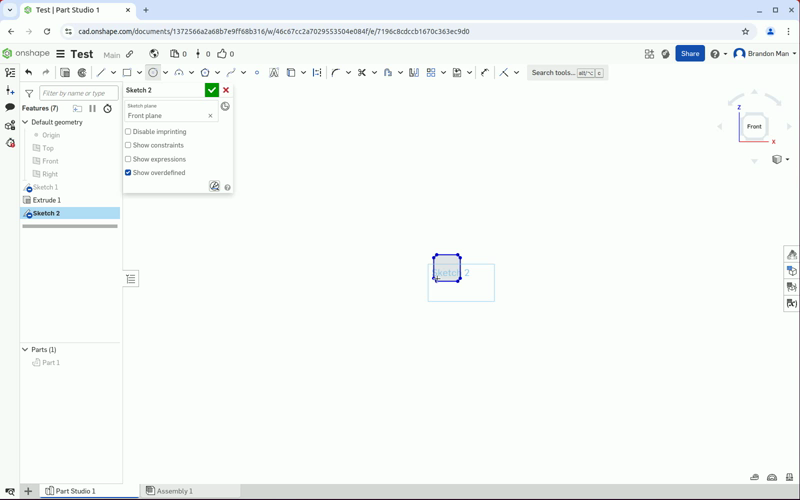
scroll(6)
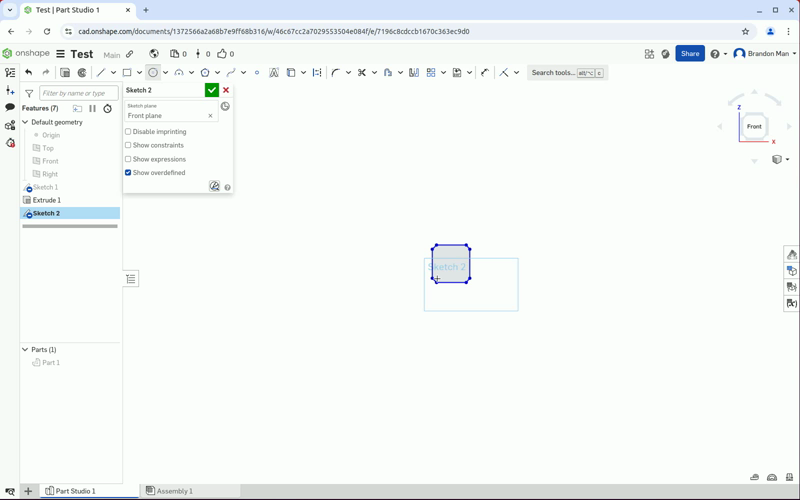
scroll(6)
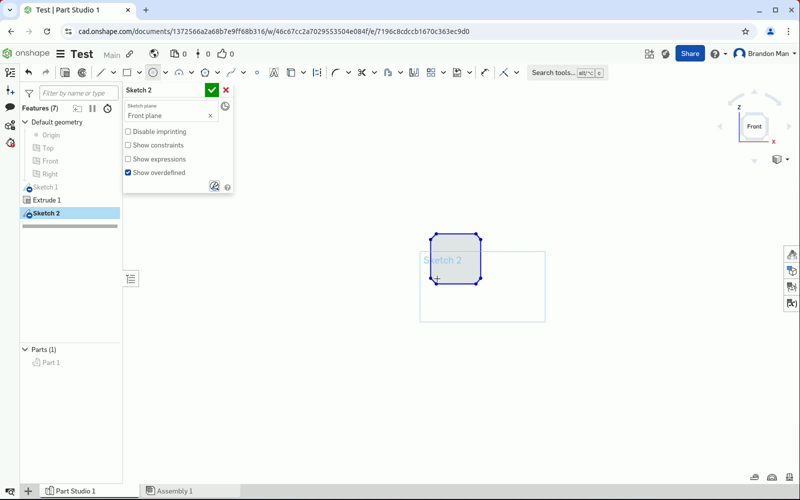
scroll(6)
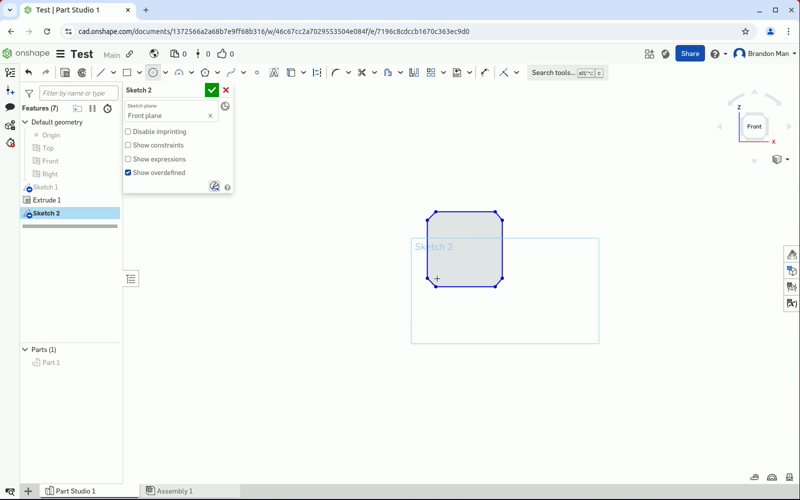
scroll(6)
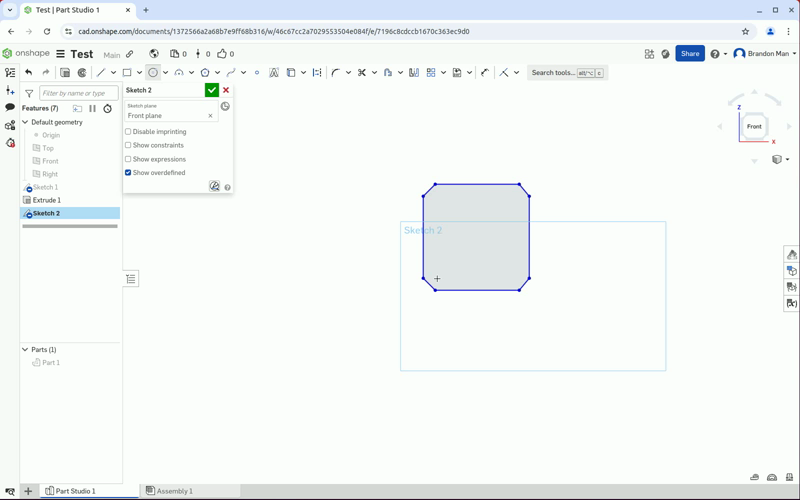
scroll(6)
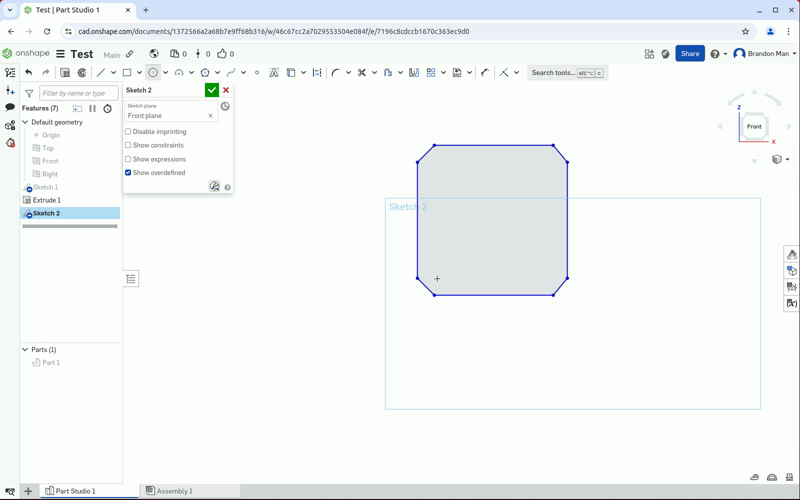
scroll(6)
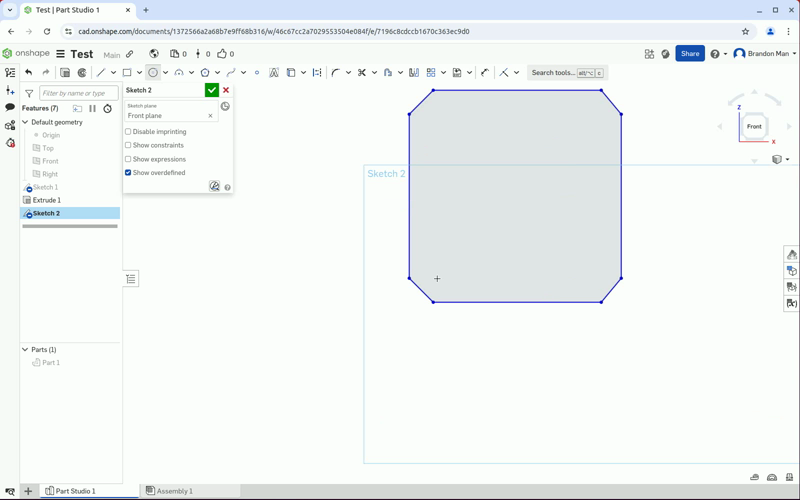
scroll(6)
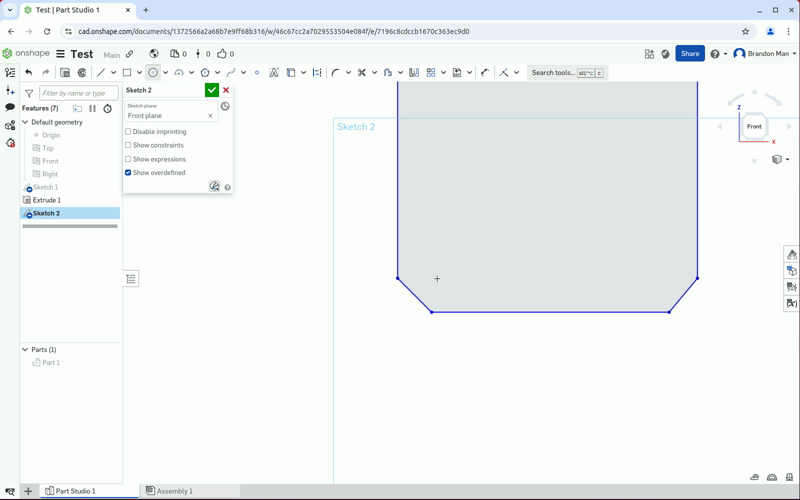
click(437, 278)
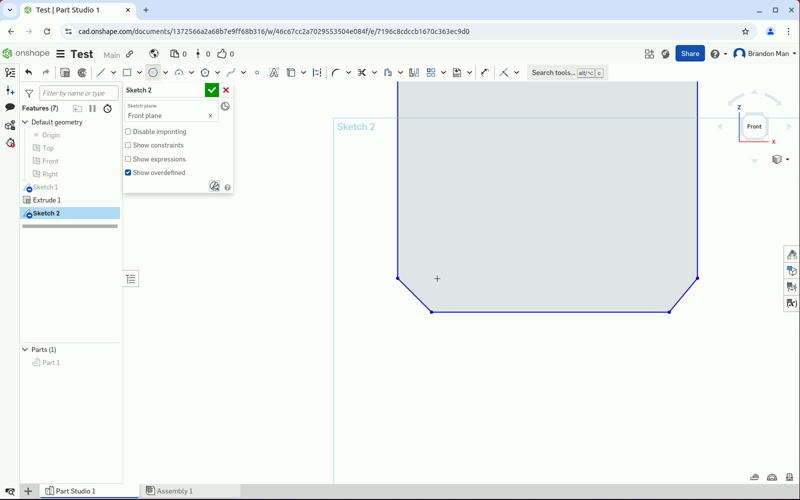
scroll(-6)
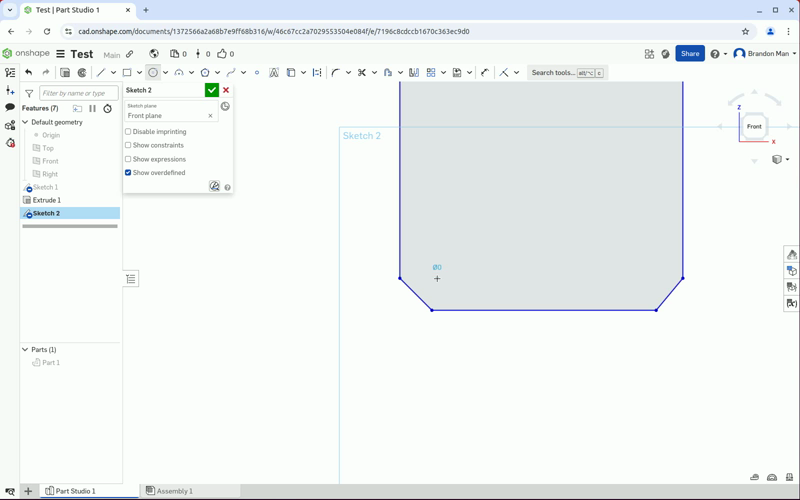
scroll(-6)
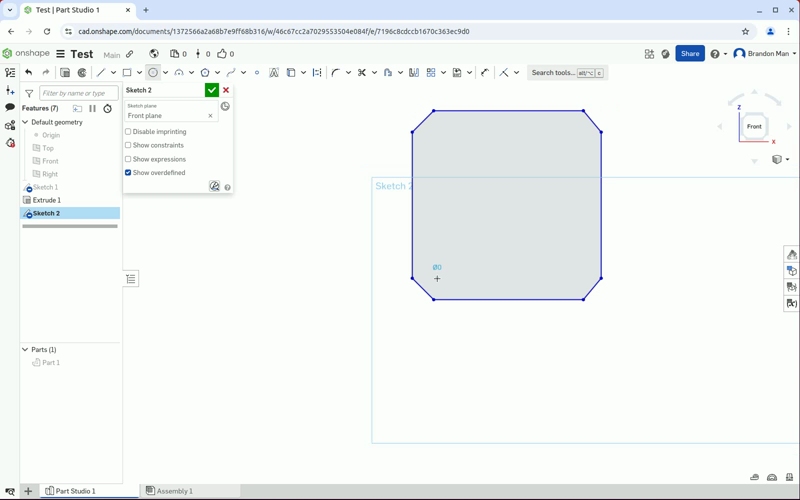
scroll(-6)
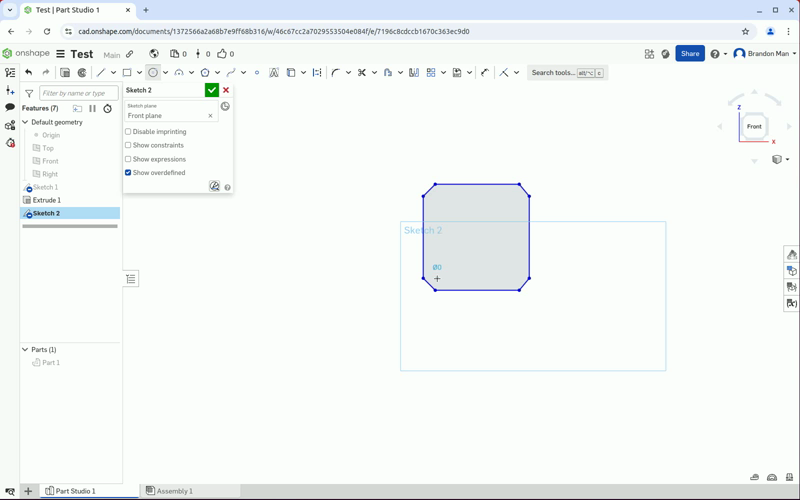
scroll(-6)
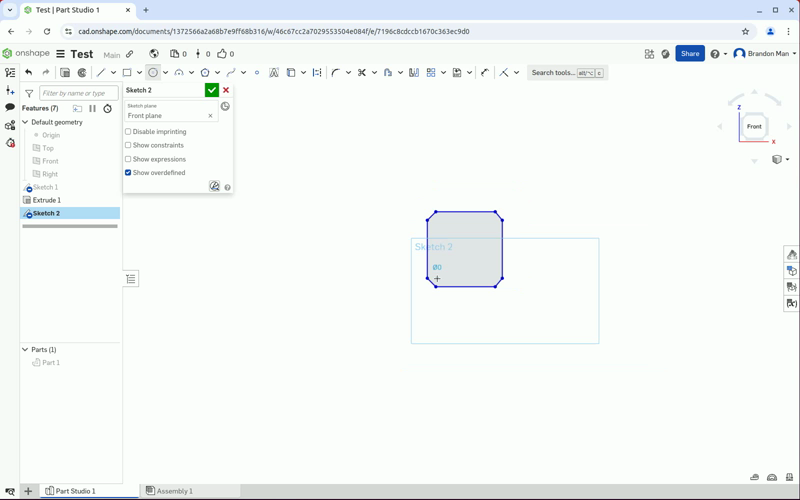
scroll(-6)
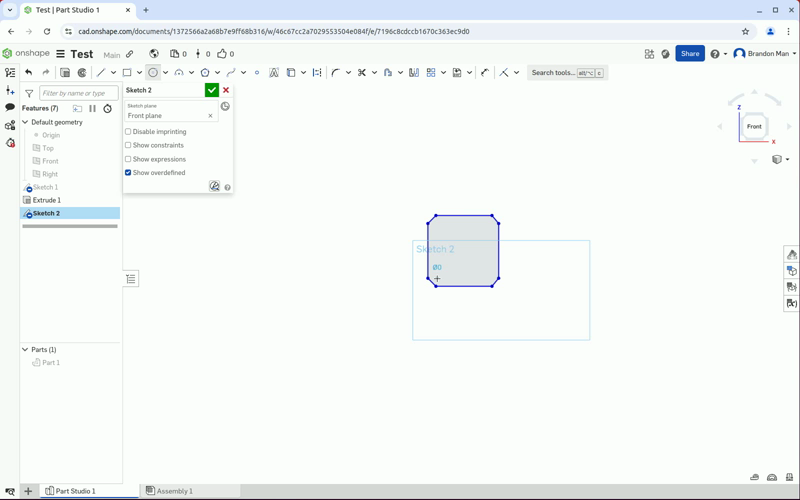
scroll(-6)
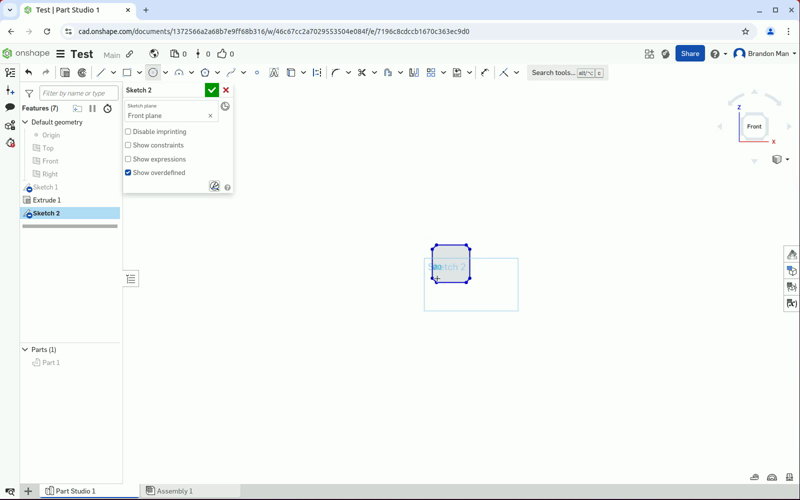
scroll(-6)
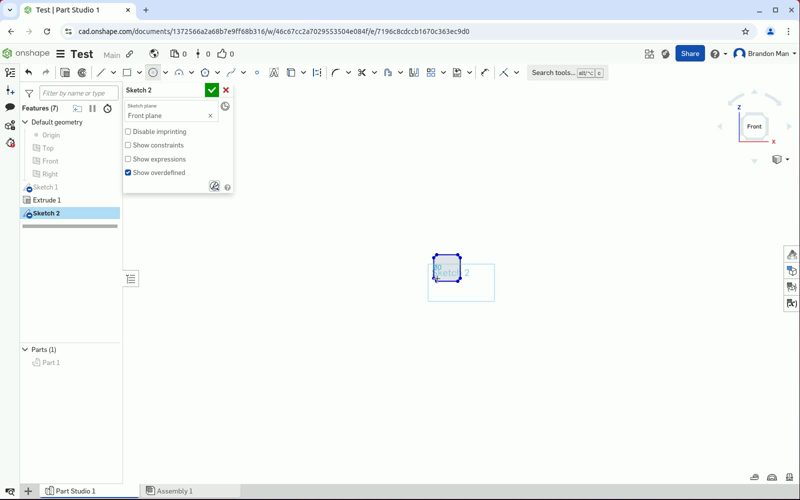
key_up(shift)
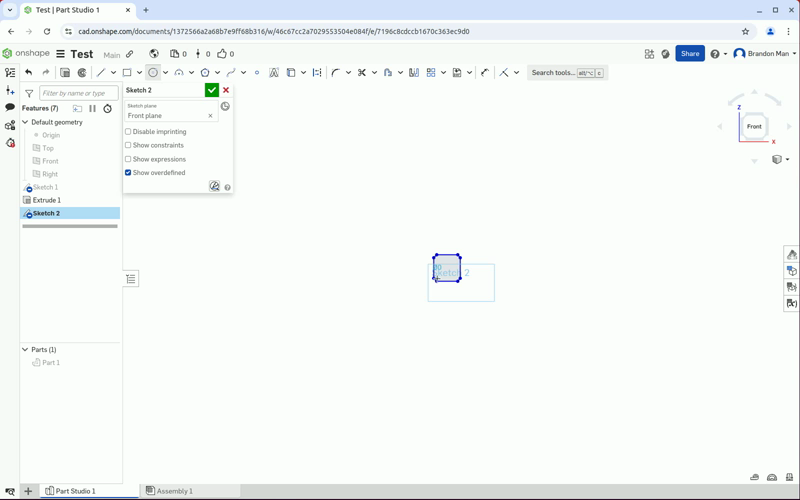
mouse_move(438, 278)
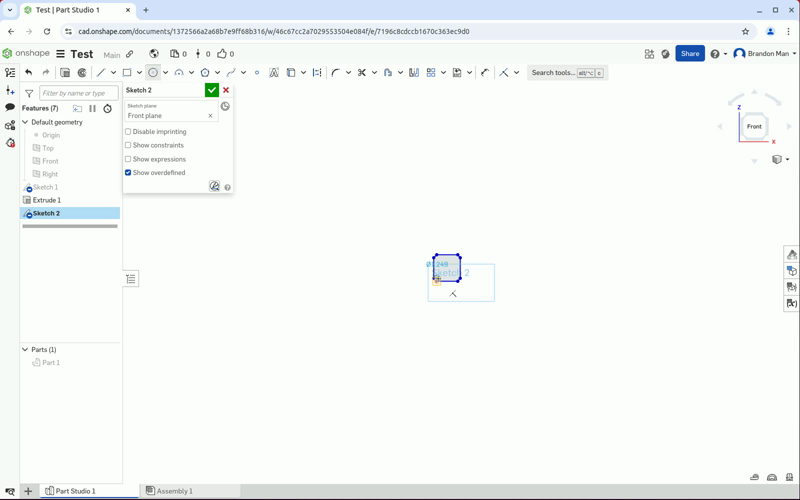
scroll(6)
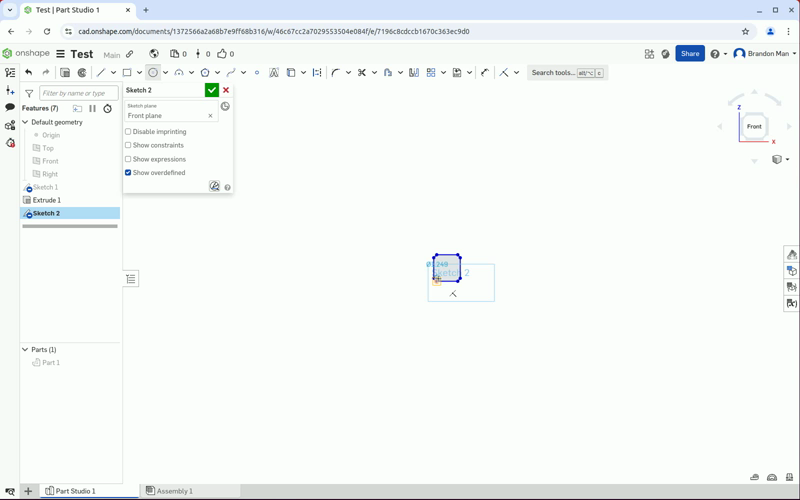
scroll(6)
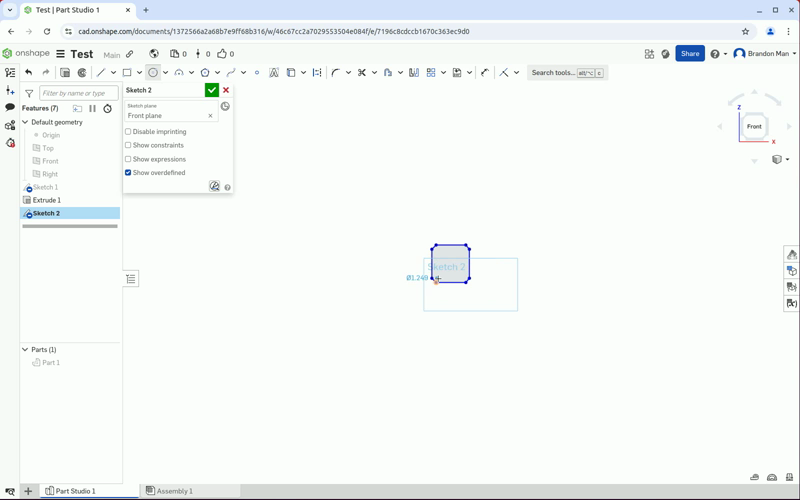
scroll(6)
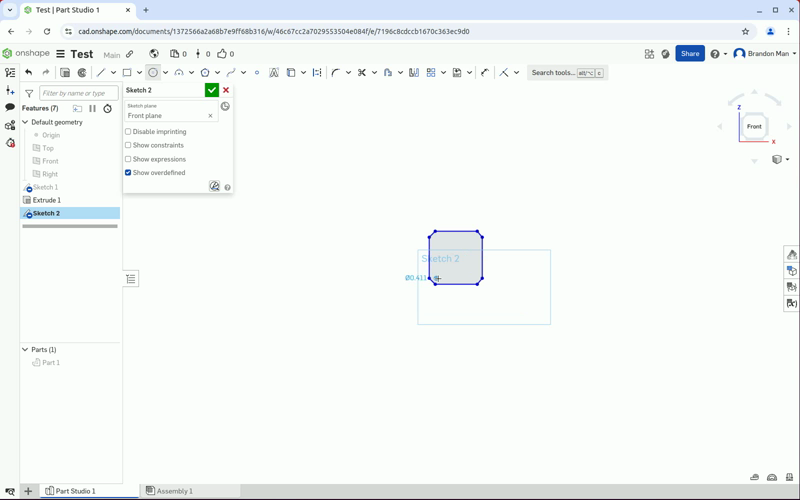
scroll(6)
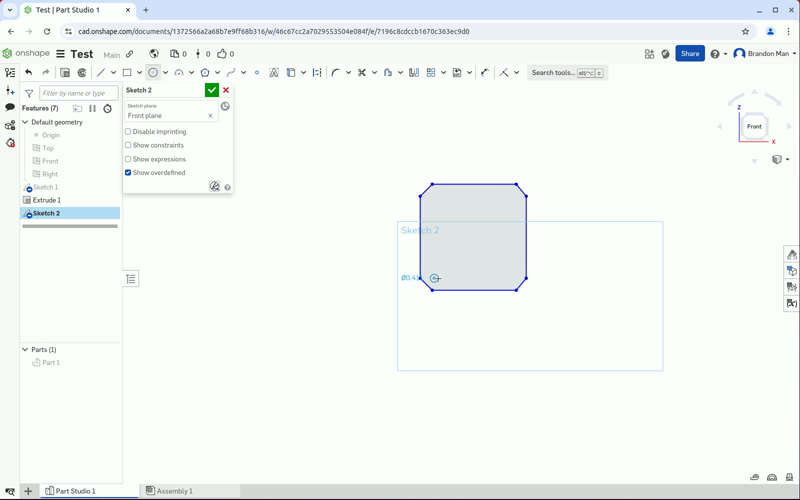
scroll(6)
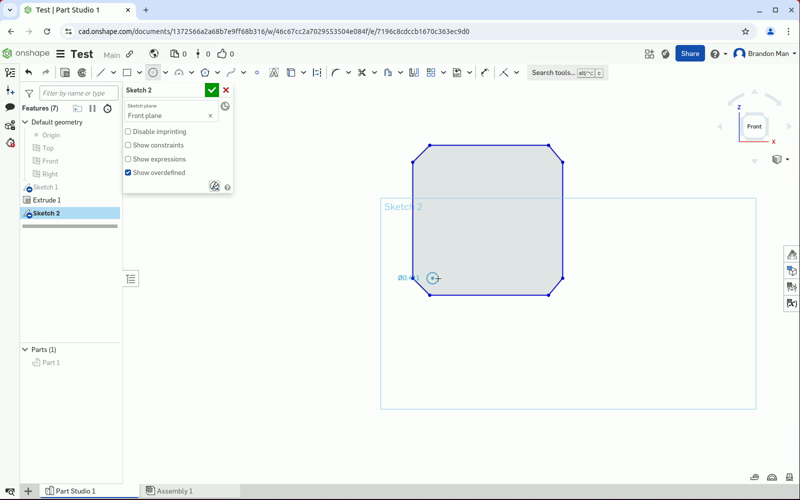
scroll(6)
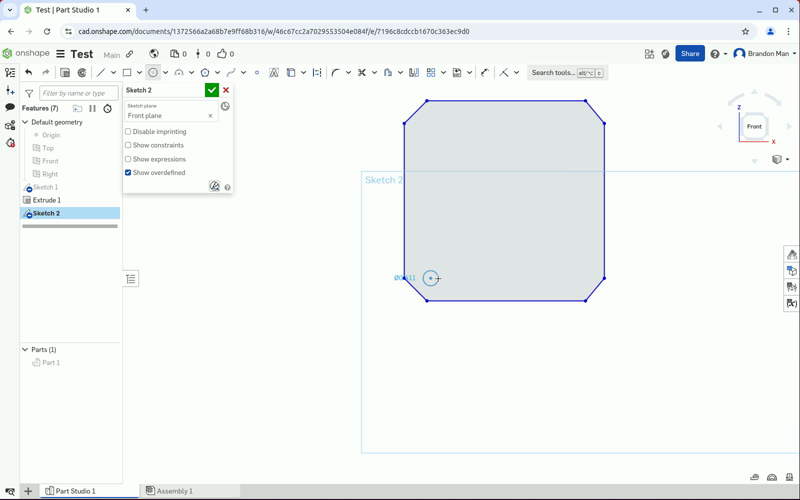
scroll(6)
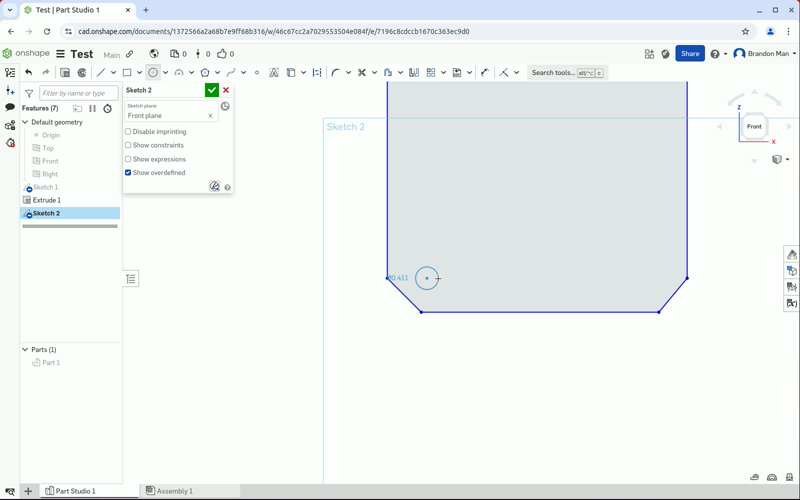
click(438, 278)
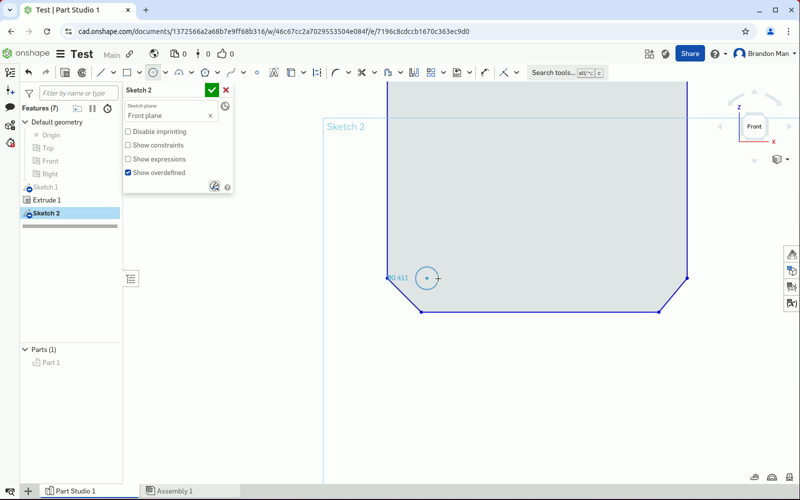
scroll(-6)
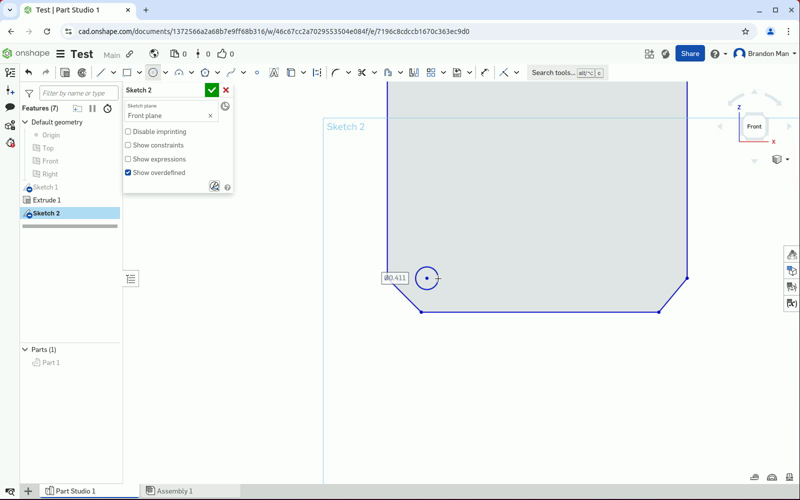
scroll(-6)
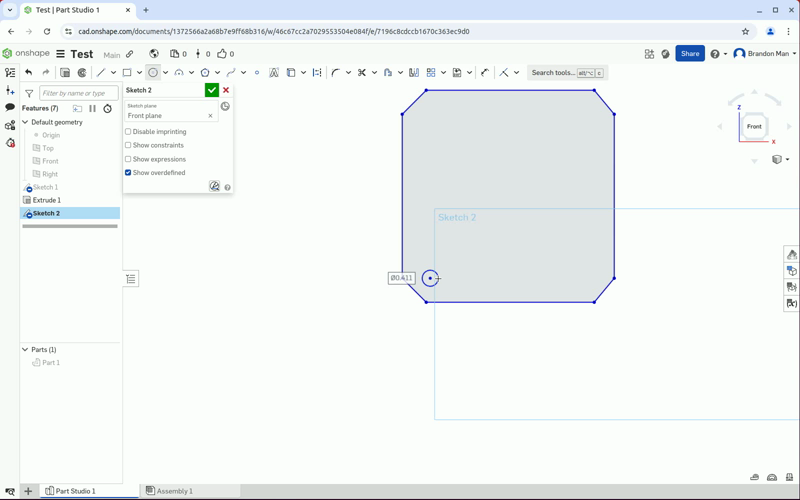
scroll(-6)
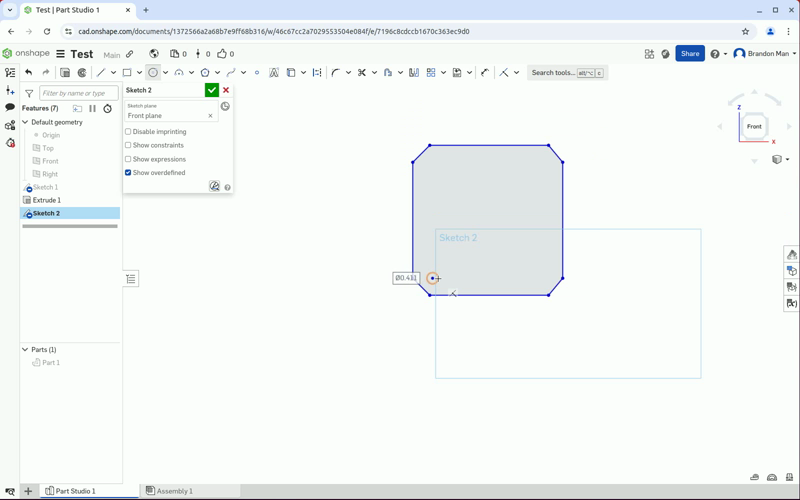
scroll(-6)
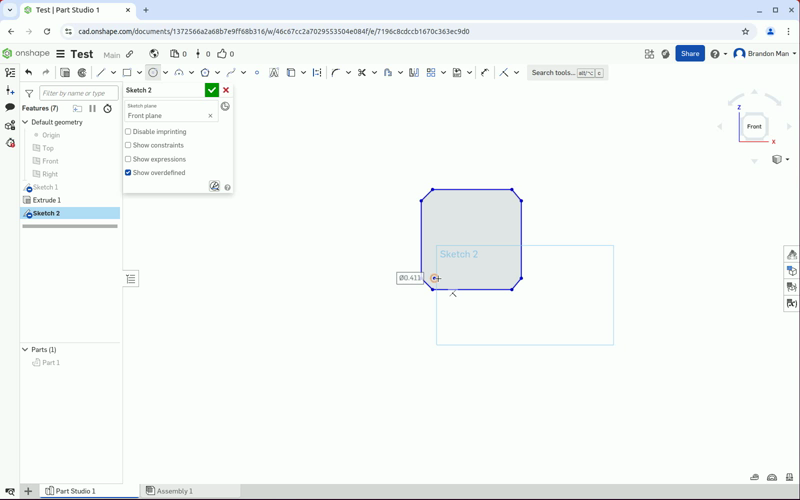
scroll(-6)
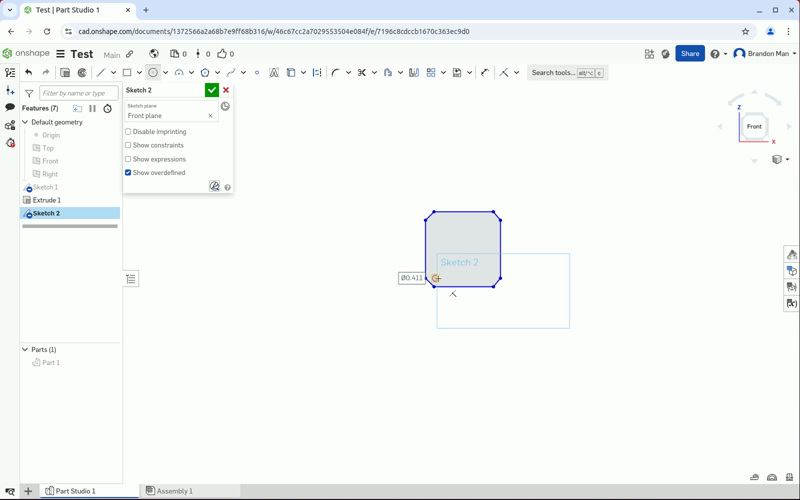
scroll(-6)
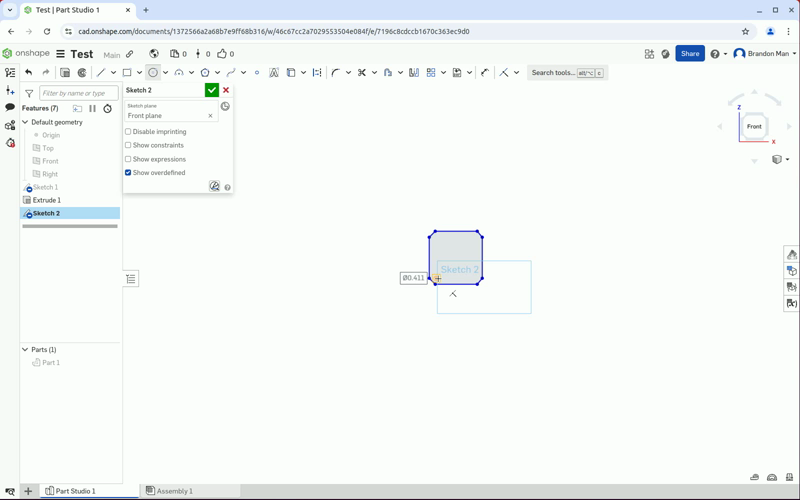
scroll(-6)
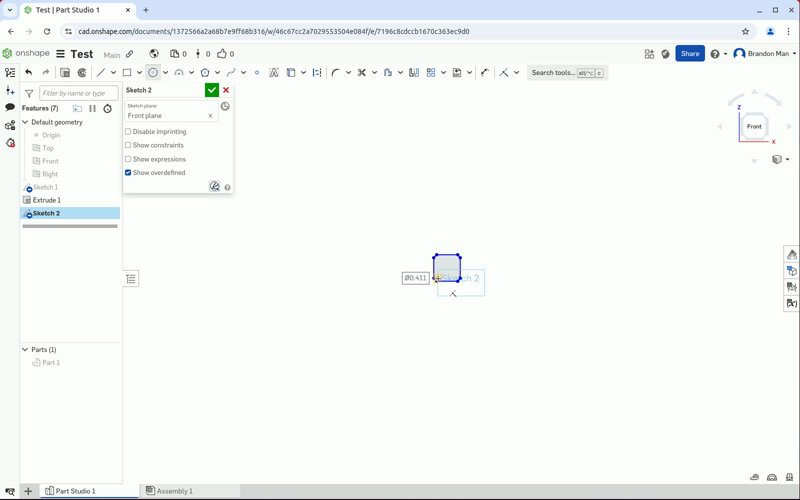
key(esc)
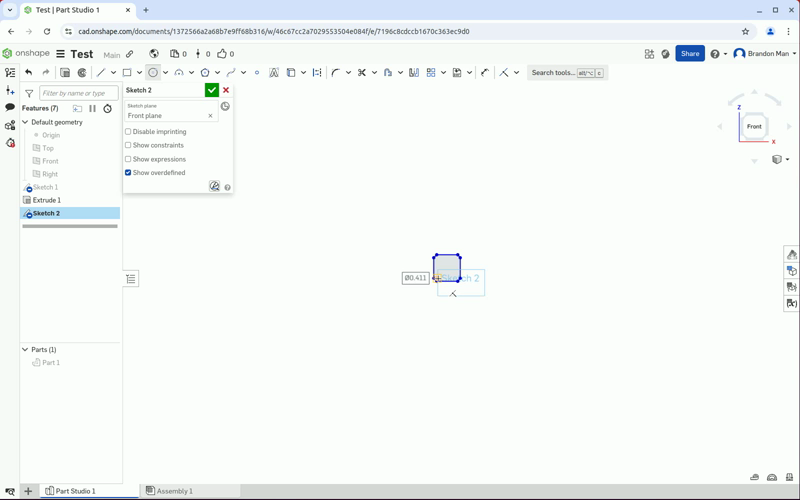
key(c)
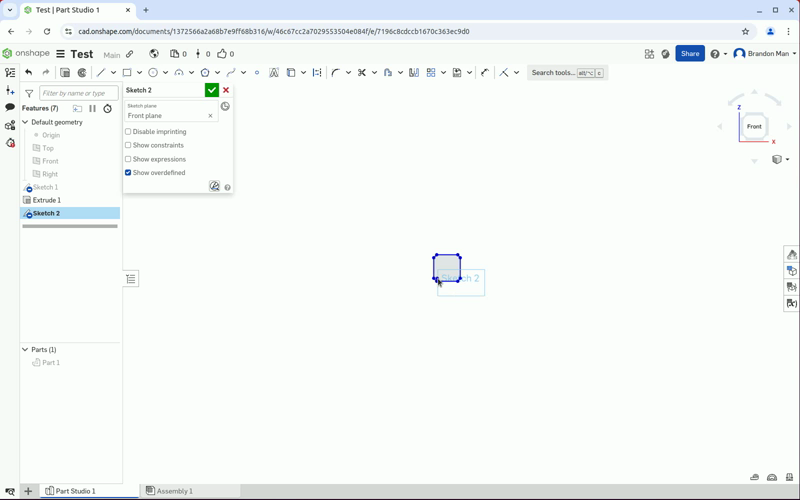
key_down(shift)
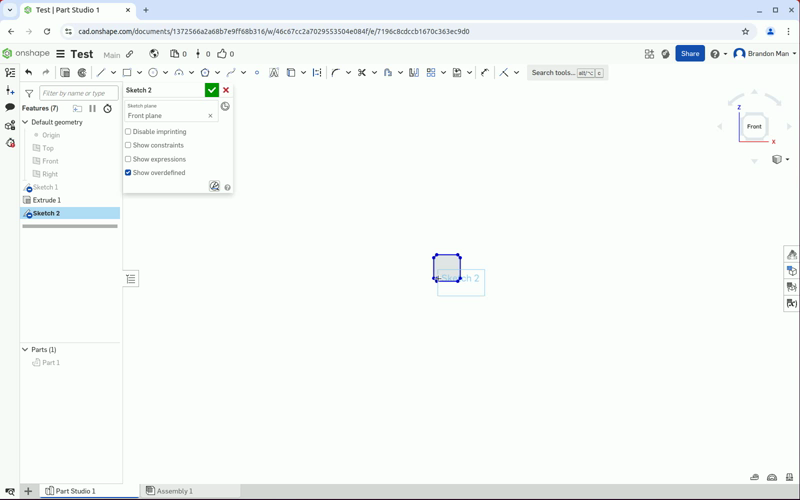
mouse_move(437, 258)
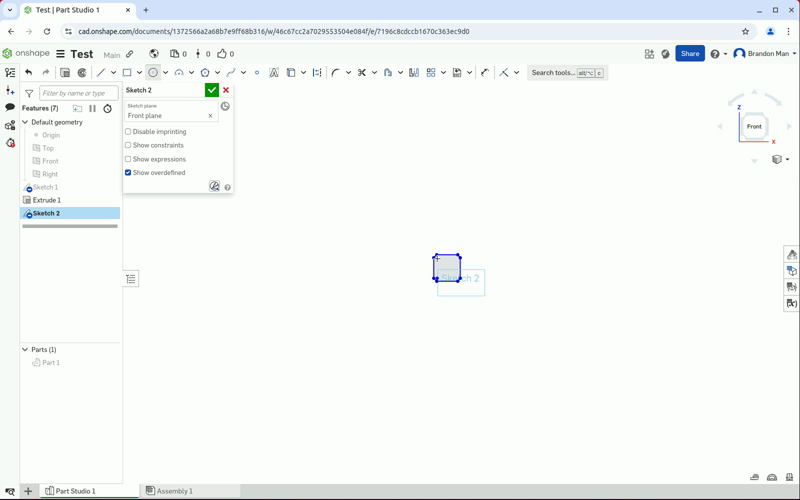
scroll(6)
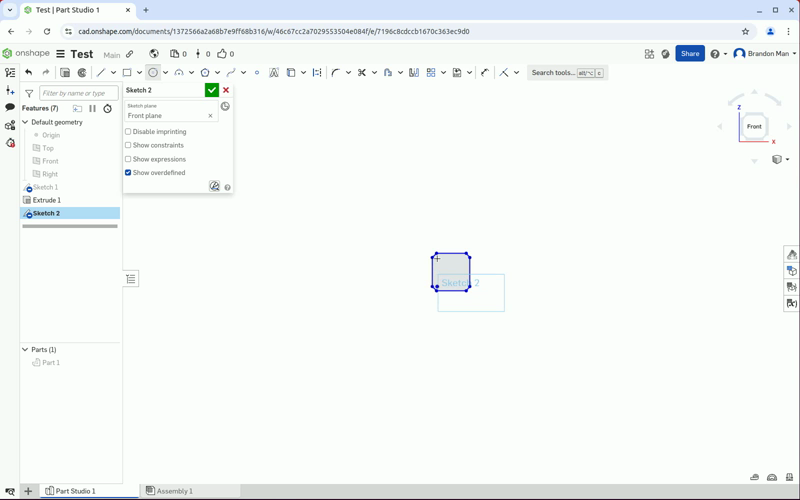
scroll(6)
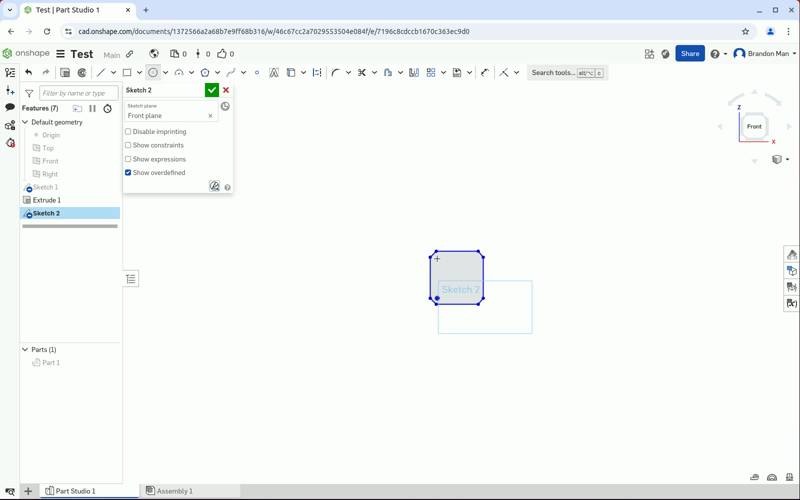
scroll(6)
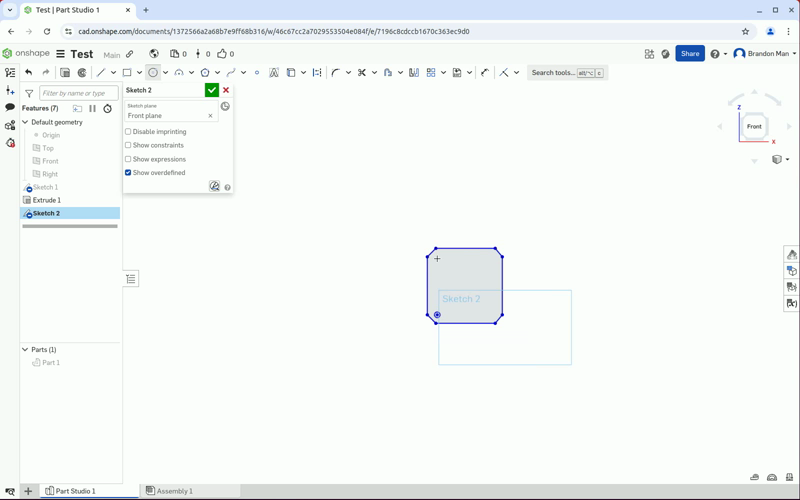
scroll(6)
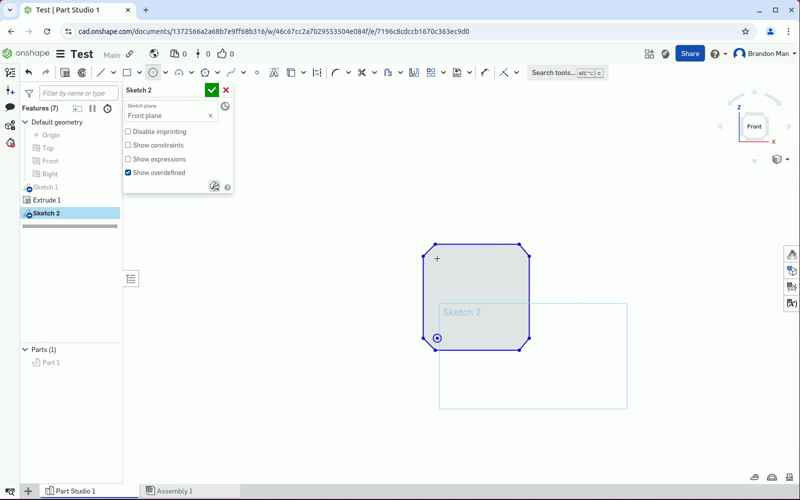
scroll(6)
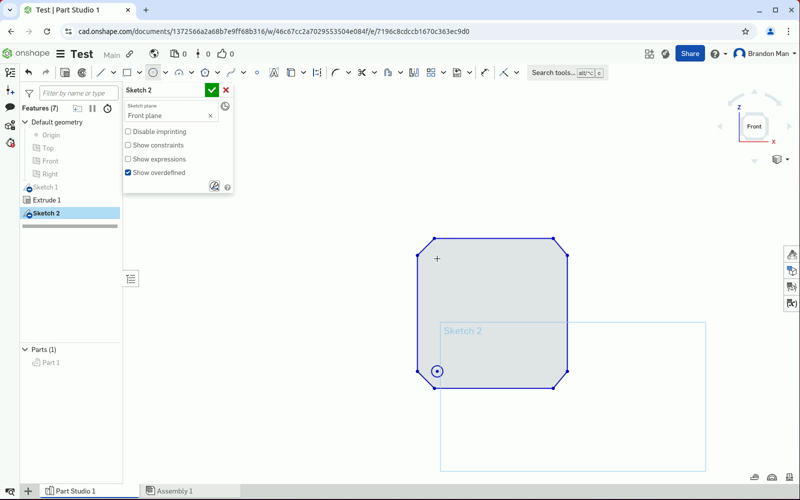
scroll(6)
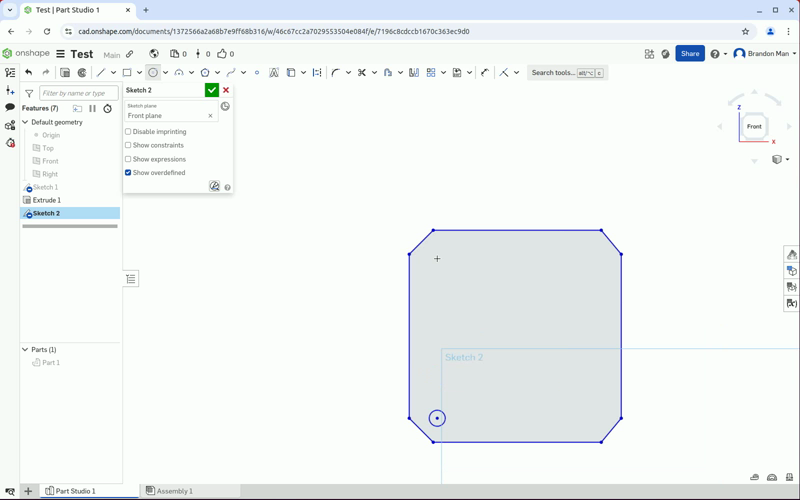
scroll(6)
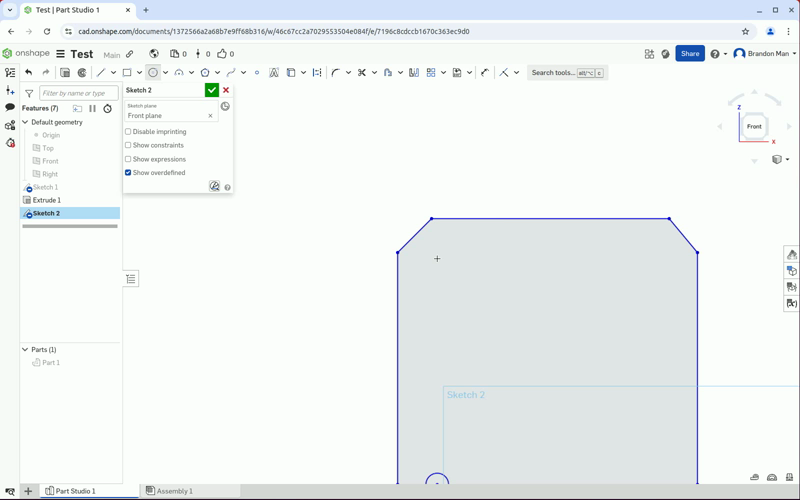
click(437, 258)
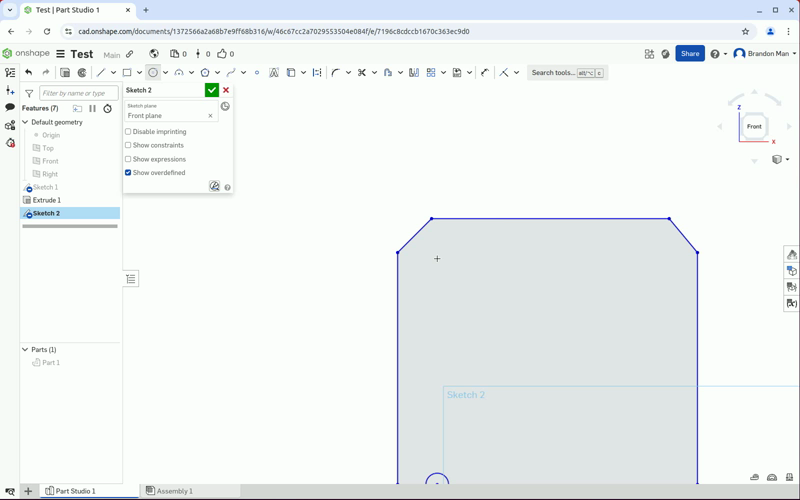
scroll(-6)
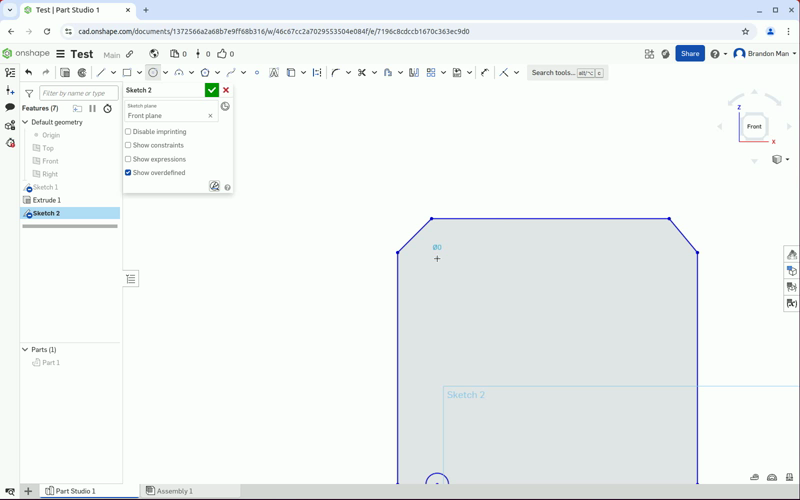
scroll(-6)
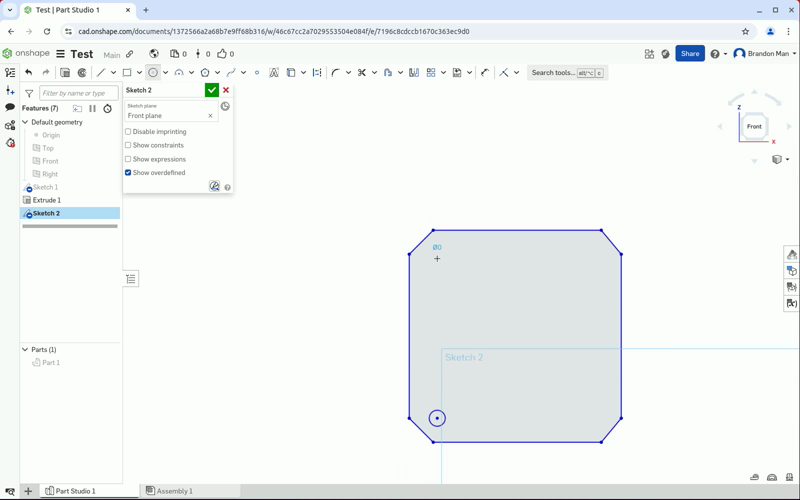
scroll(-6)
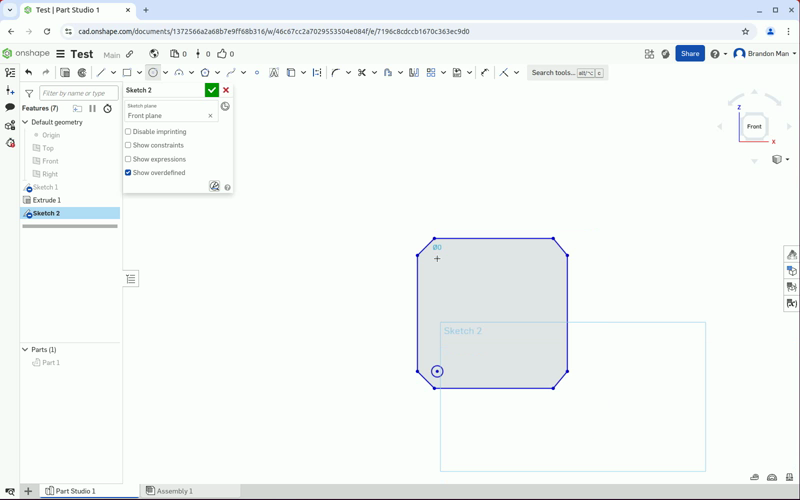
scroll(-6)
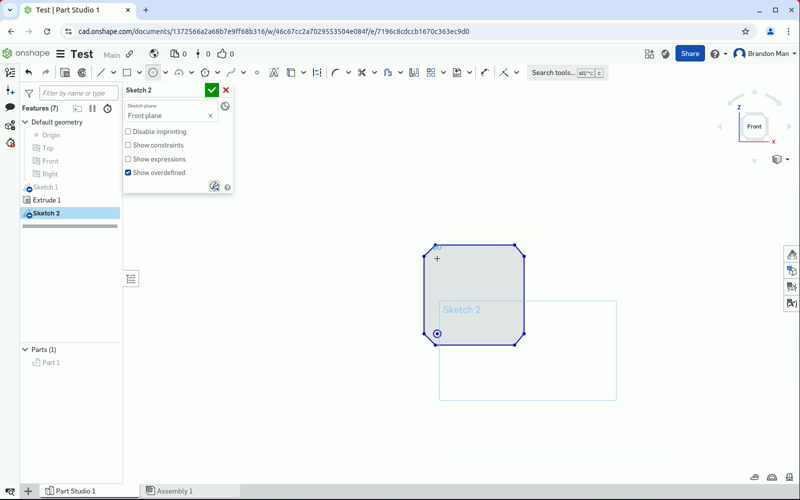
scroll(-6)
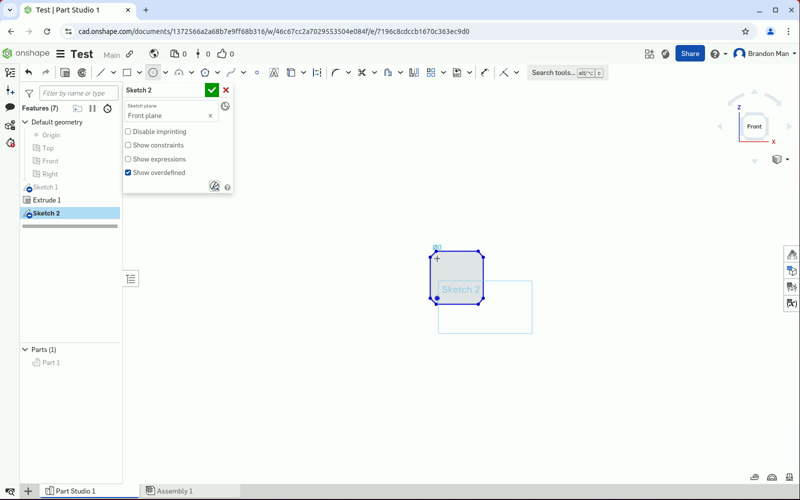
scroll(-6)
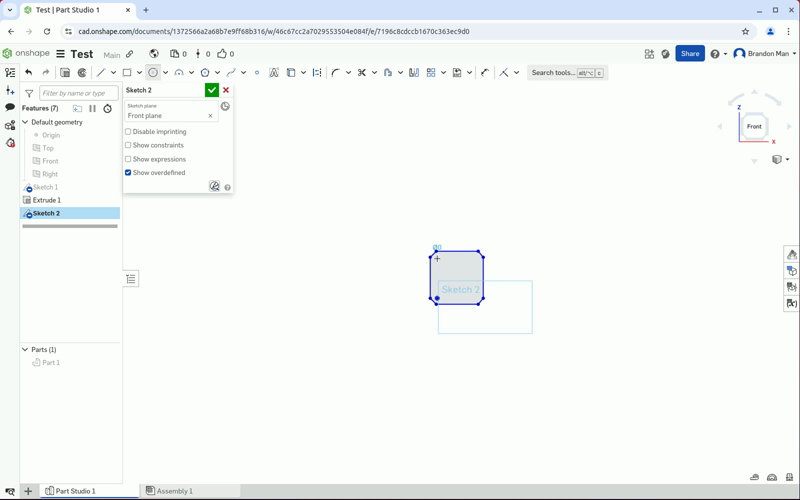
scroll(-6)
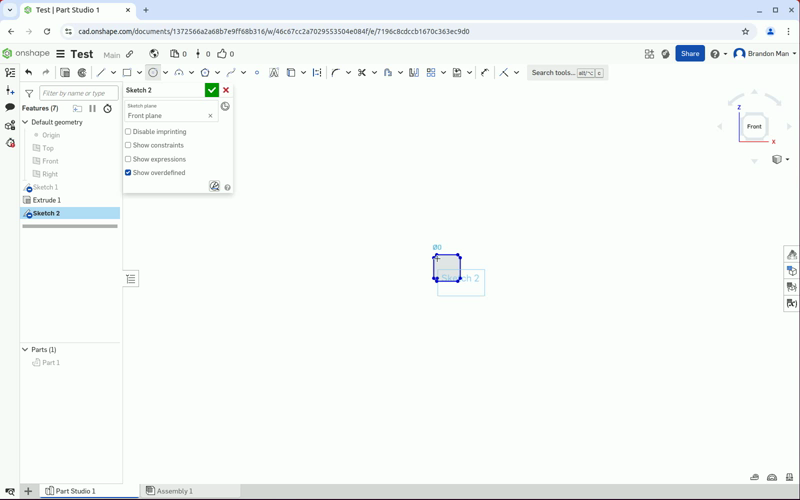
key_up(shift)
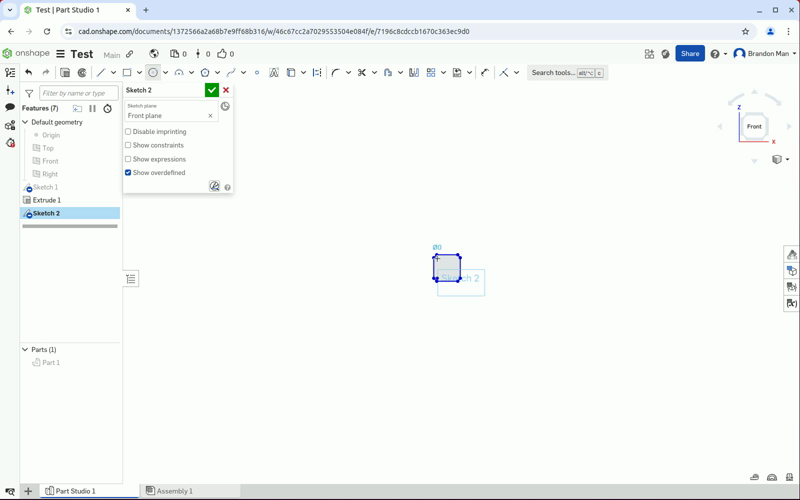
mouse_move(438, 258)
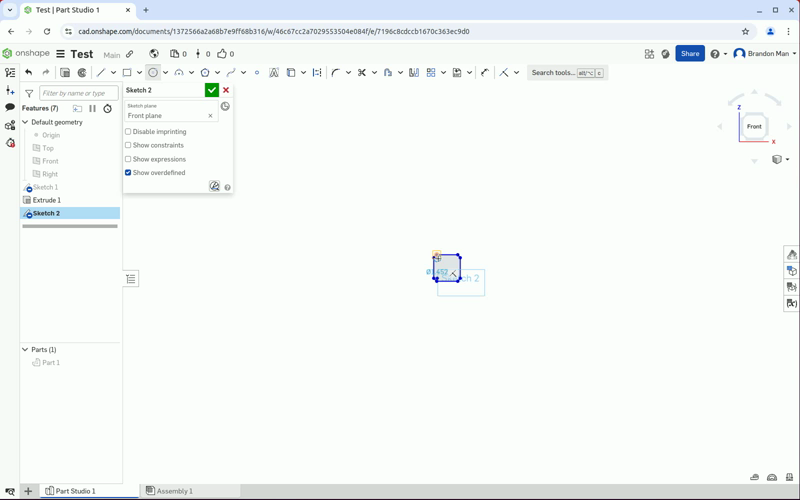
scroll(6)
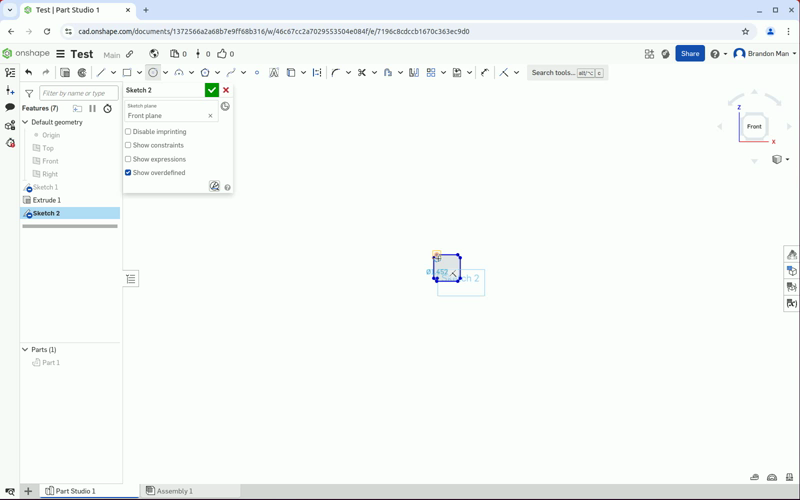
scroll(6)
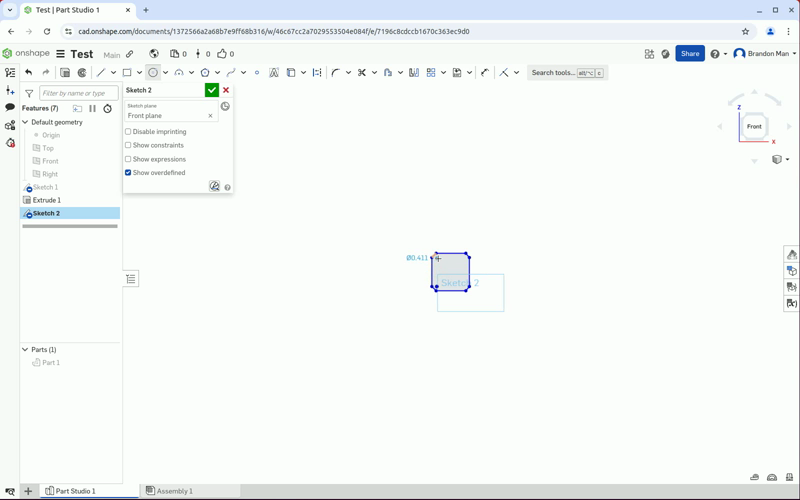
scroll(6)
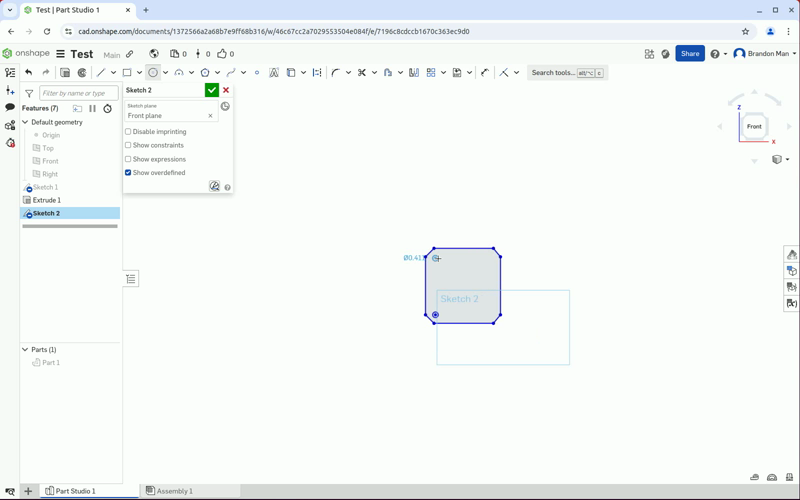
scroll(6)
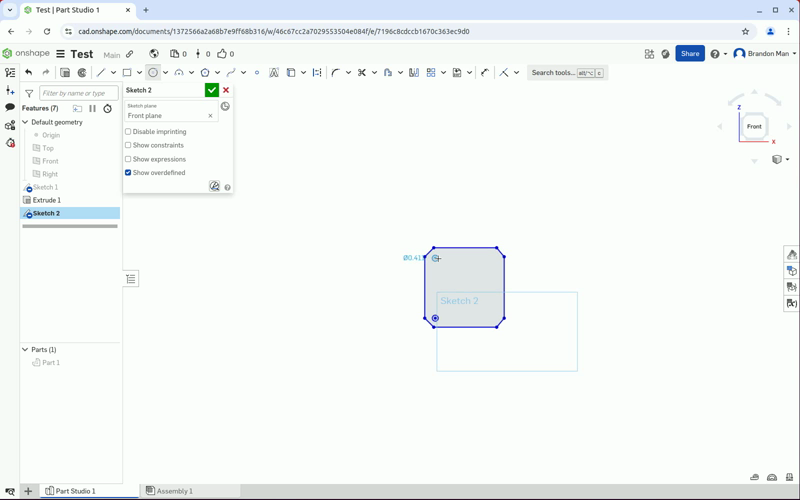
scroll(6)
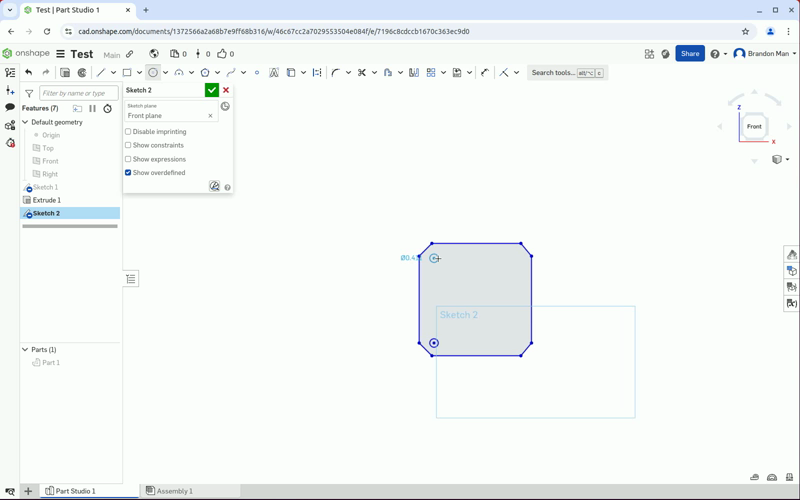
scroll(6)
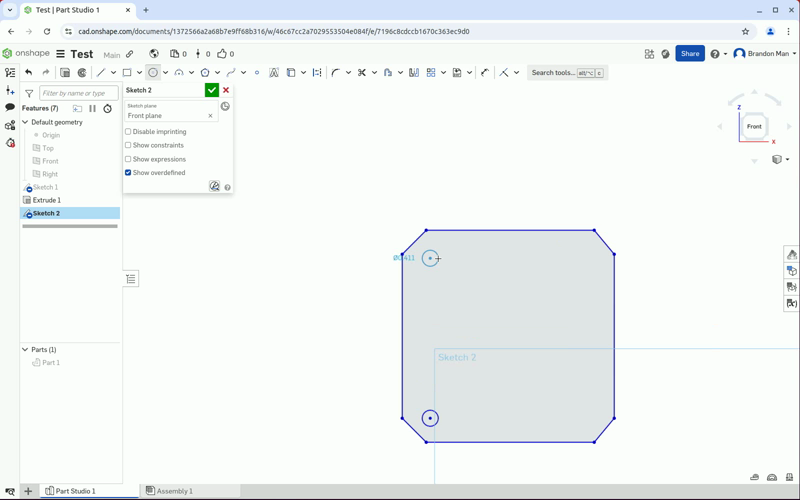
scroll(6)
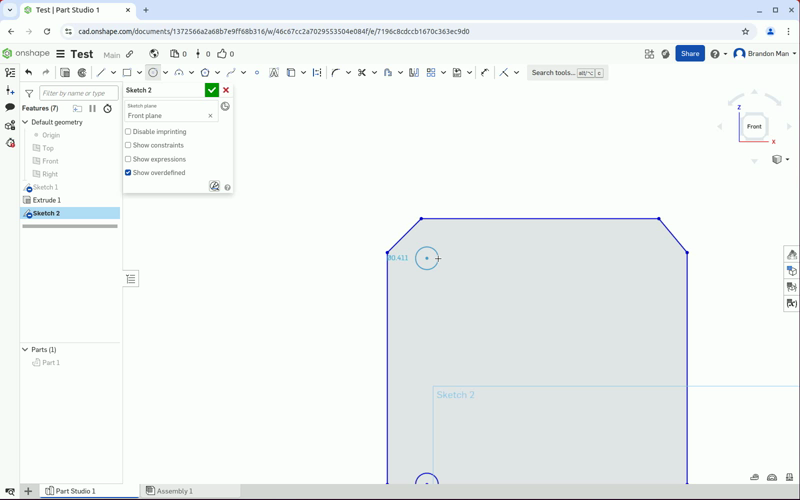
click(438, 258)
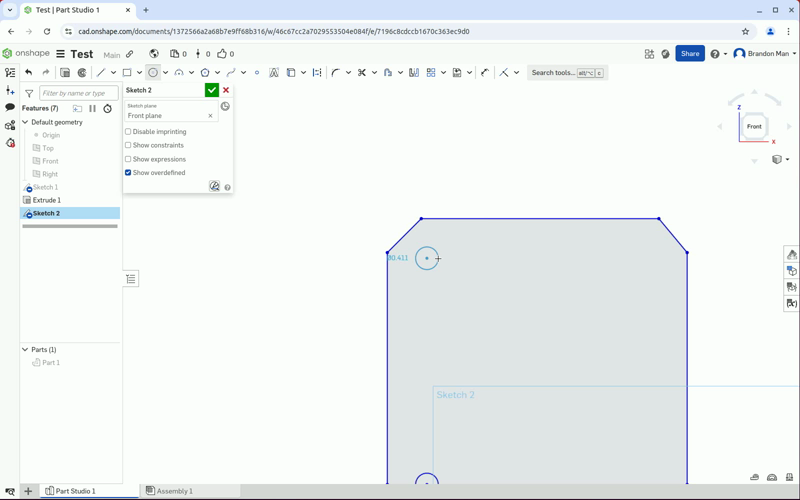
scroll(-6)
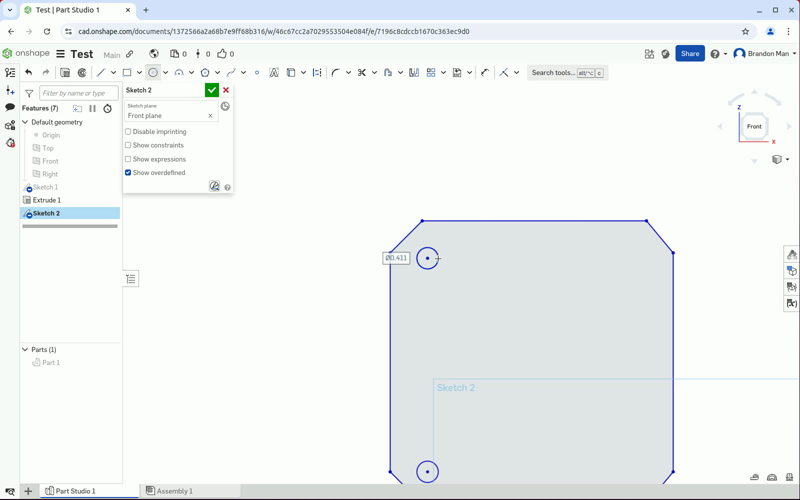
scroll(-6)
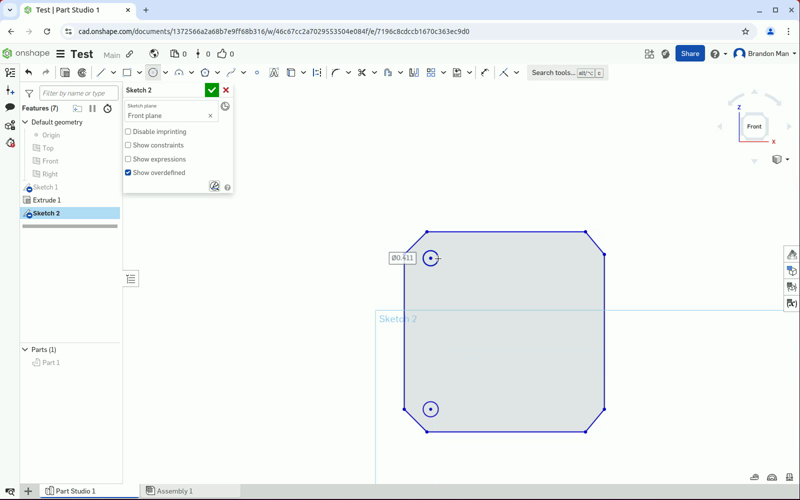
scroll(-6)
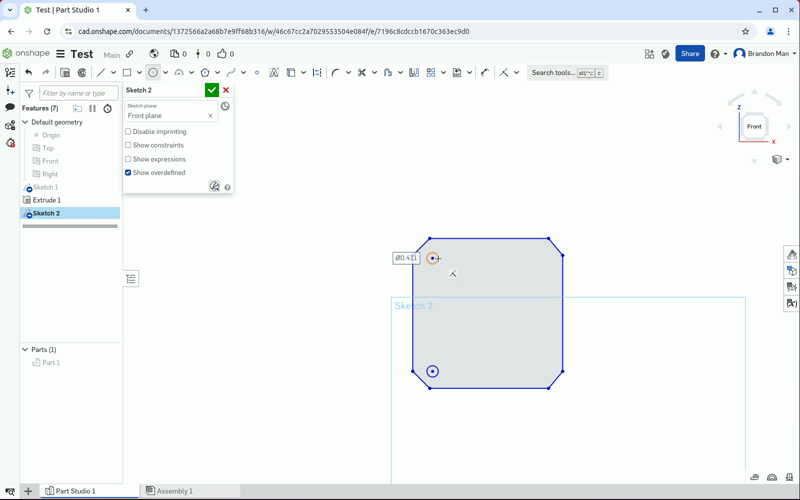
scroll(-6)
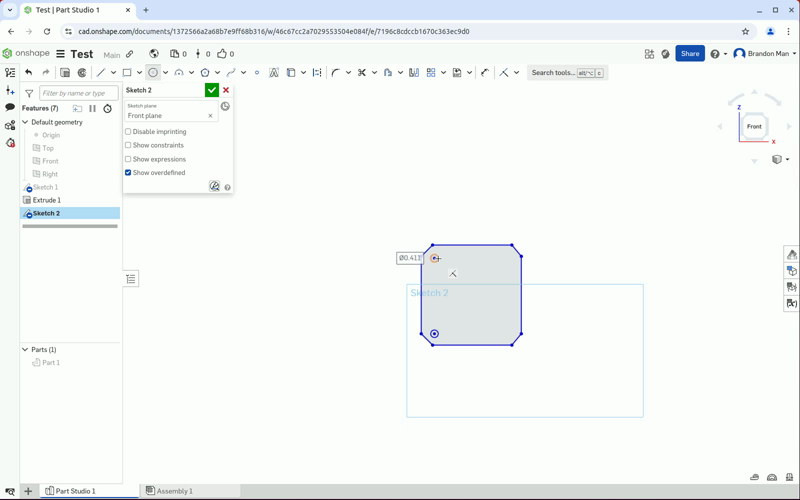
scroll(-6)
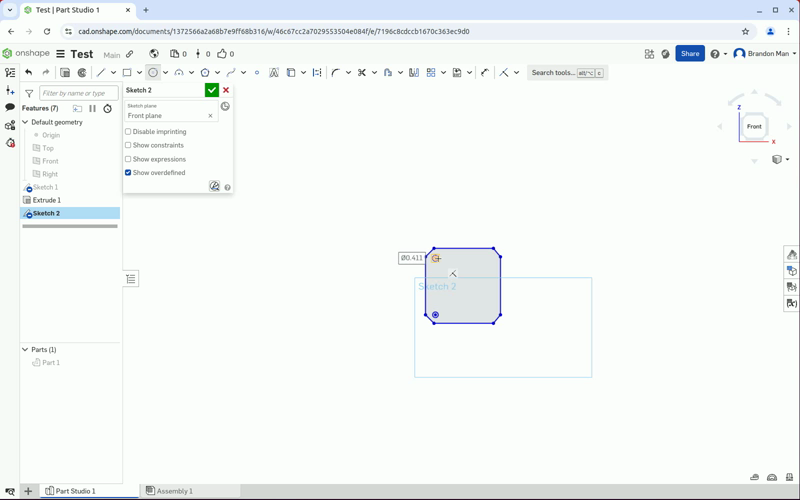
scroll(-6)
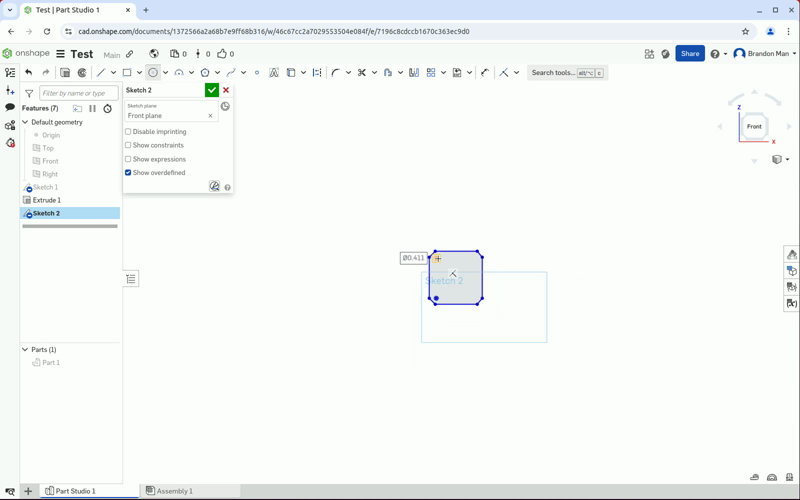
scroll(-6)
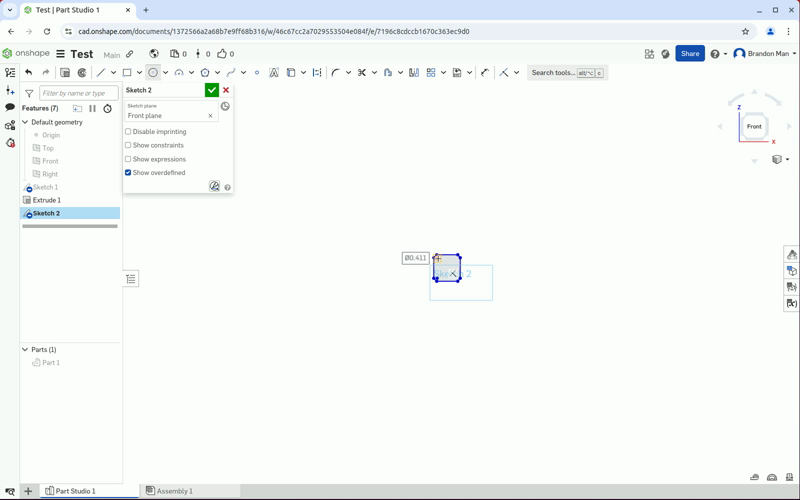
key(esc)
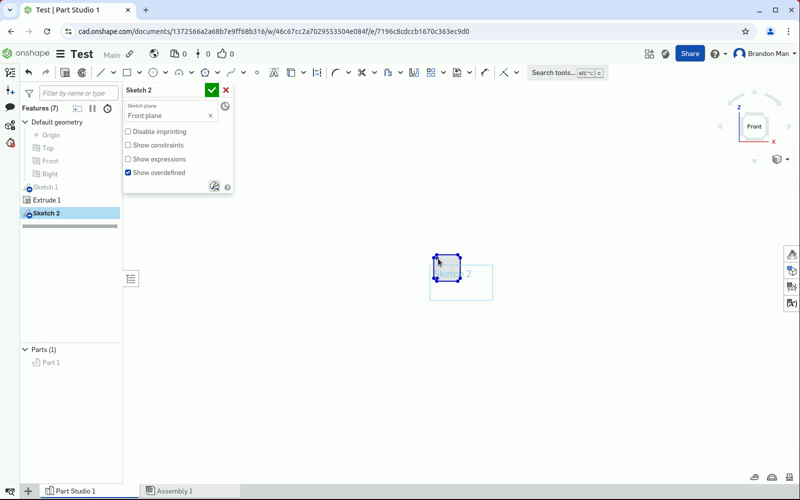
key(c)
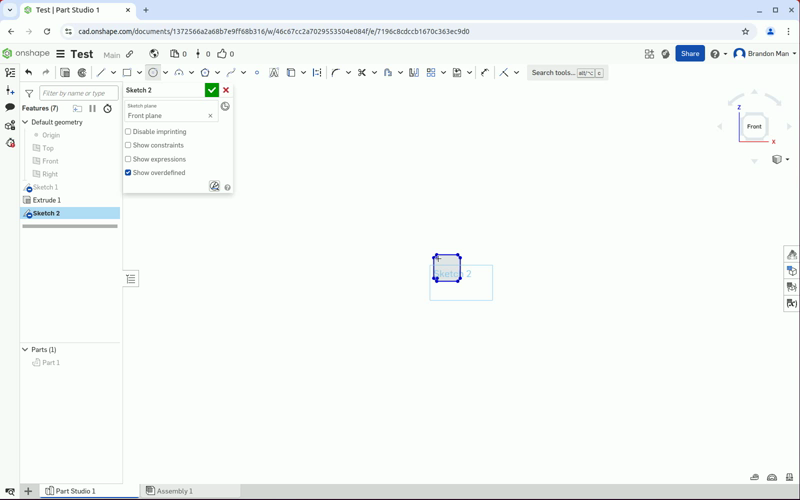
key_down(shift)
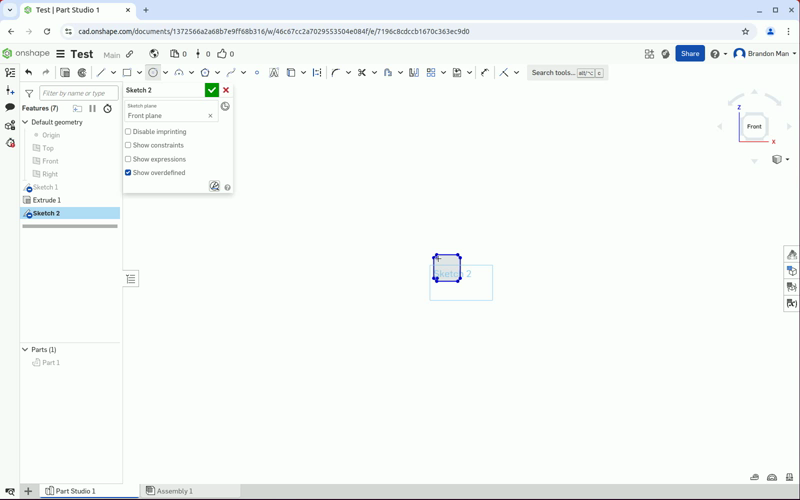
mouse_move(447, 268)
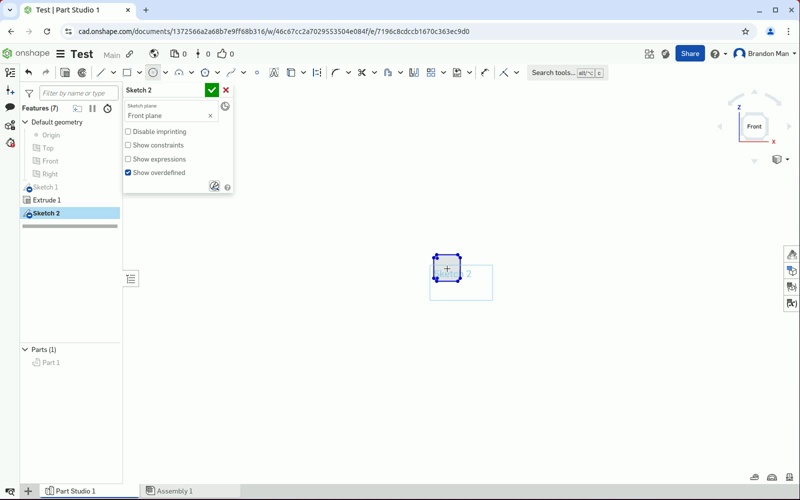
click(447, 268)
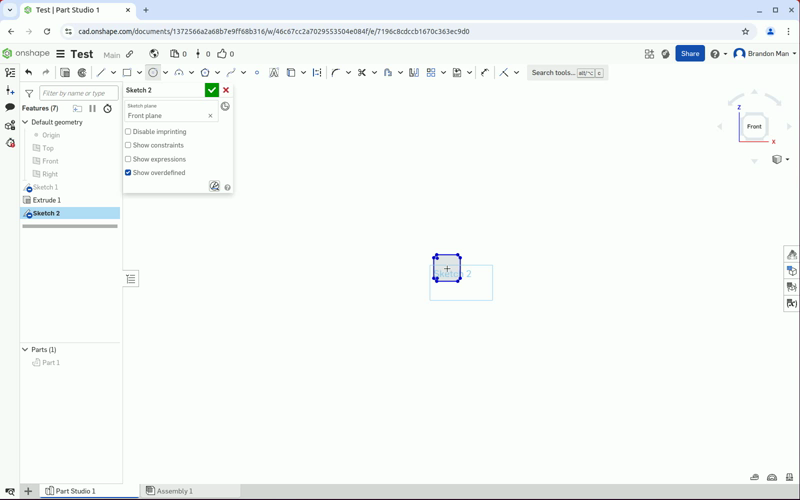
key_up(shift)
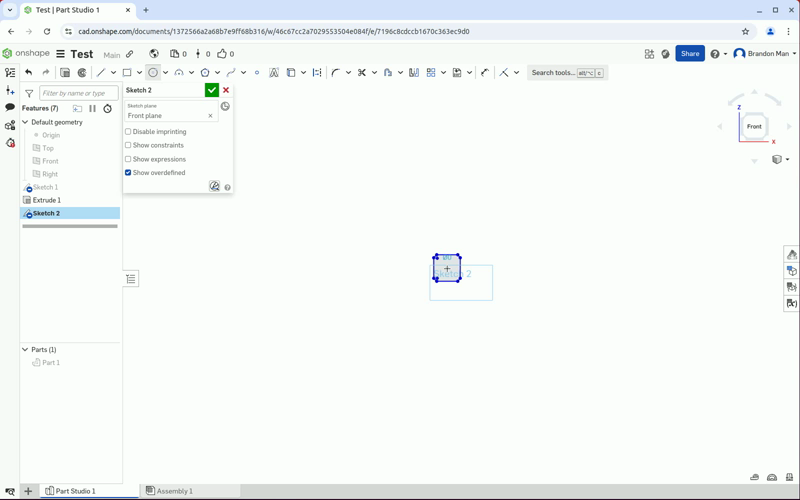
mouse_move(454, 268)
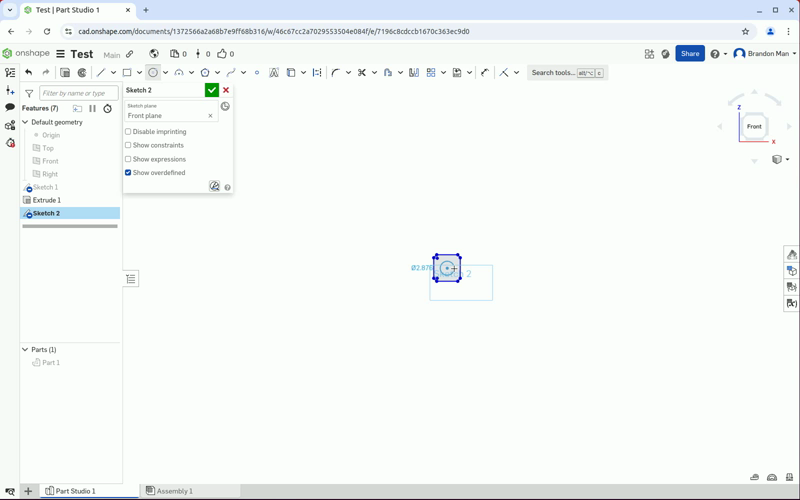
click(454, 268)
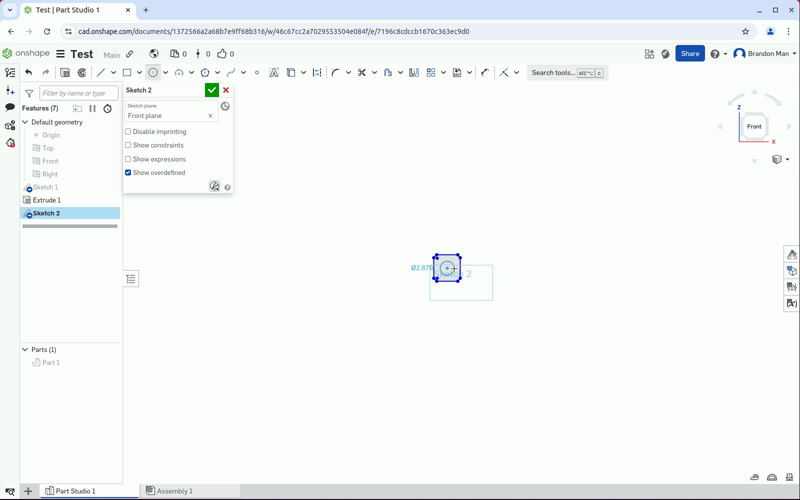
key(esc)
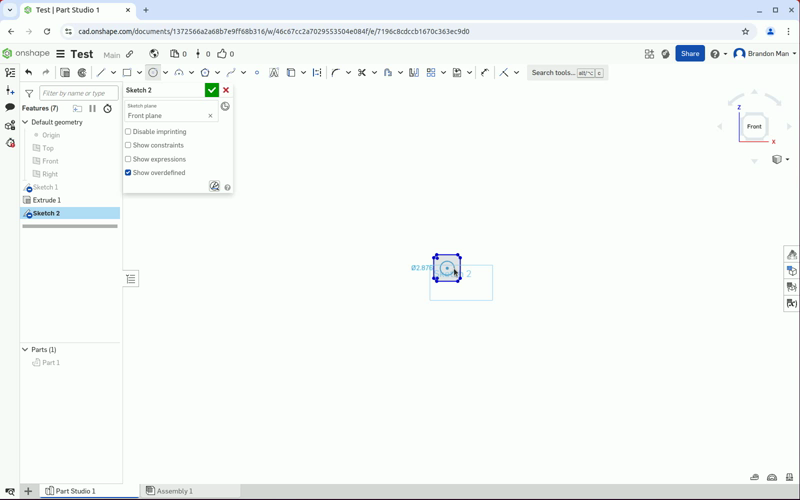
key(c)
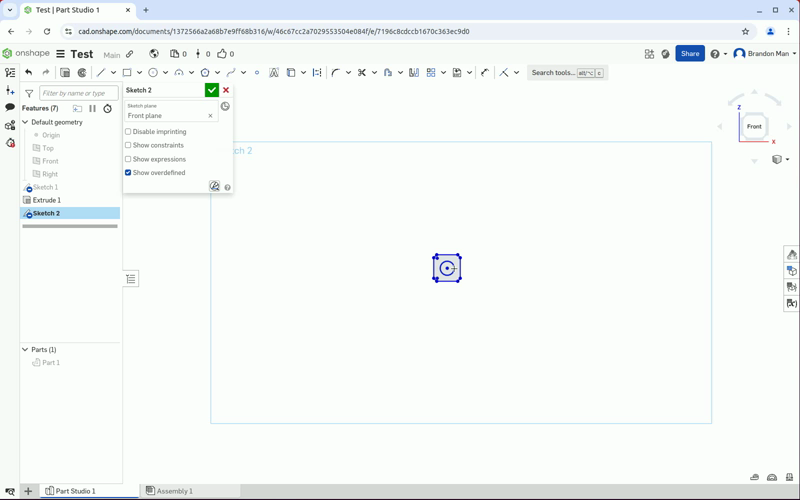
key_down(shift)
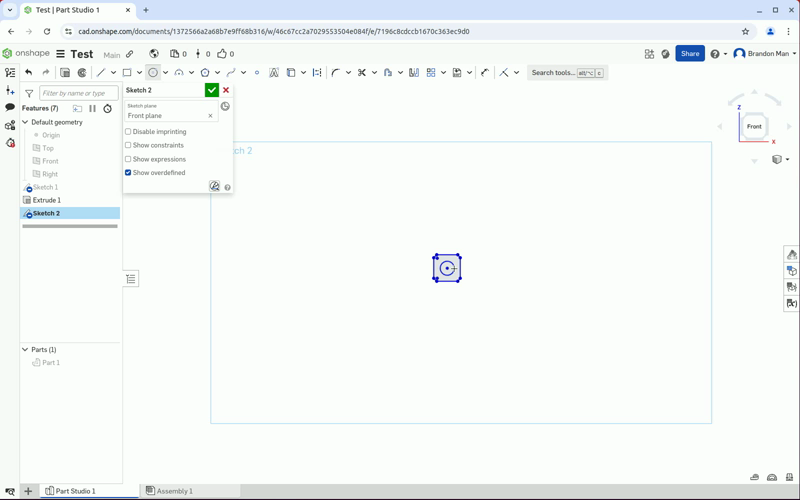
mouse_move(456, 278)
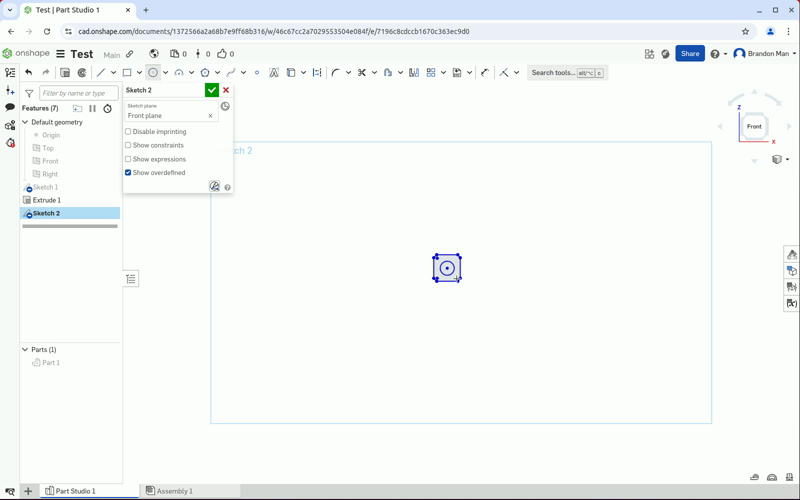
scroll(6)
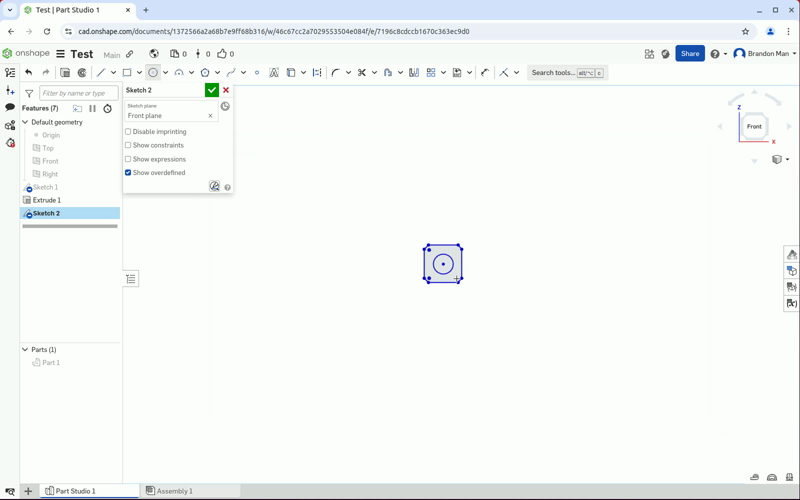
scroll(6)
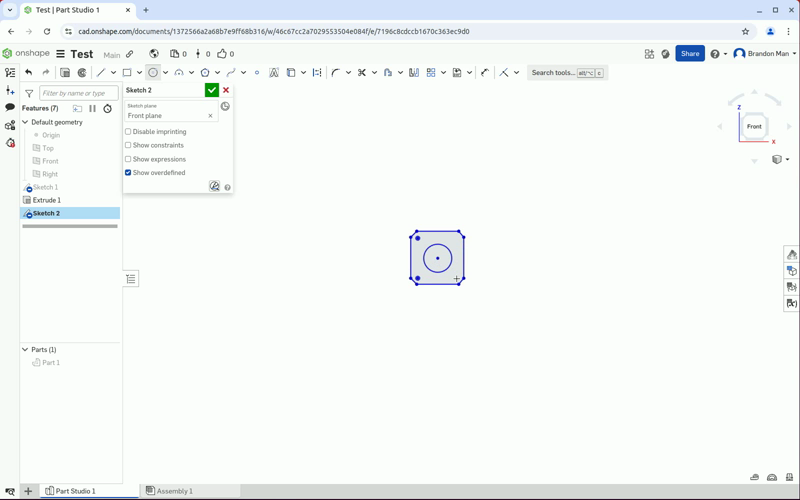
scroll(6)
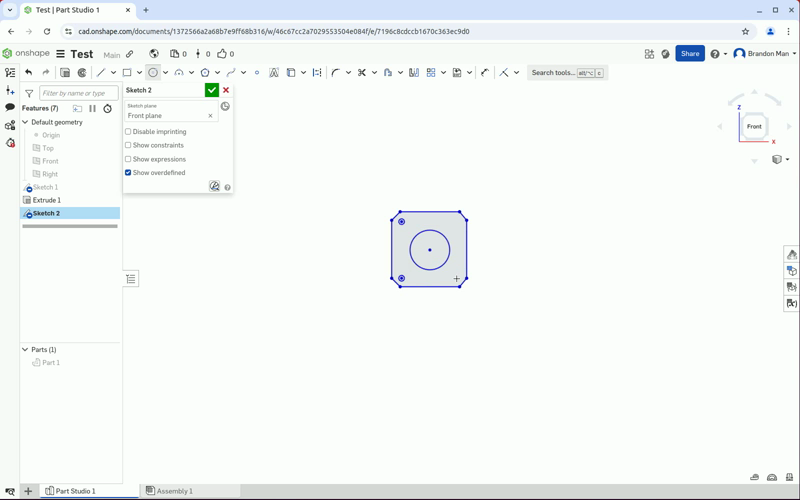
scroll(6)
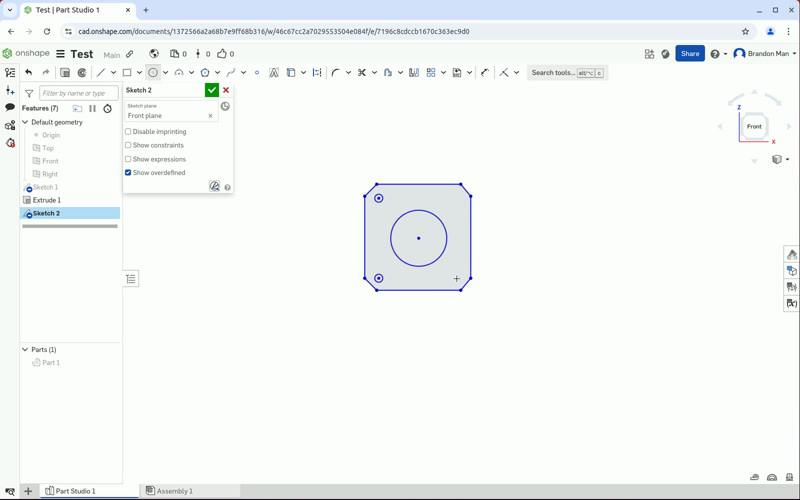
scroll(6)
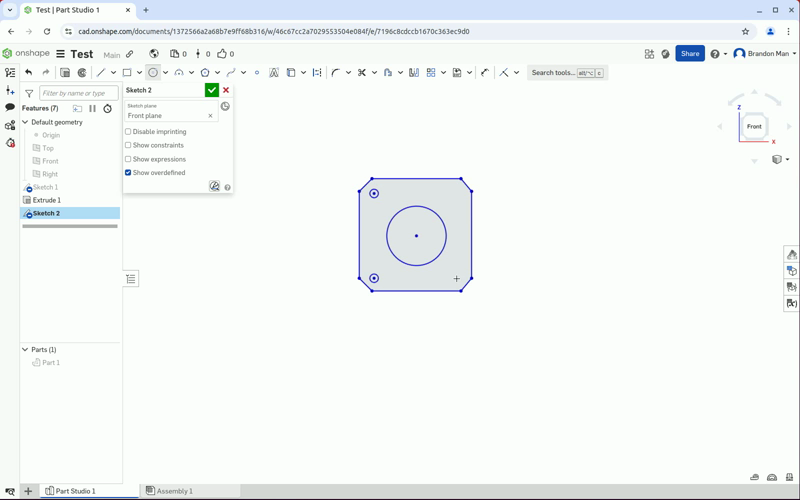
scroll(6)
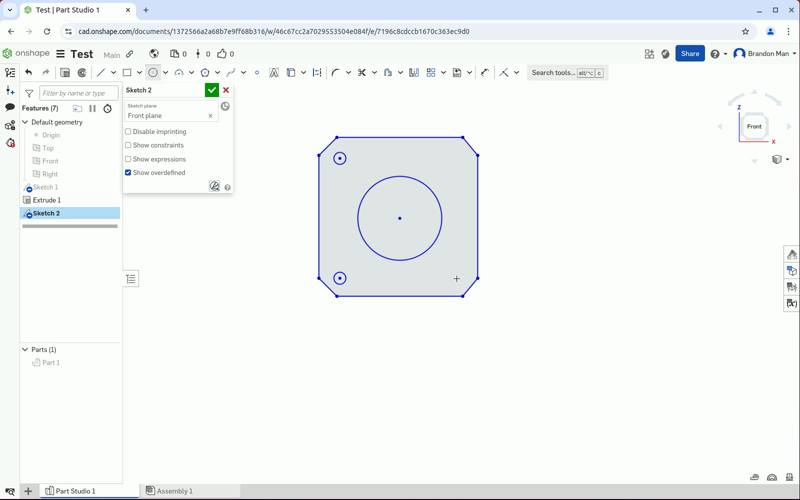
scroll(6)
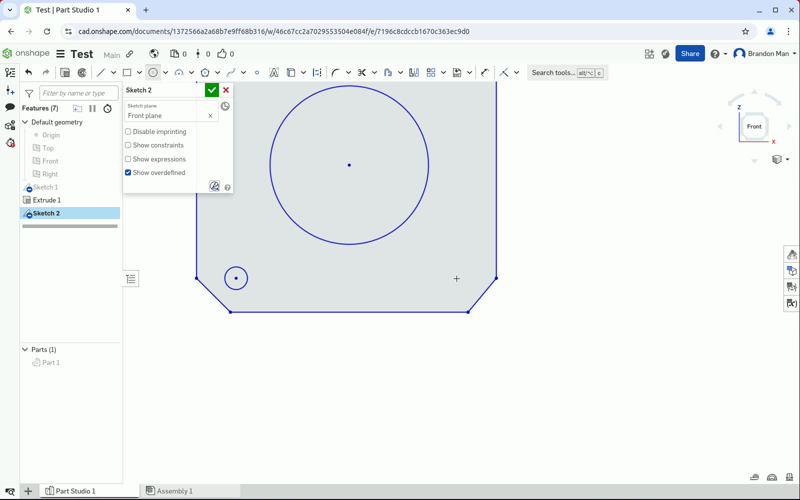
click(456, 278)
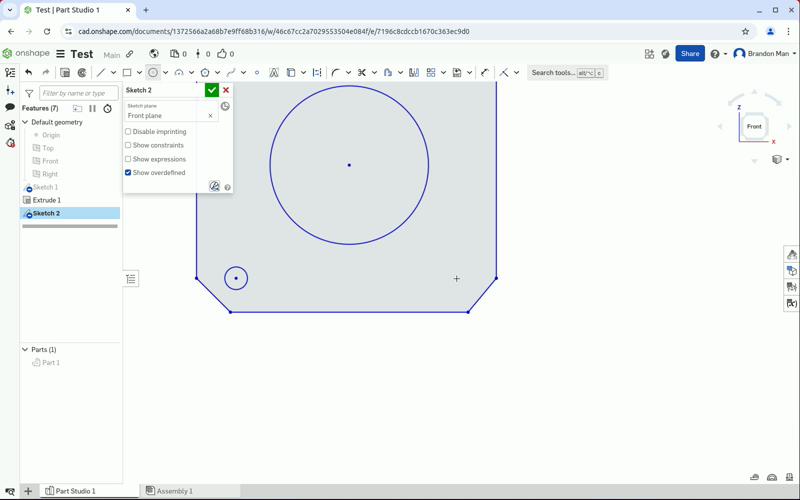
scroll(-6)
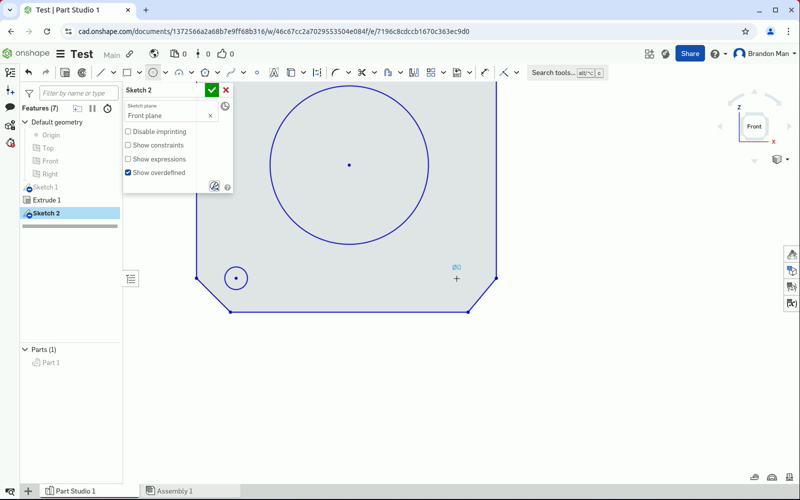
scroll(-6)
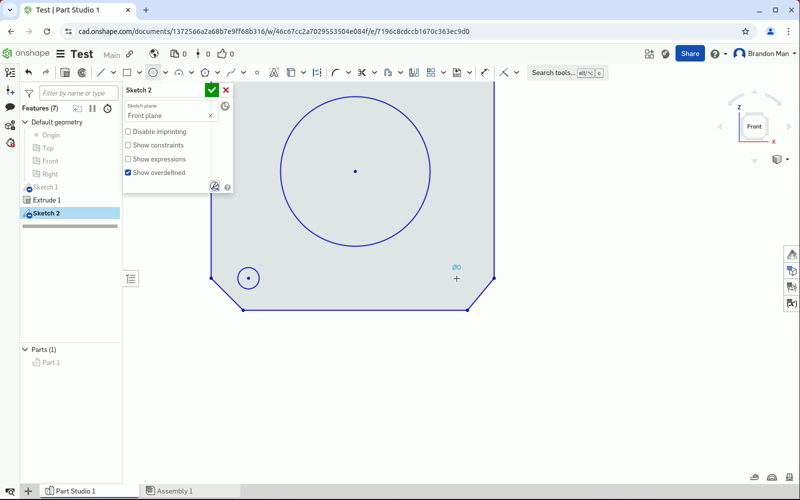
scroll(-6)
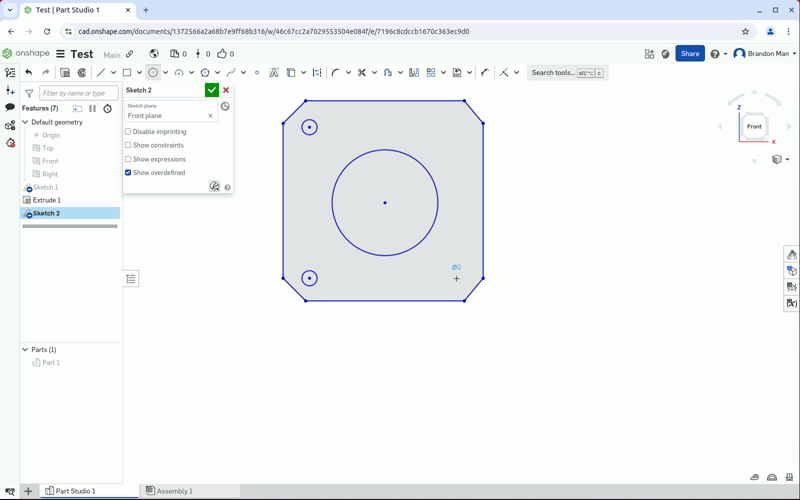
scroll(-6)
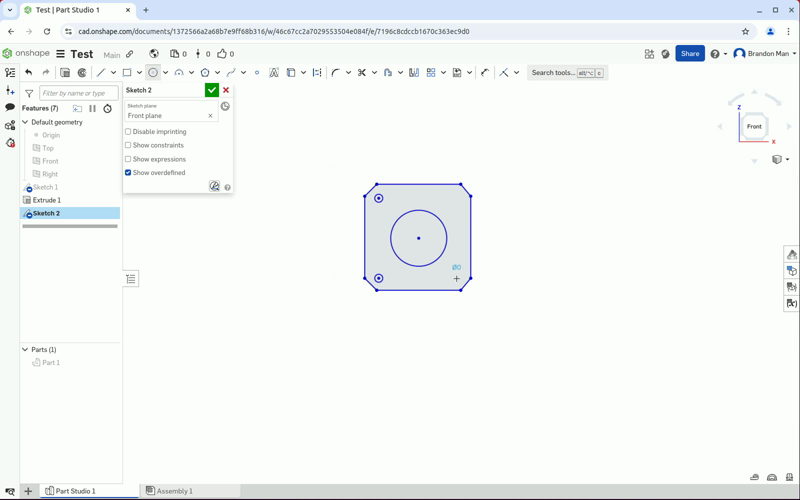
scroll(-6)
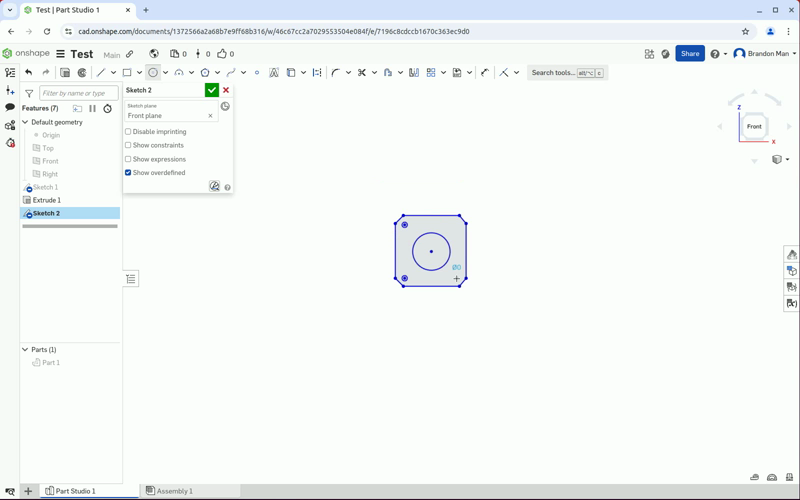
scroll(-6)
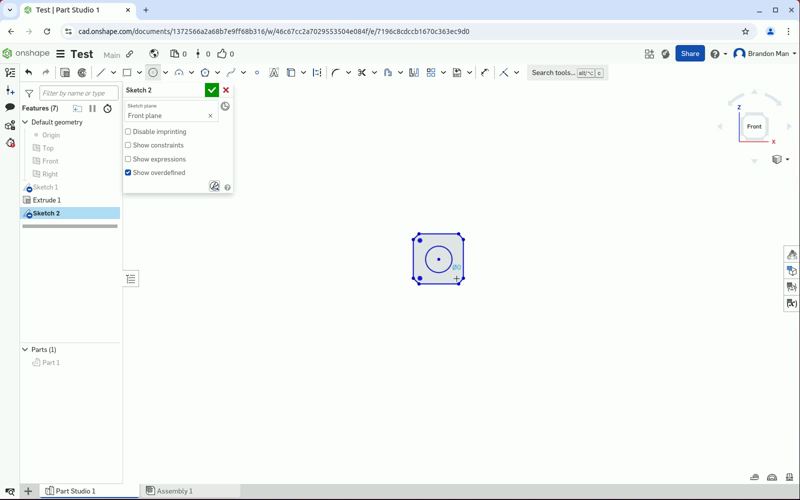
scroll(-6)
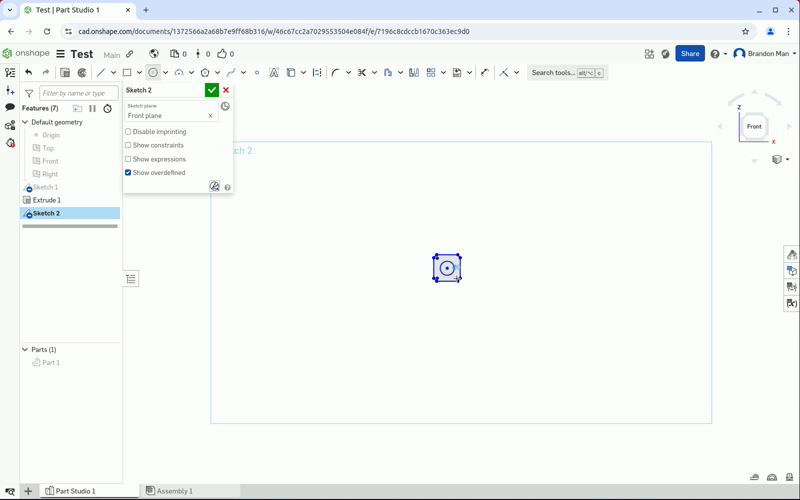
key_up(shift)
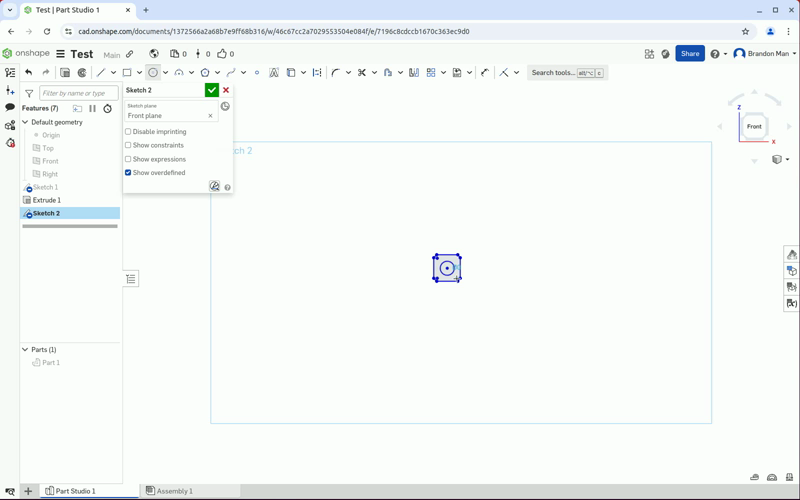
mouse_move(457, 278)
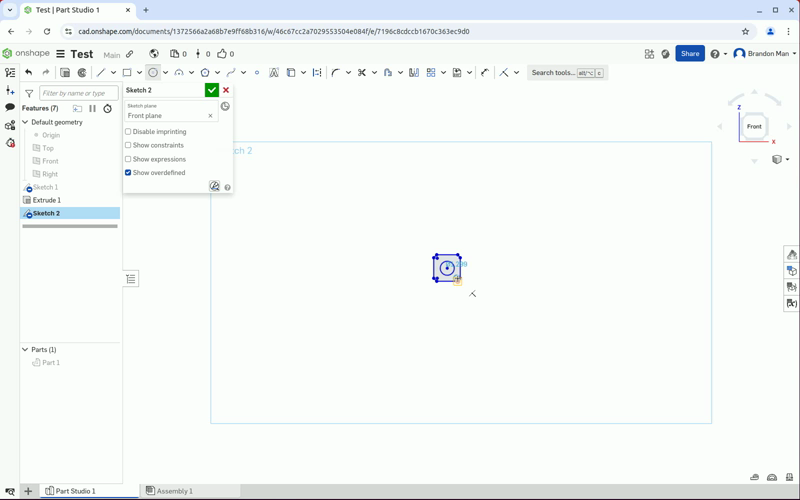
scroll(6)
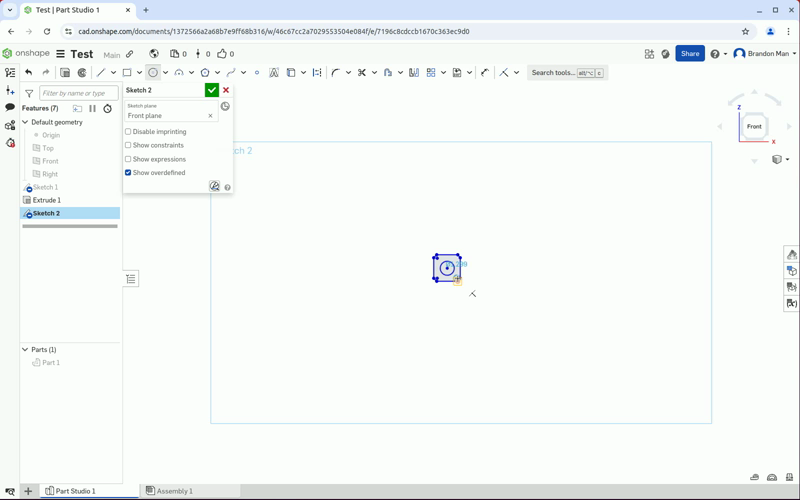
scroll(6)
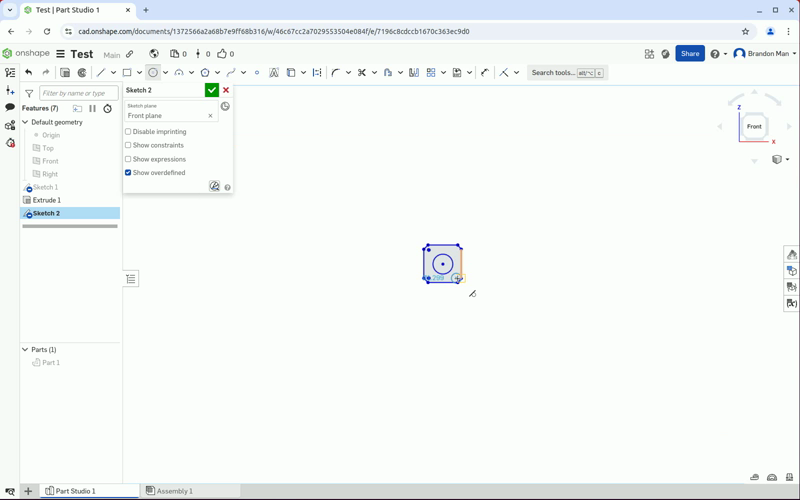
scroll(6)
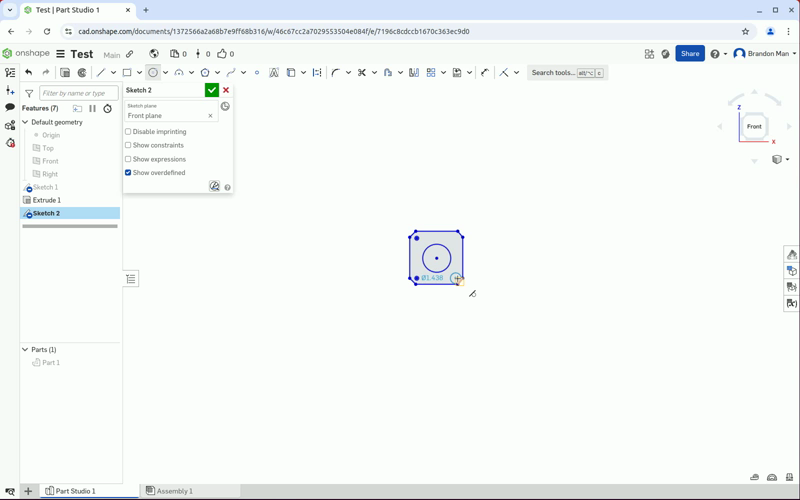
scroll(6)
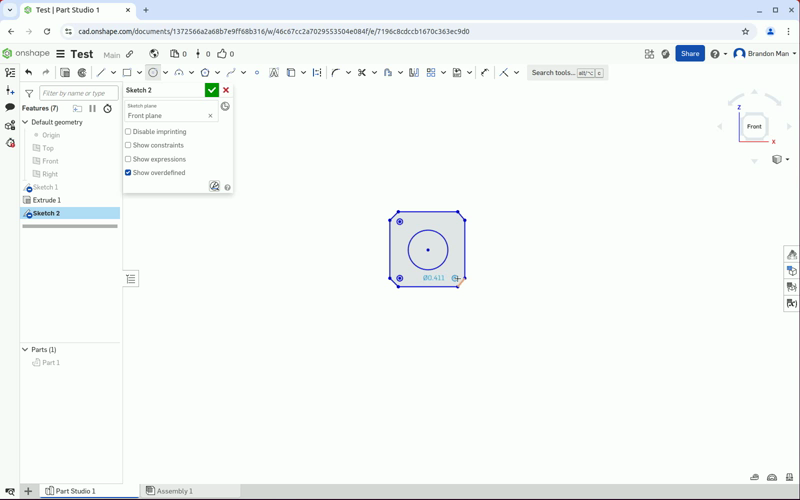
scroll(6)
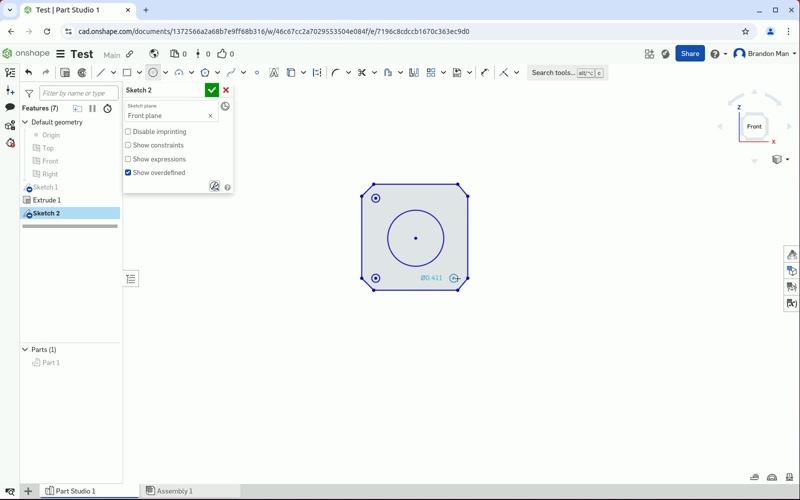
scroll(6)
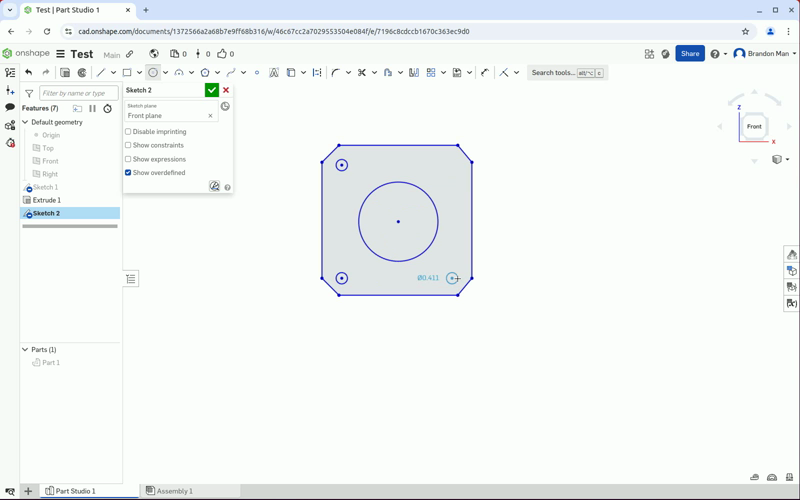
scroll(6)
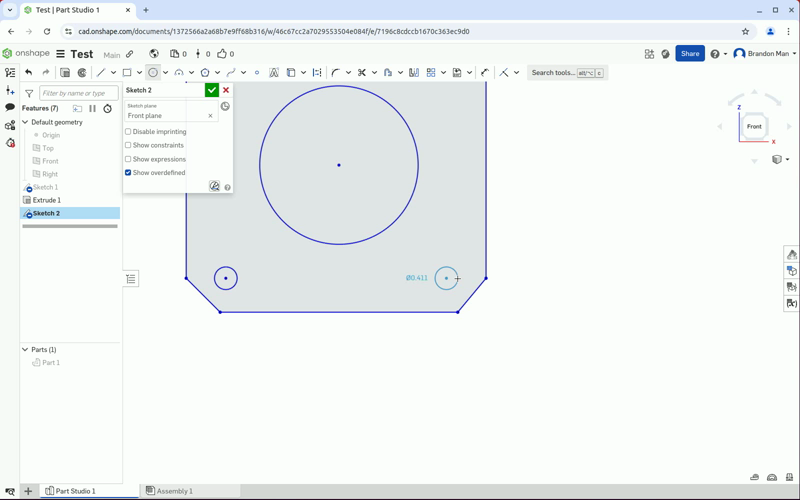
click(457, 278)
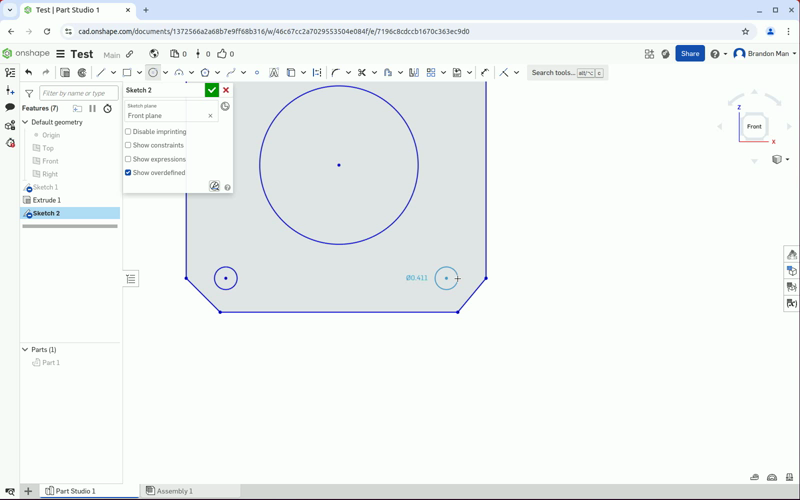
scroll(-6)
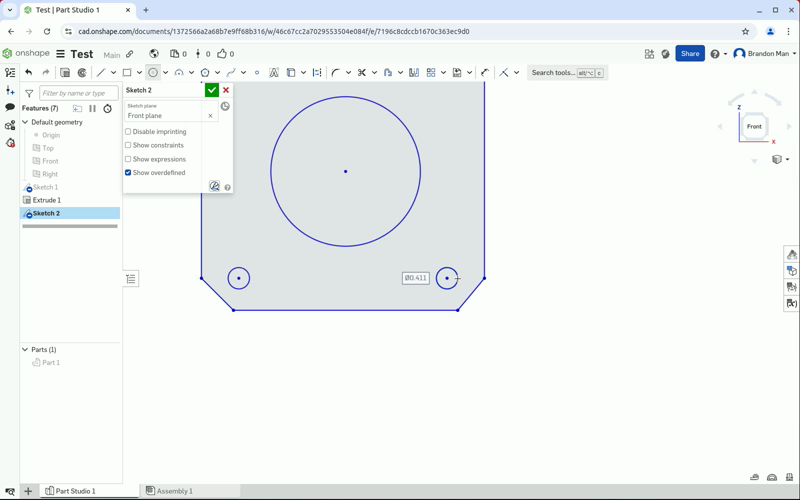
scroll(-6)
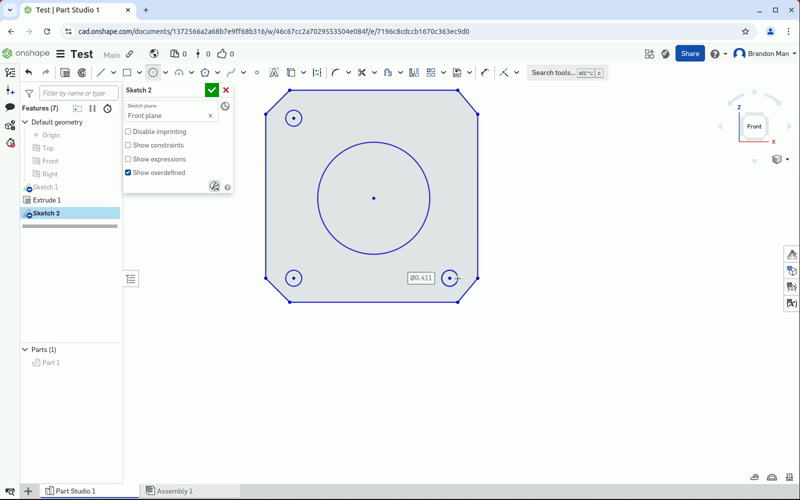
scroll(-6)
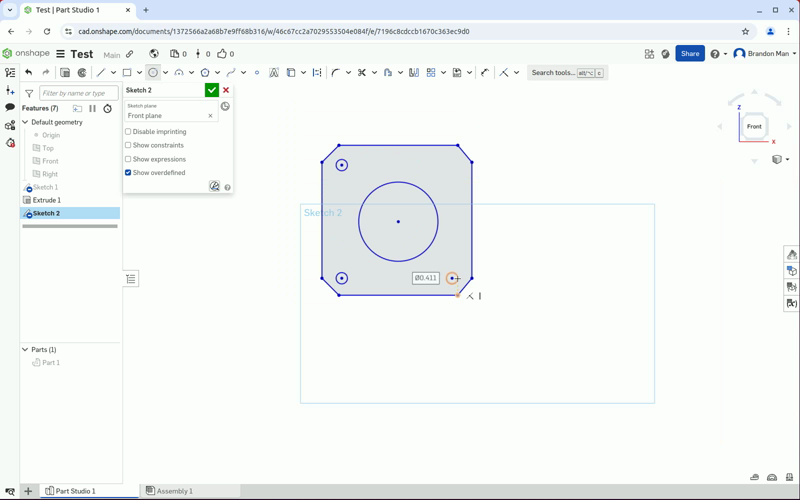
scroll(-6)
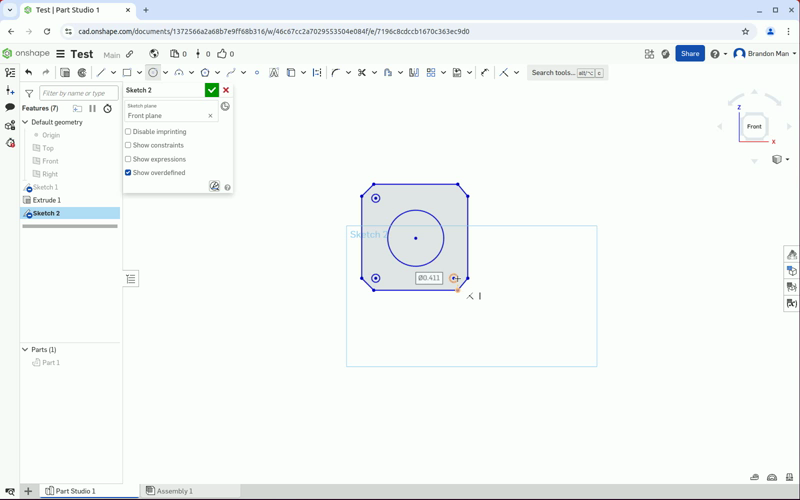
scroll(-6)
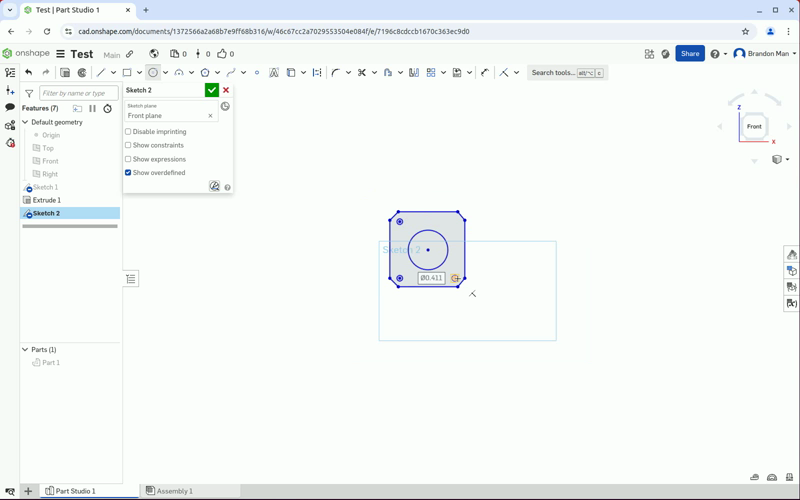
scroll(-6)
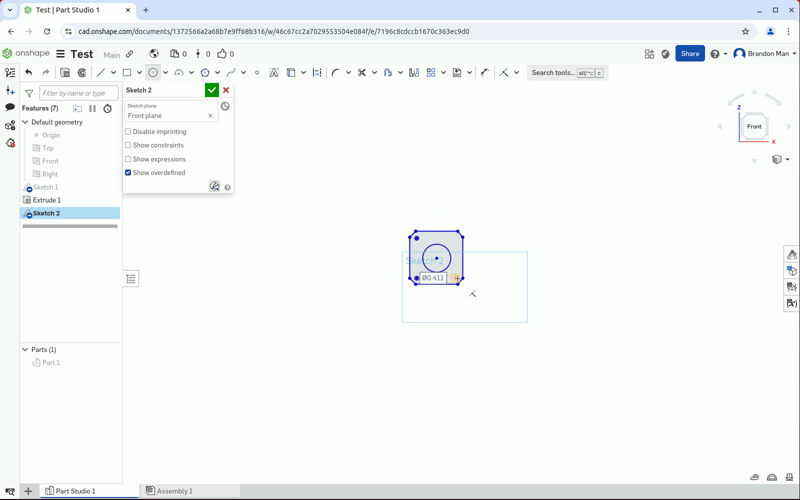
scroll(-6)
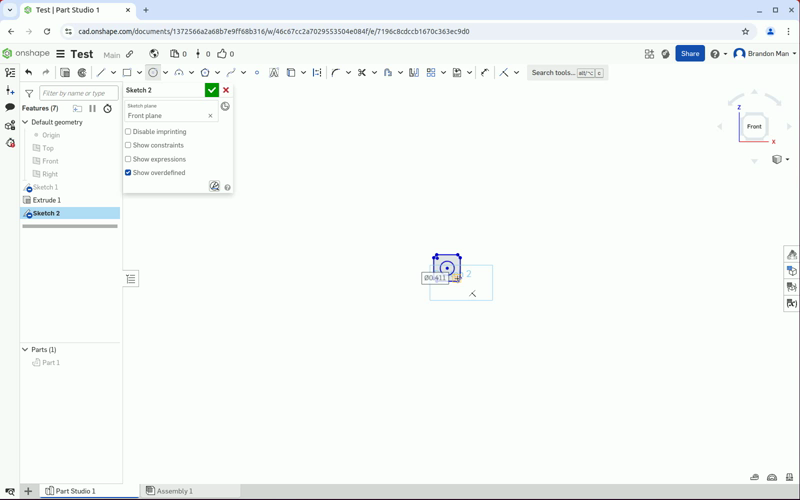
key(esc)
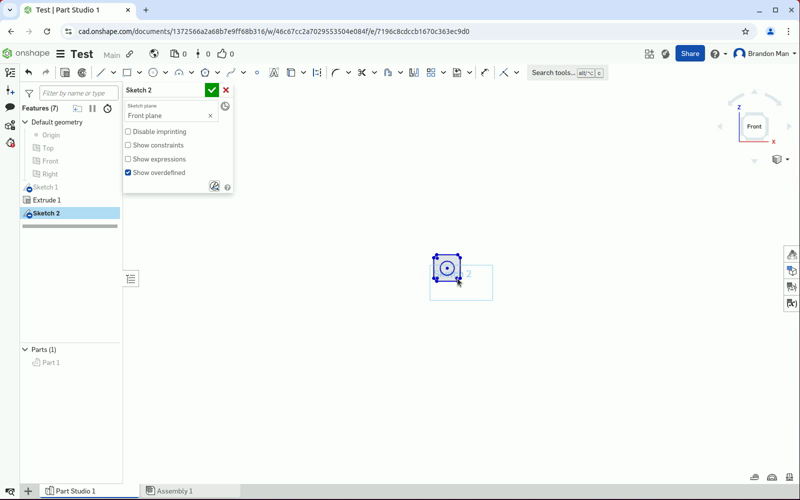
key(c)
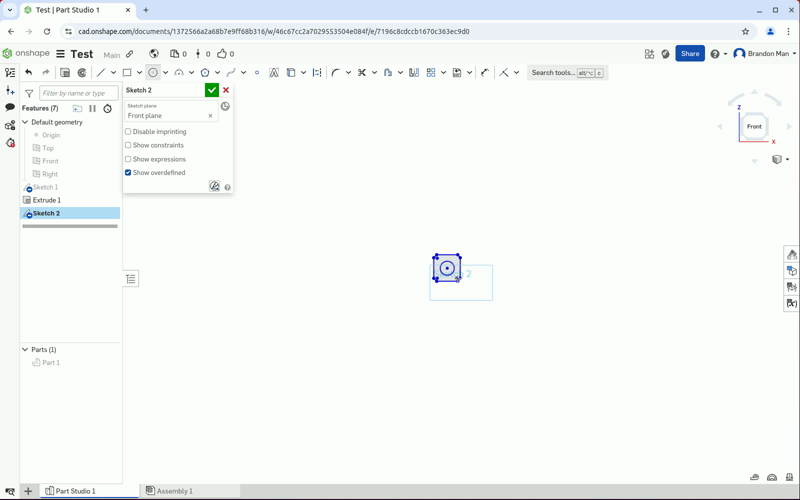
key_down(shift)
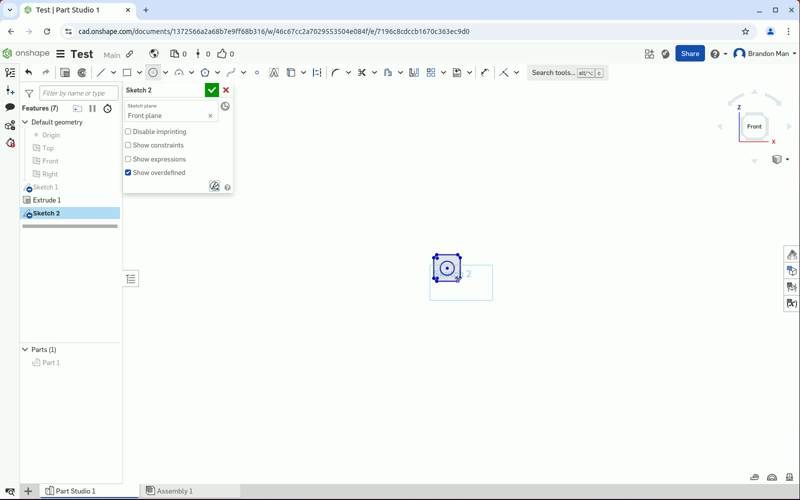
mouse_move(456, 258)
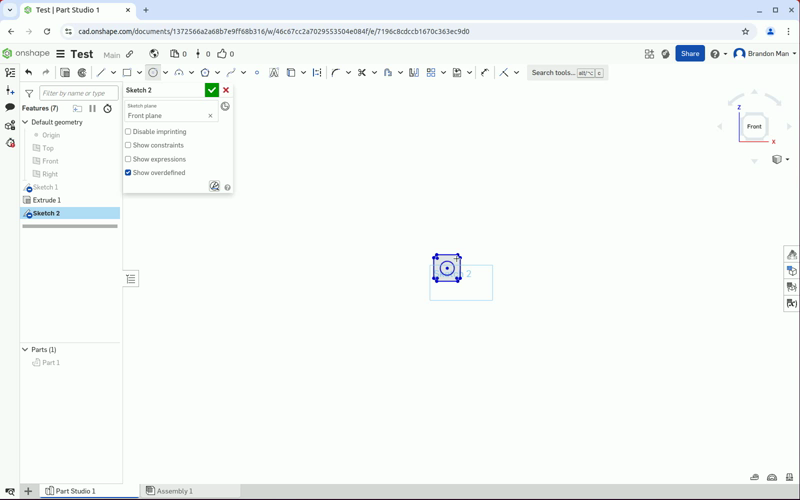
scroll(6)
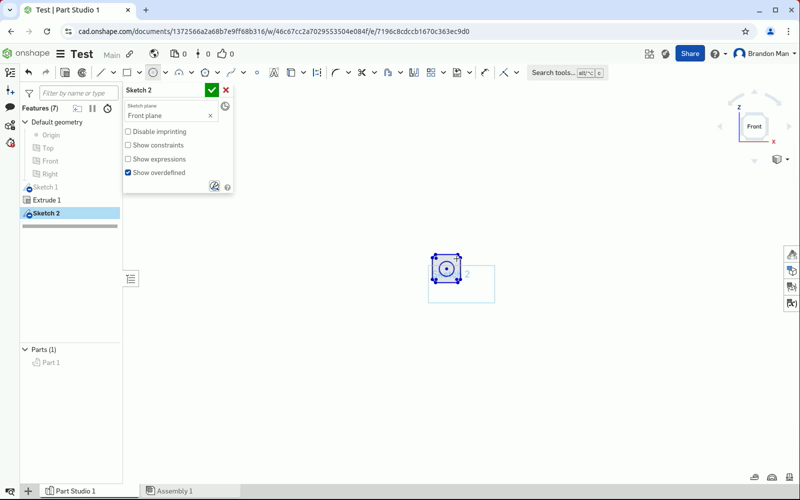
scroll(6)
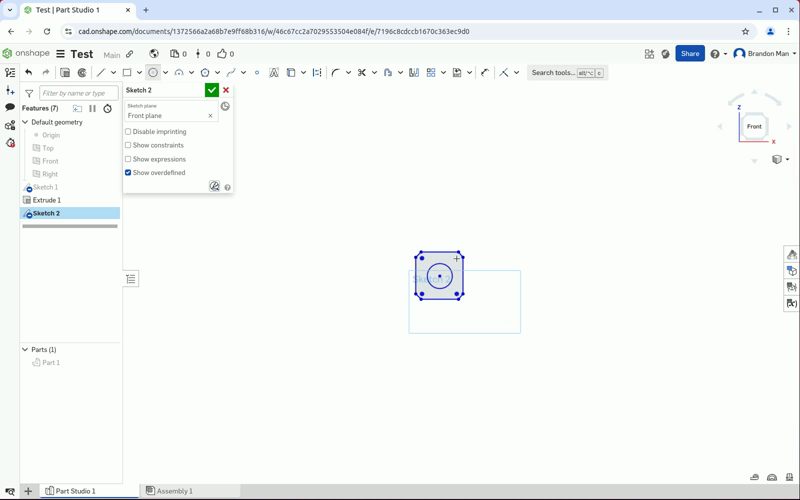
scroll(6)
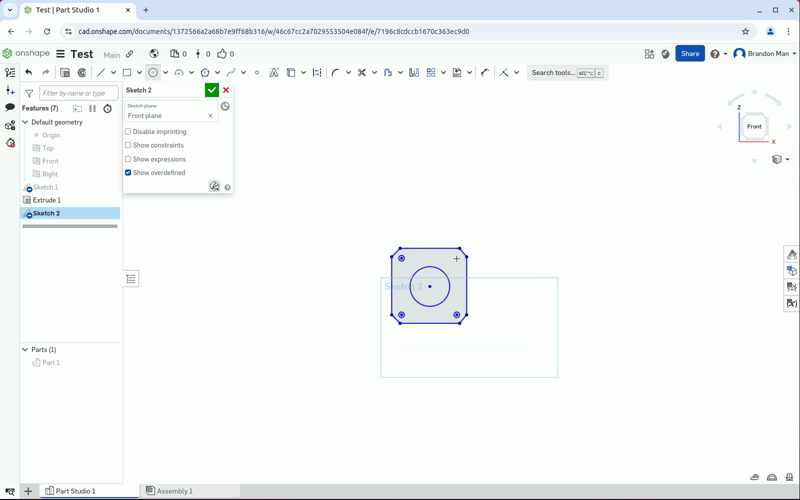
scroll(6)
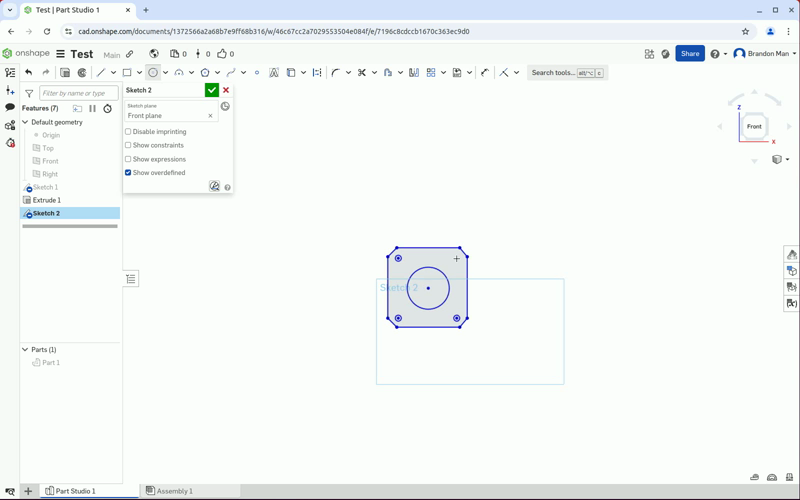
scroll(6)
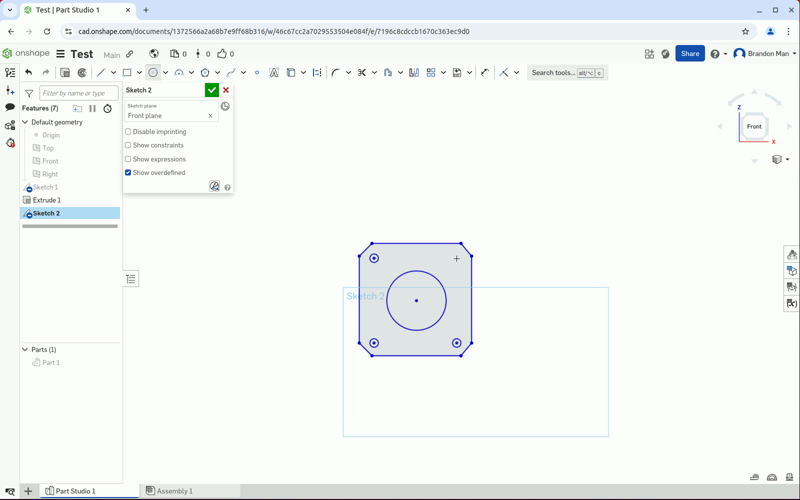
scroll(6)
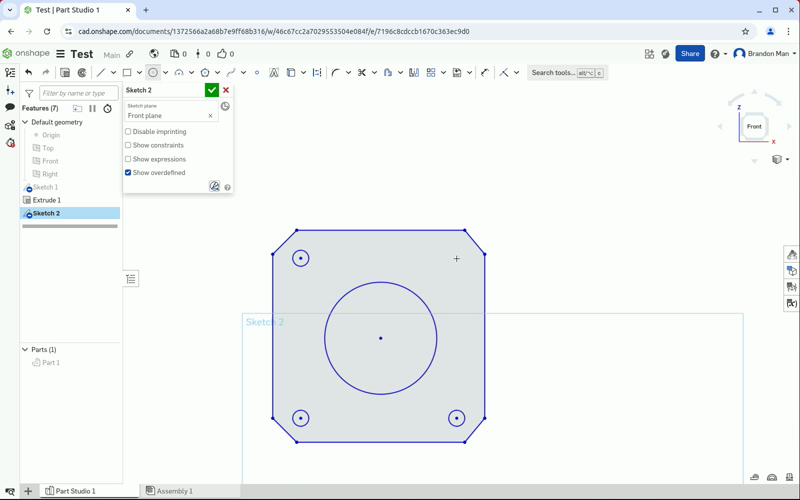
scroll(6)
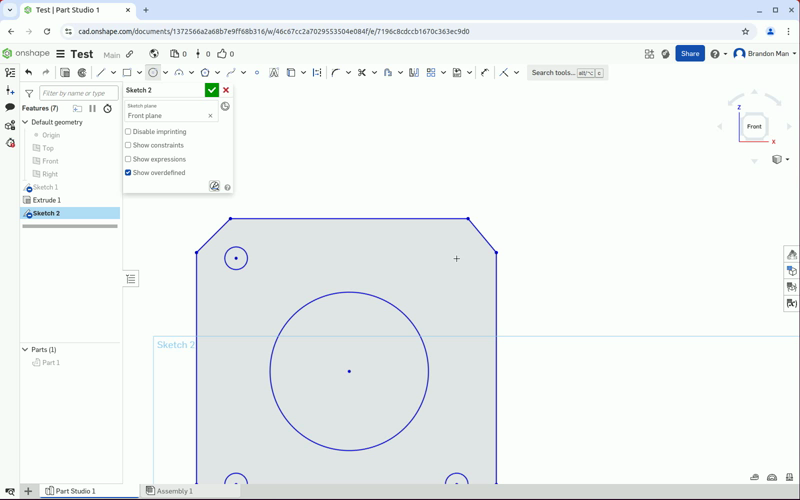
click(456, 258)
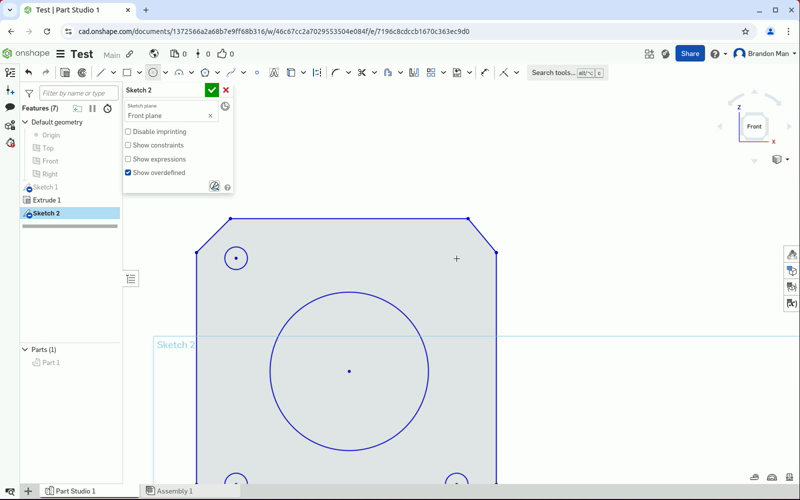
scroll(-6)
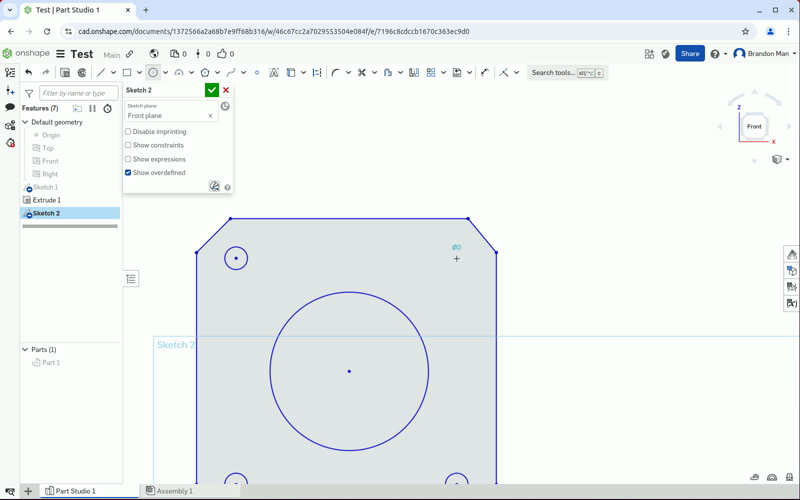
scroll(-6)
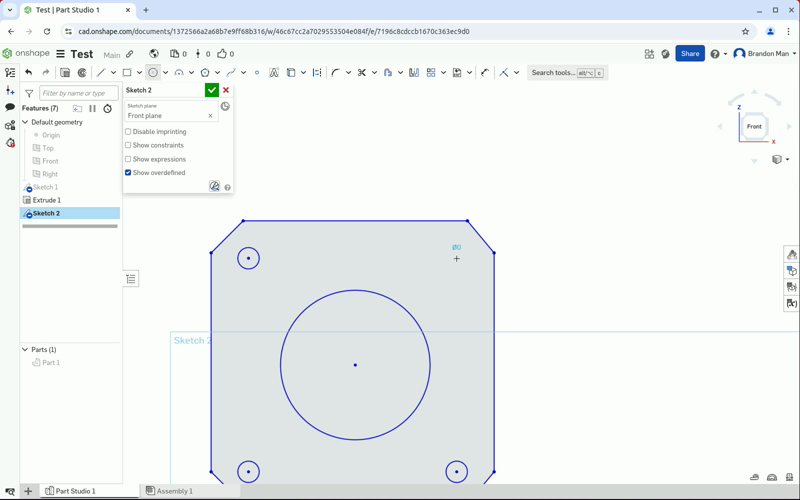
scroll(-6)
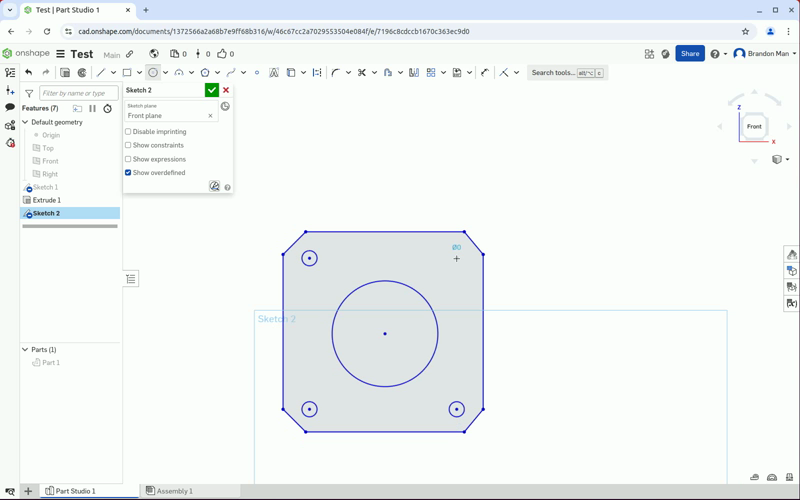
scroll(-6)
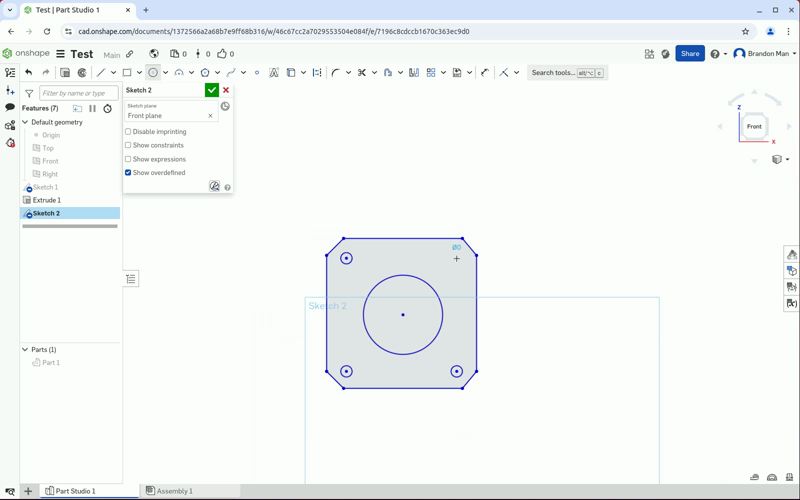
scroll(-6)
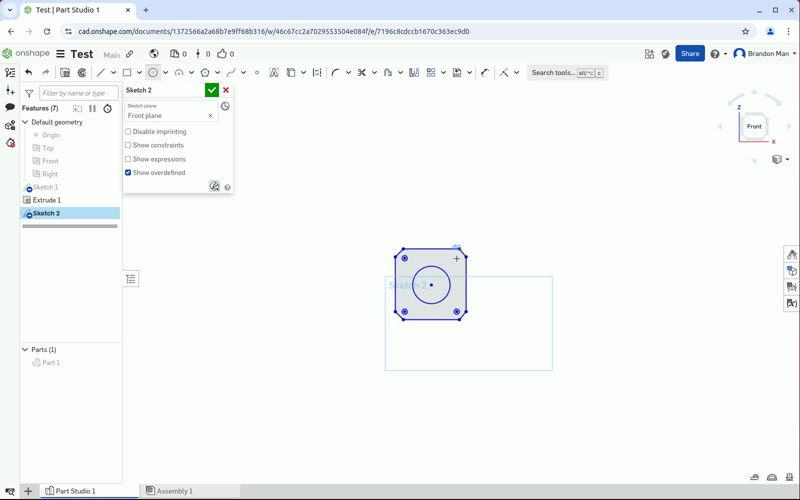
scroll(-6)
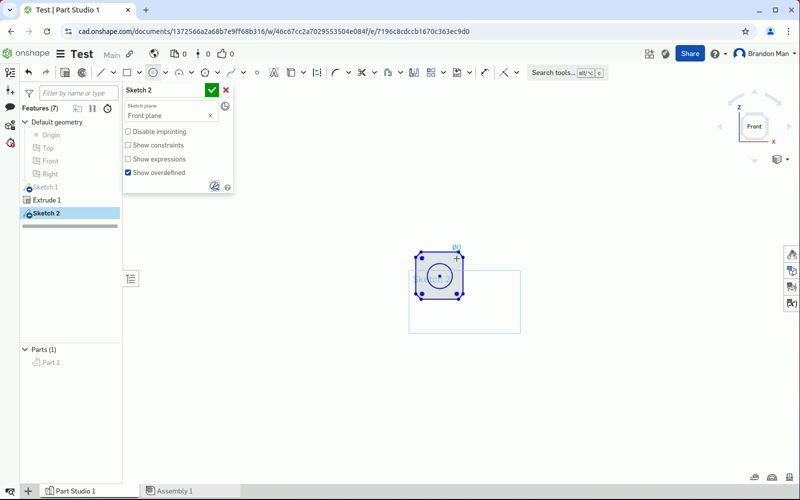
scroll(-6)
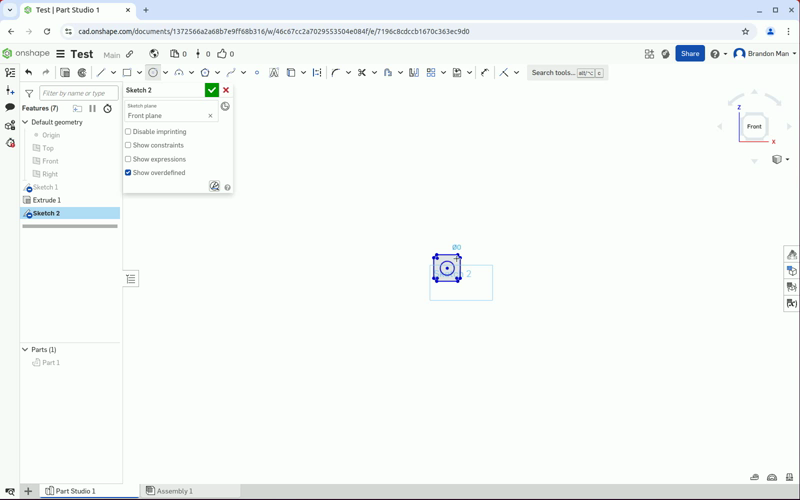
key_up(shift)
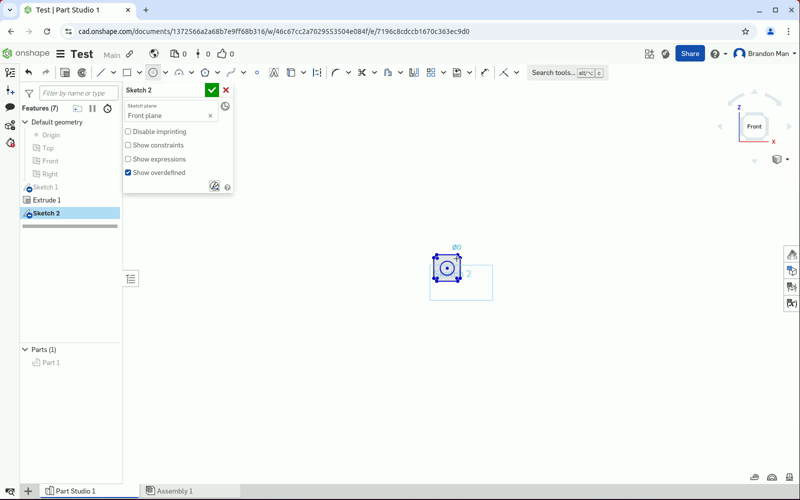
mouse_move(457, 258)
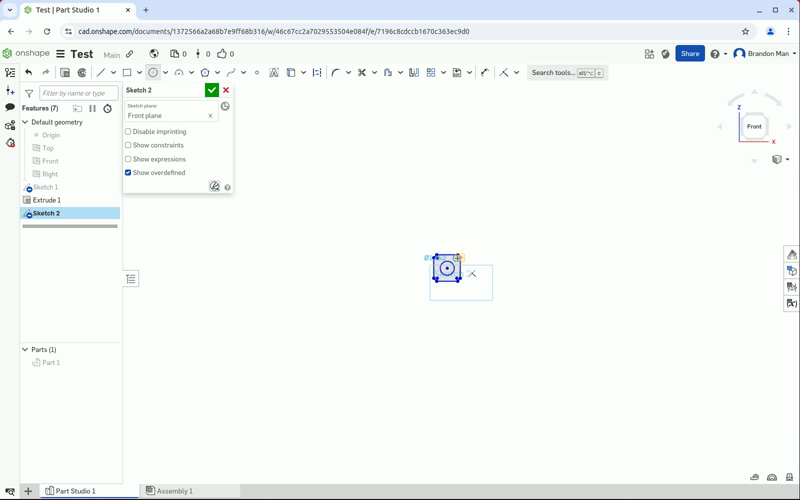
scroll(6)
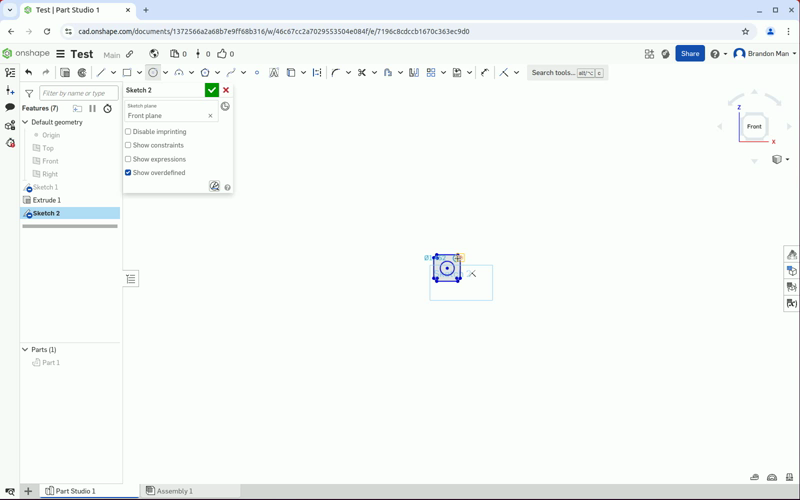
scroll(6)
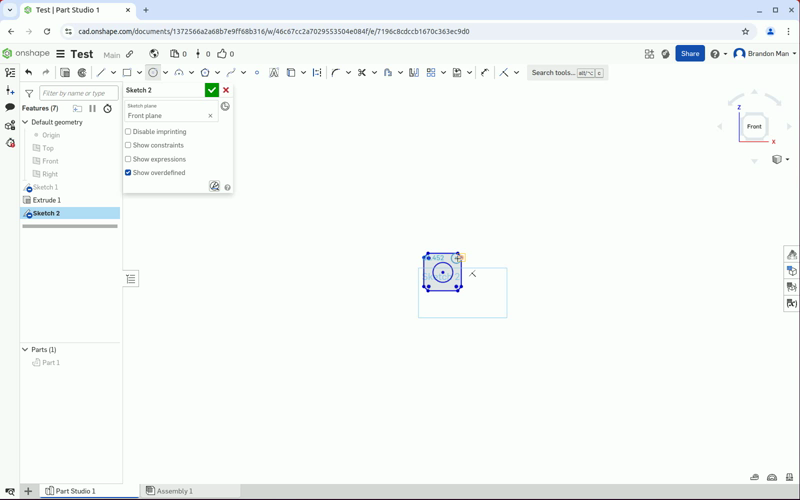
scroll(6)
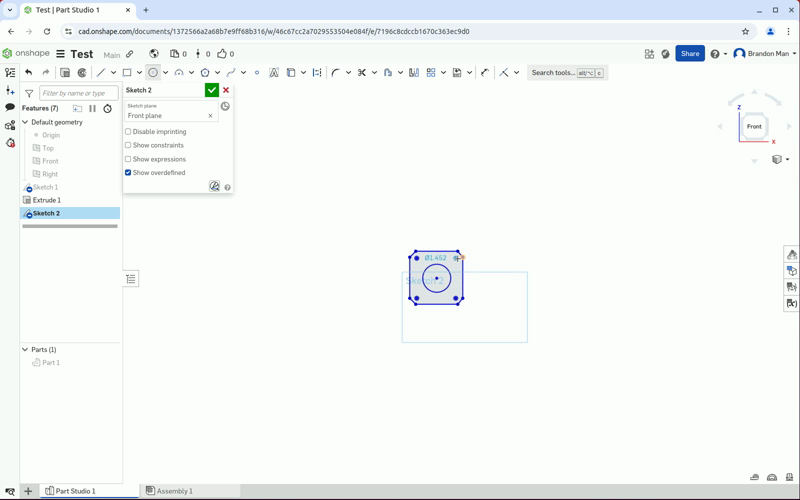
scroll(6)
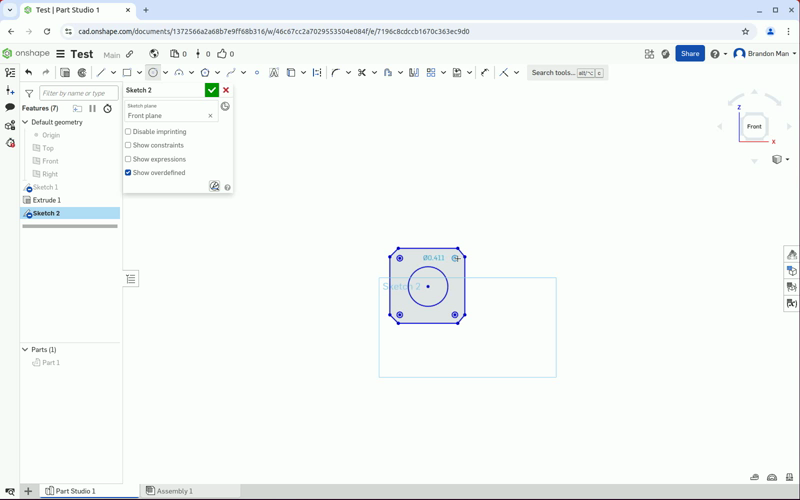
scroll(6)
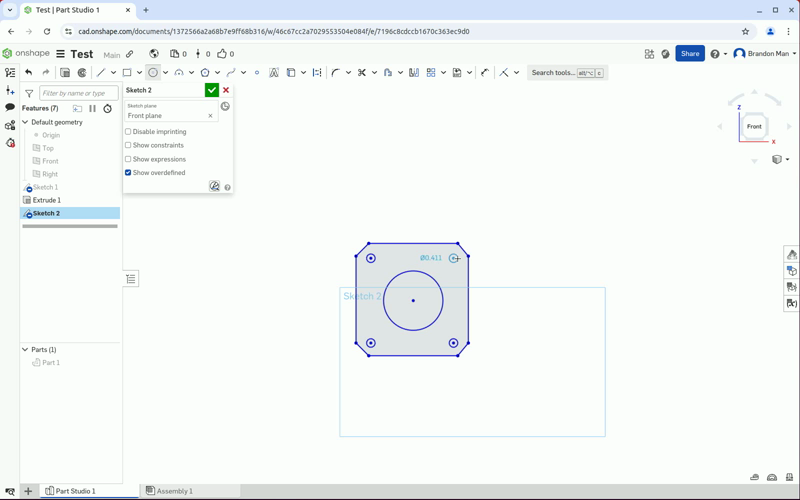
scroll(6)
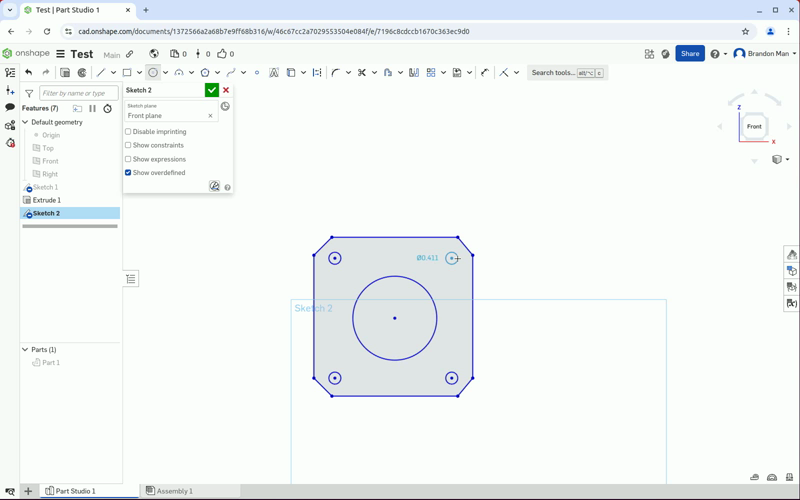
scroll(6)
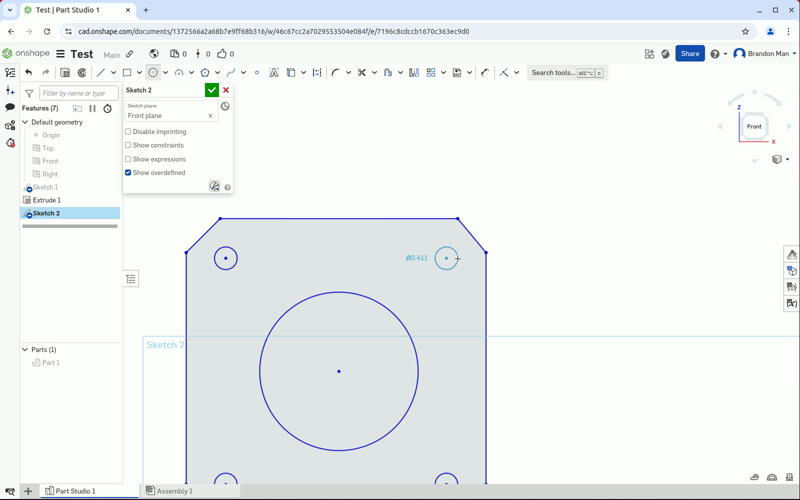
click(457, 258)
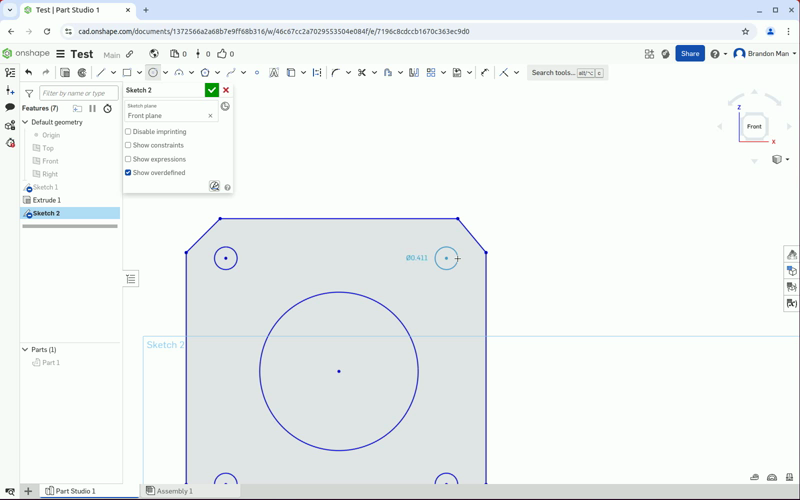
scroll(-6)
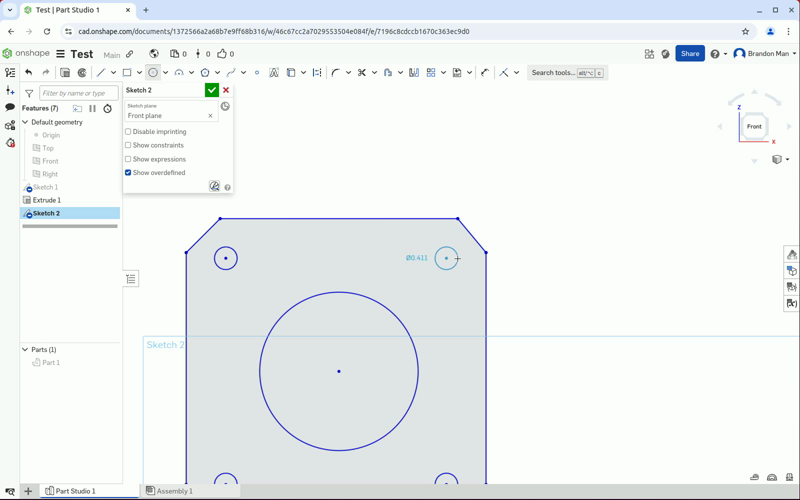
scroll(-6)
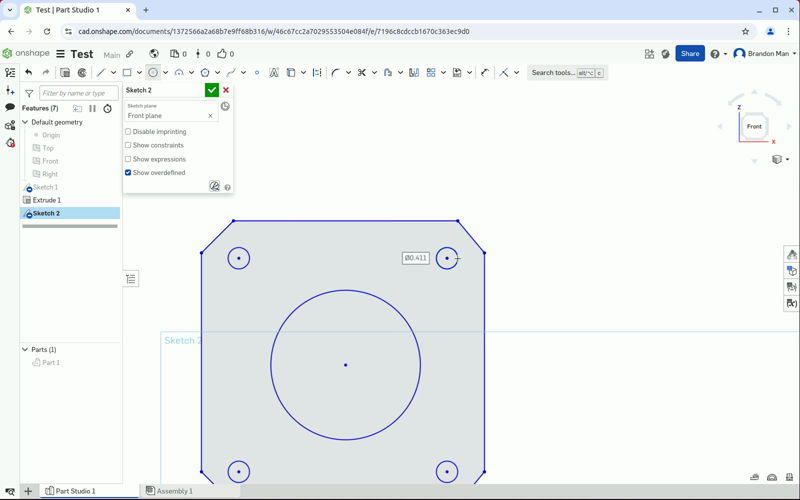
scroll(-6)
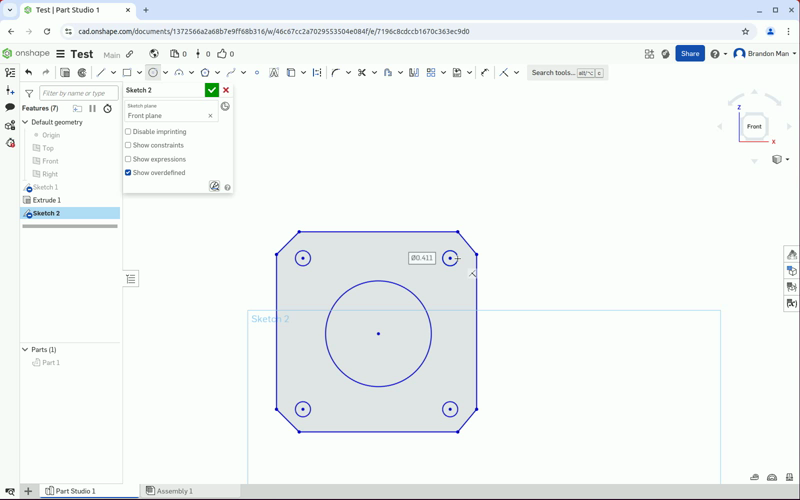
scroll(-6)
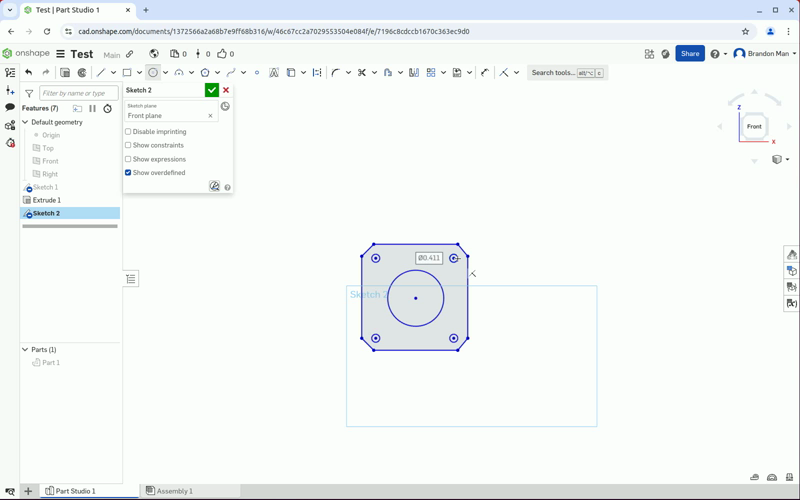
scroll(-6)
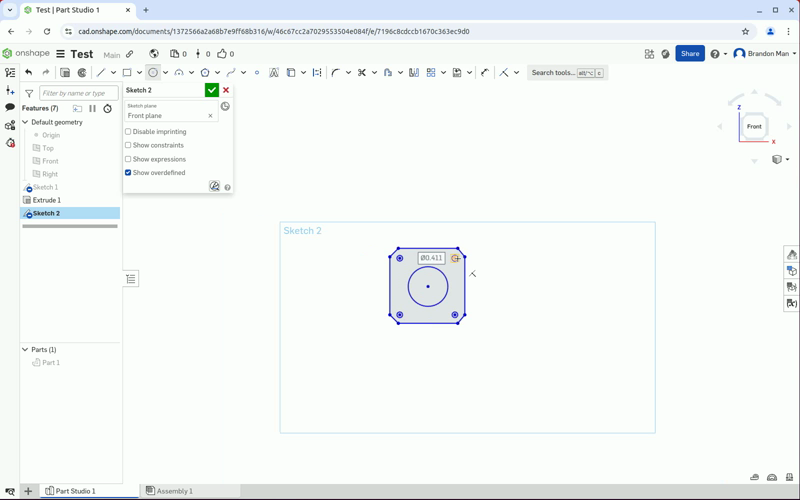
scroll(-6)
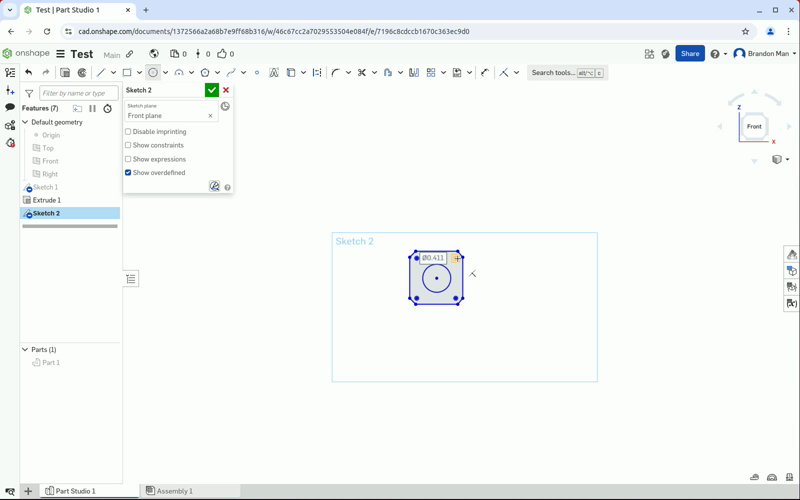
scroll(-6)
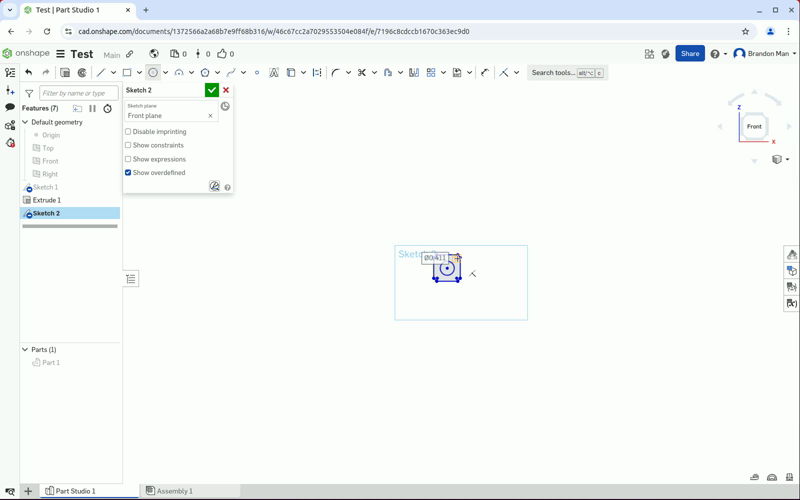
key(esc)
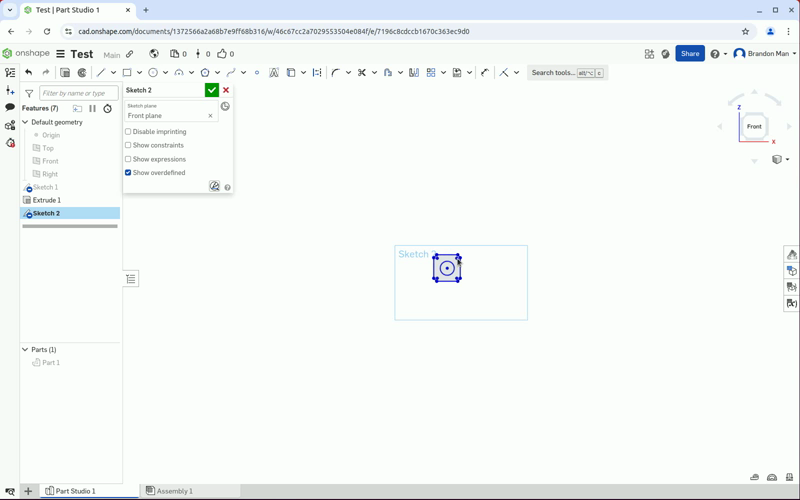
mouse_move(447, 259)
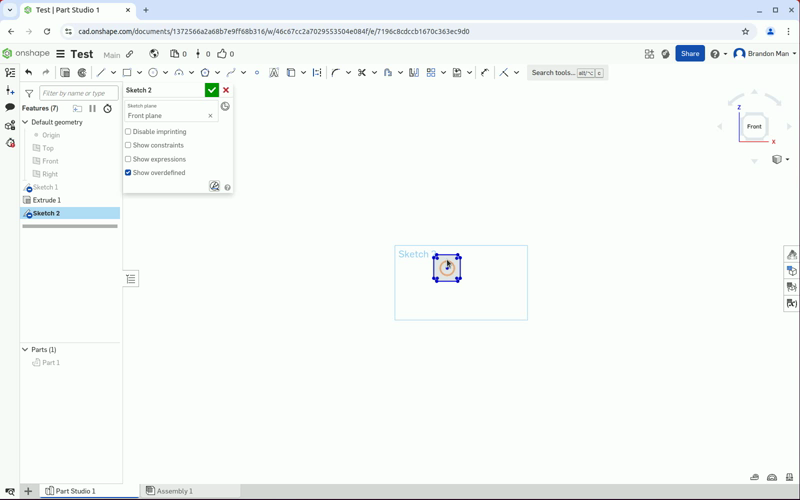
scroll(6)
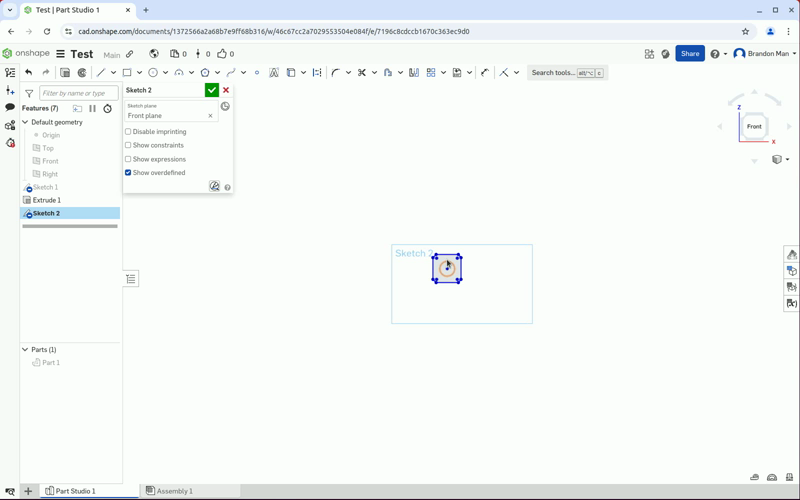
scroll(6)
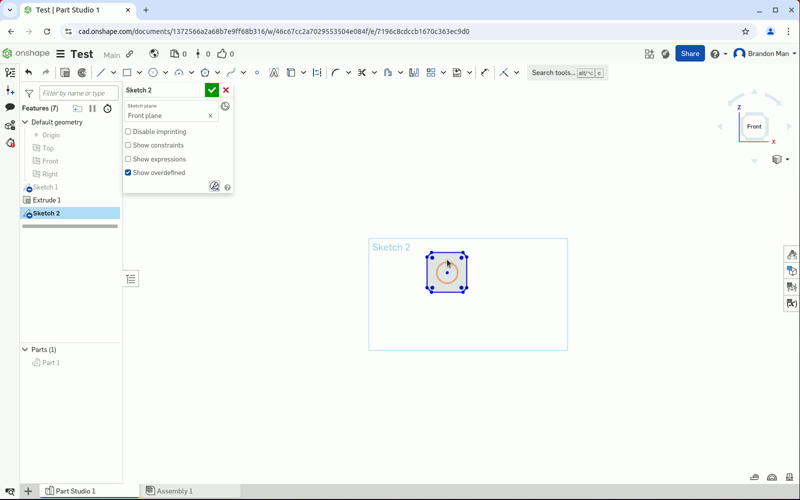
scroll(6)
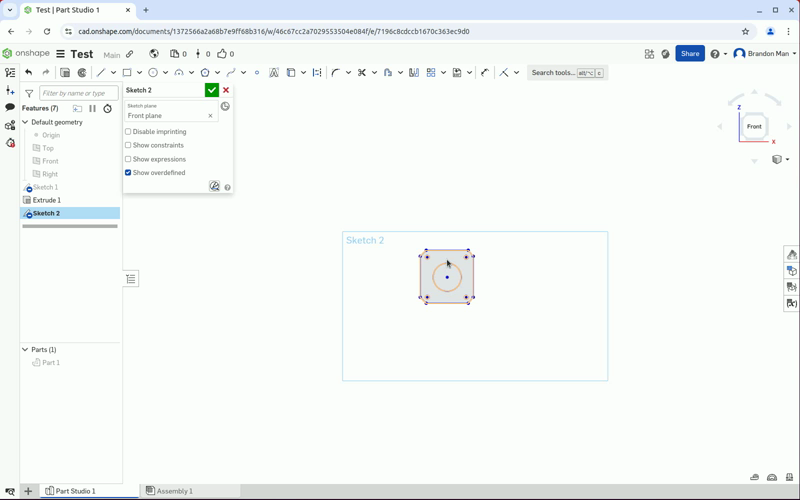
scroll(6)
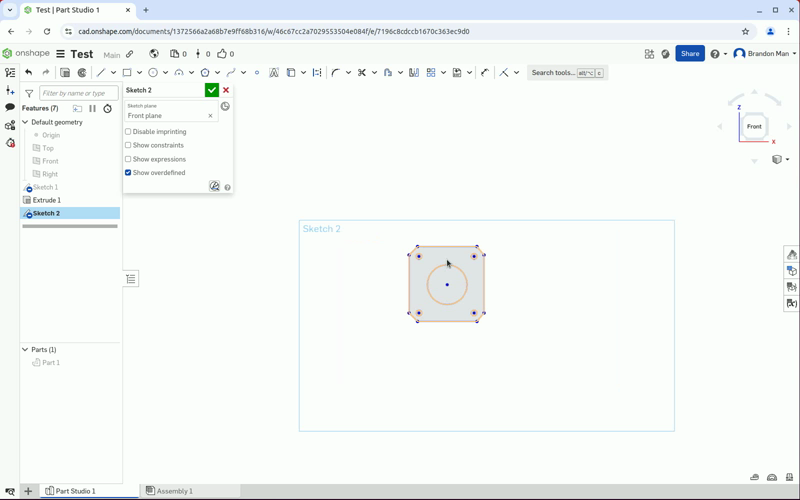
scroll(6)
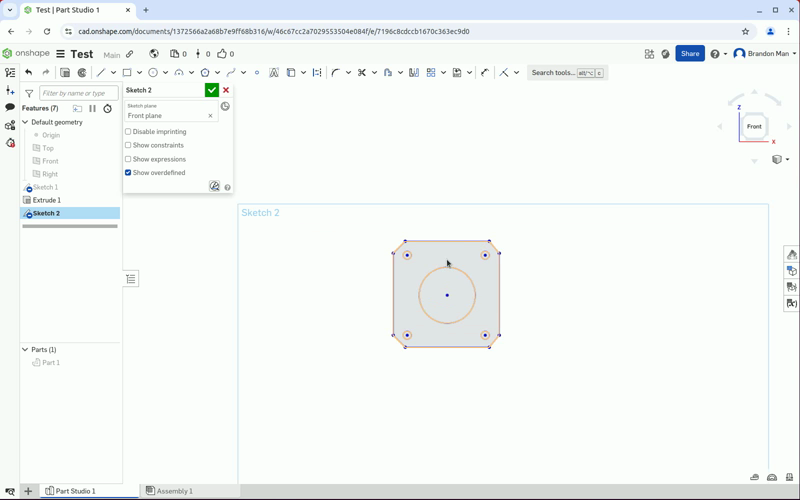
scroll(6)
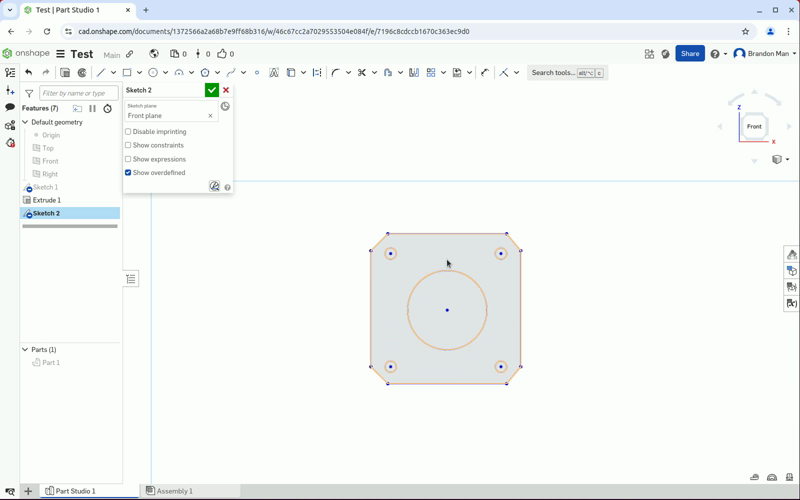
scroll(6)
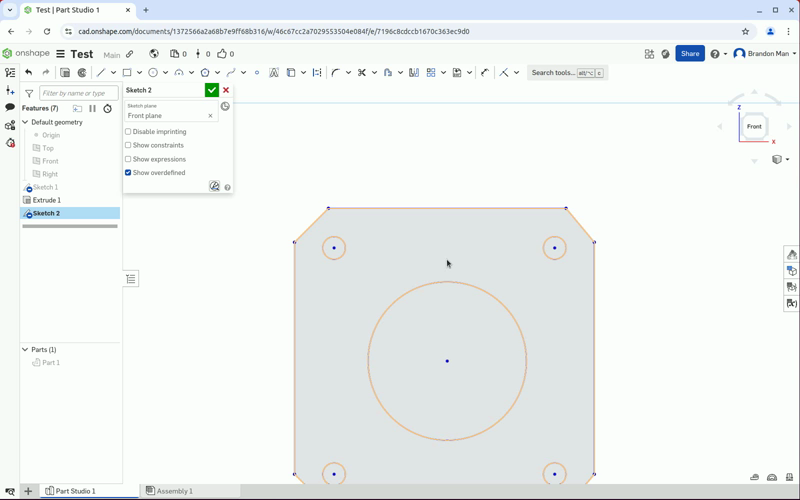
click(447, 259)
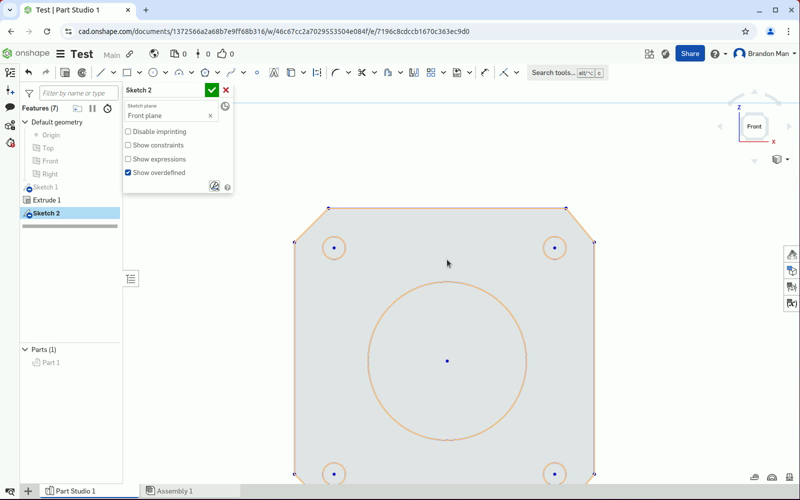
scroll(-6)
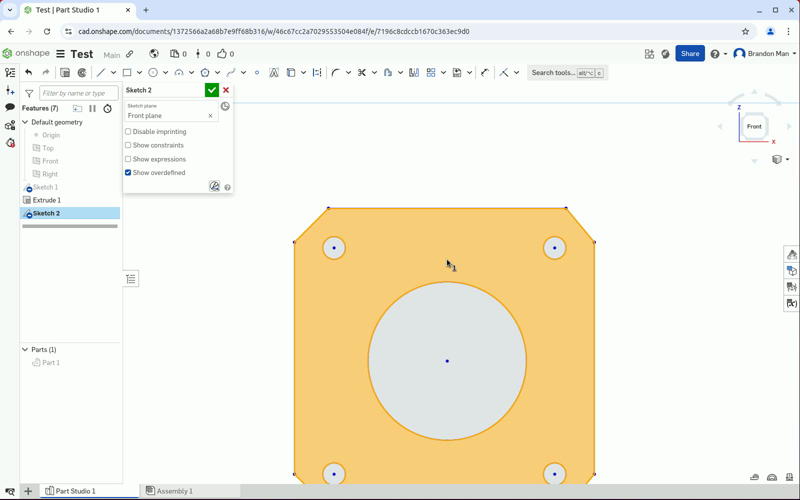
scroll(-6)
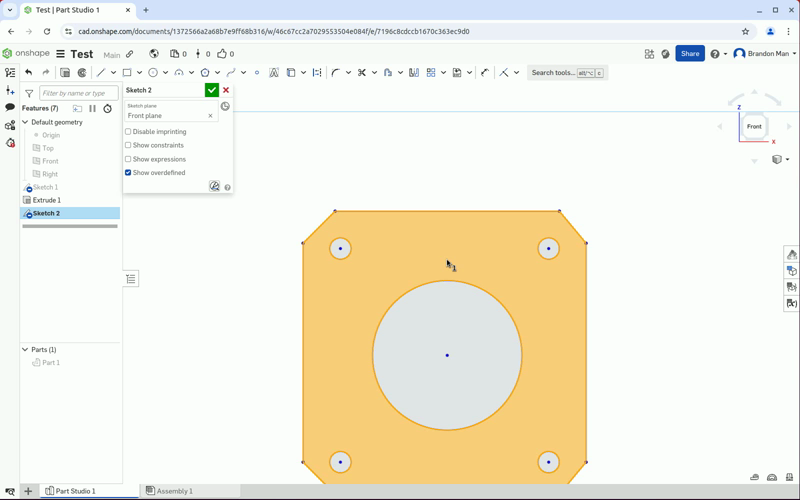
scroll(-6)
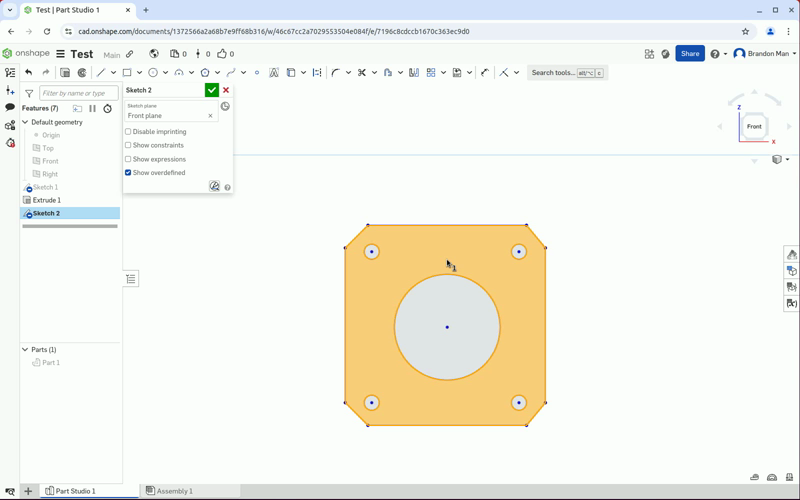
scroll(-6)
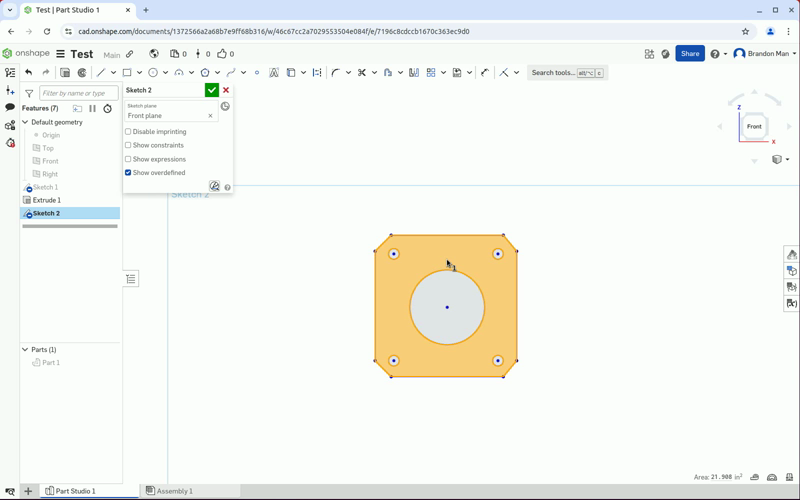
scroll(-6)
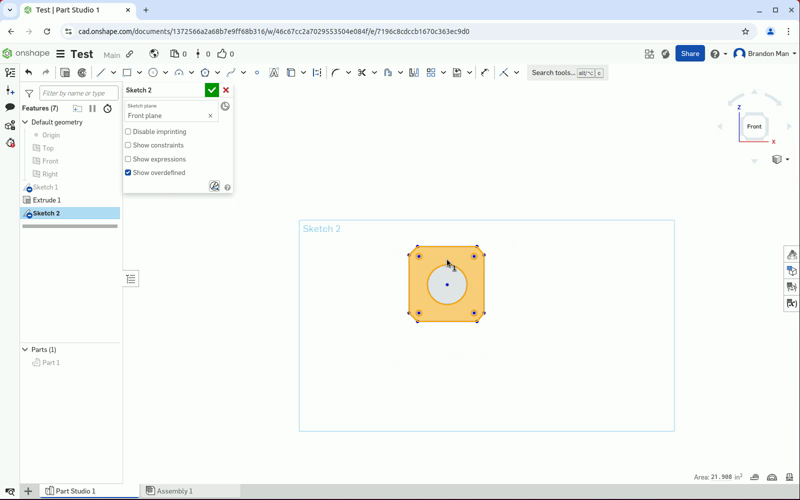
scroll(-6)
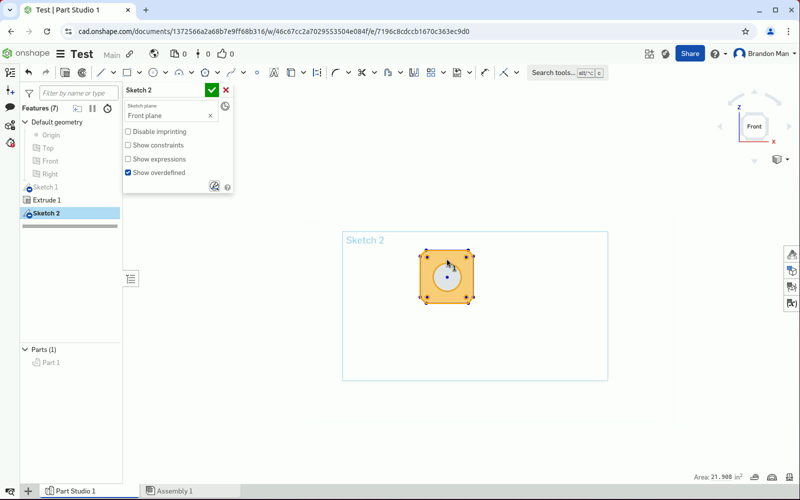
scroll(-6)
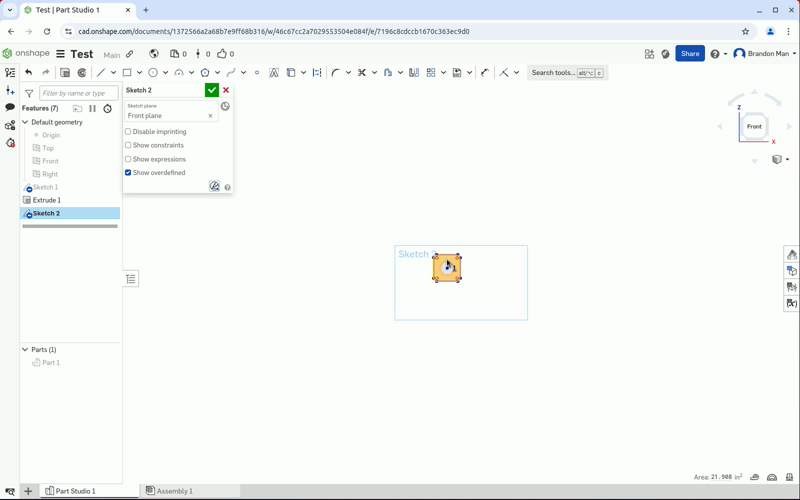
mouse_move(73, 352)
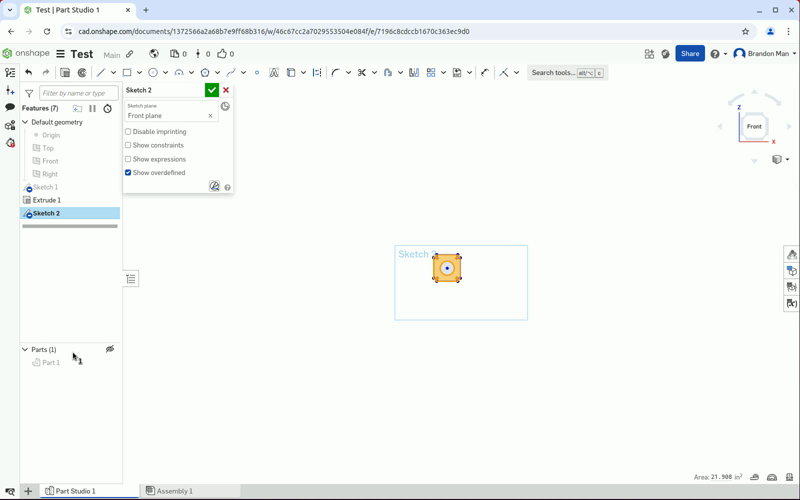
key(shift+y)
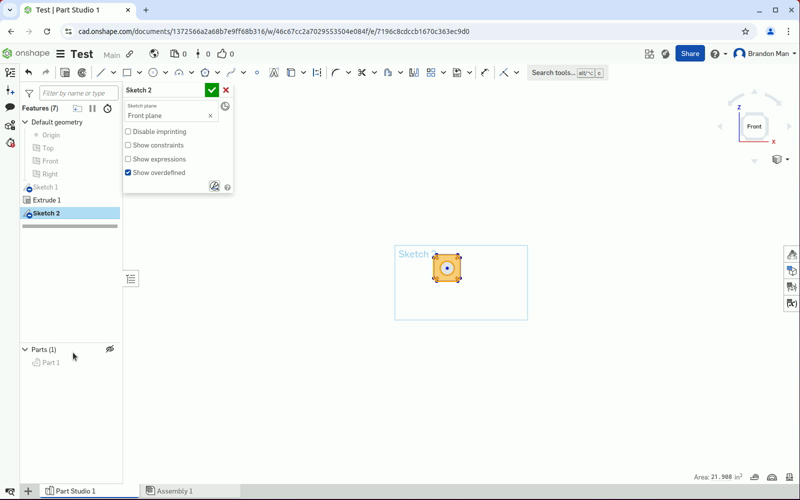
key(shift+e)
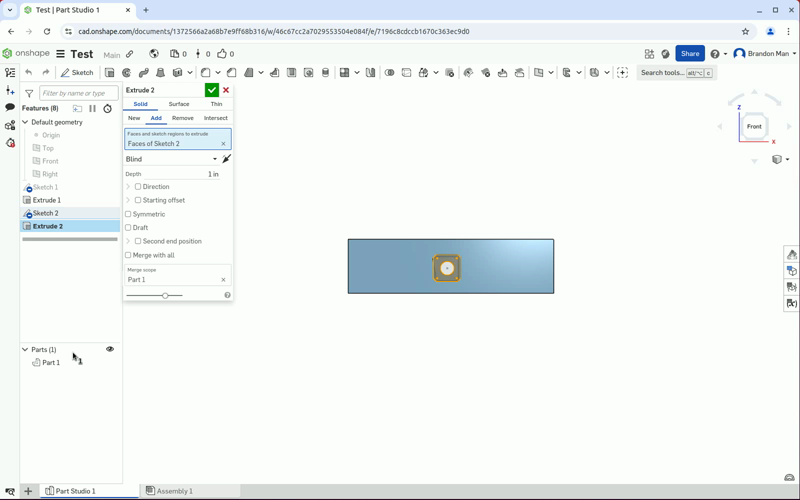
mouse_move(143, 106)
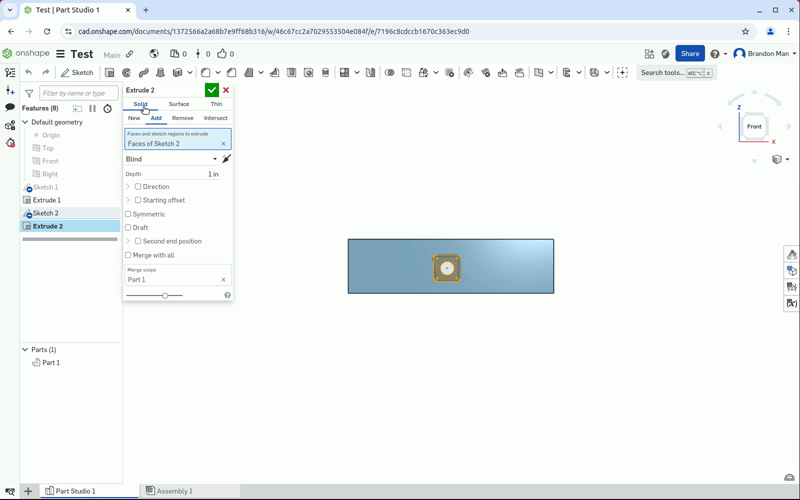
click(143, 106)
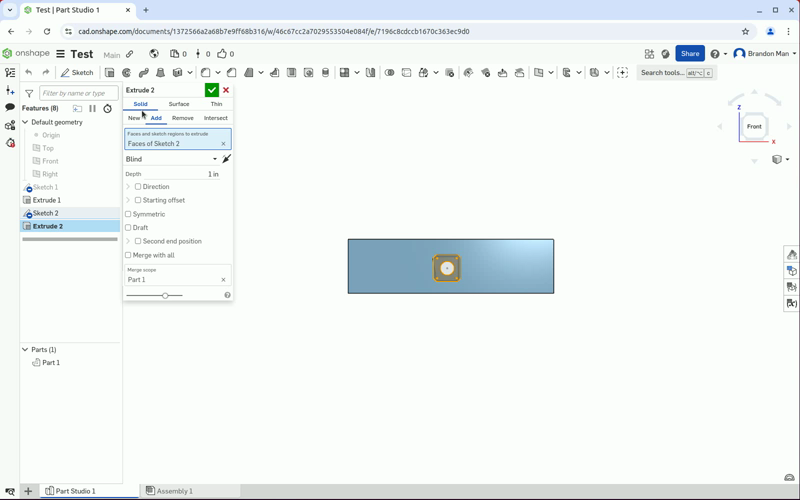
mouse_move(137, 120)
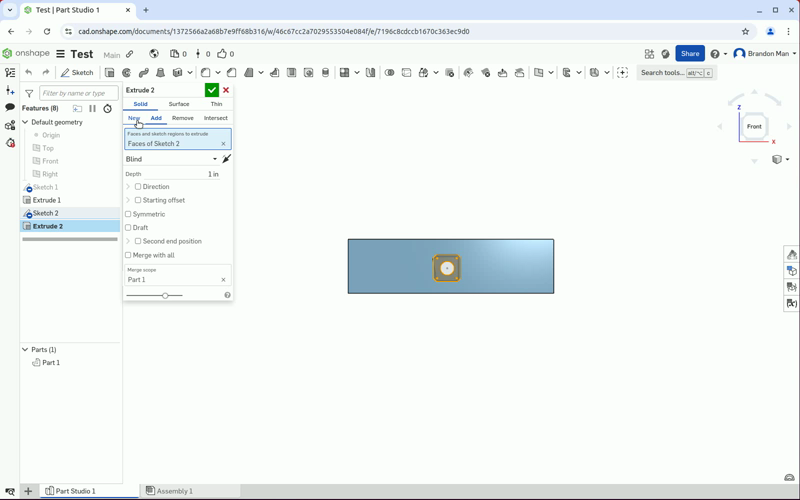
click(137, 120)
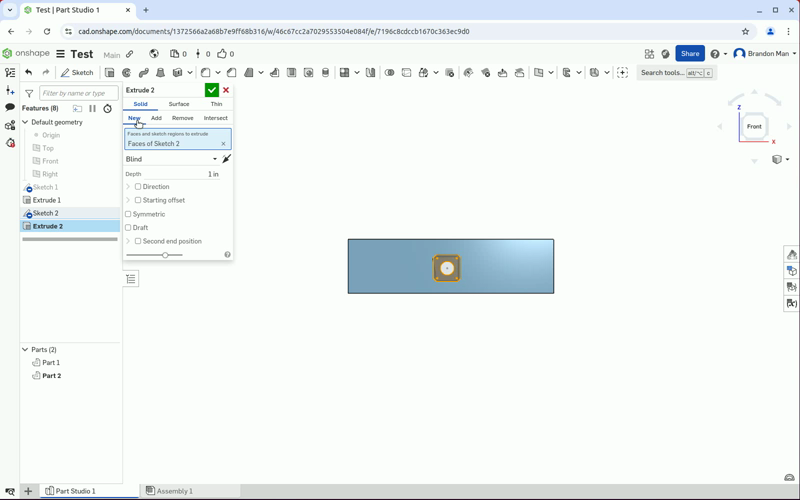
key(tab, 4)
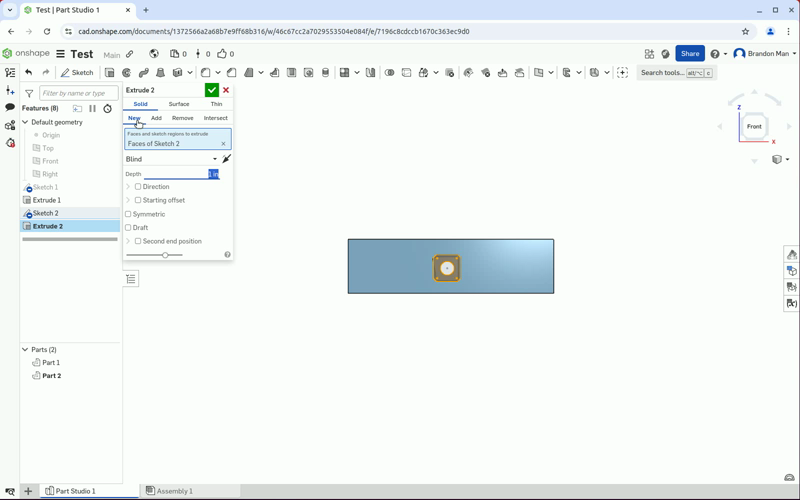
text(0.722)
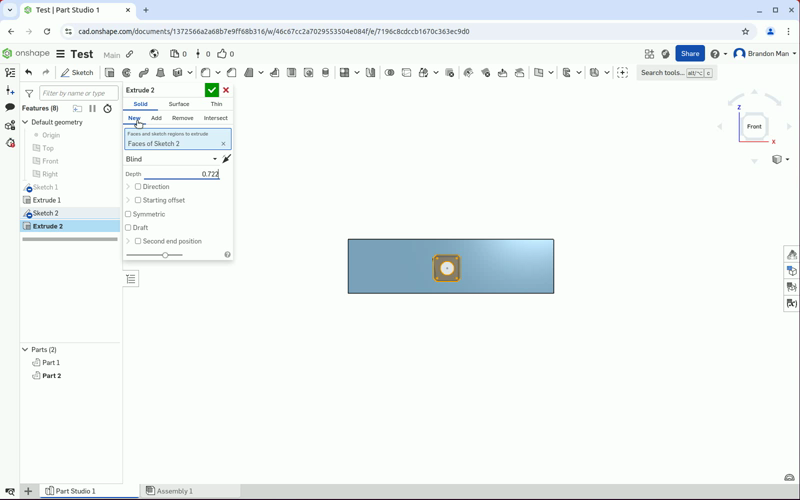
key(enter)
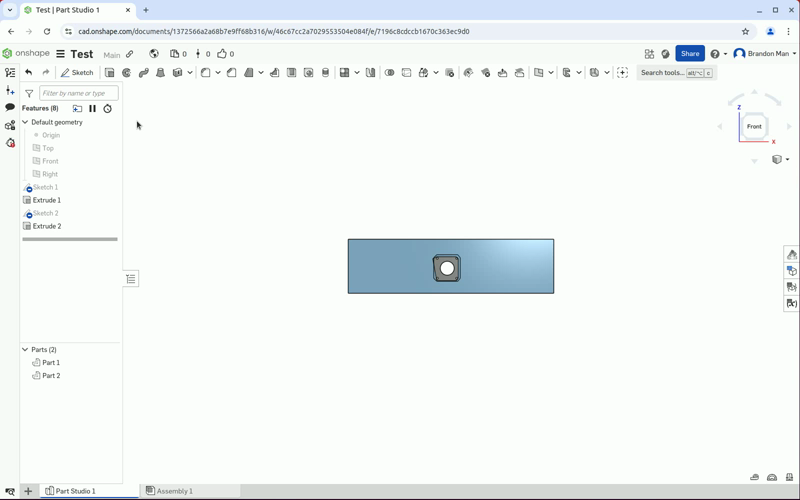
key(shift+h)
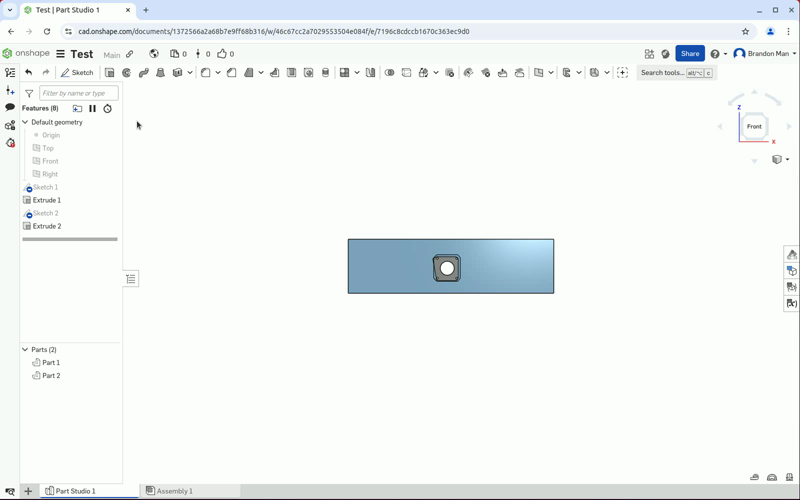
key(shift+h)
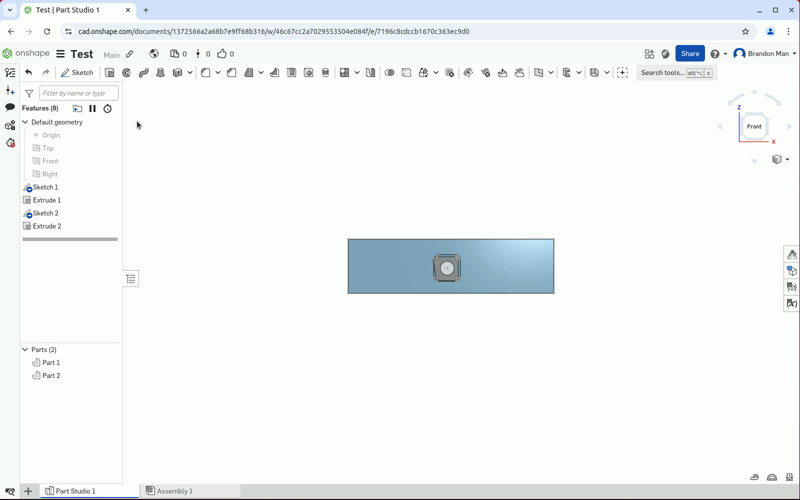
key(shift+7)
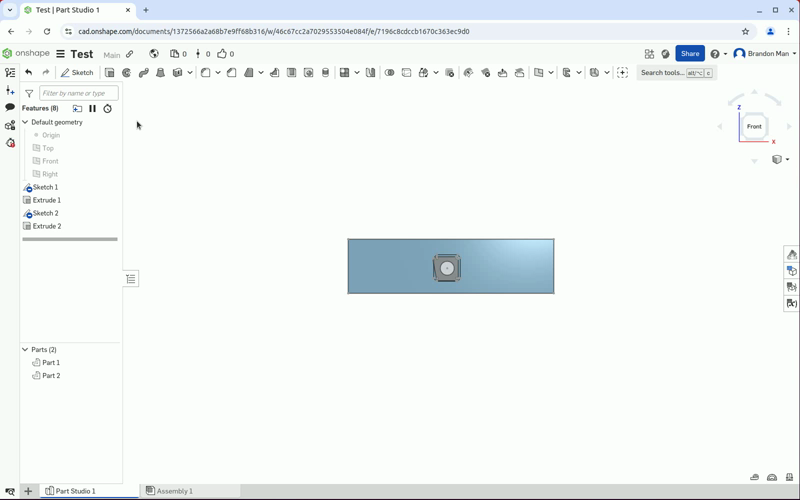
key(left, 2)
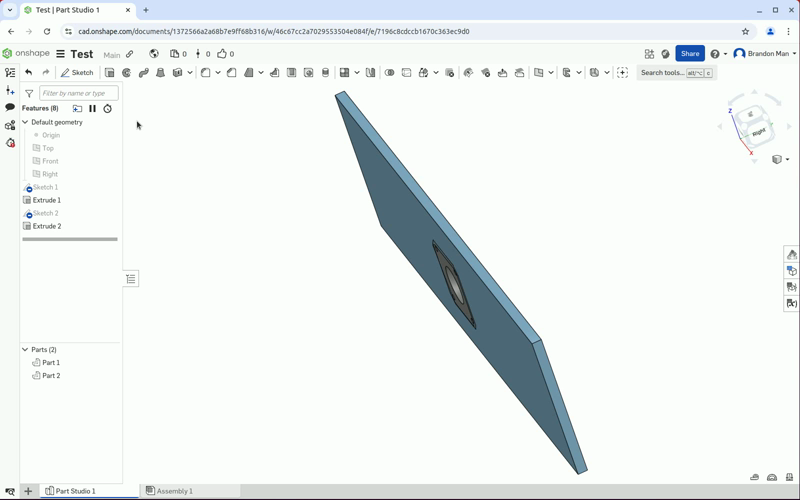
key(down, 2)
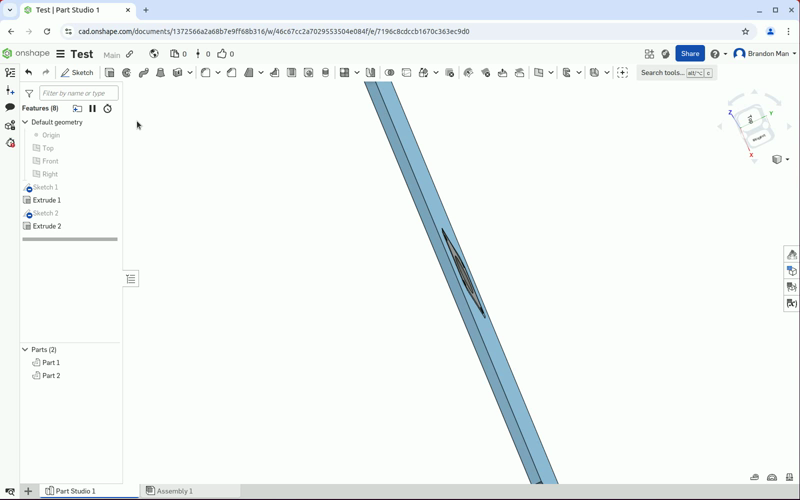
key(up, 2)
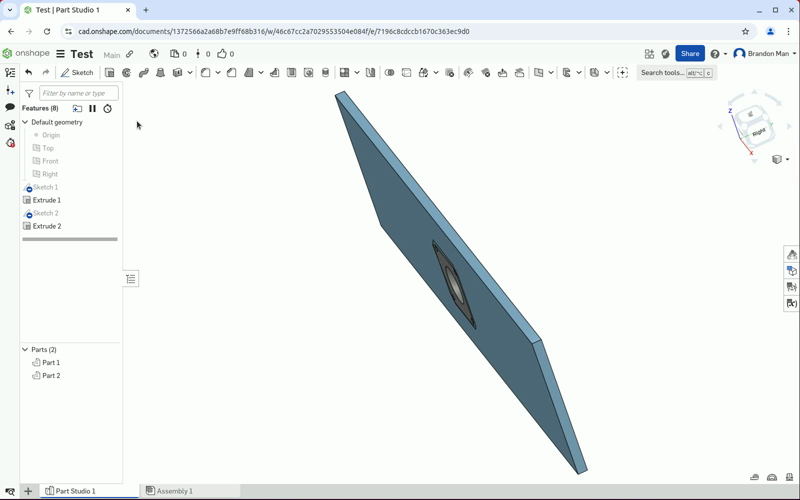
key(right, 2)
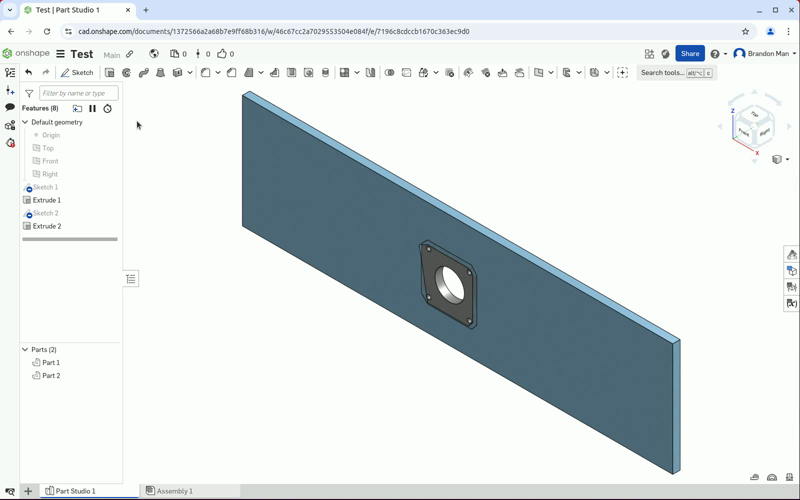
mouse_move(73, 189)
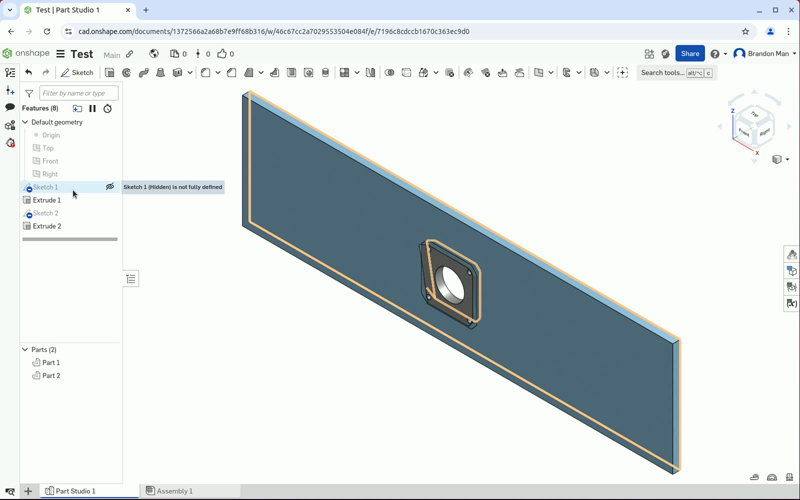
click(73, 189)